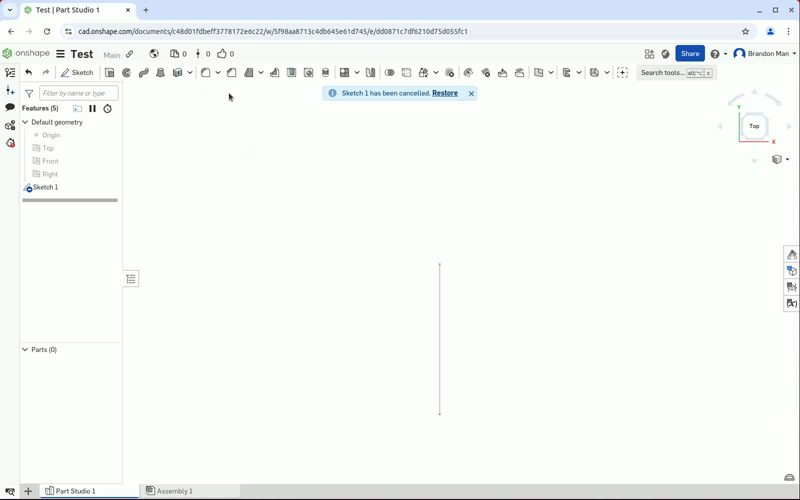
key(shift+h)
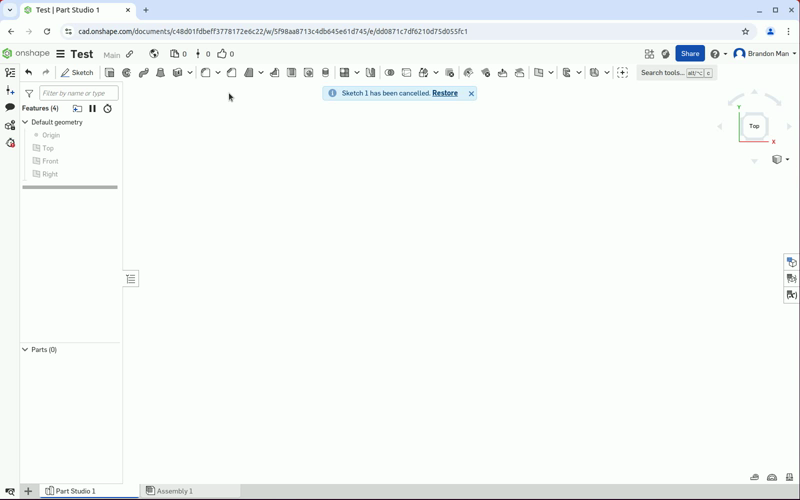
mouse_move(73, 352)
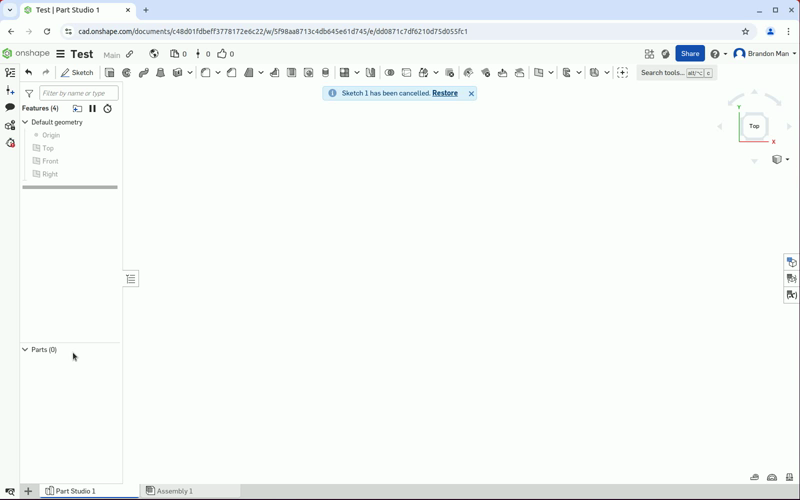
key(y)
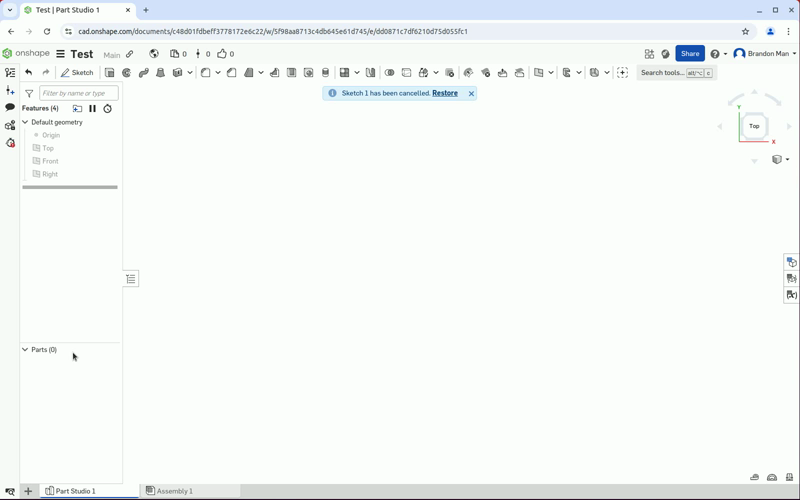
key(shift+p)
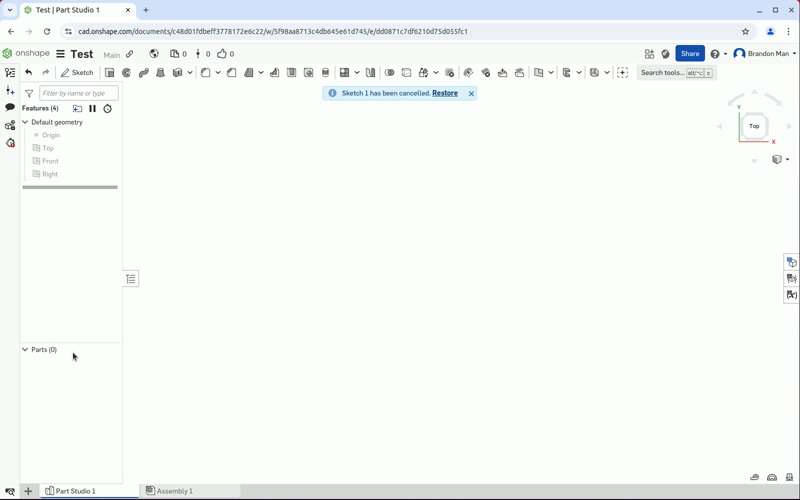
key(space)
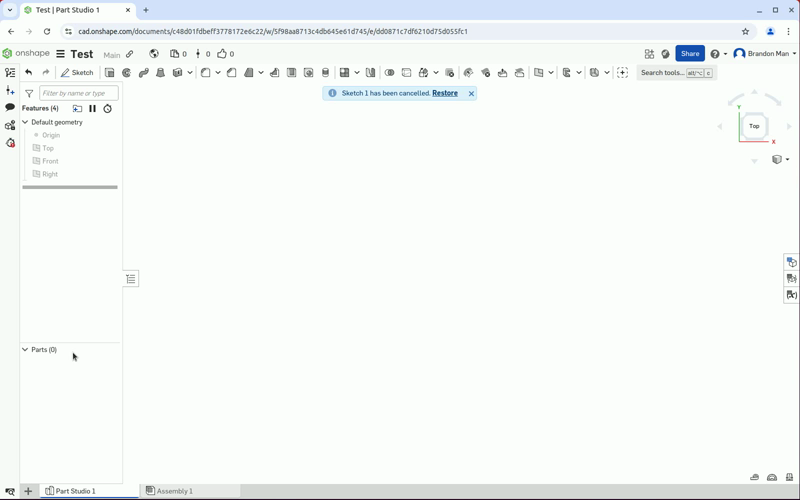
key_down(shift)
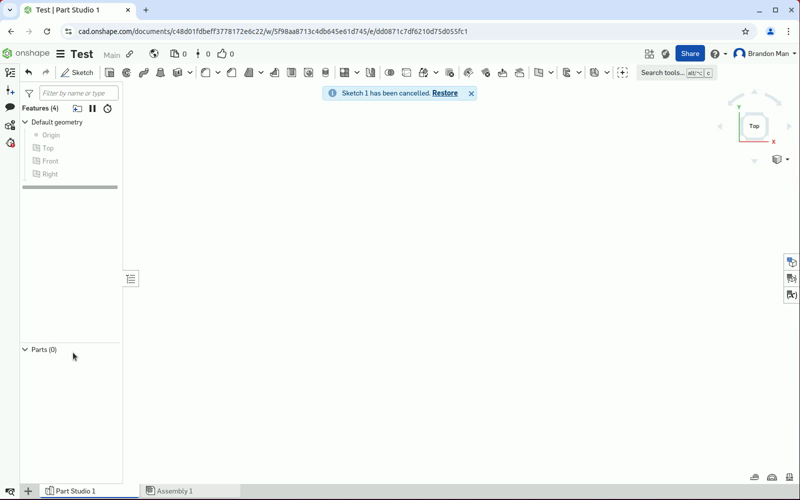
key(up)
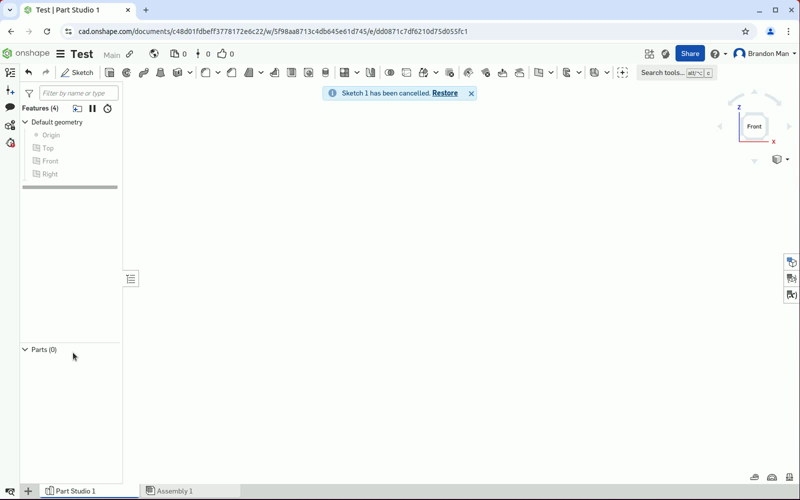
key_up(shift)
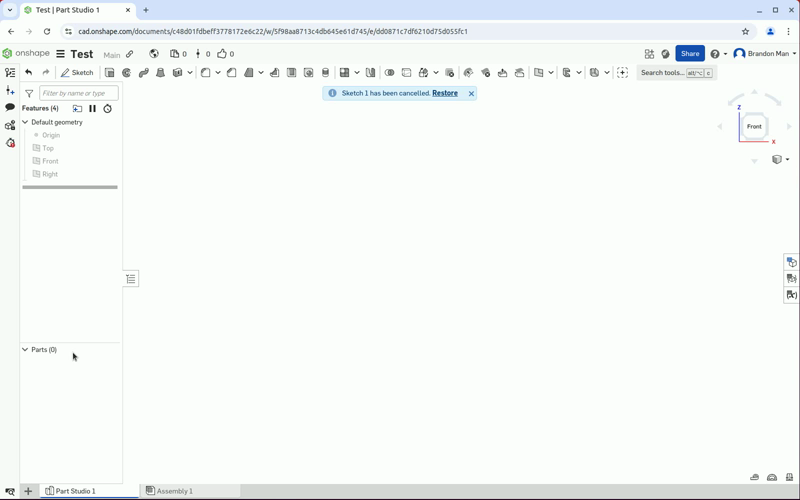
key(space)
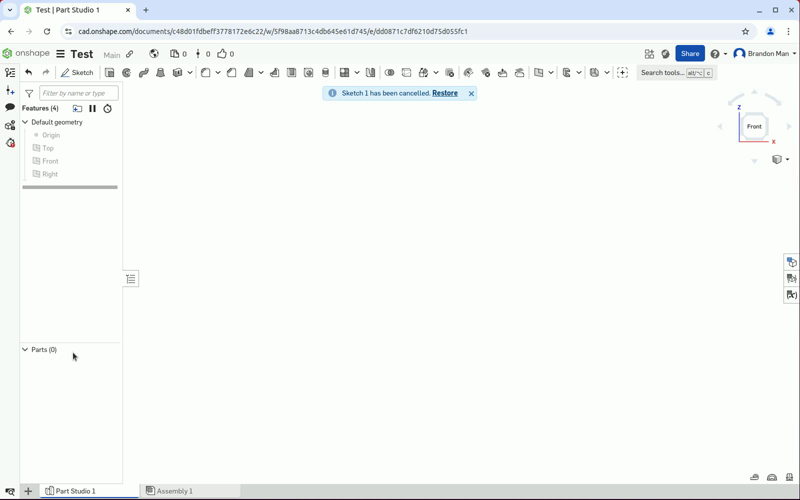
key_down(shift)
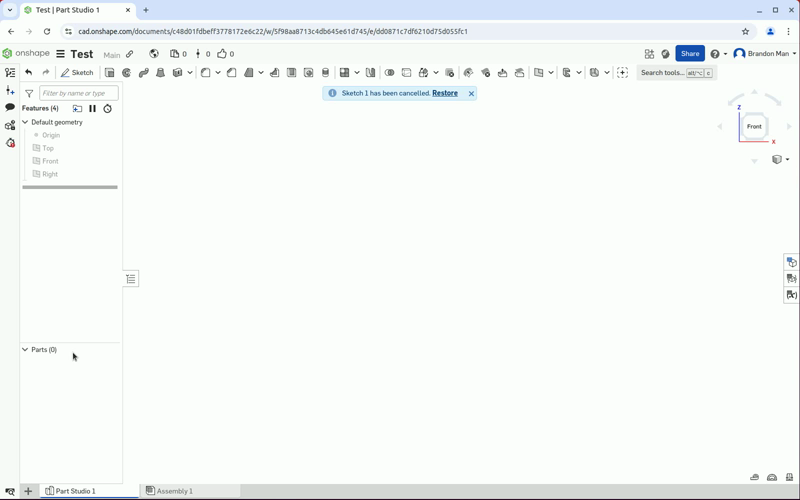
key(left)
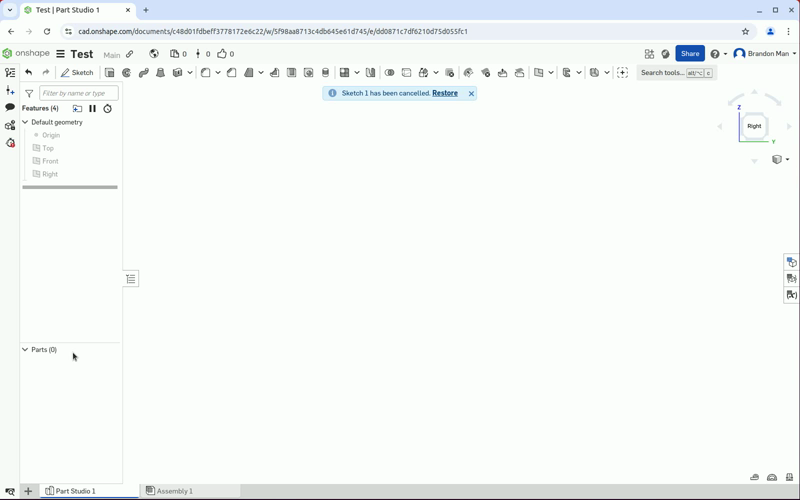
key_up(shift)
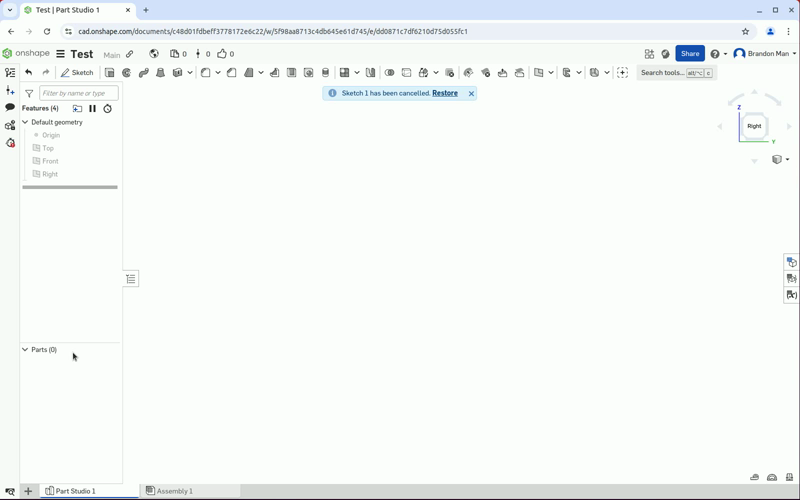
mouse_move(73, 352)
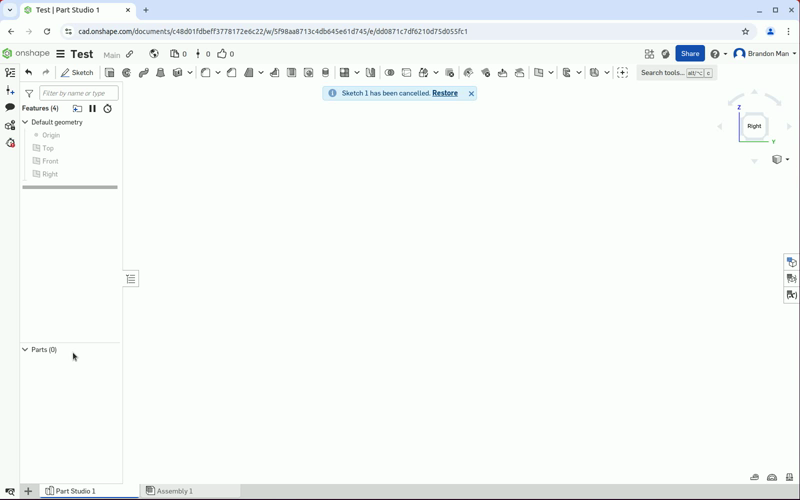
key(shift+y)
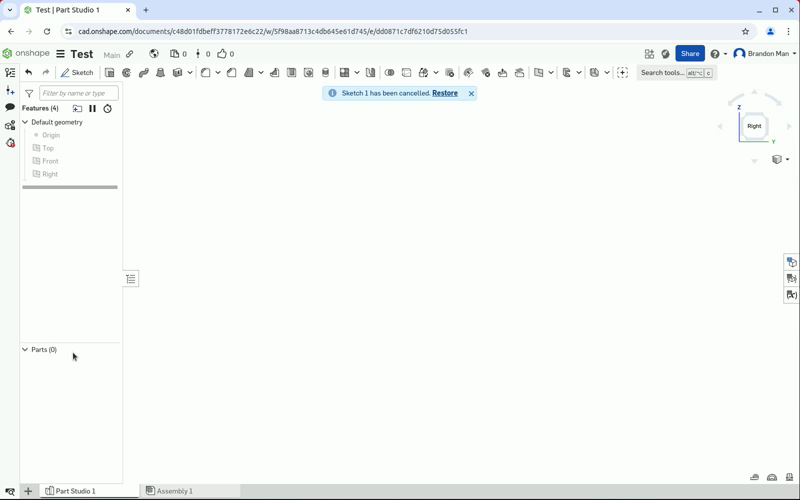
key(shift+s)
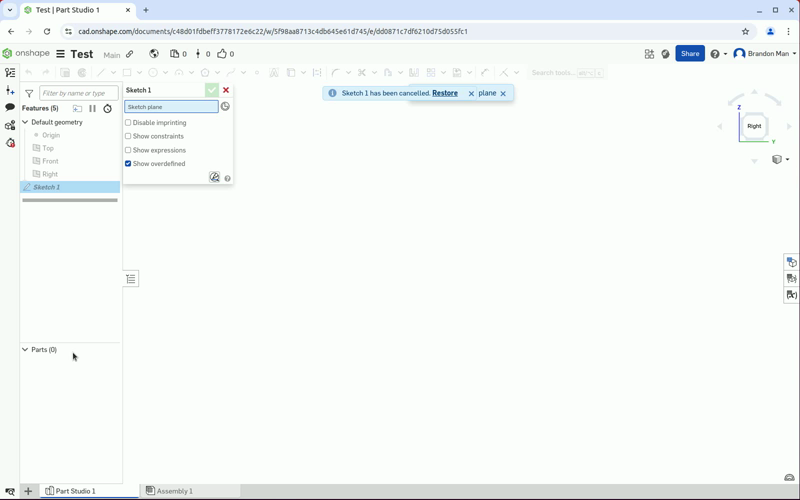
mouse_move(73, 176)
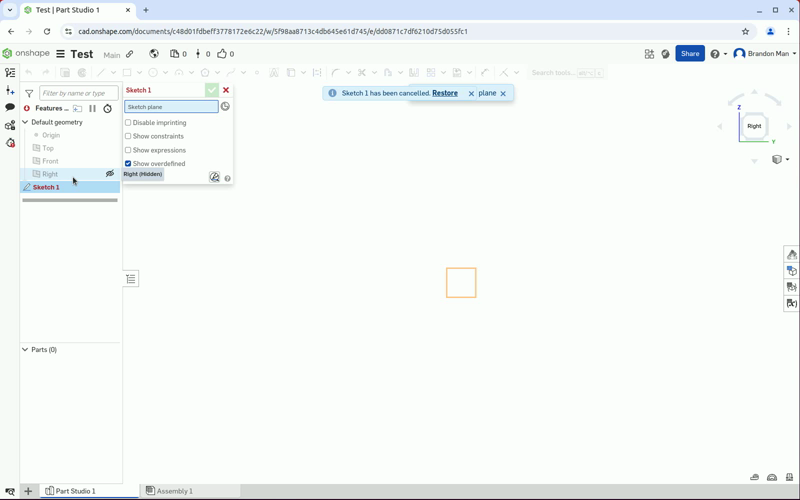
click(73, 176)
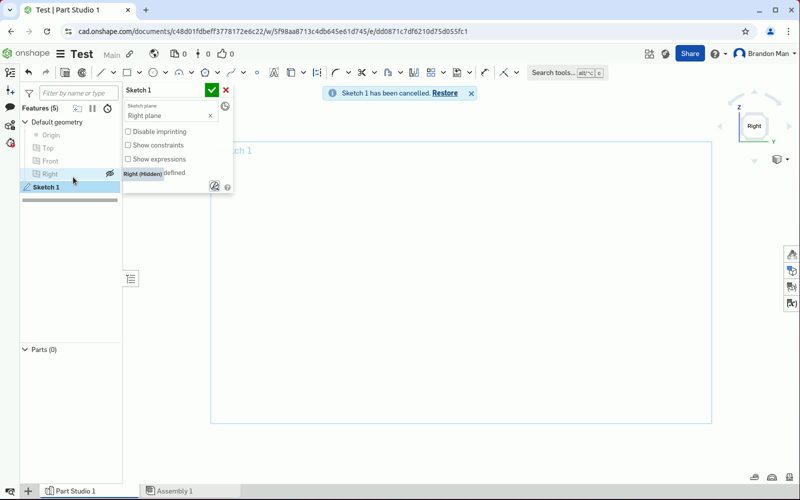
mouse_move(73, 352)
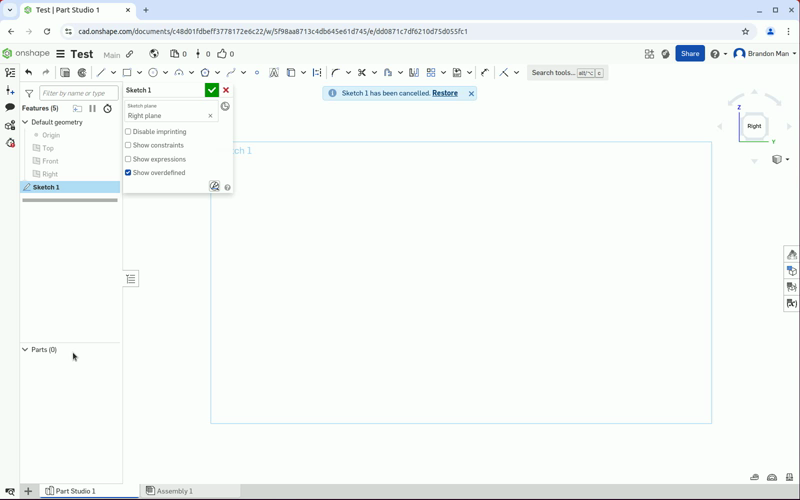
key(y)
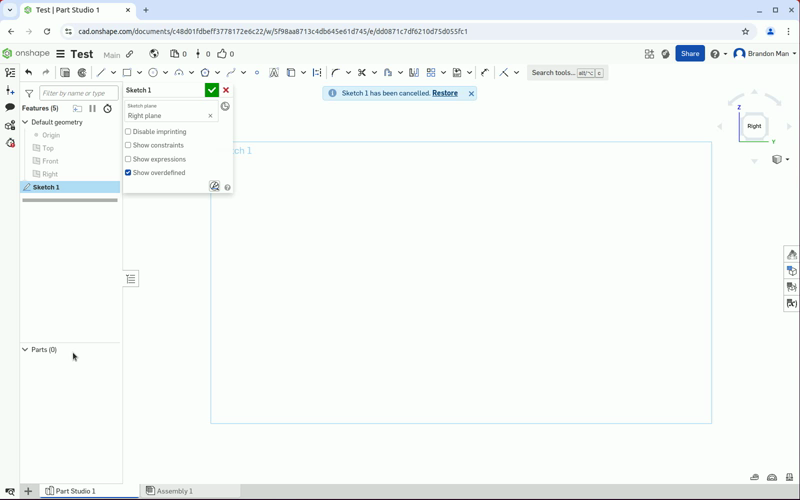
key(l)
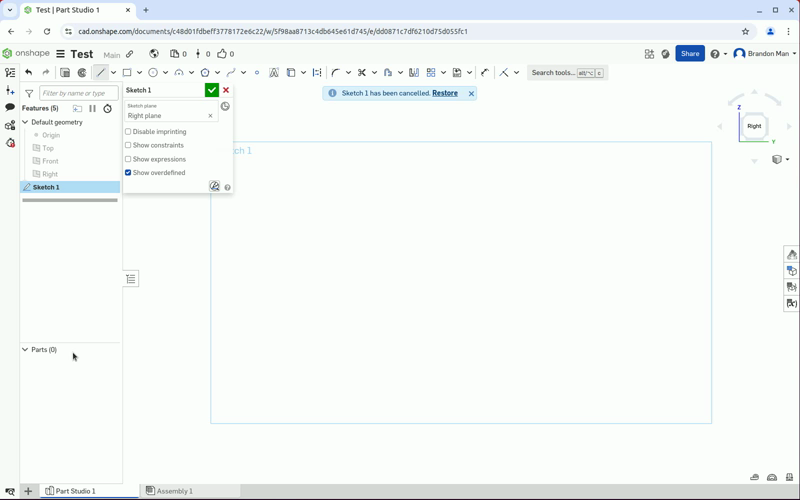
key_down(shift)
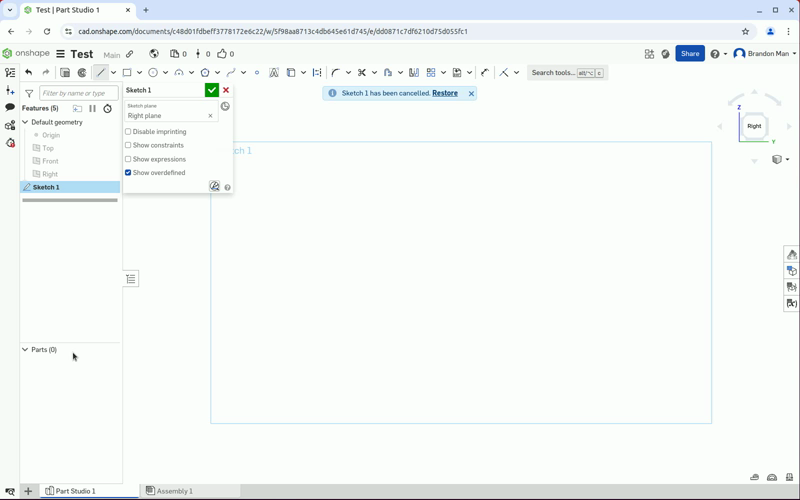
mouse_move(348, 311)
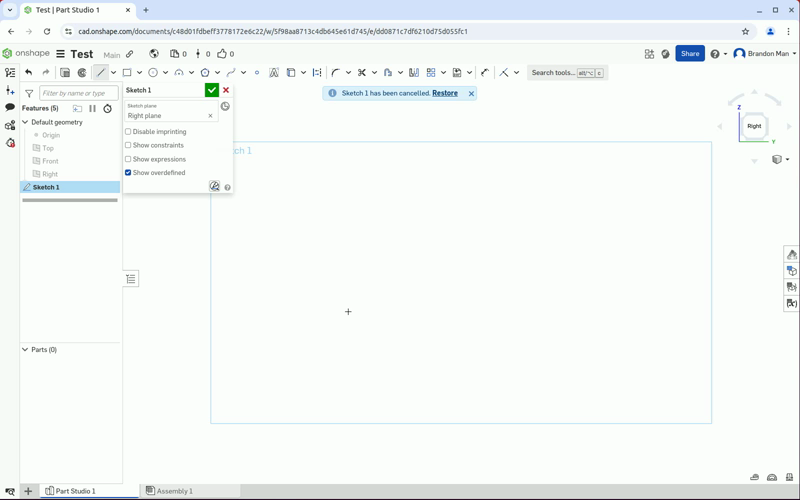
click(348, 311)
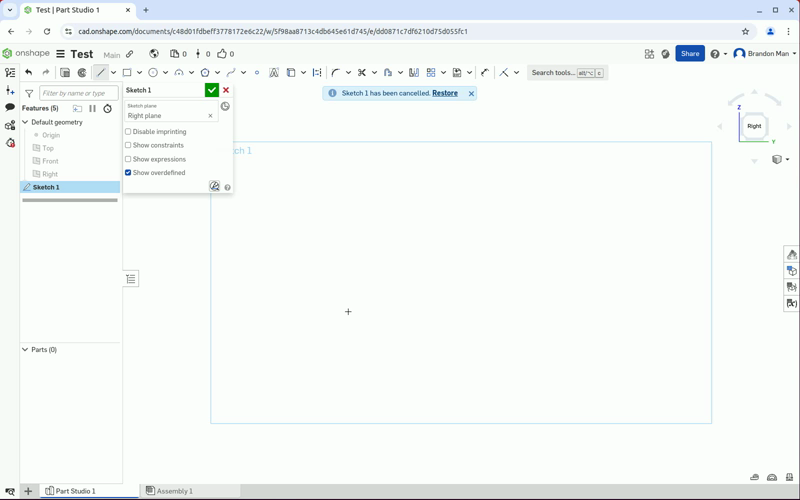
key_up(shift)
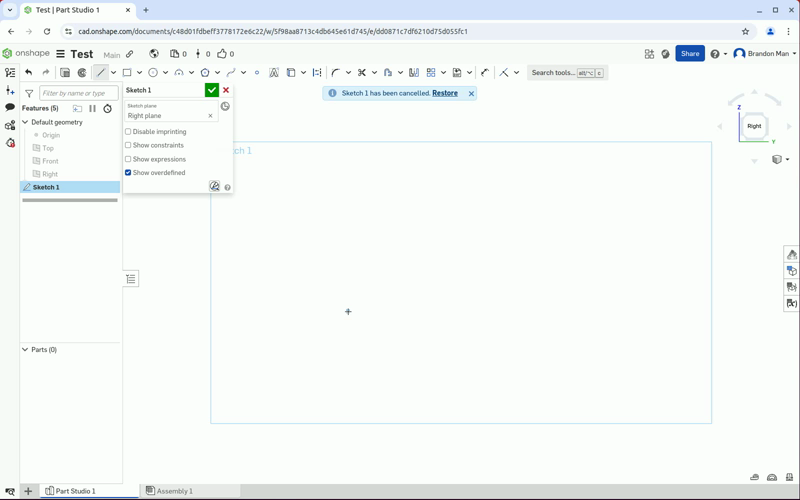
key_down(shift)
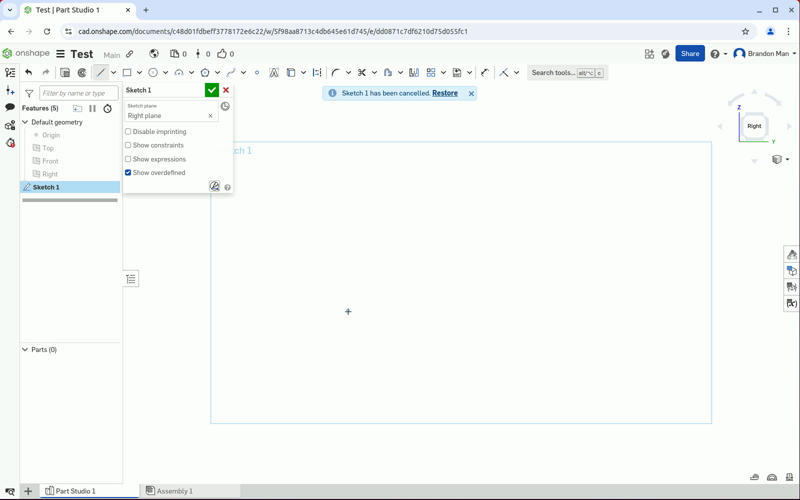
mouse_move(378, 311)
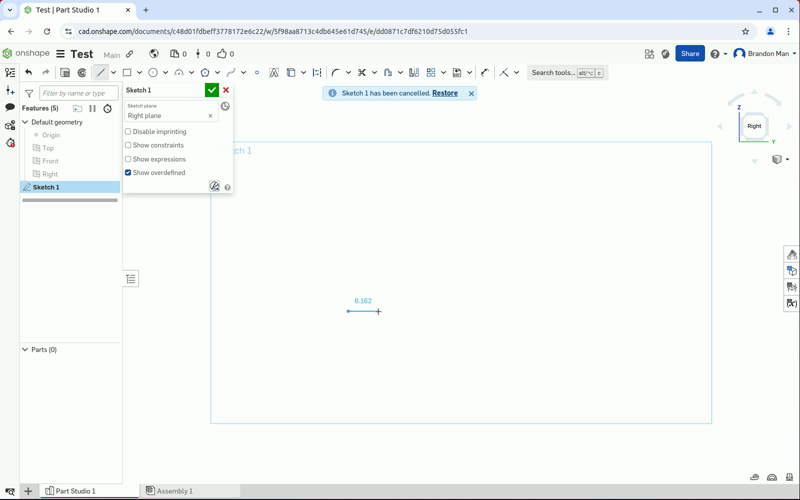
mouse_move(351, 311)
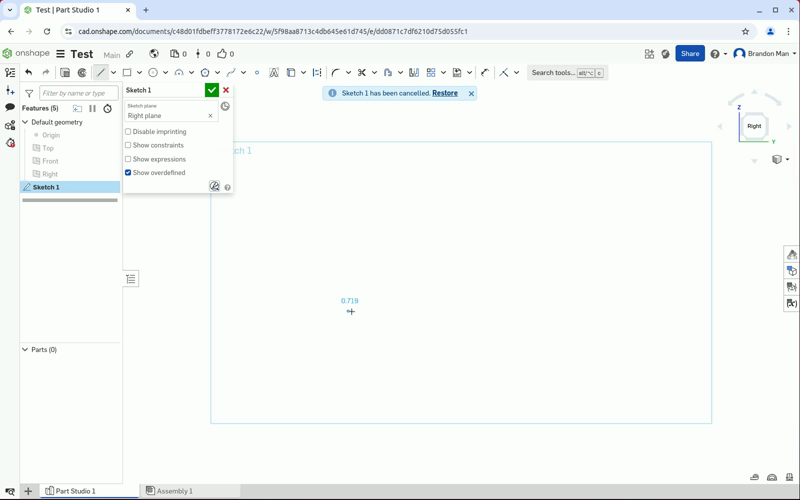
scroll(6)
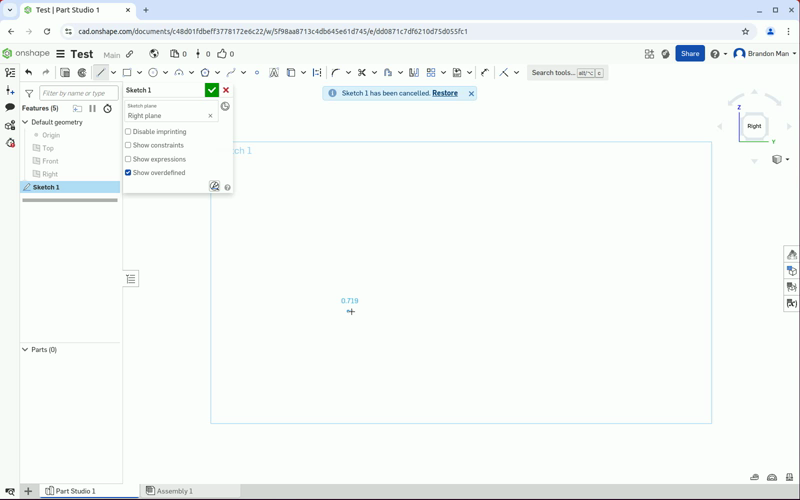
scroll(6)
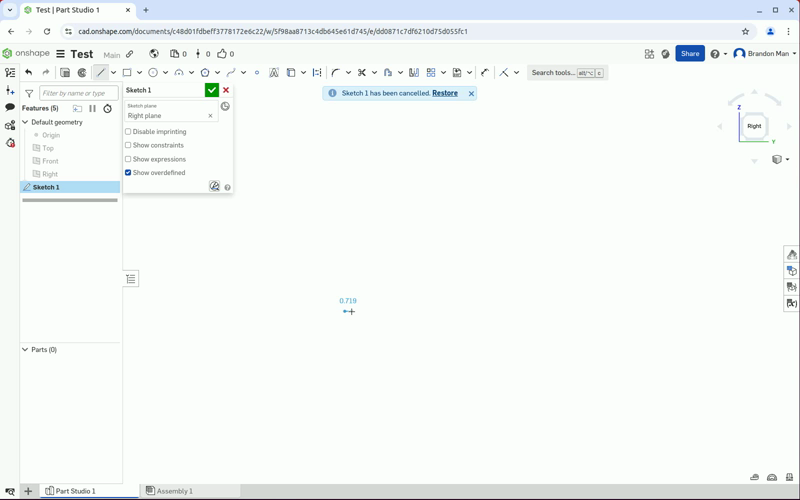
scroll(6)
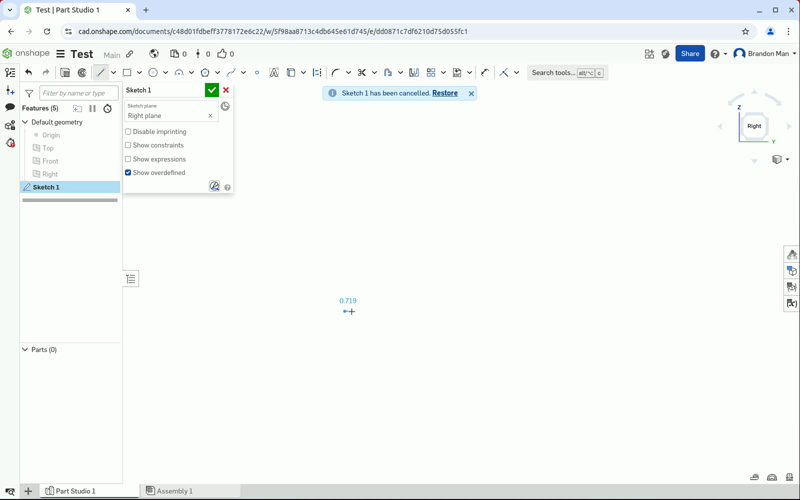
scroll(6)
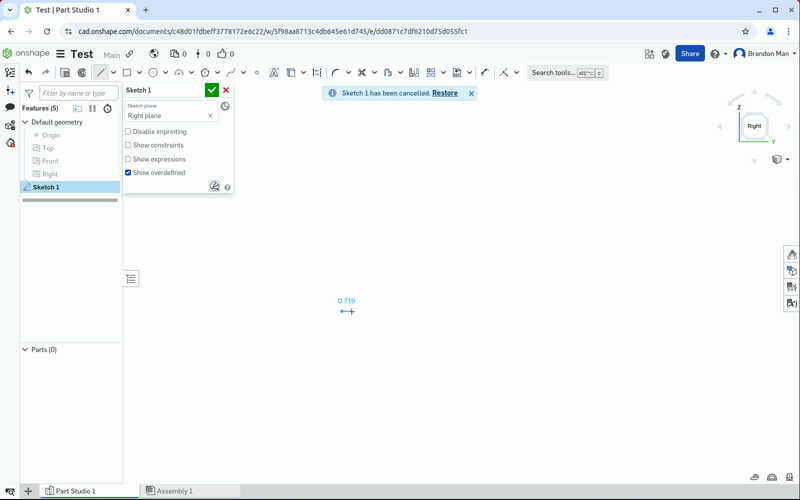
scroll(6)
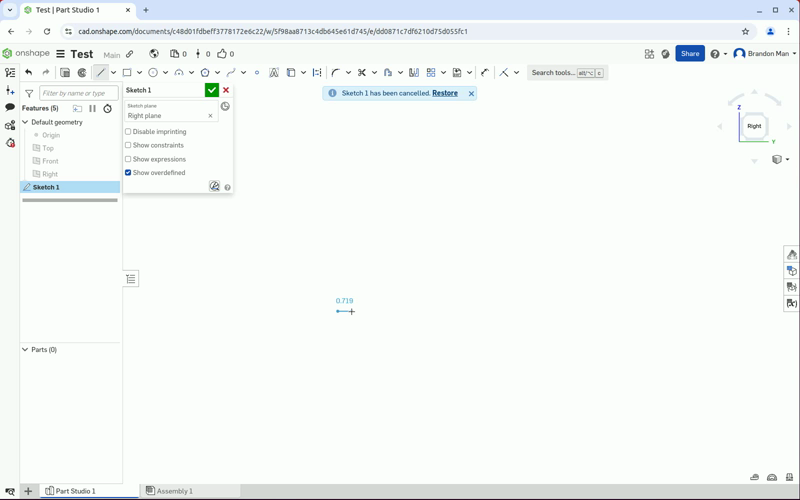
scroll(6)
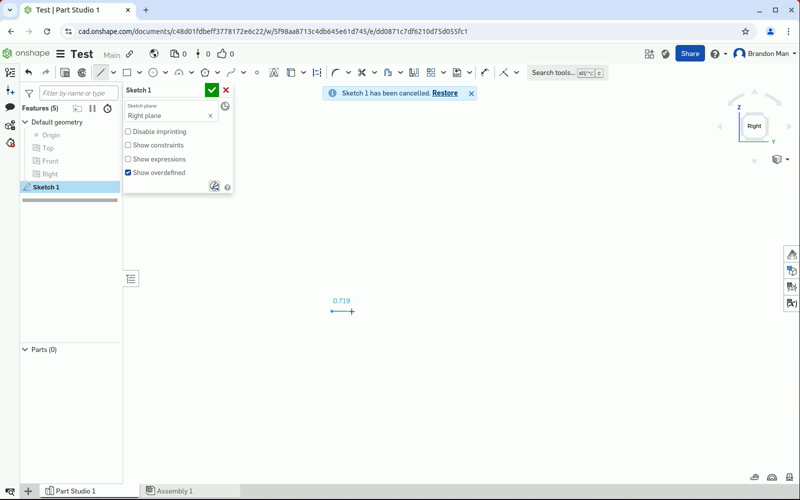
scroll(6)
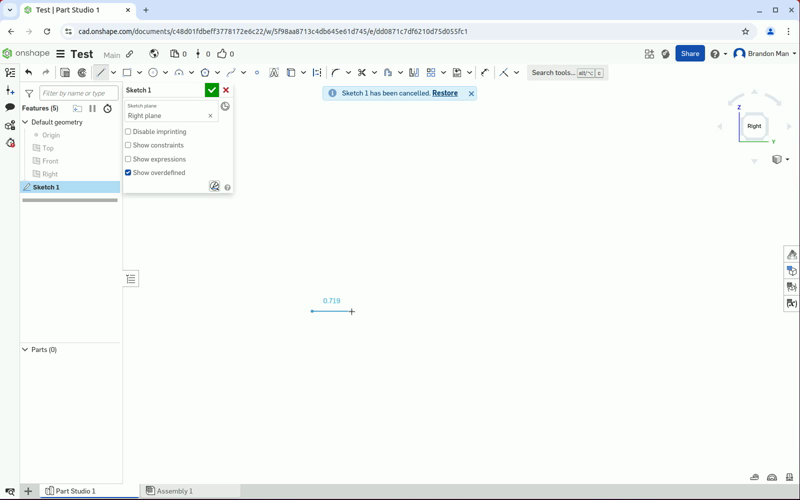
click(351, 311)
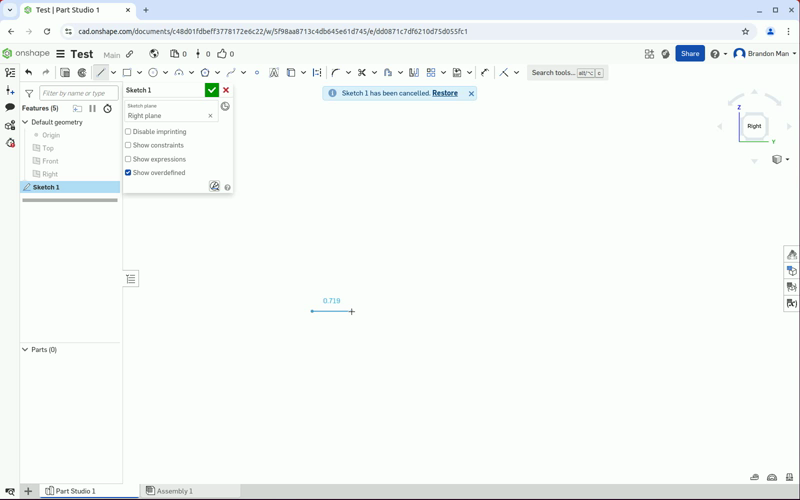
scroll(-6)
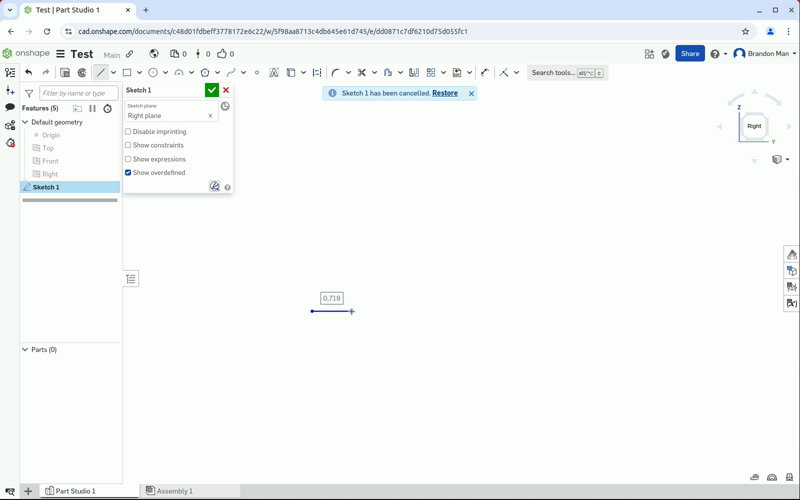
scroll(-6)
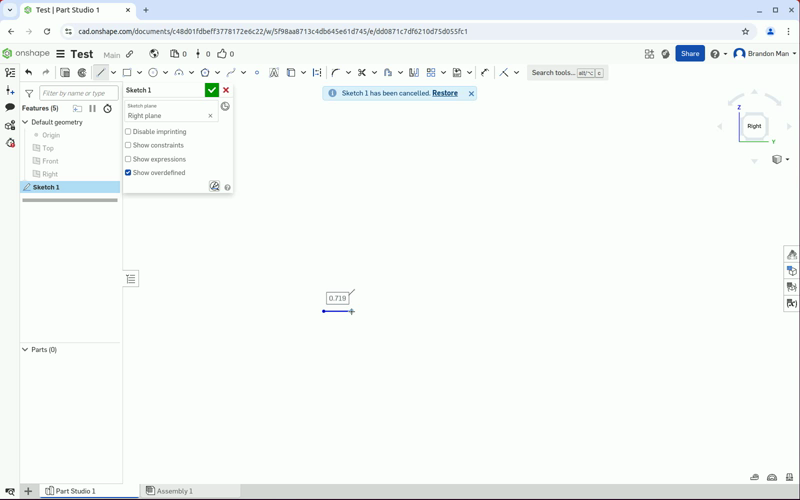
scroll(-6)
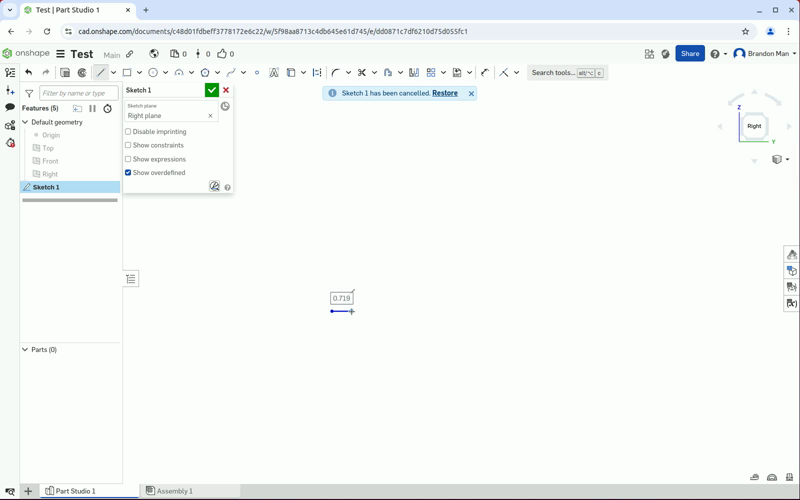
scroll(-6)
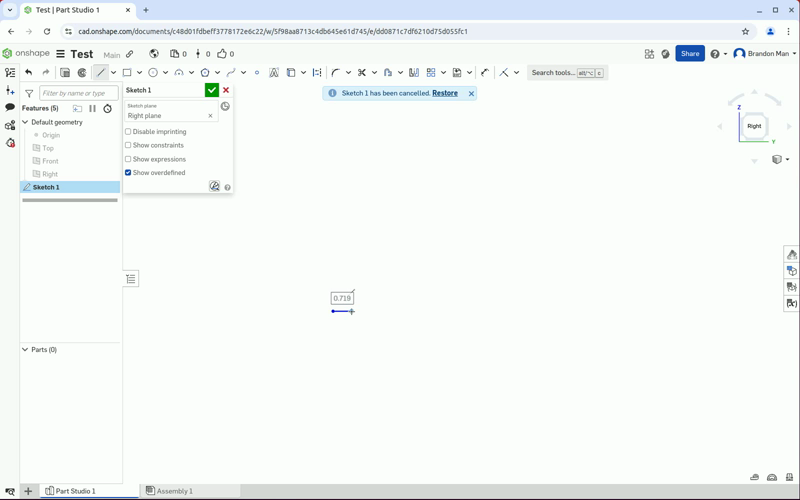
scroll(-6)
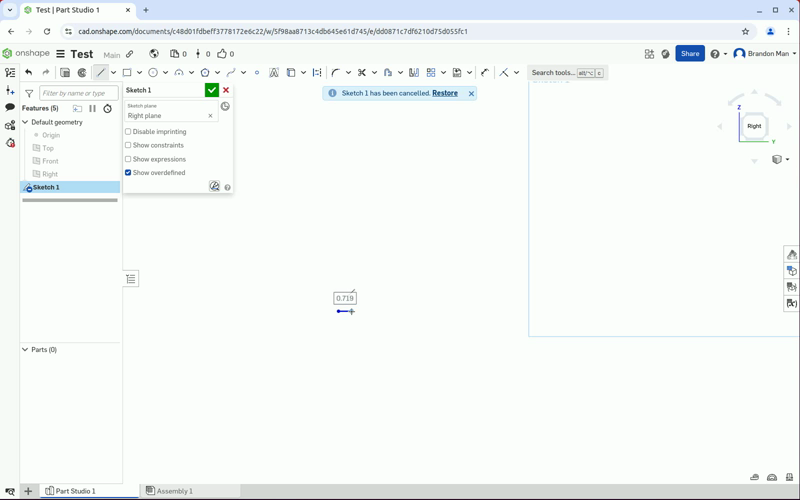
scroll(-6)
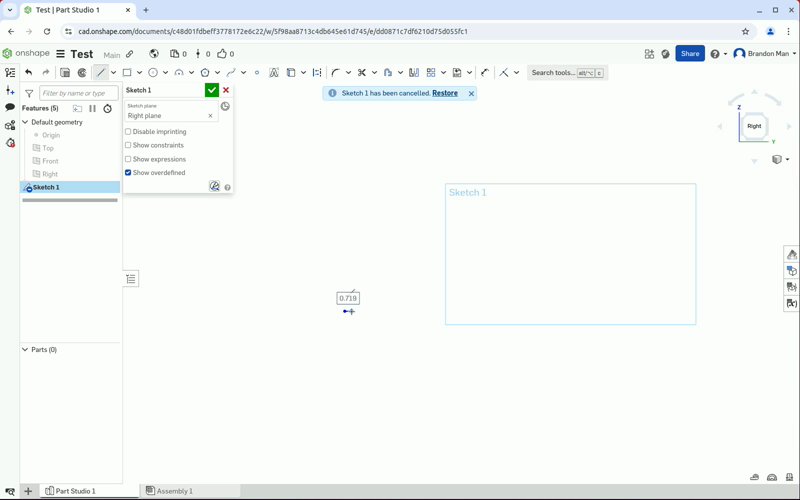
scroll(-6)
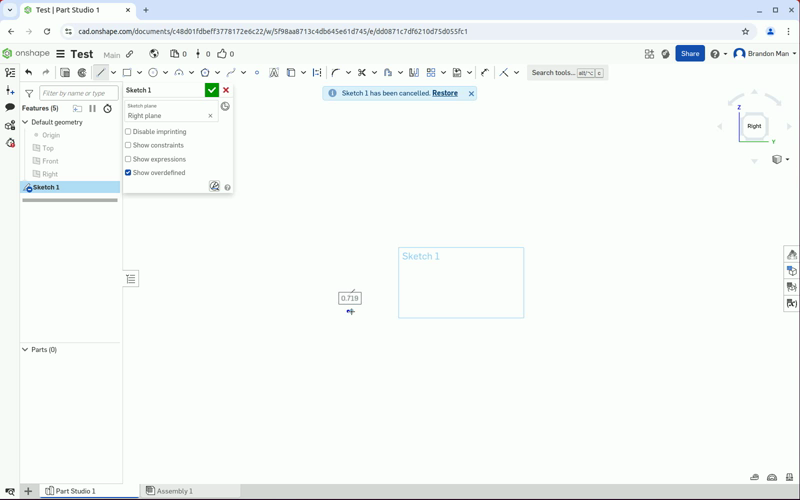
key_up(shift)
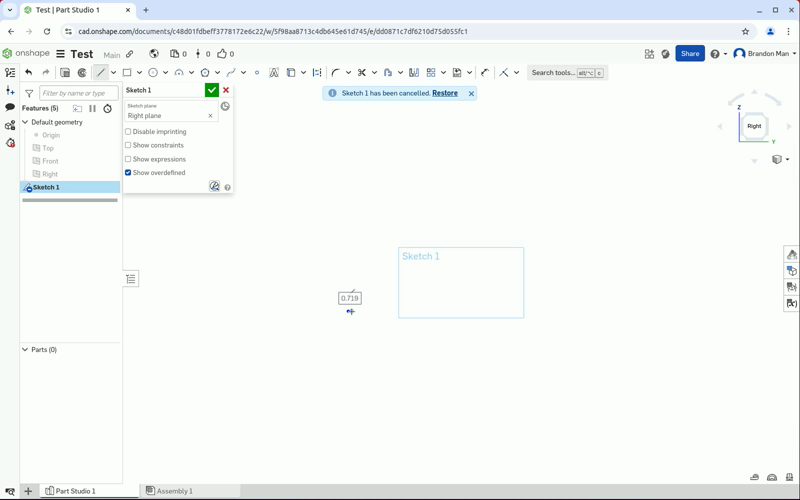
key(esc)
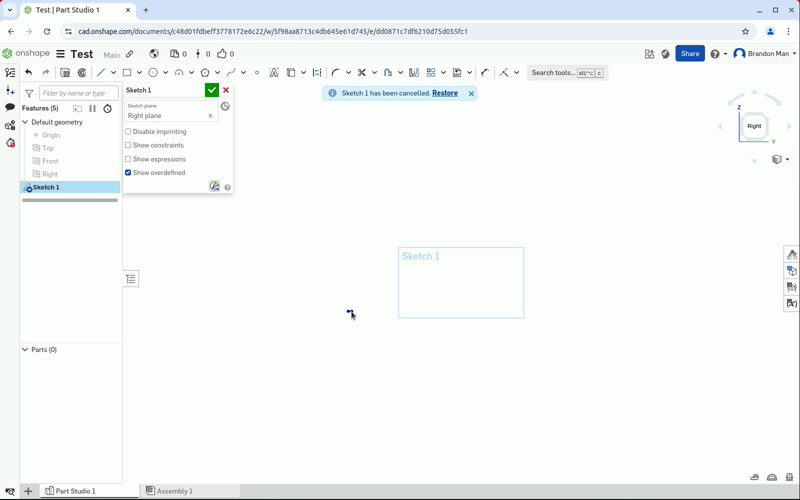
key(a)
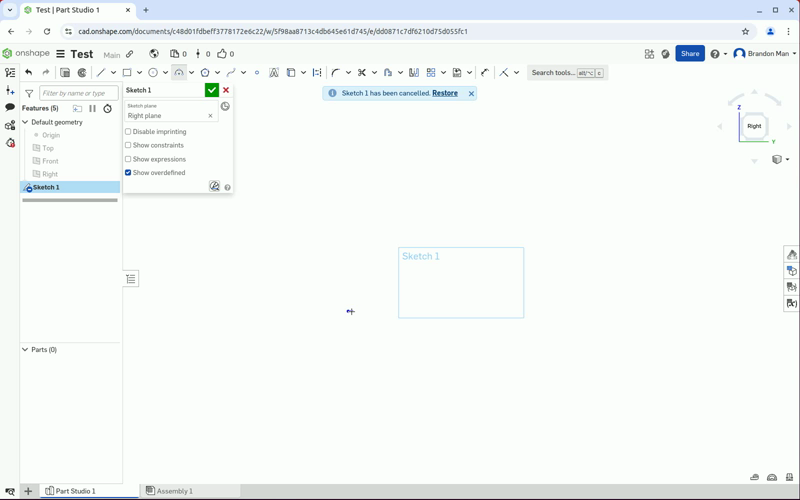
mouse_move(351, 311)
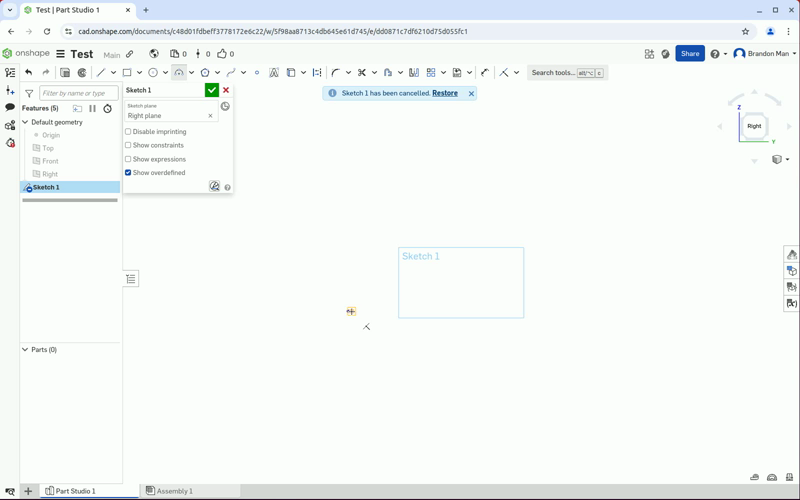
scroll(6)
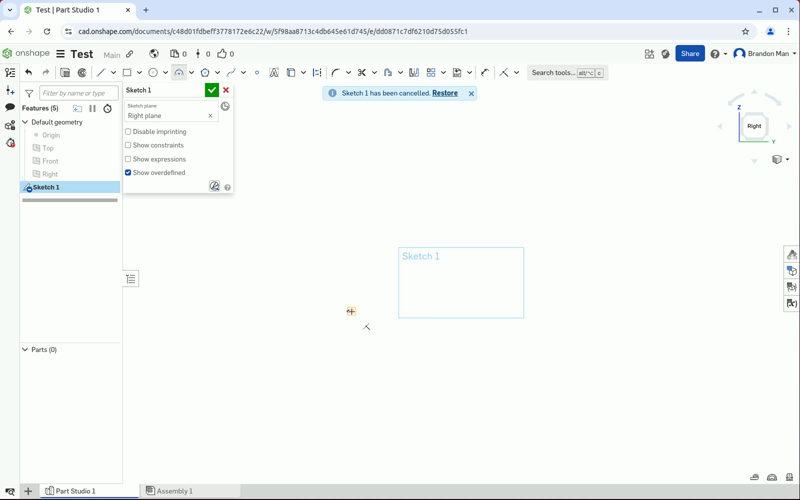
scroll(6)
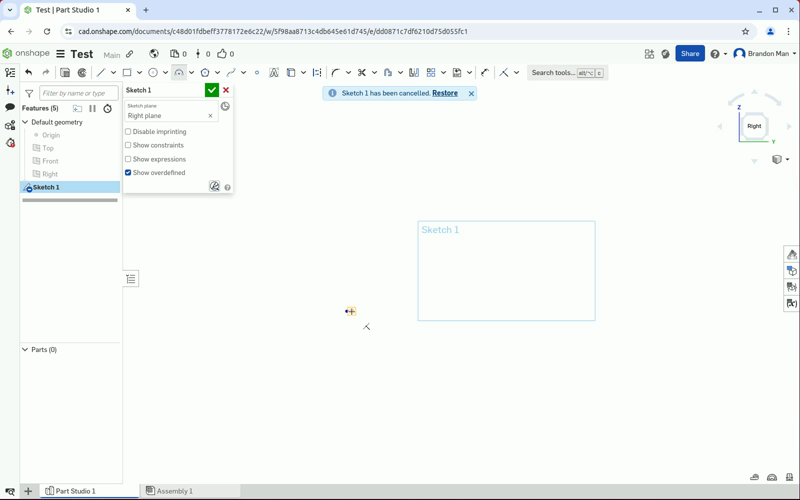
scroll(6)
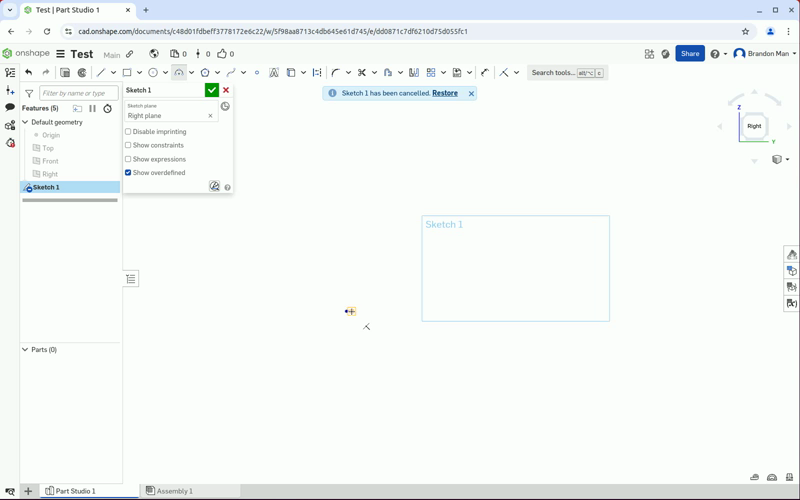
scroll(6)
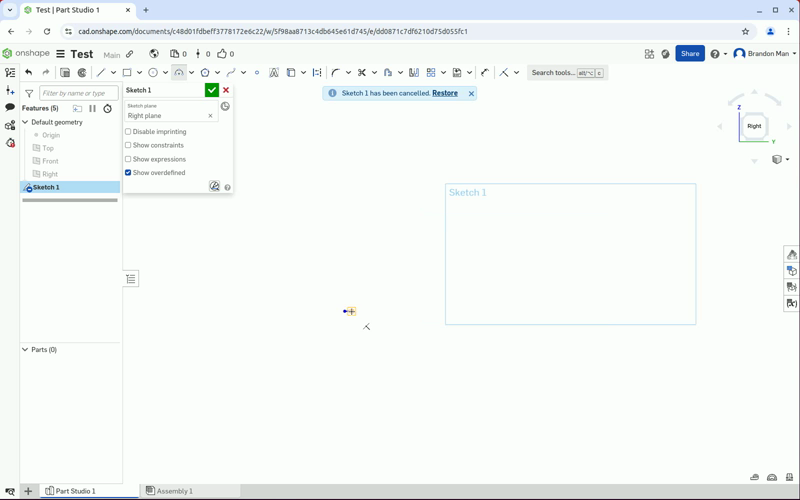
scroll(6)
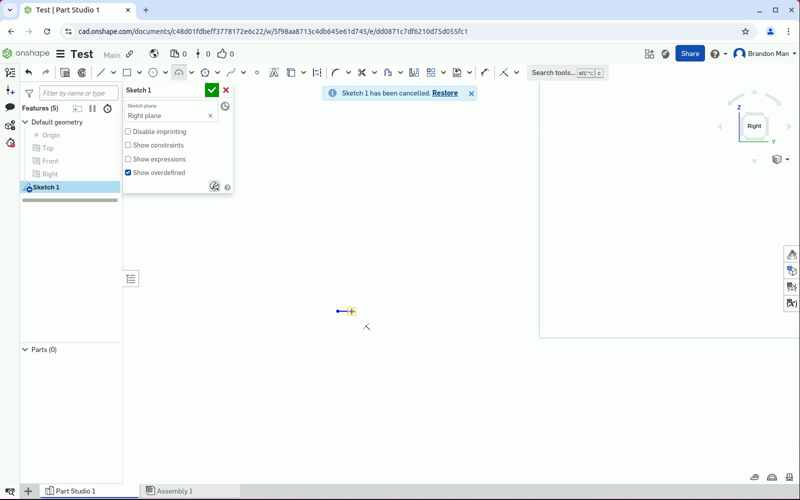
scroll(6)
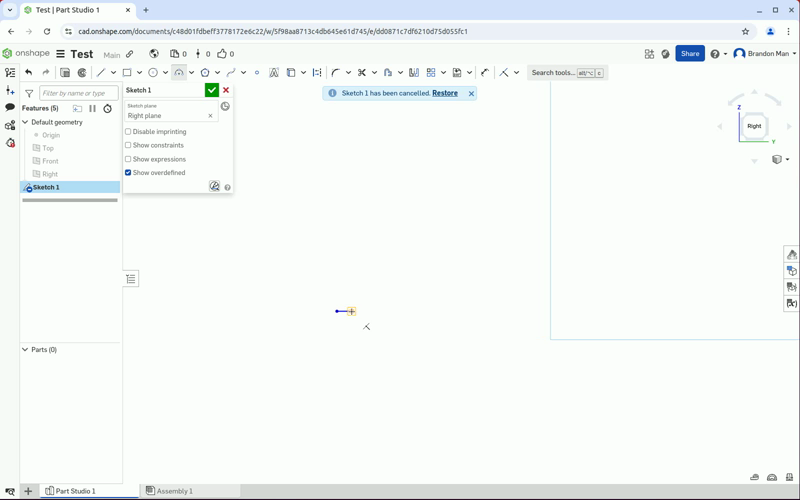
scroll(6)
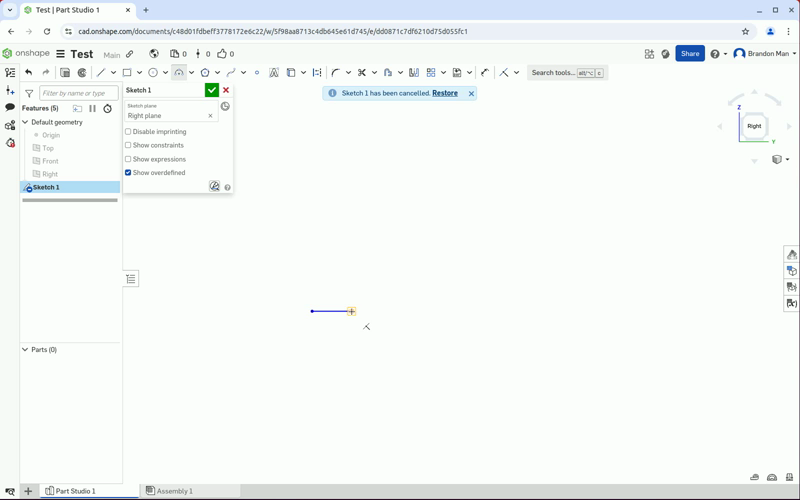
click(351, 311)
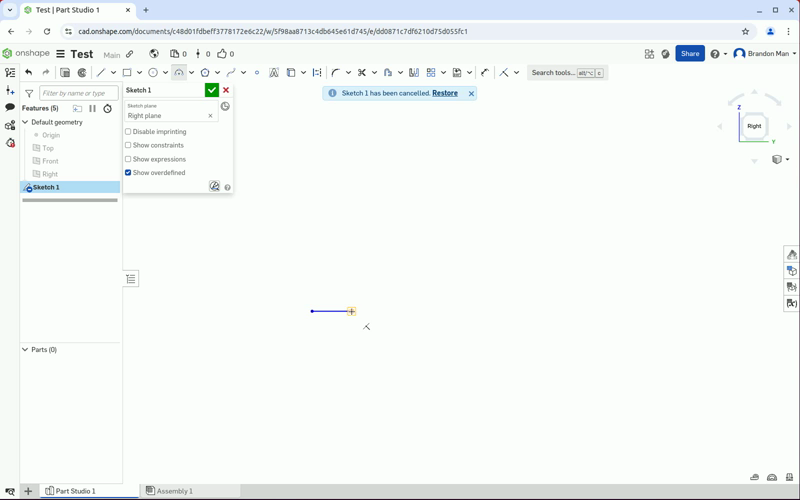
scroll(-6)
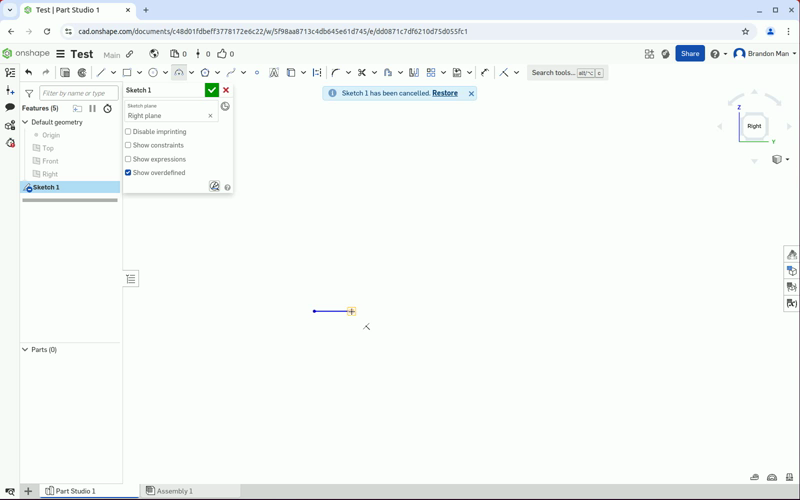
scroll(-6)
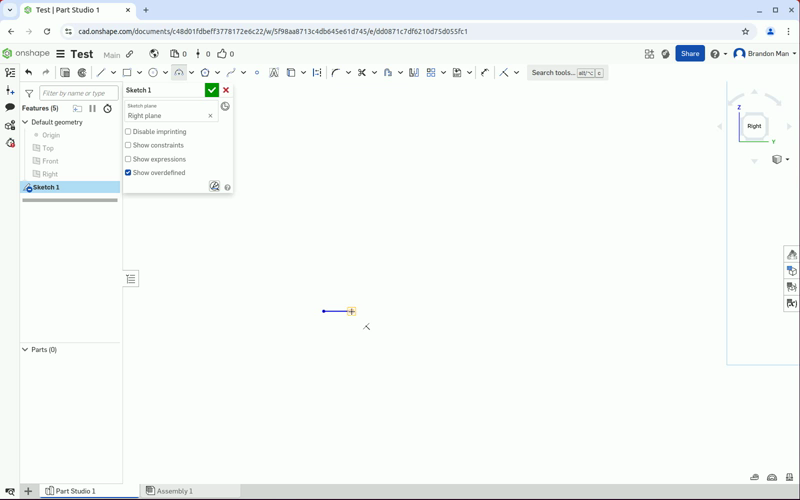
scroll(-6)
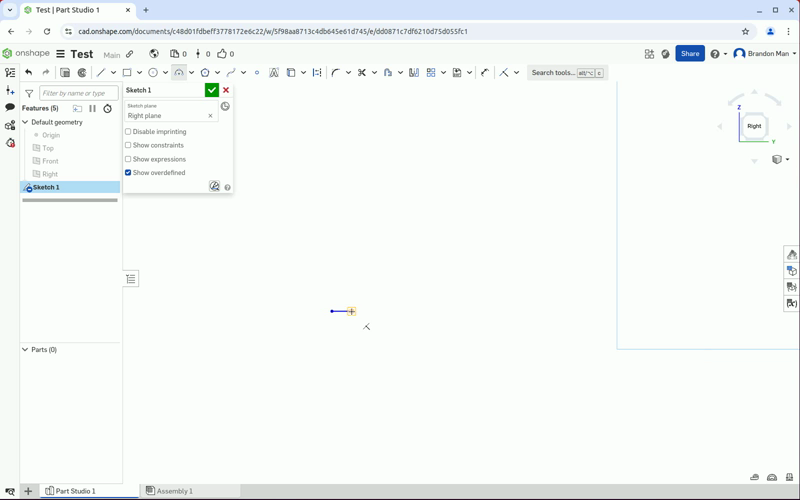
scroll(-6)
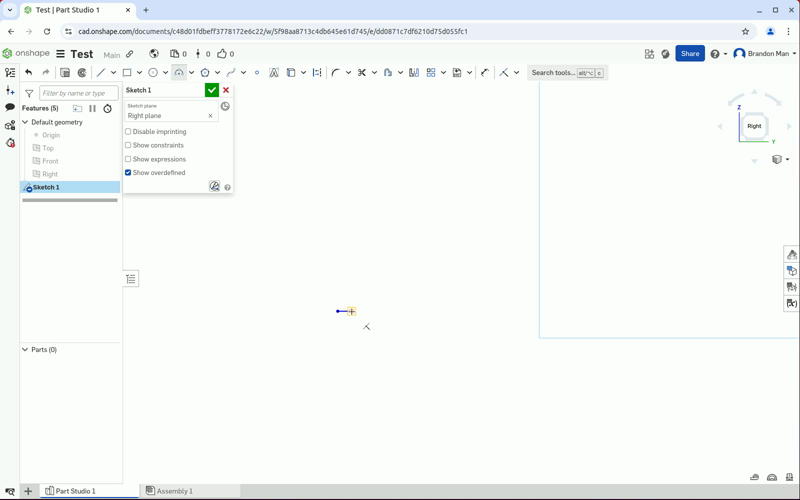
scroll(-6)
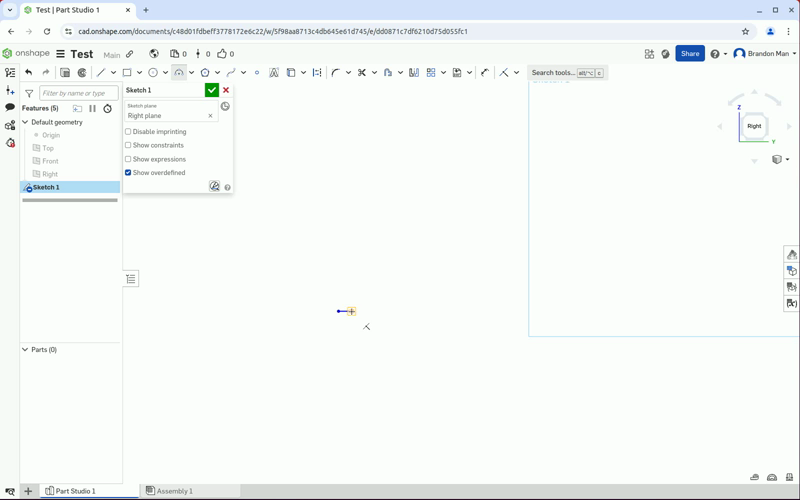
scroll(-6)
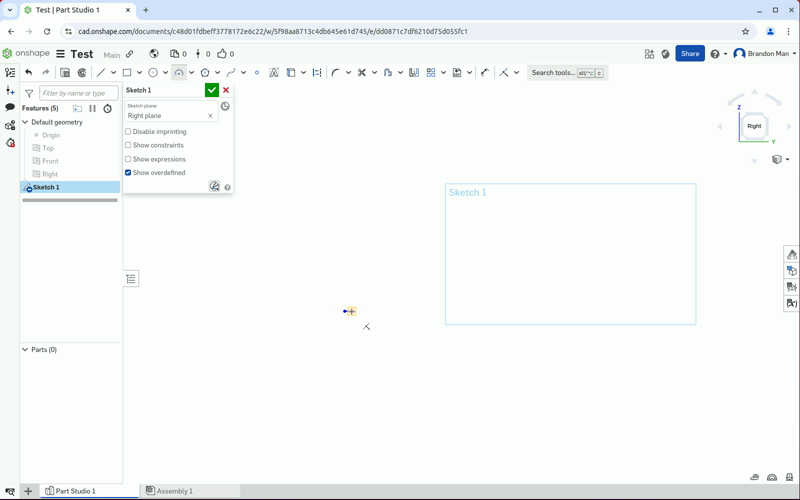
scroll(-6)
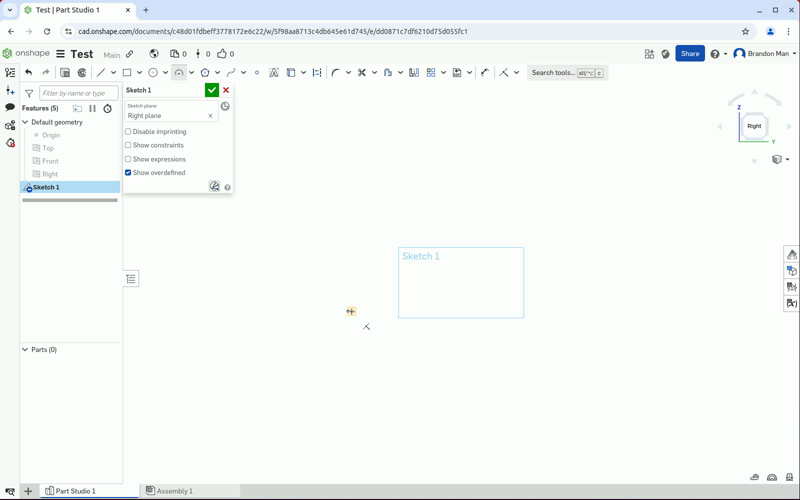
key_down(shift)
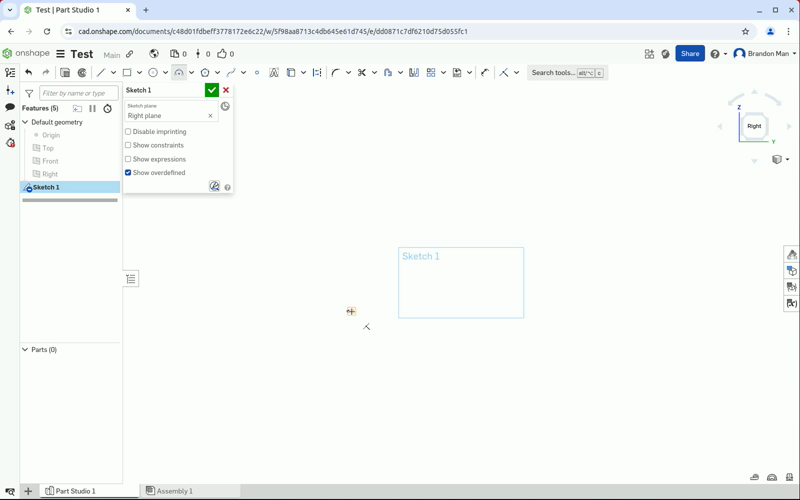
mouse_move(348, 282)
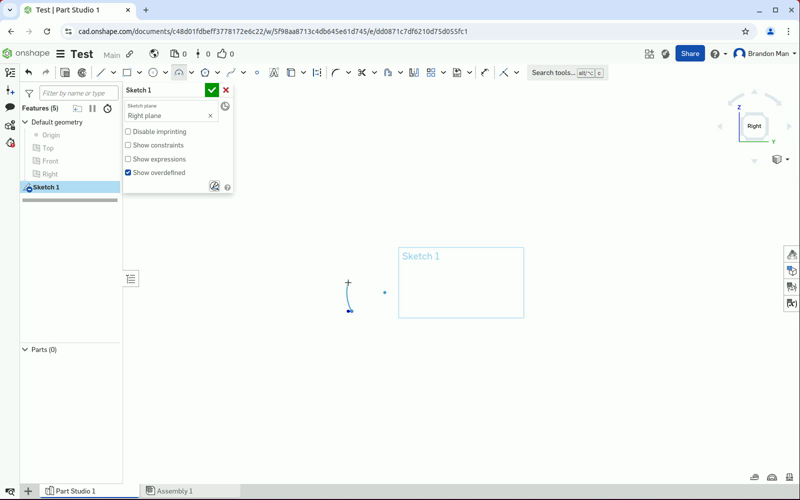
click(348, 282)
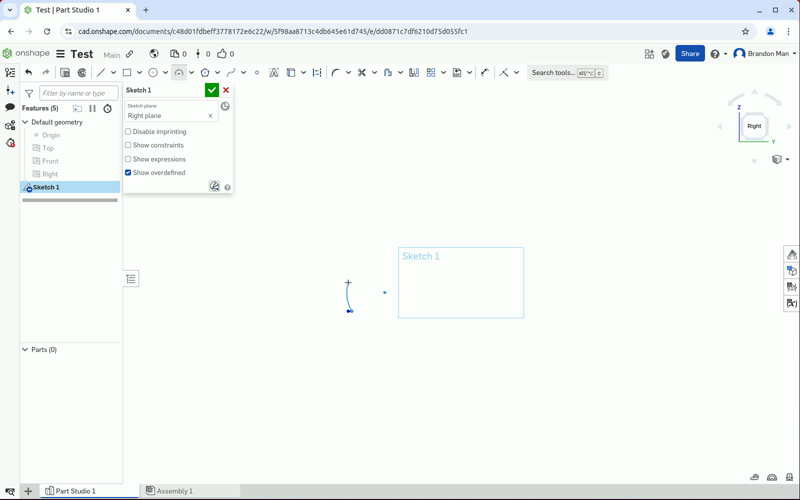
mouse_move(349, 296)
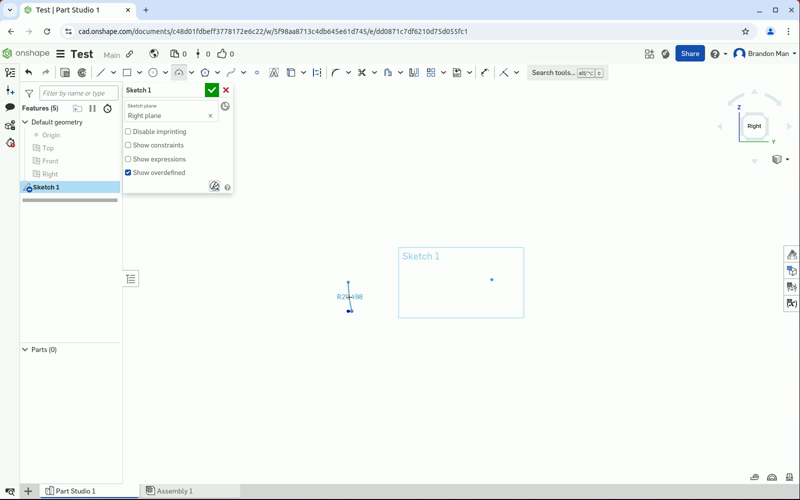
click(349, 296)
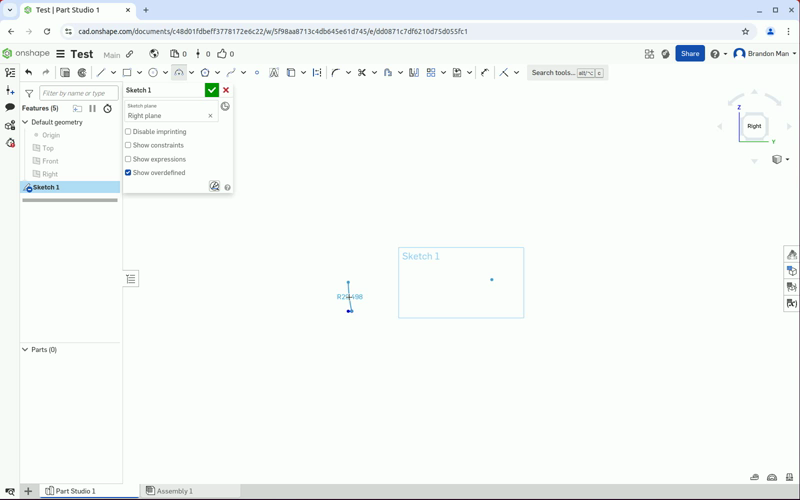
key_up(shift)
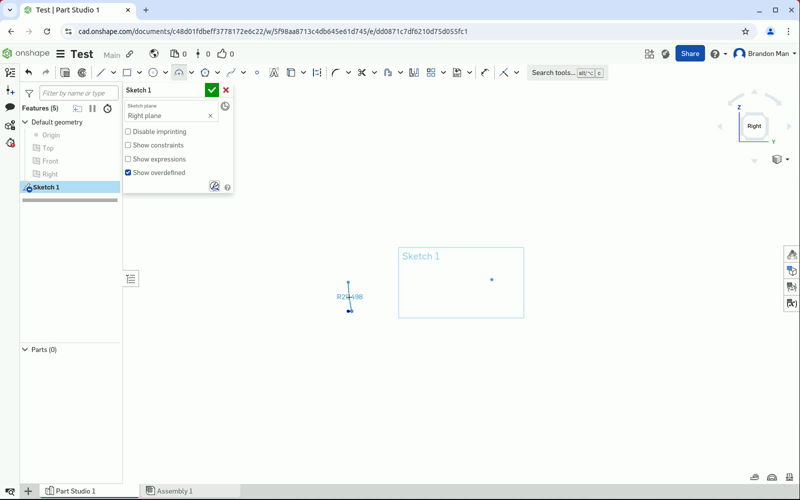
key(esc)
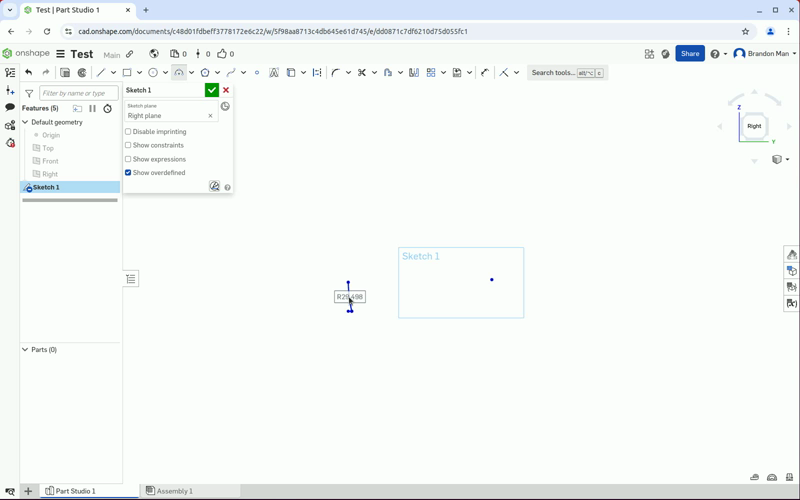
key(l)
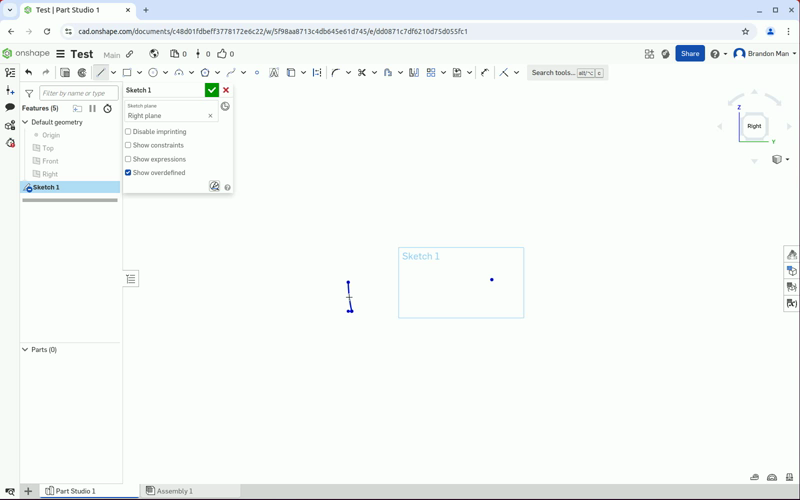
mouse_move(348, 282)
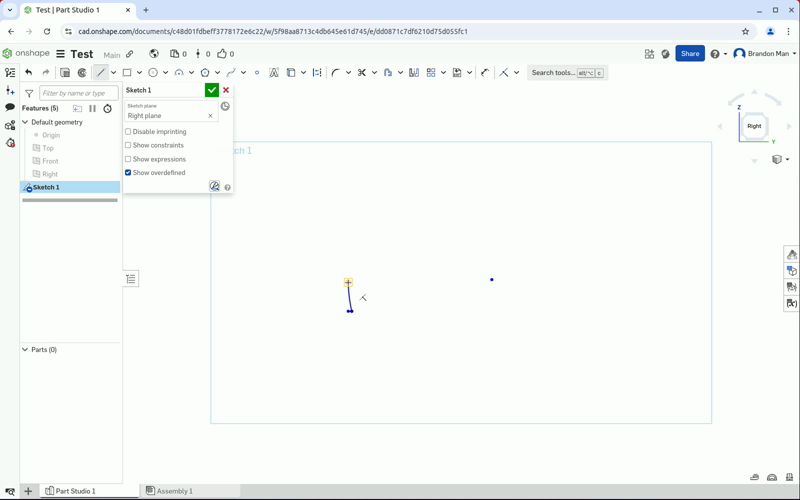
click(348, 282)
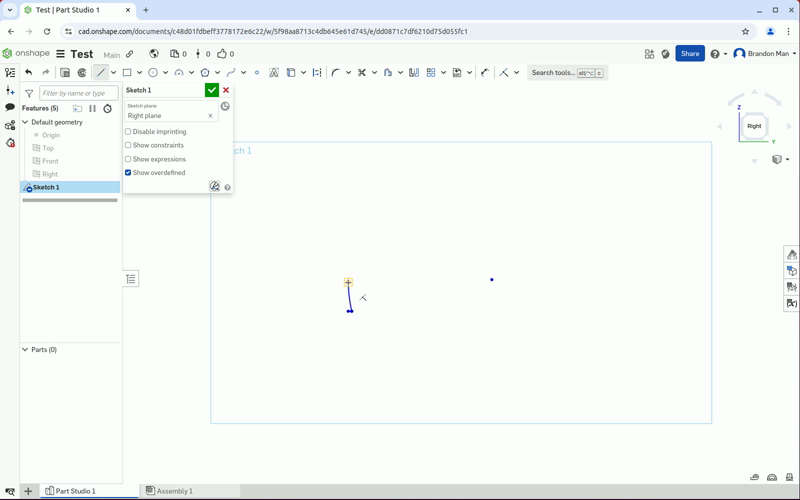
mouse_move(378, 282)
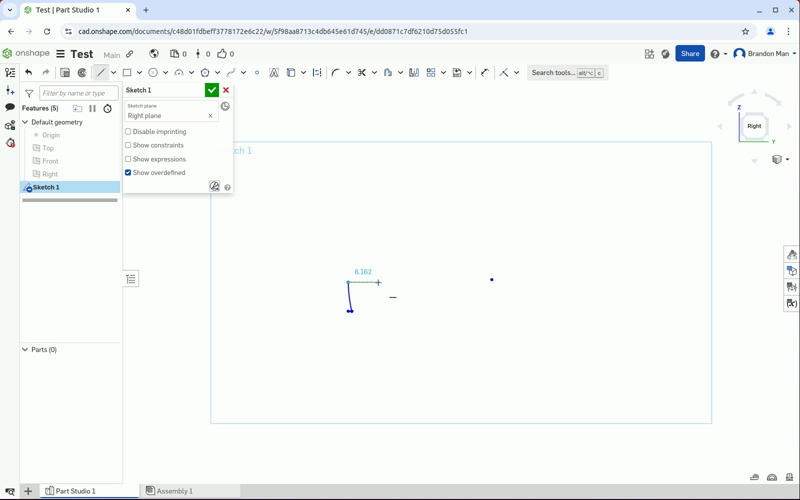
key_down(shift)
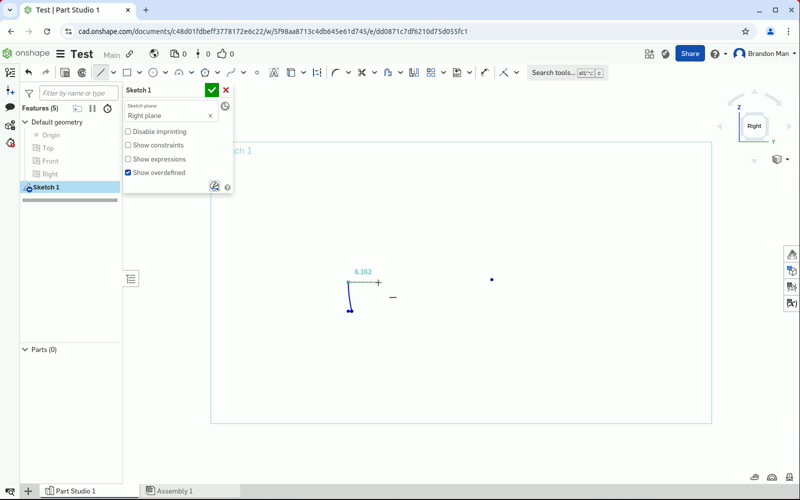
mouse_move(348, 311)
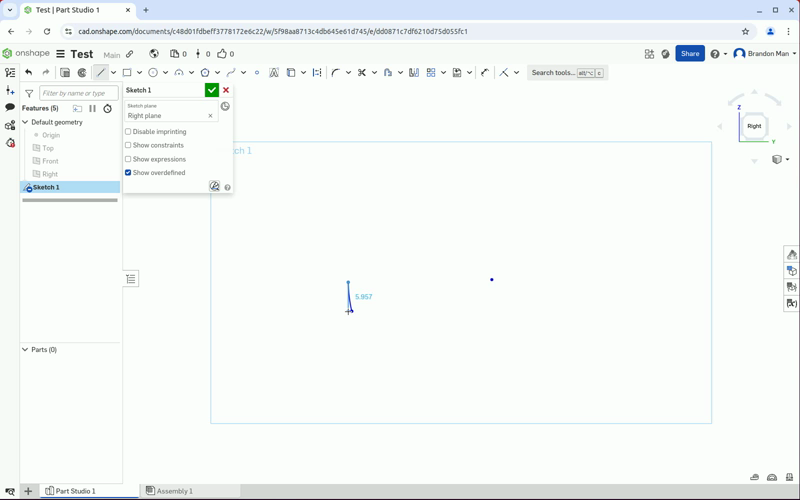
scroll(6)
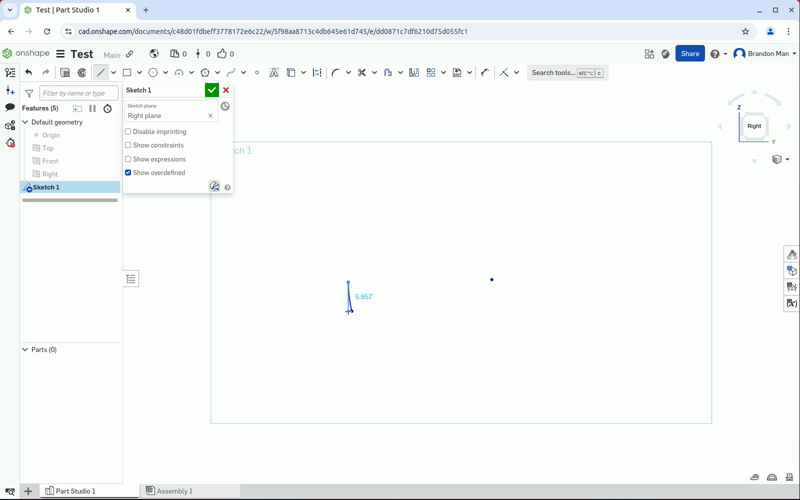
scroll(6)
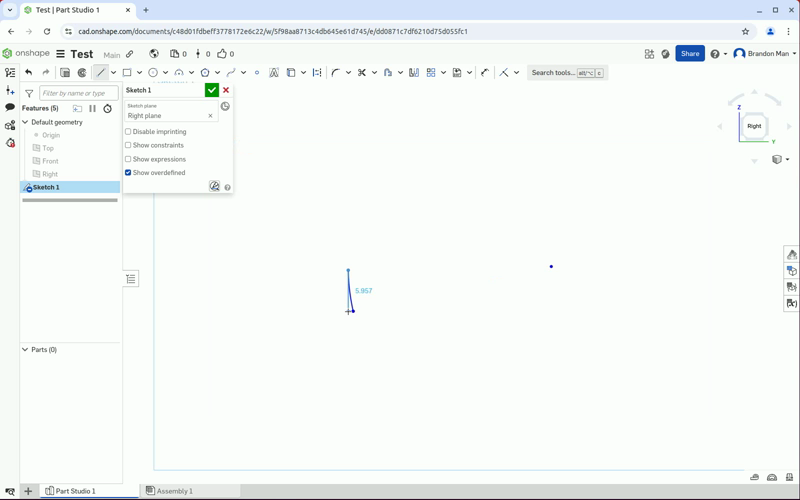
scroll(6)
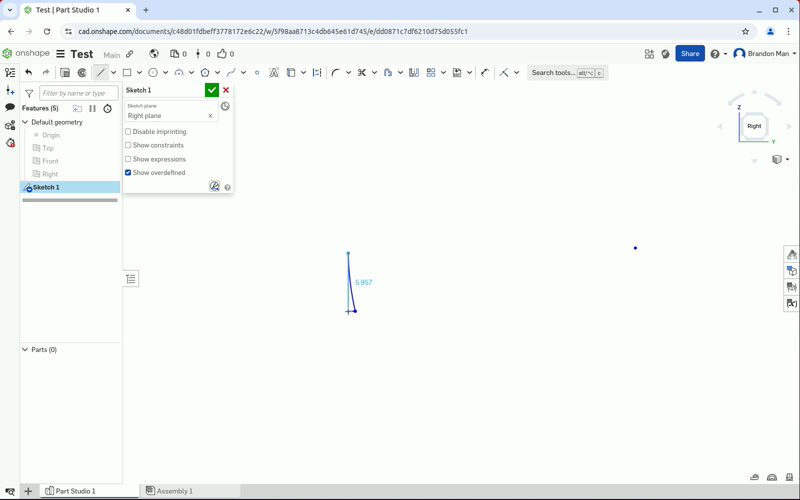
scroll(6)
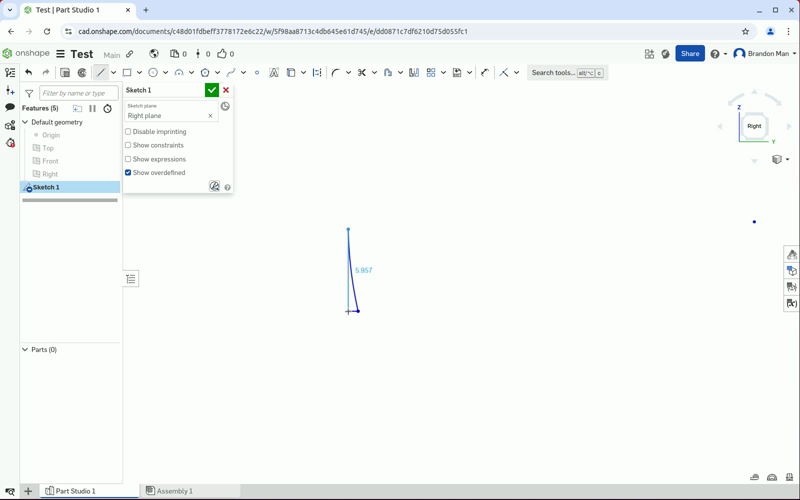
scroll(6)
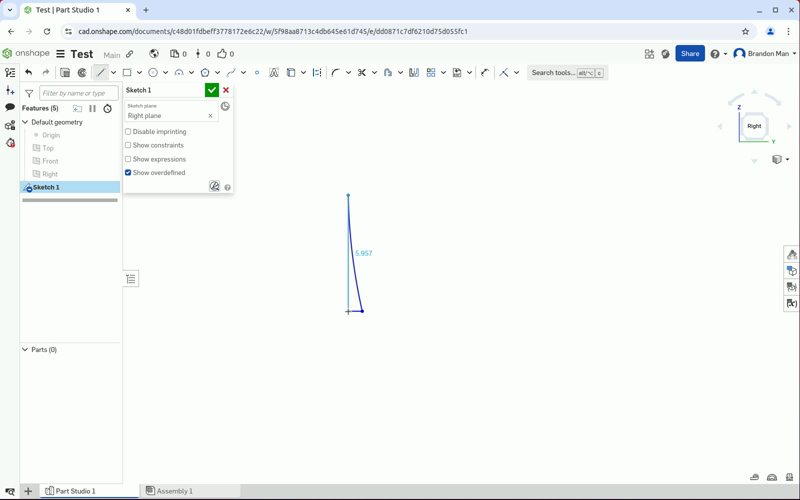
scroll(6)
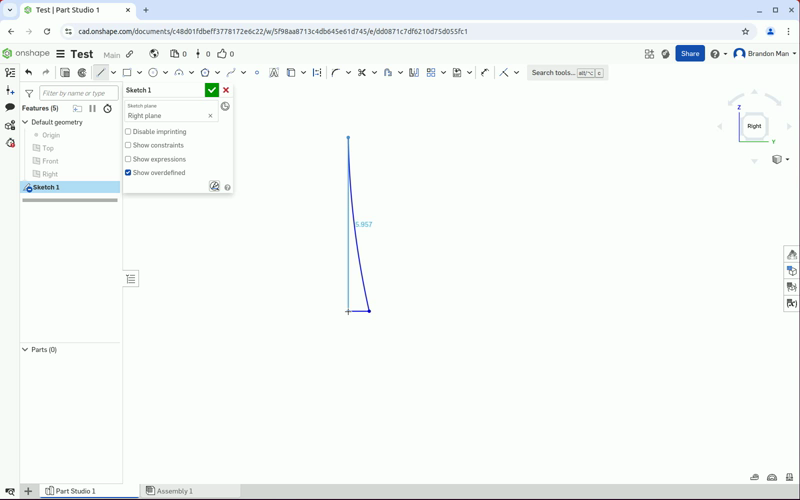
scroll(6)
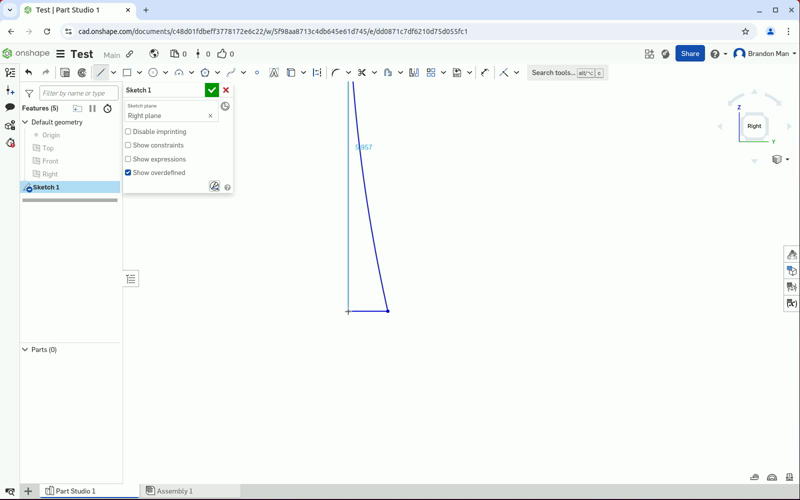
key_up(shift)
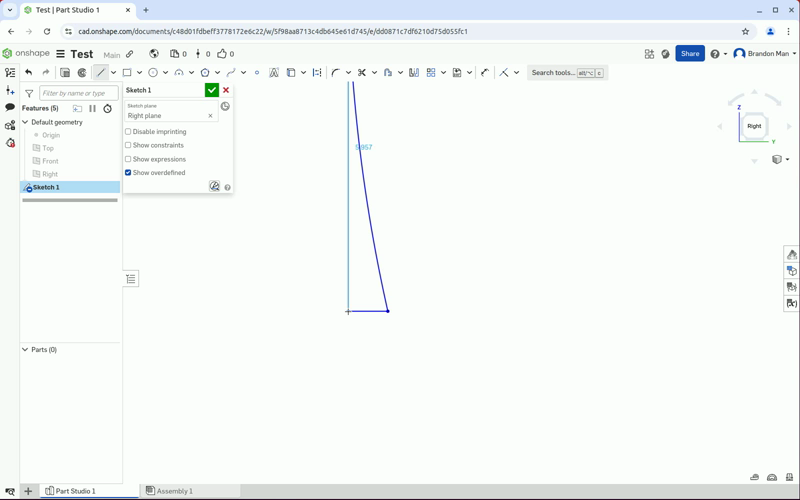
click(348, 311)
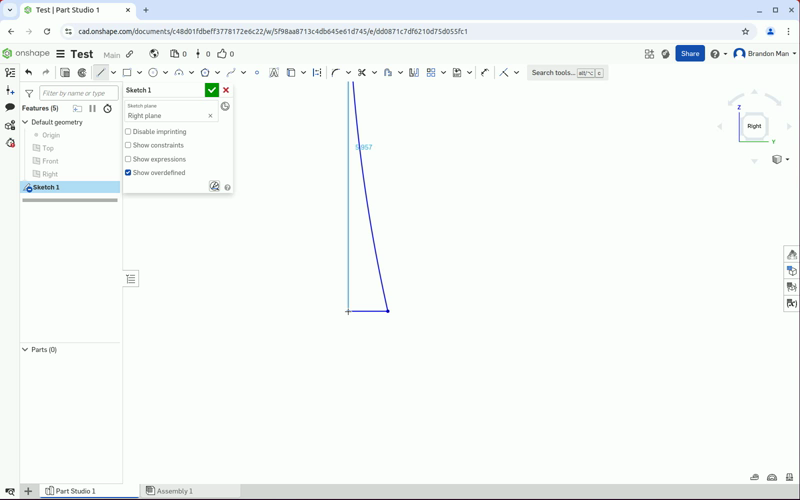
scroll(-6)
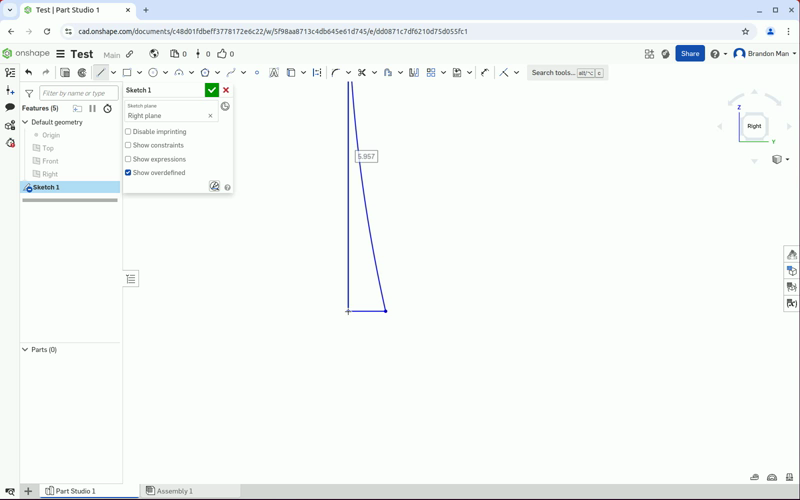
scroll(-6)
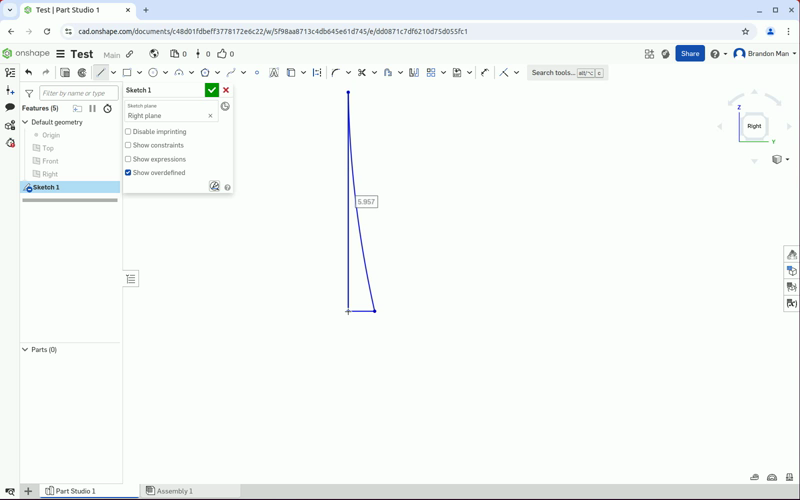
scroll(-6)
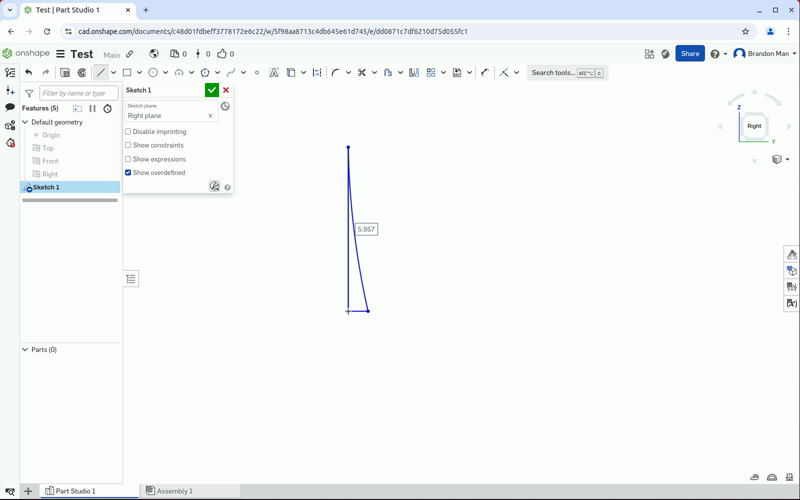
scroll(-6)
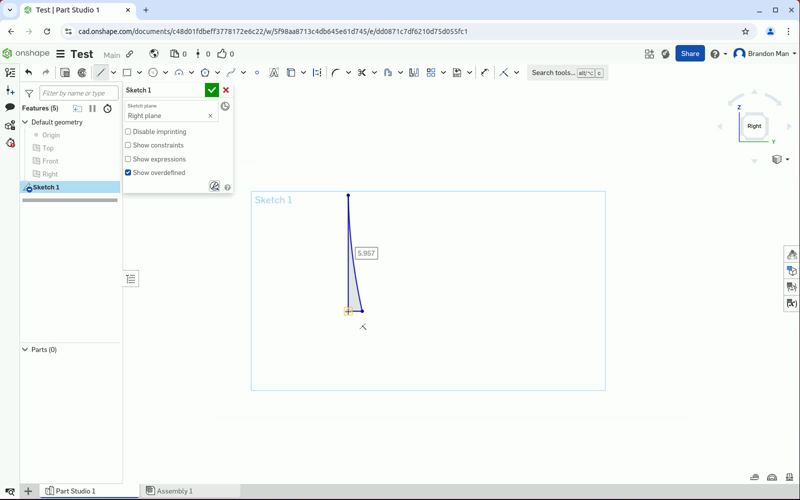
scroll(-6)
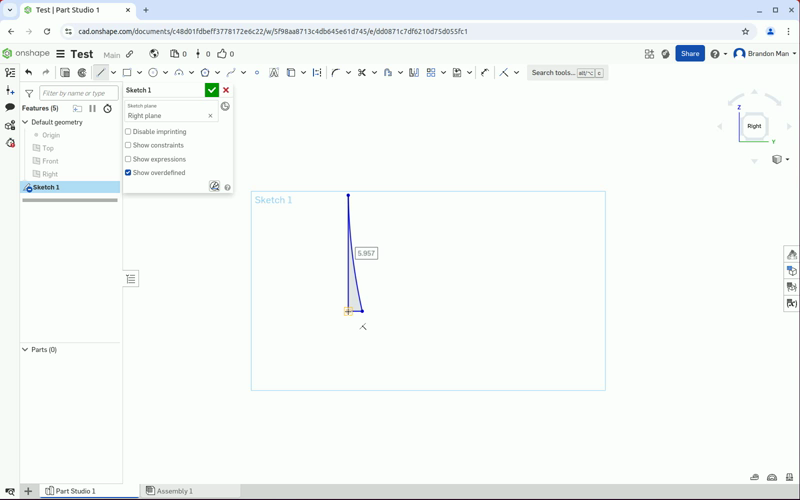
scroll(-6)
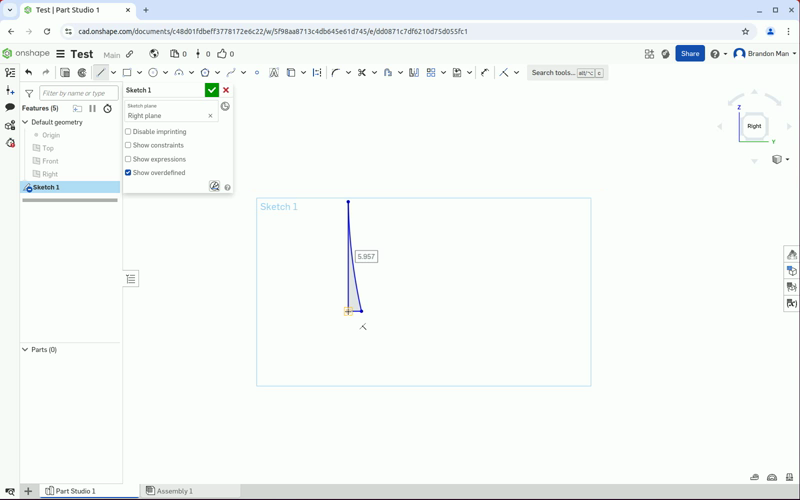
scroll(-6)
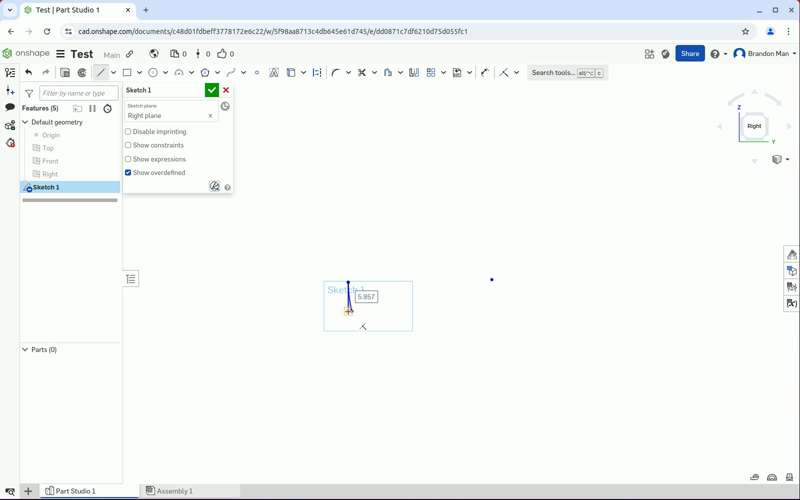
key(esc)
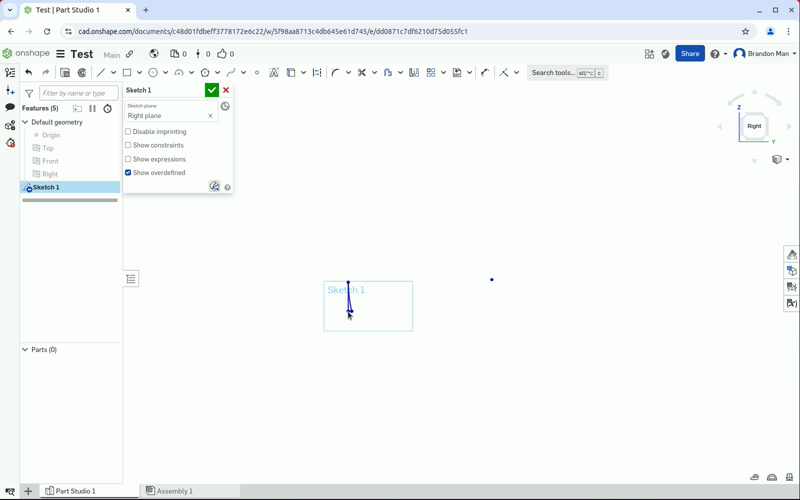
mouse_move(348, 298)
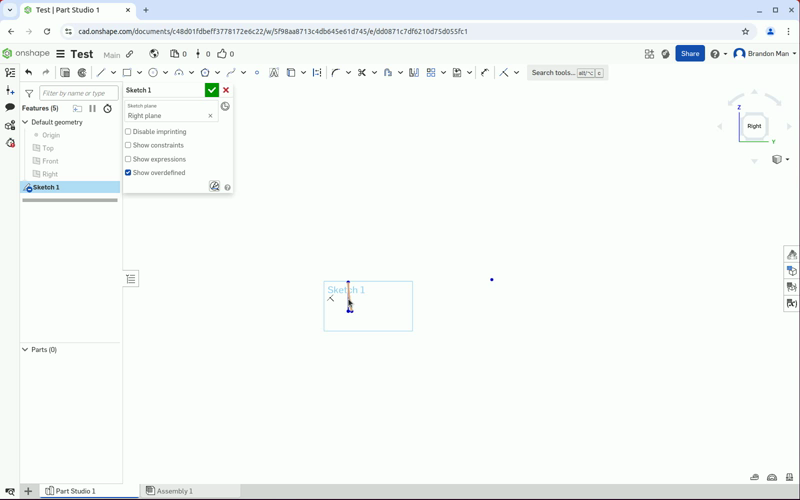
scroll(6)
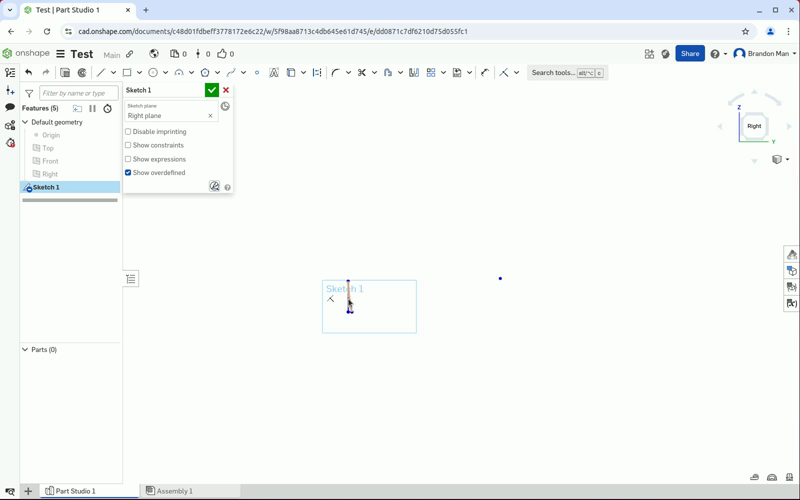
scroll(6)
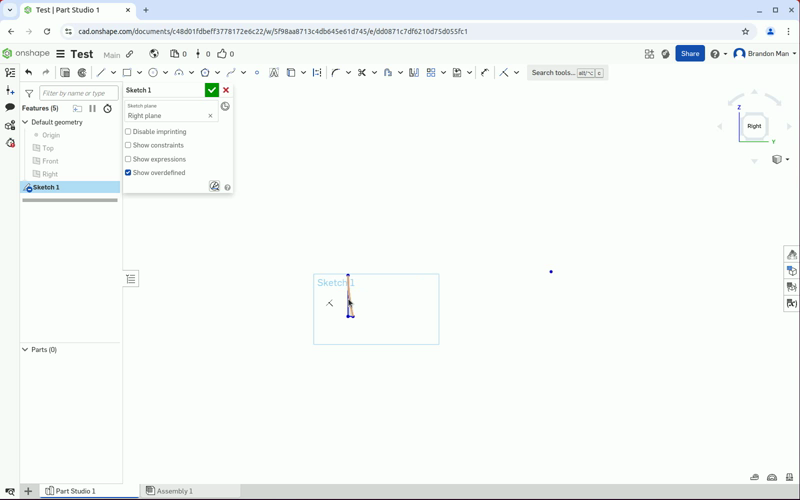
scroll(6)
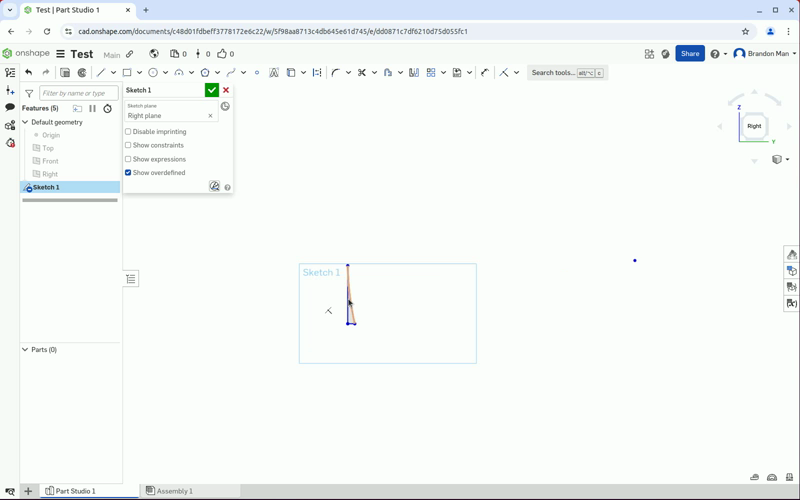
scroll(6)
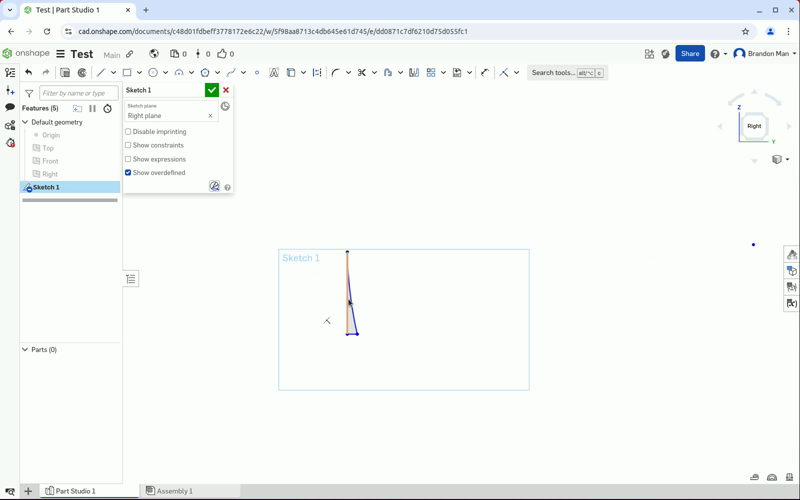
scroll(6)
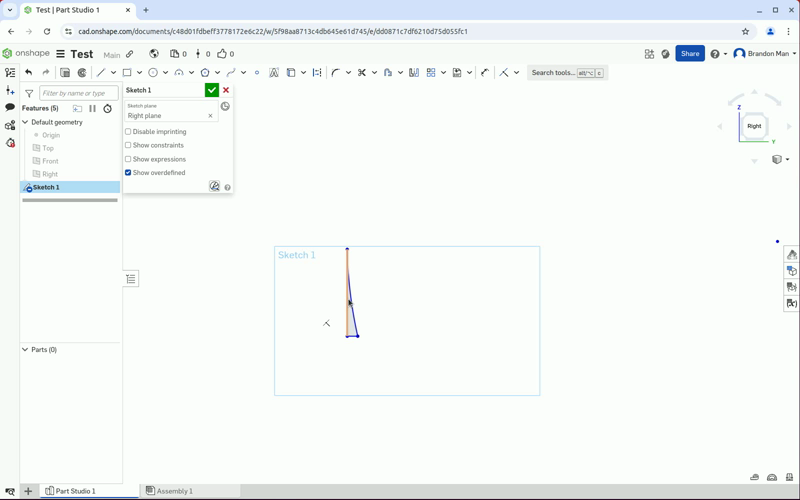
scroll(6)
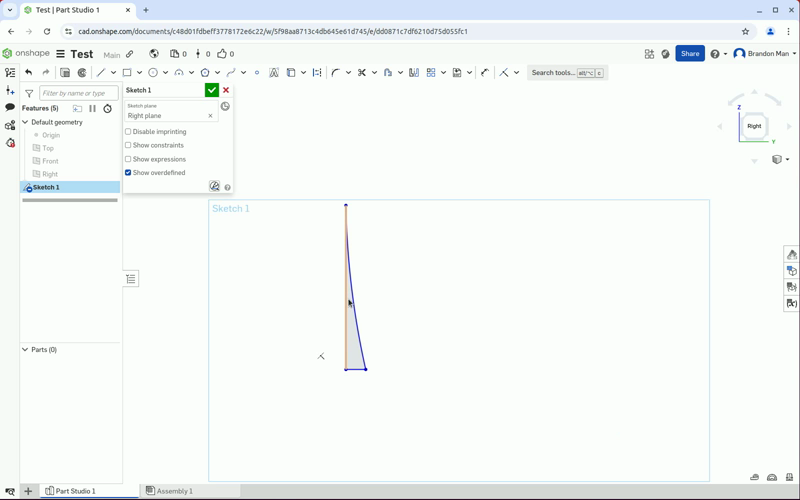
scroll(6)
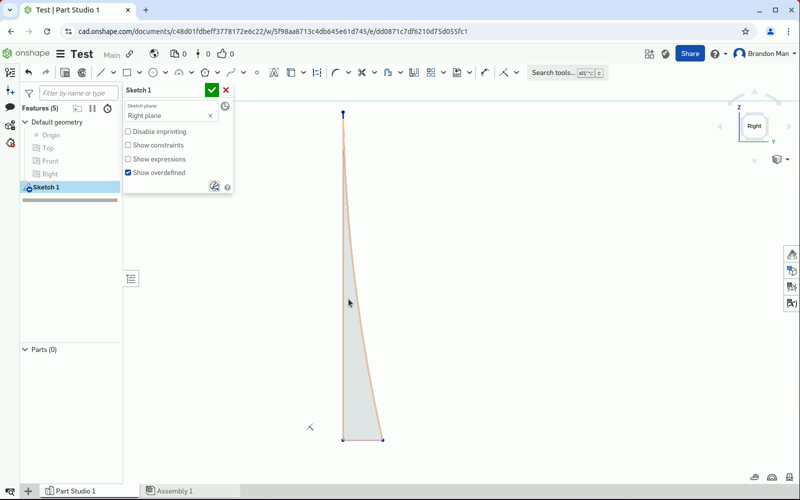
click(348, 298)
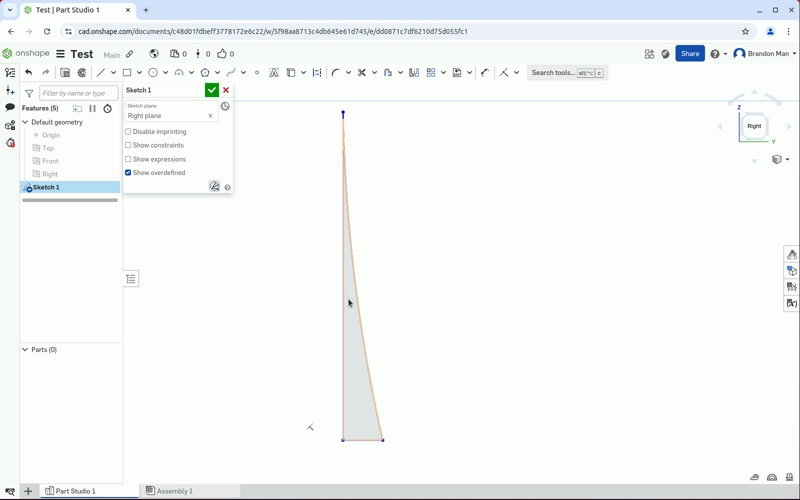
scroll(-6)
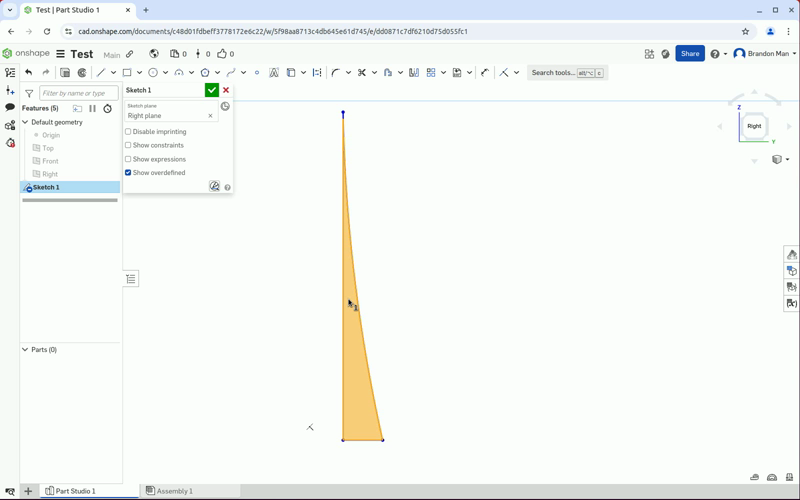
scroll(-6)
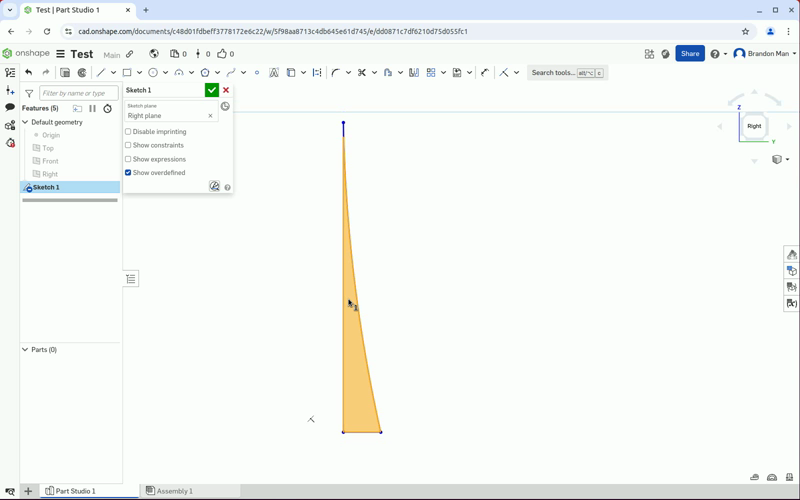
scroll(-6)
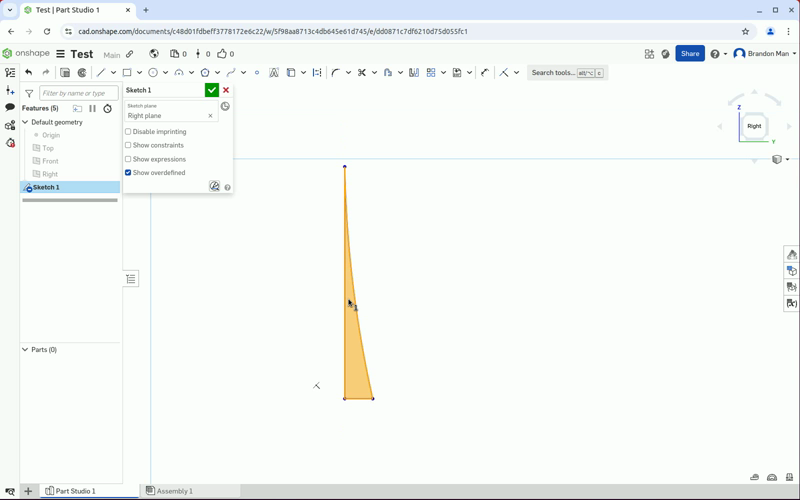
scroll(-6)
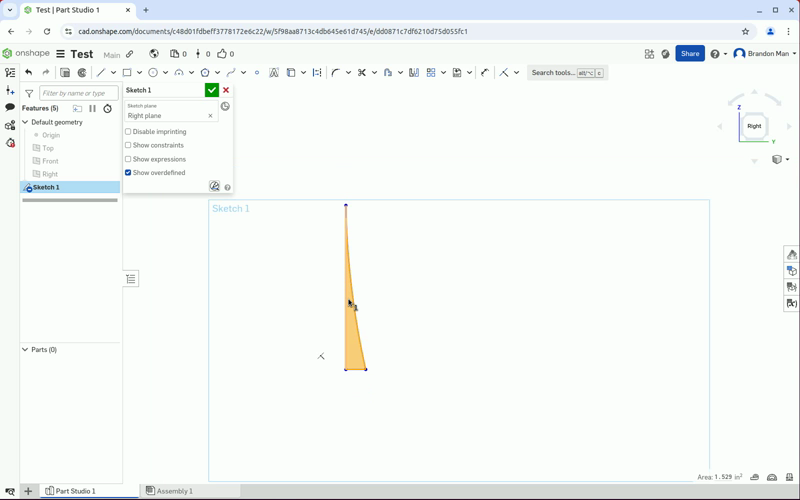
scroll(-6)
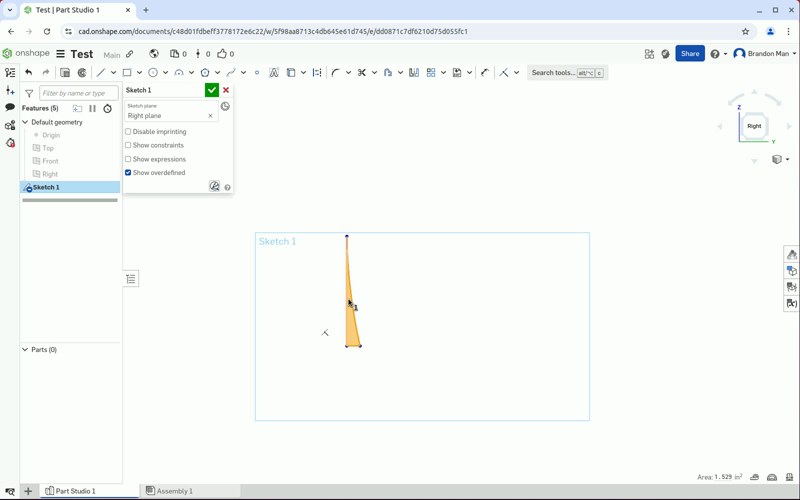
scroll(-6)
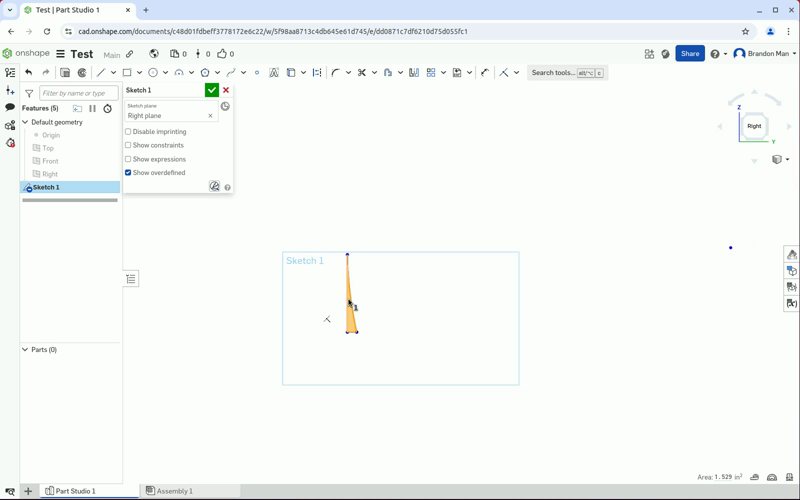
scroll(-6)
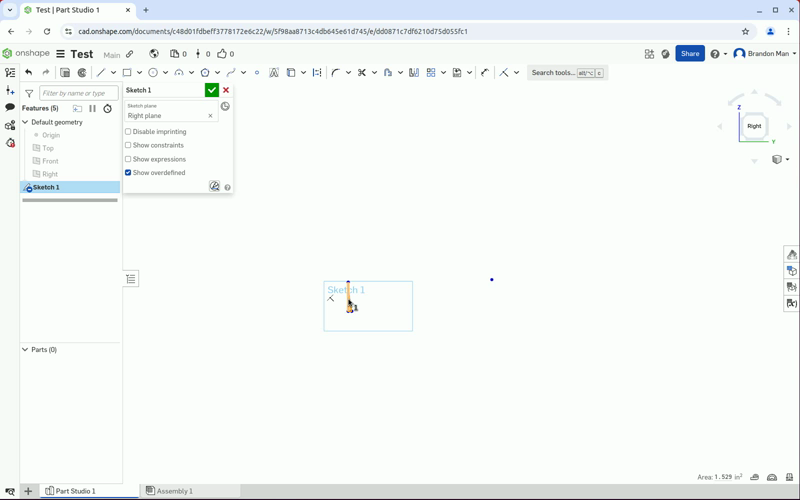
mouse_move(73, 352)
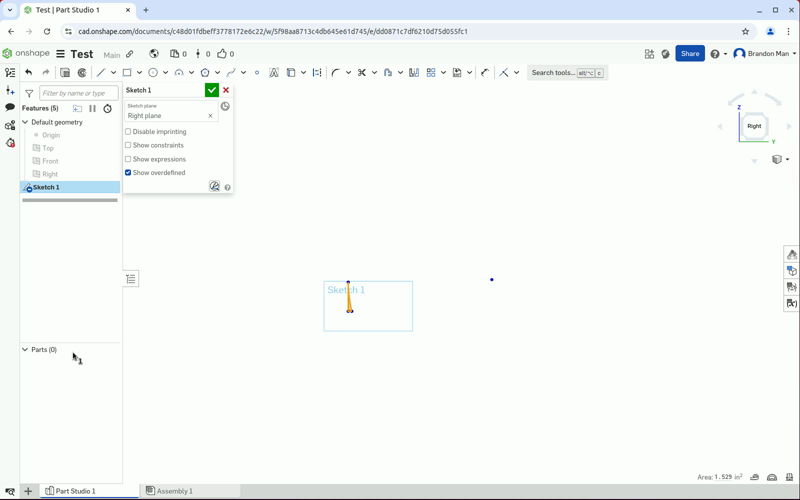
key(shift+y)
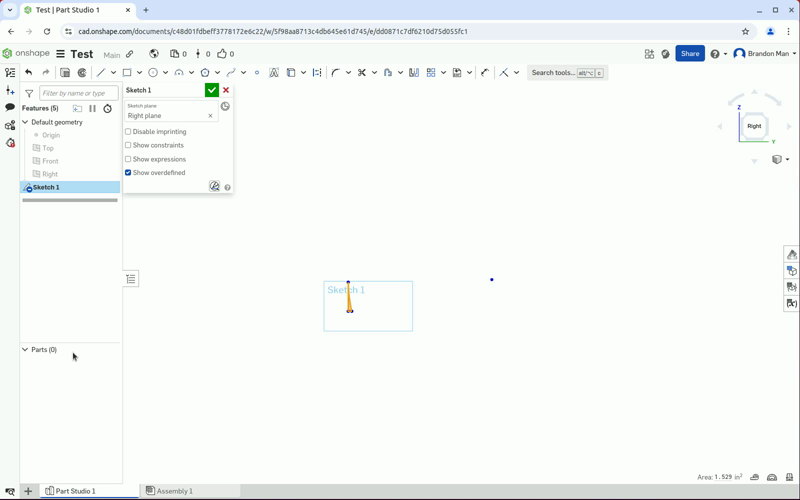
key(shift+e)
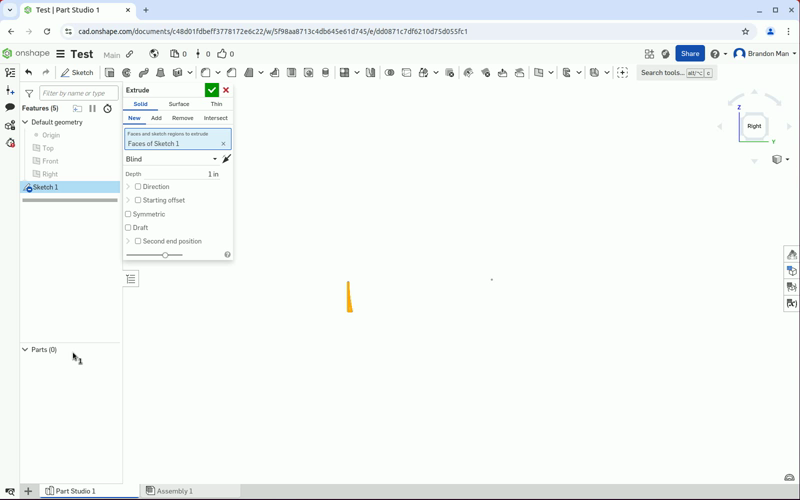
mouse_move(143, 106)
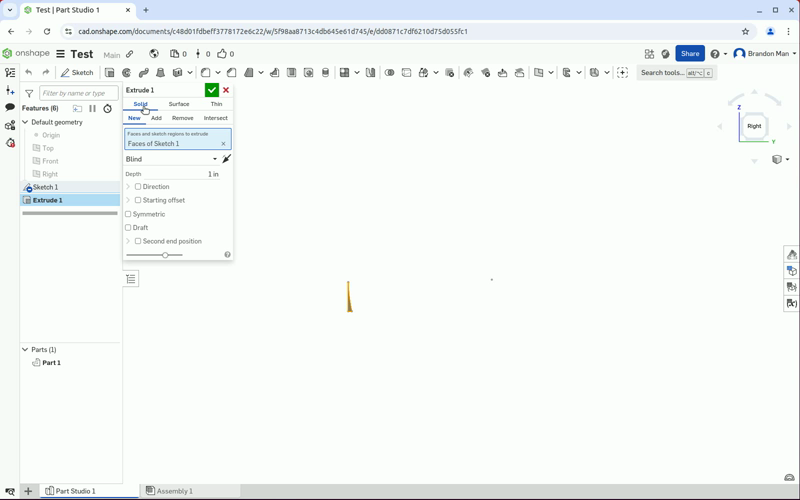
click(143, 106)
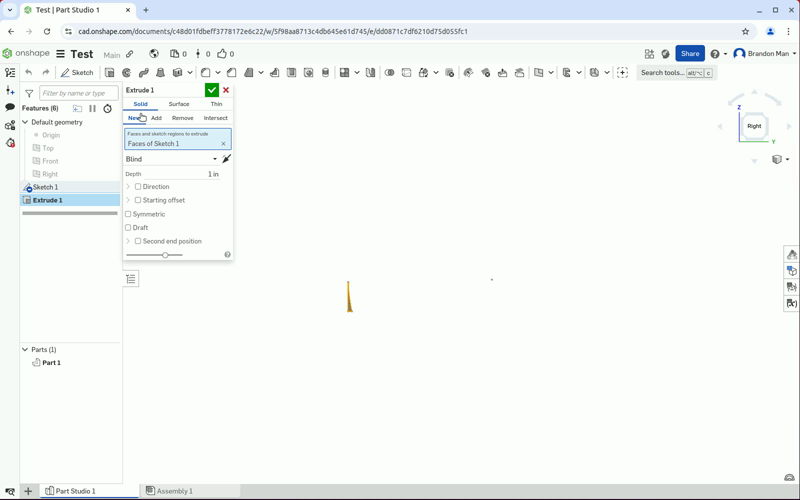
mouse_move(137, 120)
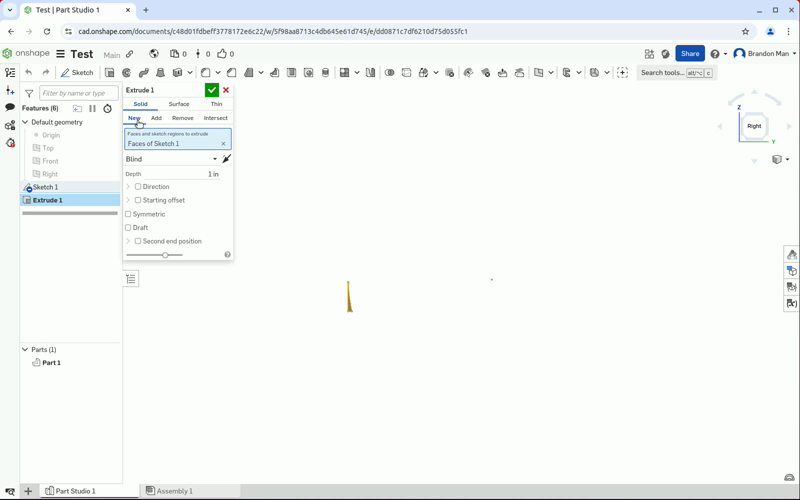
click(137, 120)
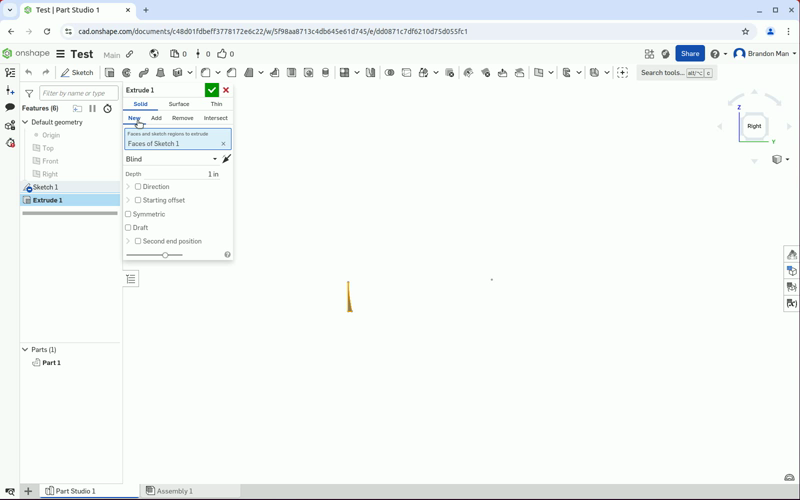
key(tab, 4)
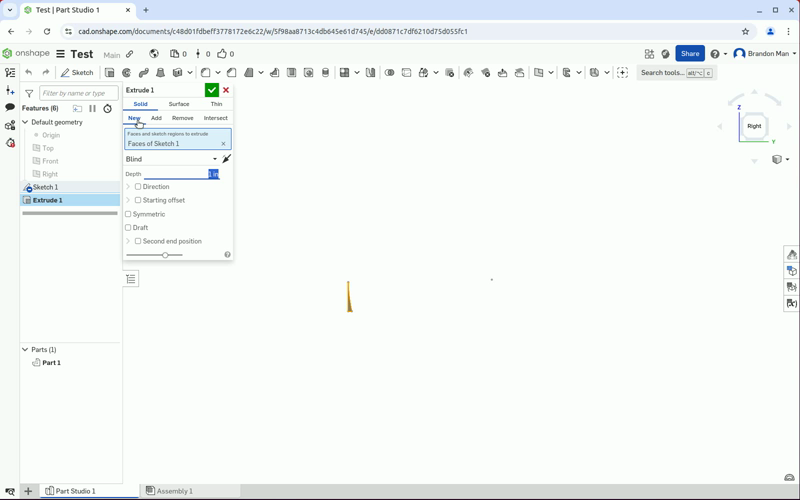
text(4.814)
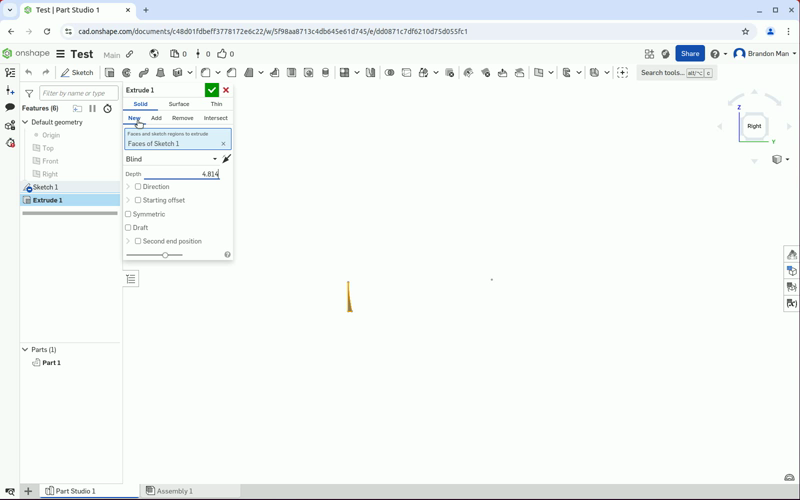
key(tab, 3)
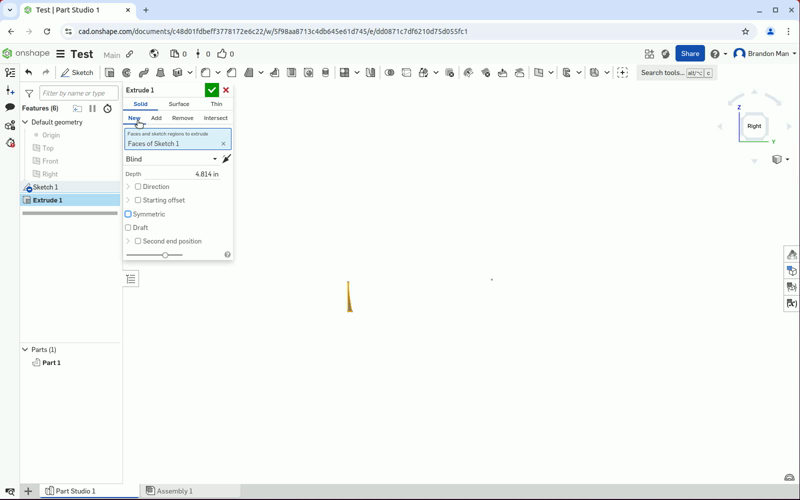
key(space)
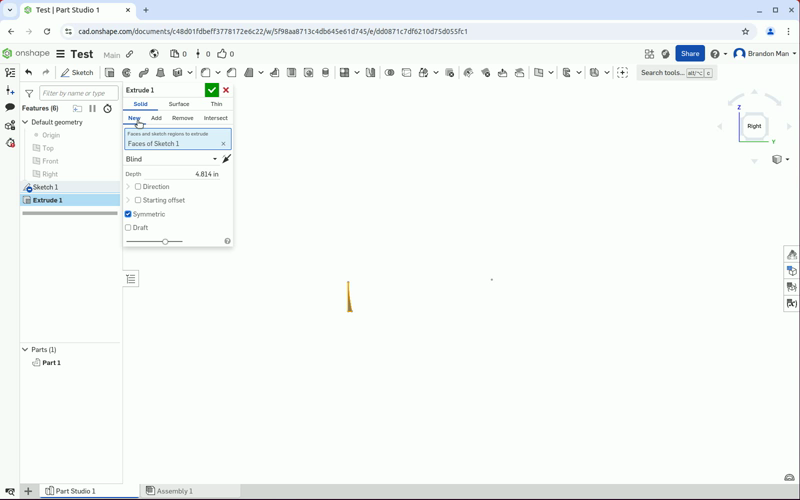
key(enter)
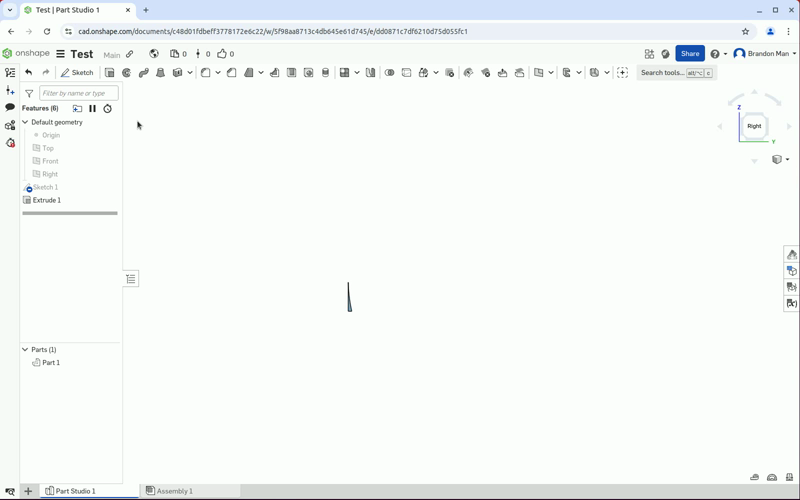
key(shift+h)
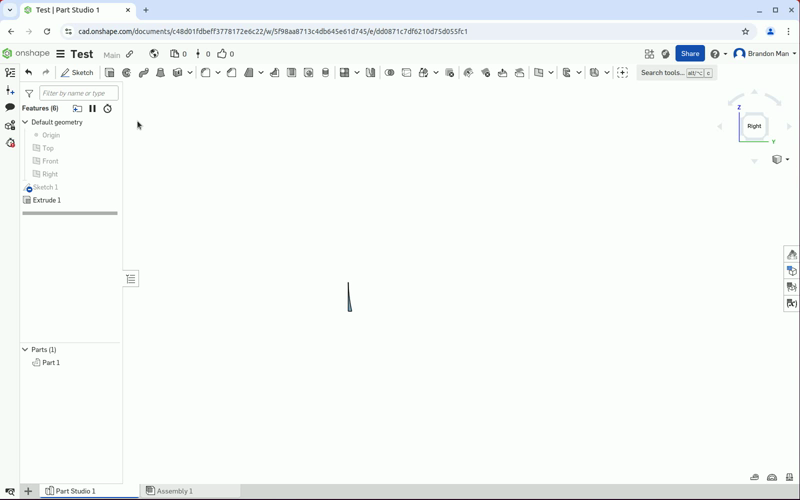
key(shift+h)
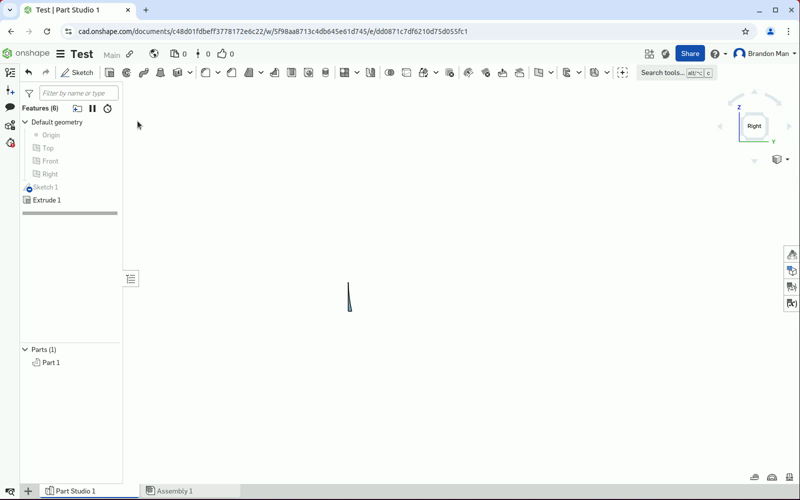
mouse_move(73, 189)
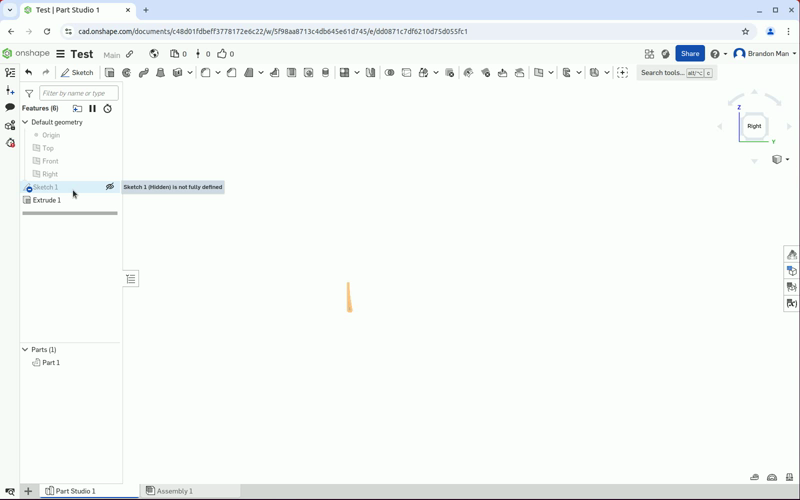
click(73, 189)
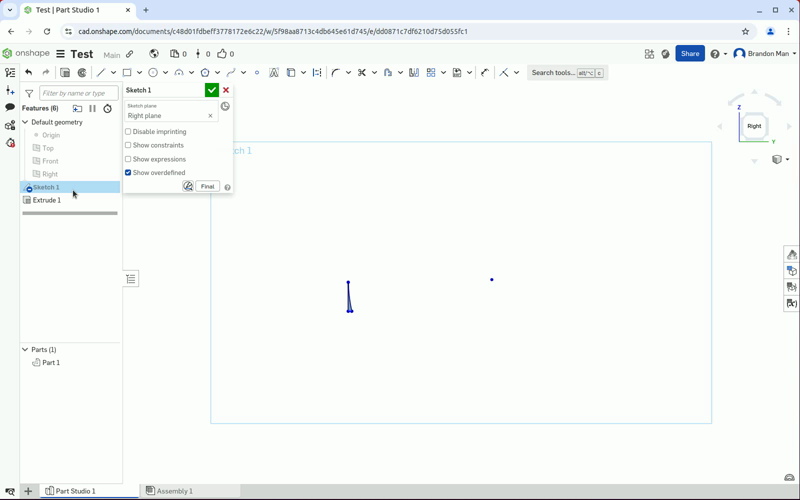
mouse_move(229, 92)
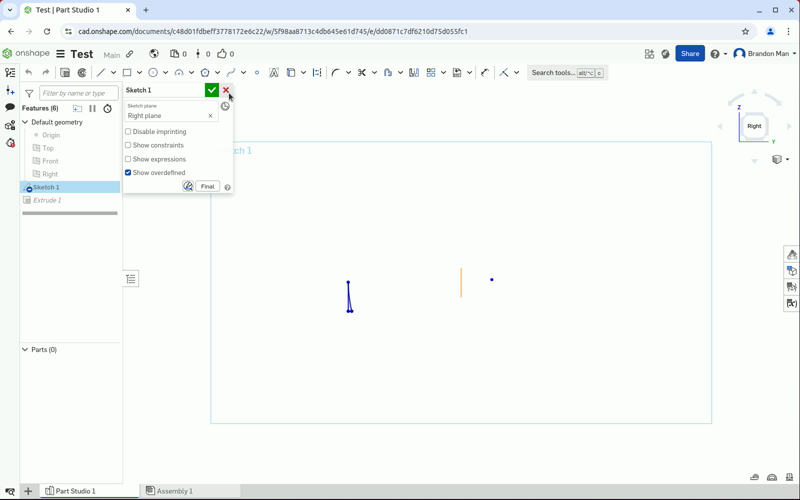
click(229, 92)
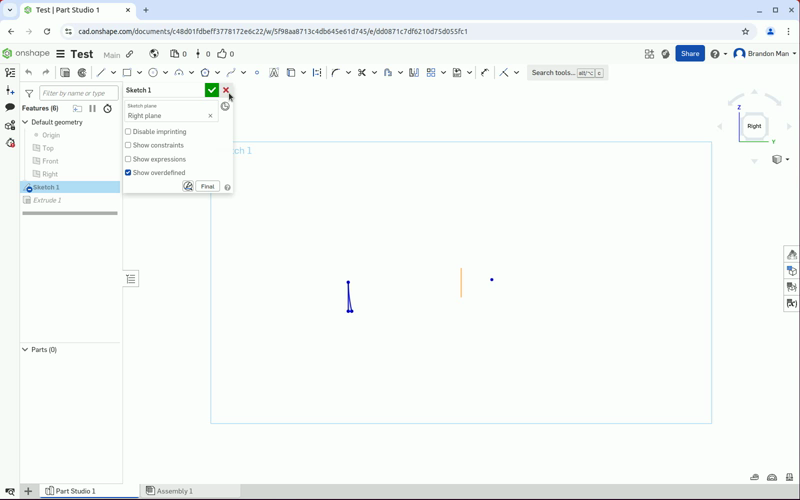
key(shift+s)
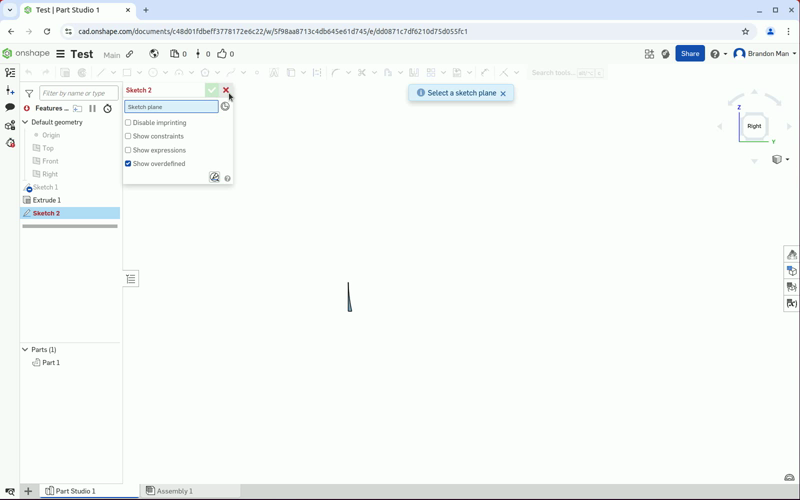
mouse_move(73, 176)
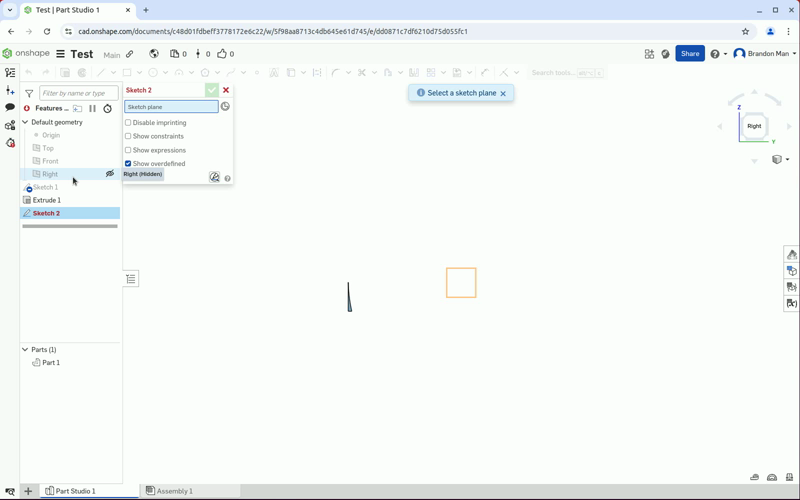
click(73, 176)
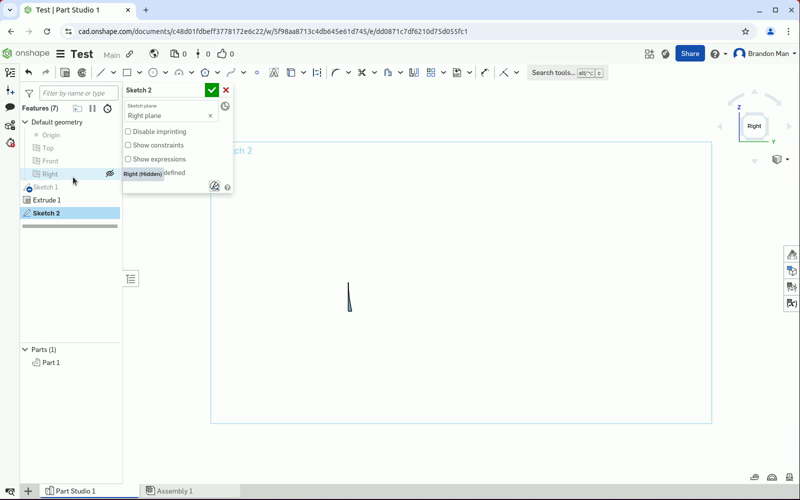
mouse_move(73, 352)
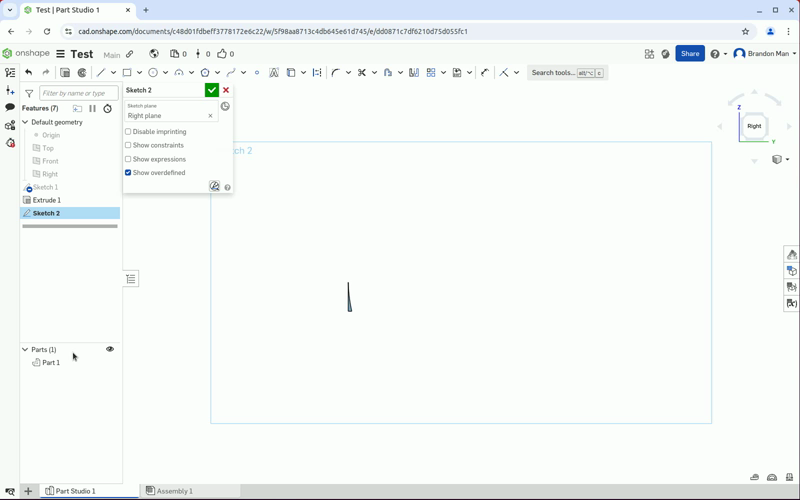
key(y)
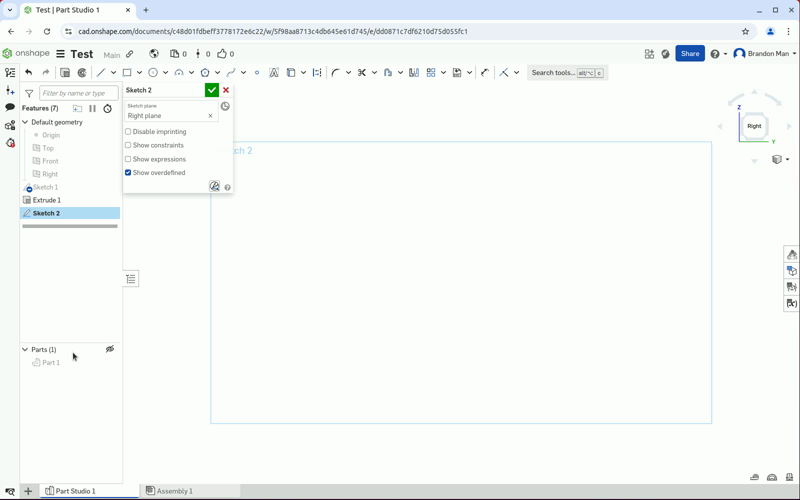
key(l)
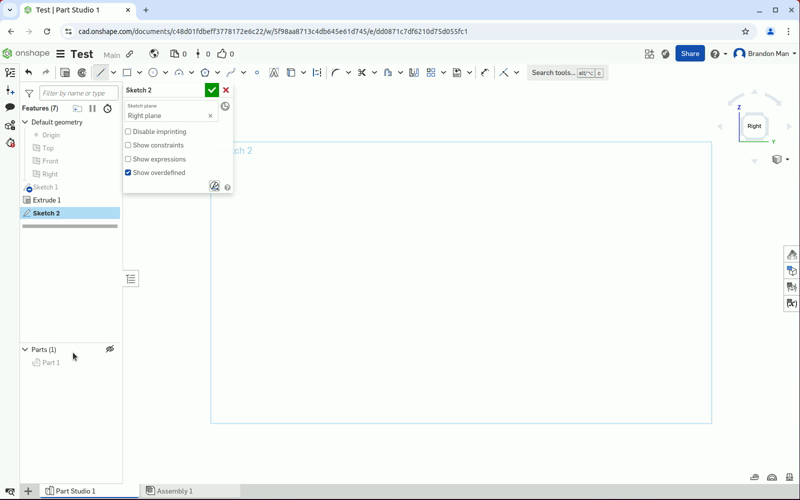
key_down(shift)
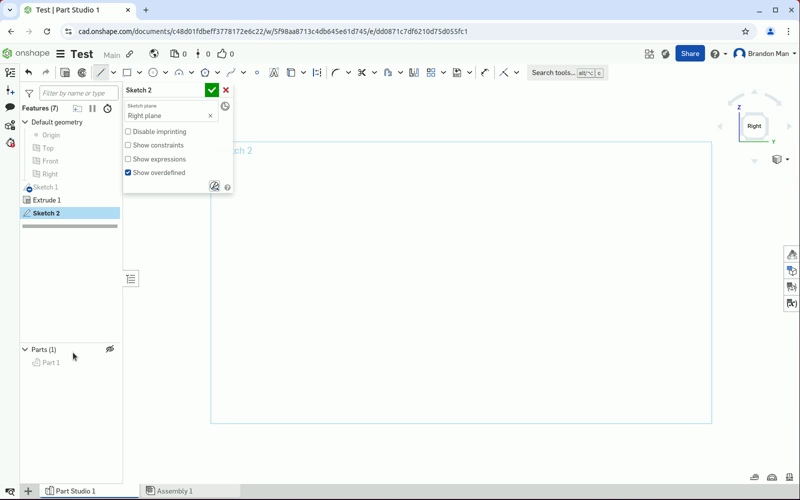
mouse_move(569, 311)
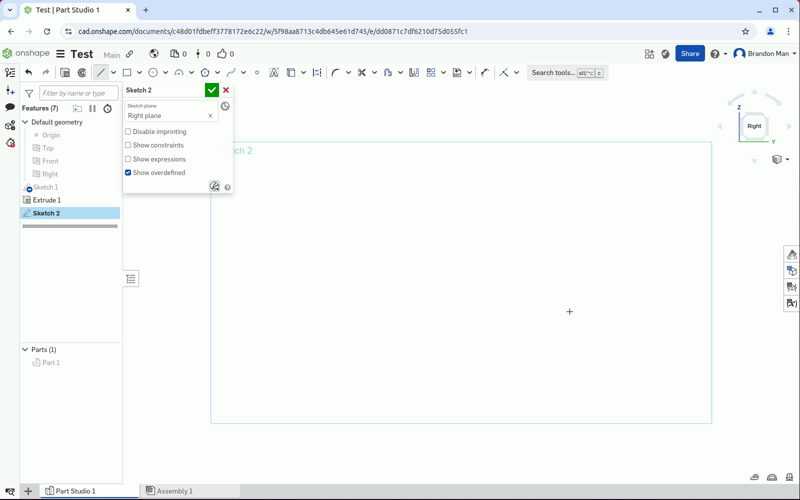
click(569, 311)
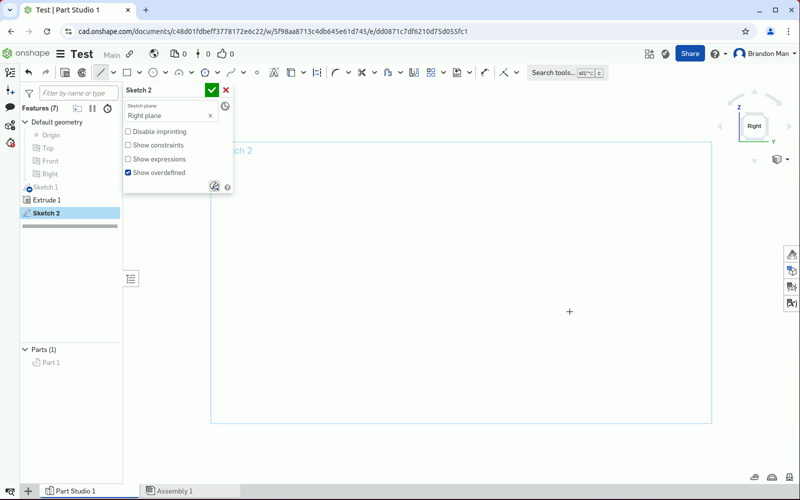
key_up(shift)
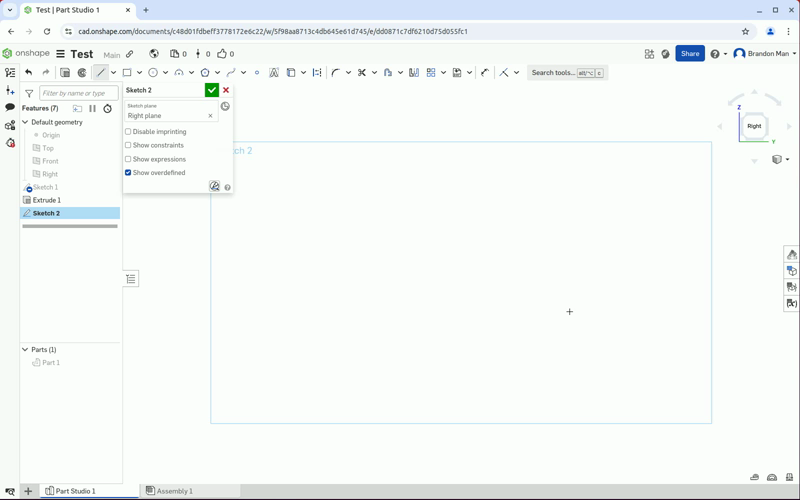
key_down(shift)
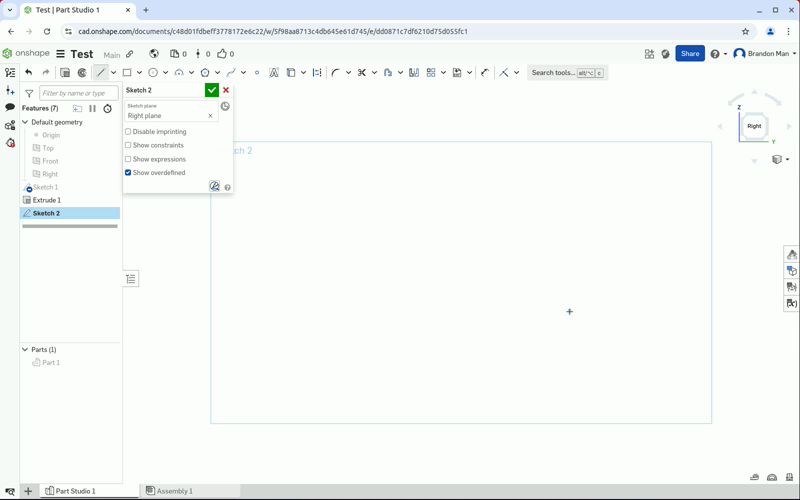
mouse_move(589, 311)
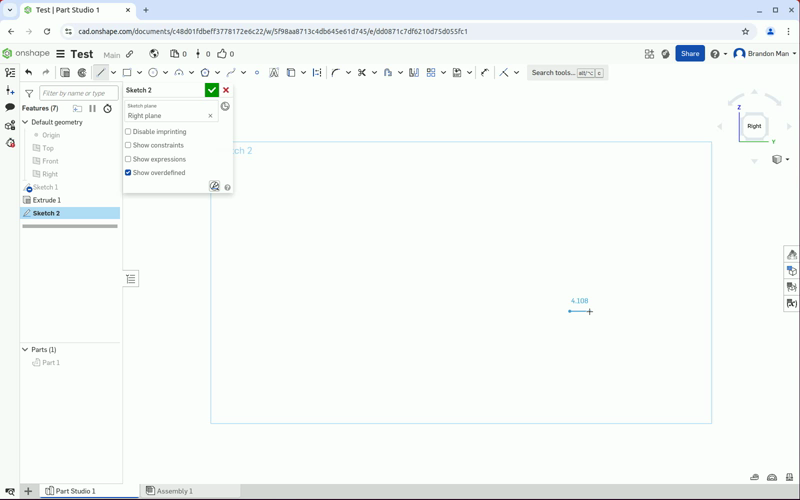
mouse_move(573, 311)
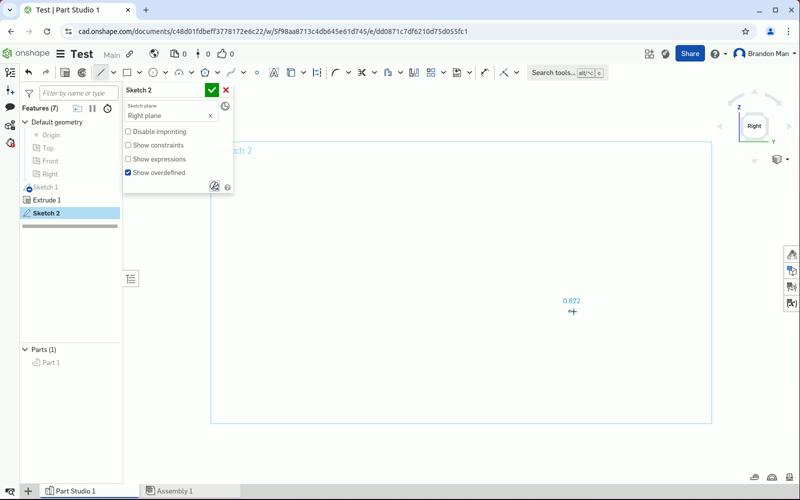
scroll(6)
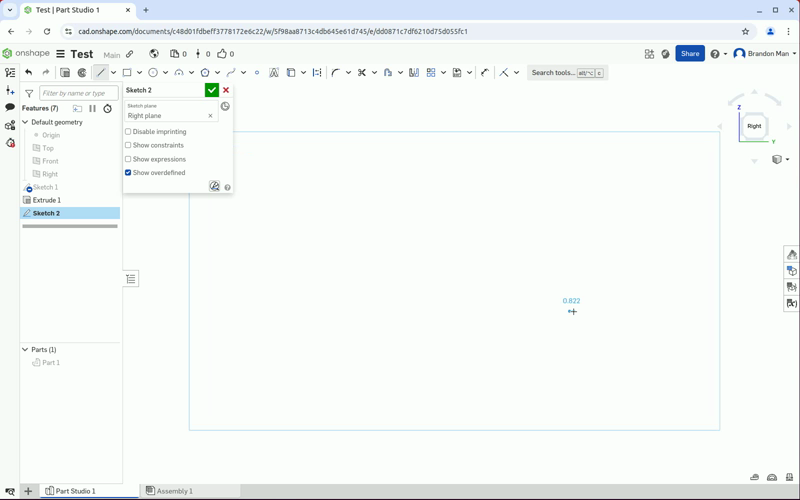
scroll(6)
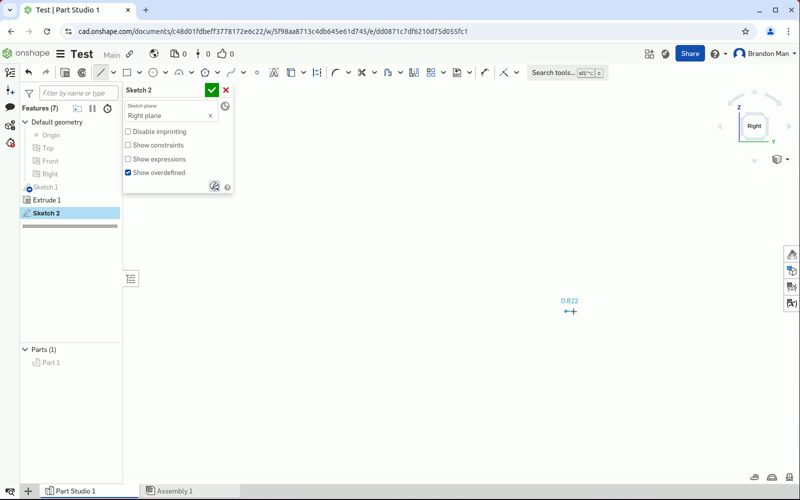
scroll(6)
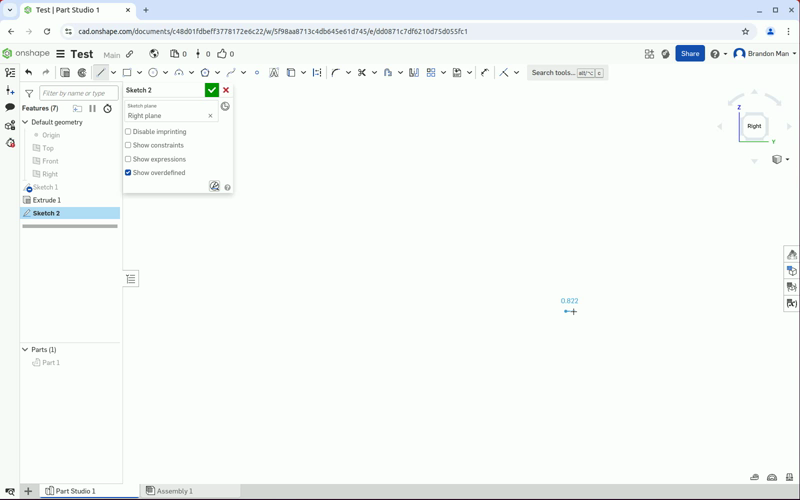
scroll(6)
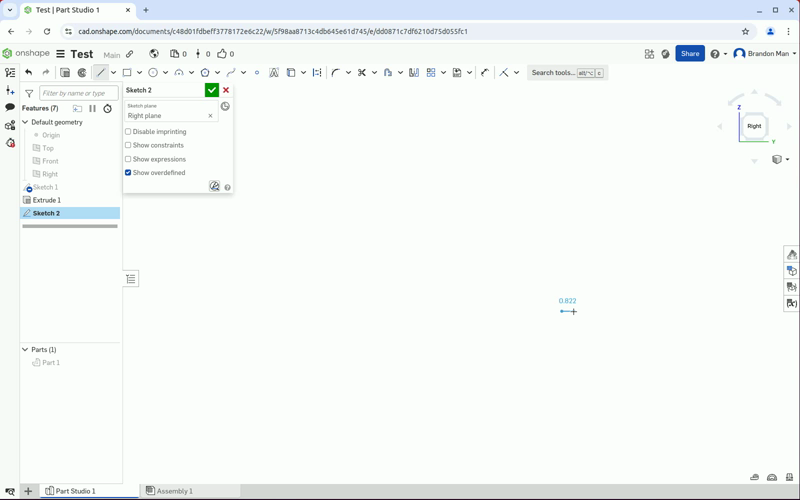
scroll(6)
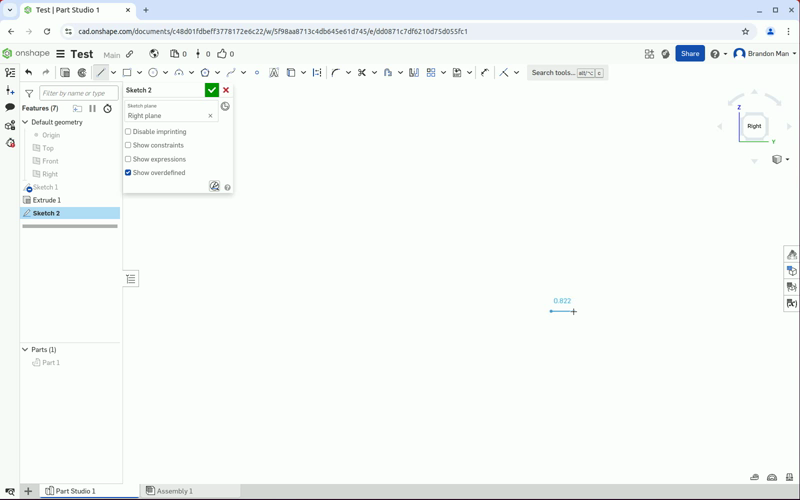
scroll(6)
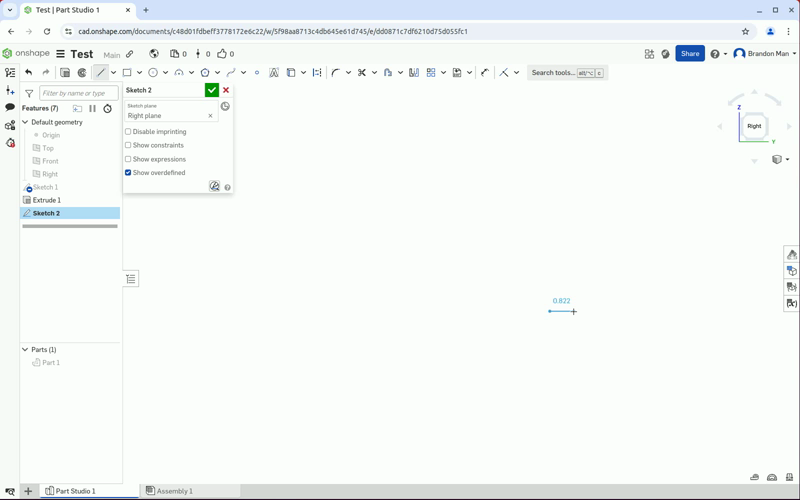
scroll(6)
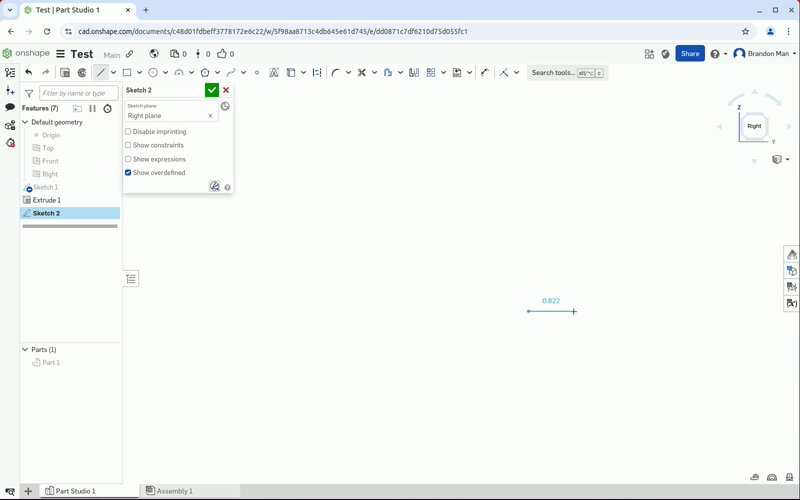
click(573, 311)
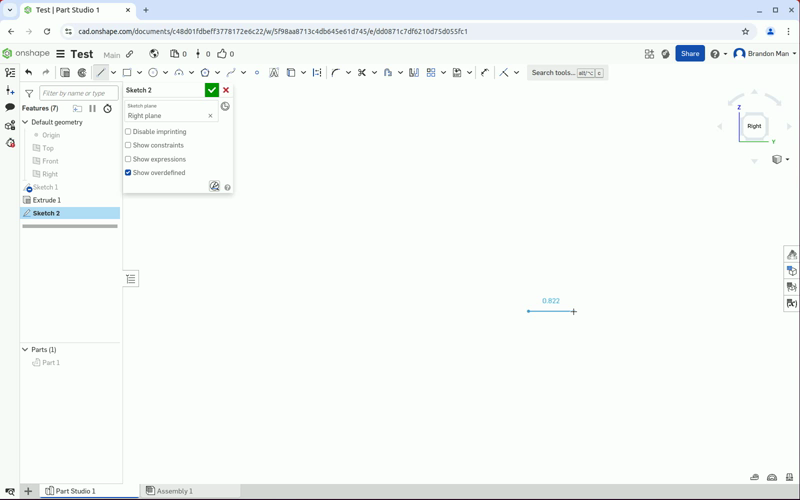
scroll(-6)
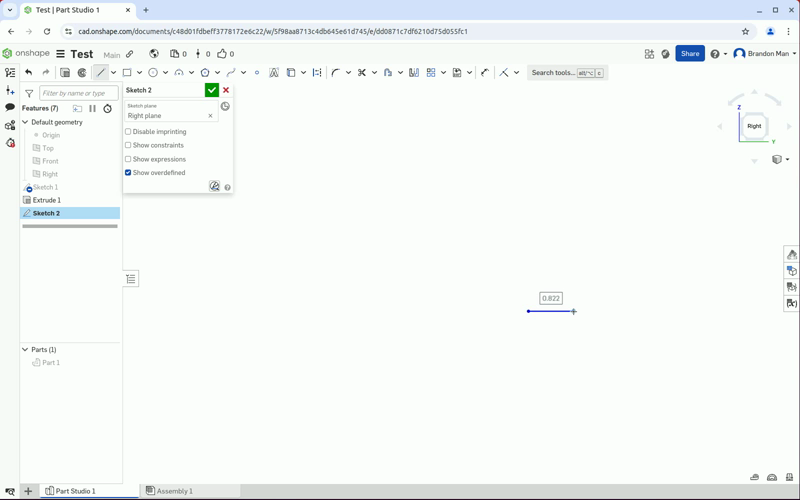
scroll(-6)
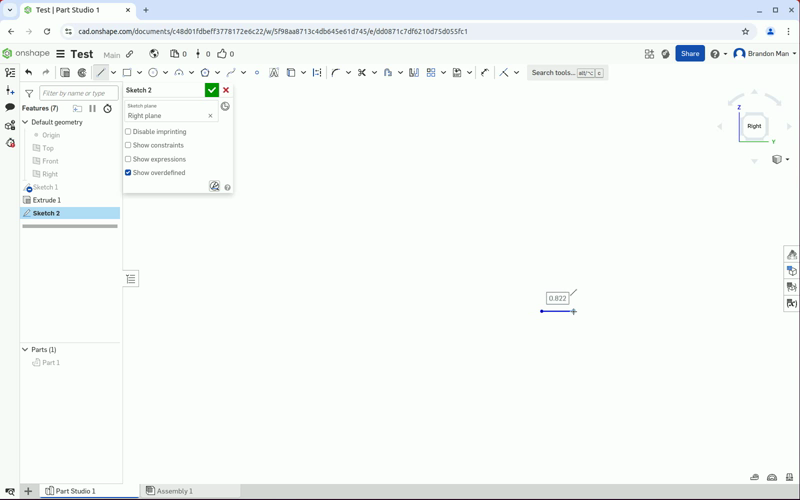
scroll(-6)
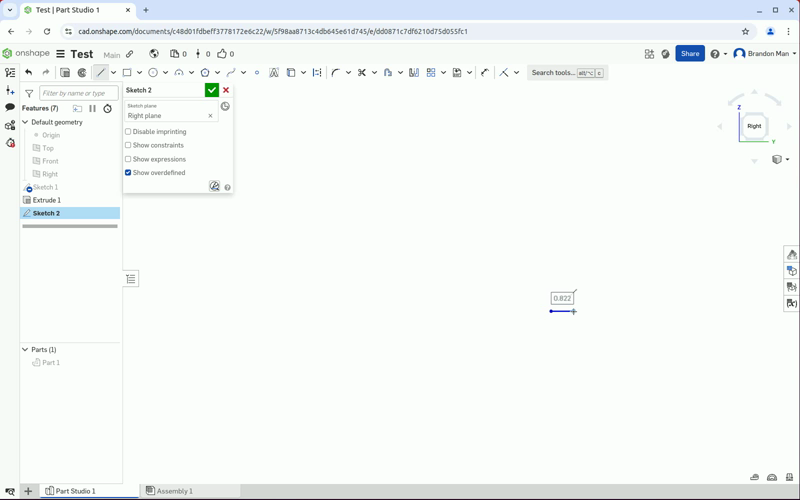
scroll(-6)
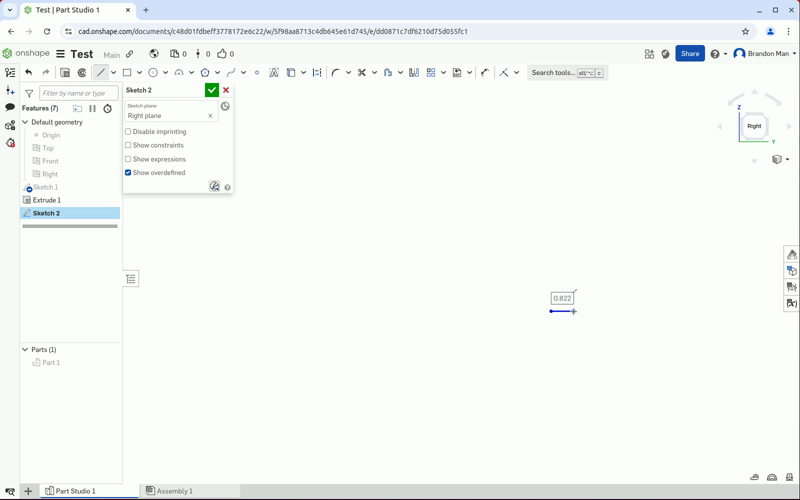
scroll(-6)
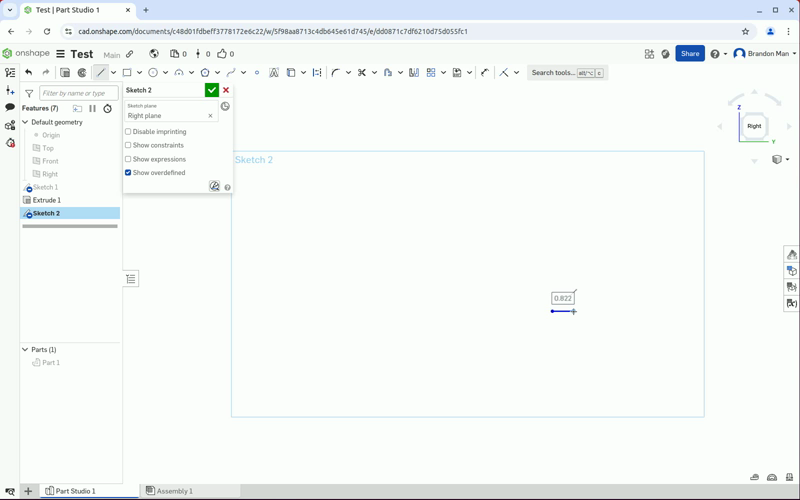
scroll(-6)
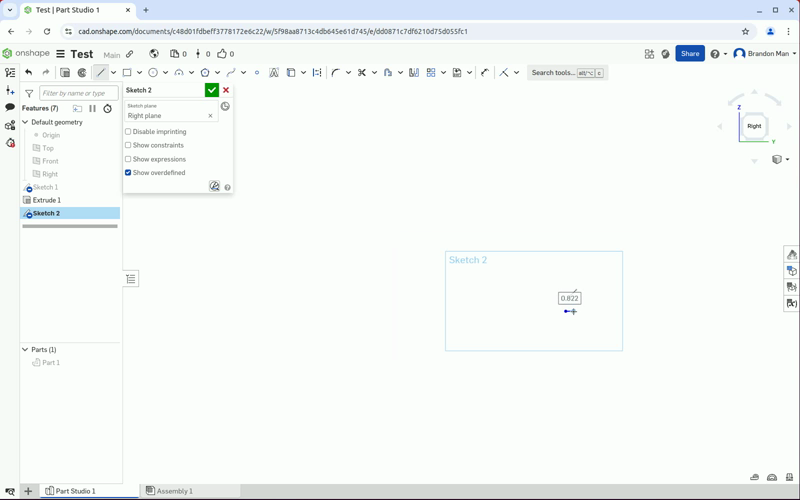
scroll(-6)
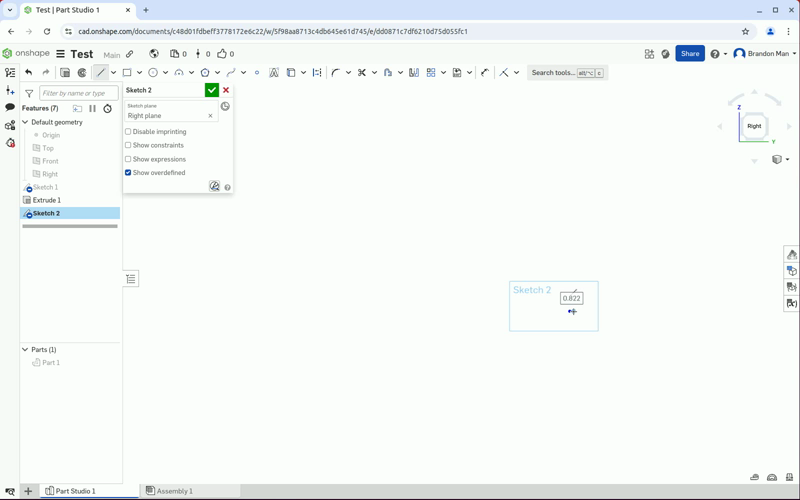
key_up(shift)
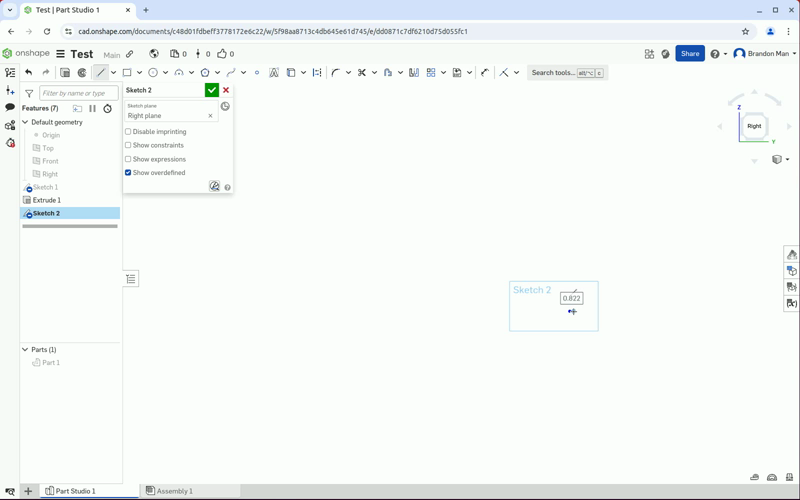
key_down(shift)
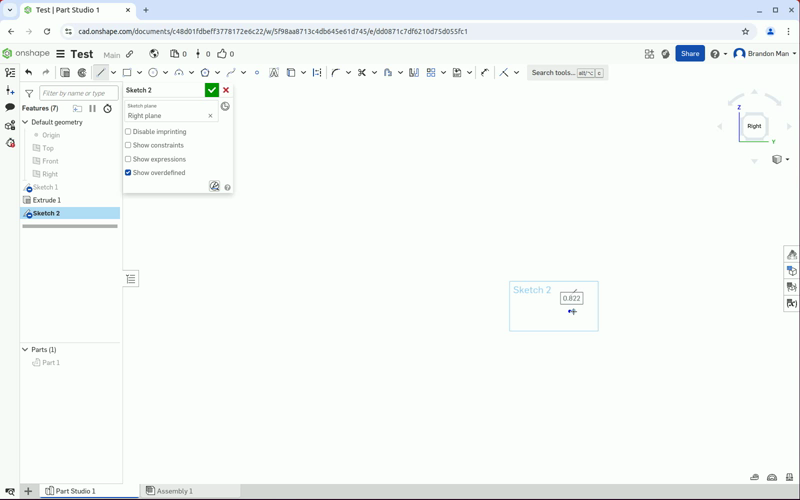
mouse_move(589, 311)
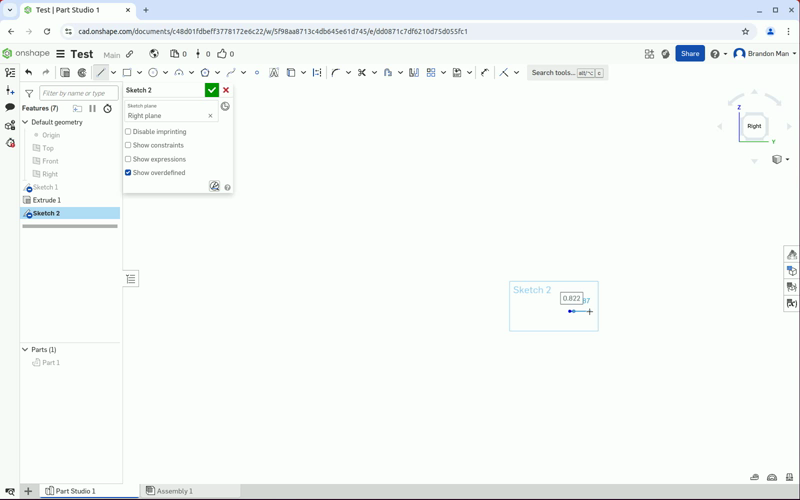
mouse_move(573, 282)
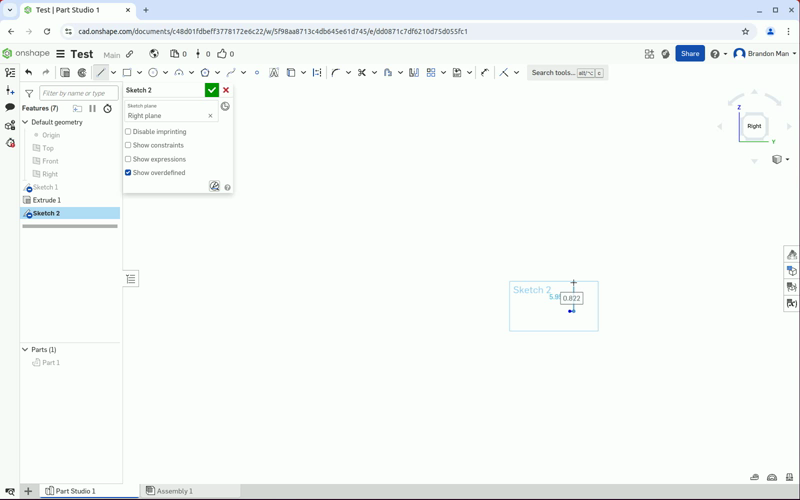
click(573, 282)
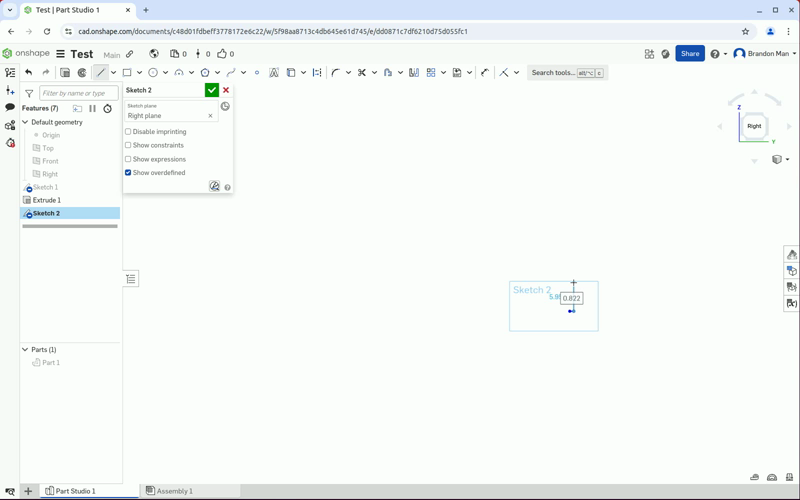
key_up(shift)
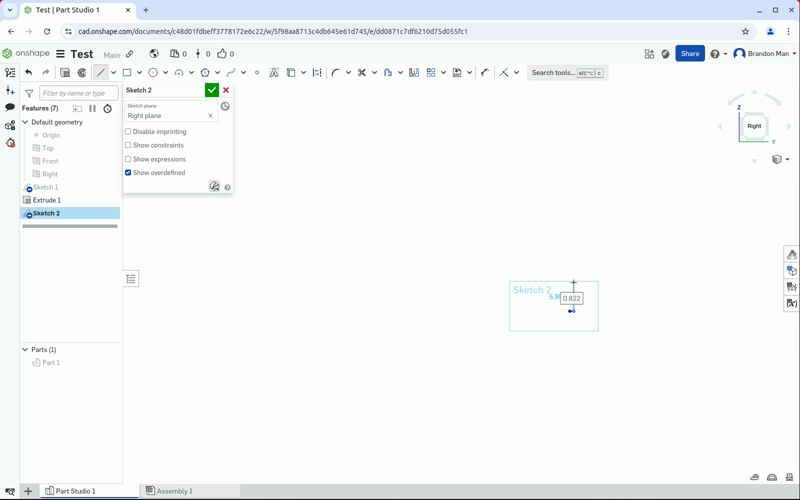
key(esc)
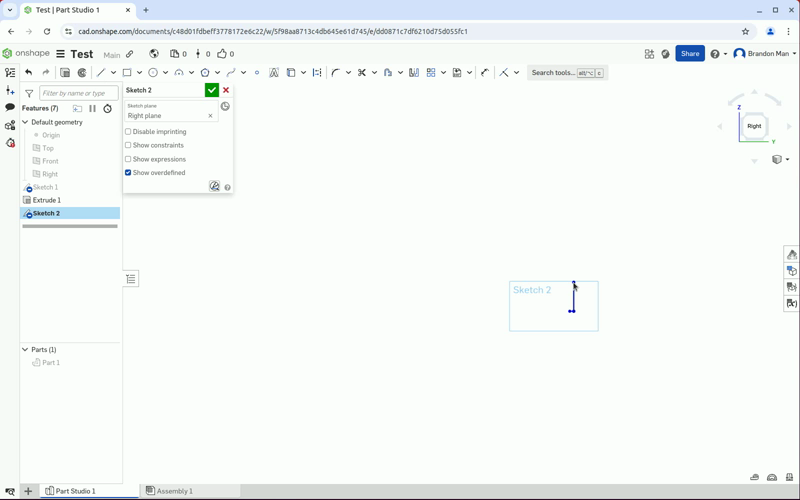
key(a)
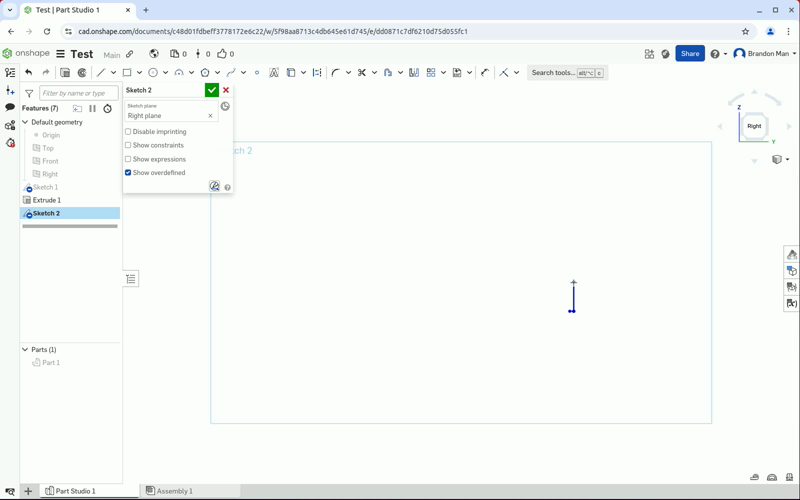
mouse_move(573, 282)
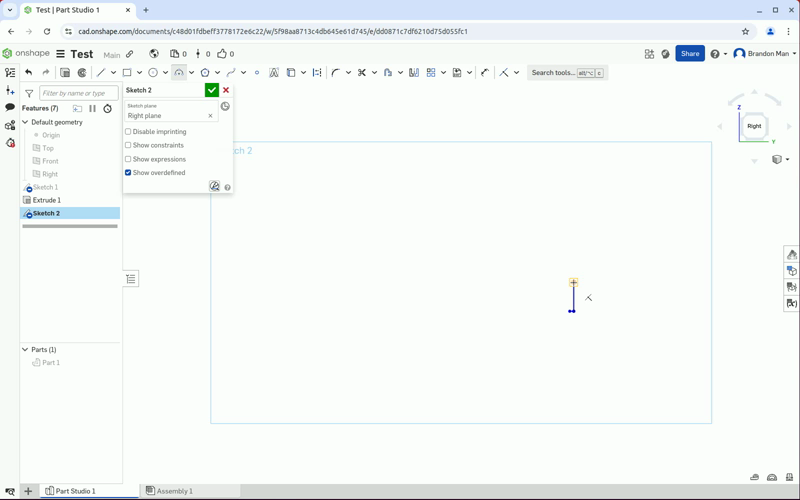
click(573, 282)
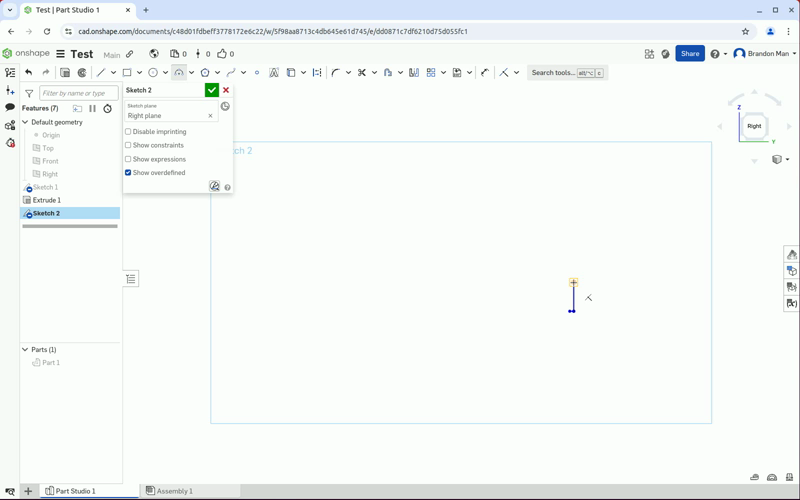
mouse_move(569, 311)
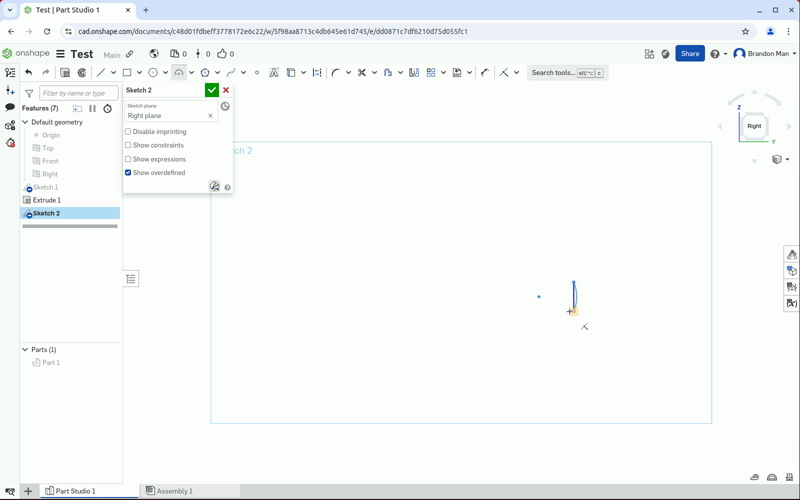
scroll(6)
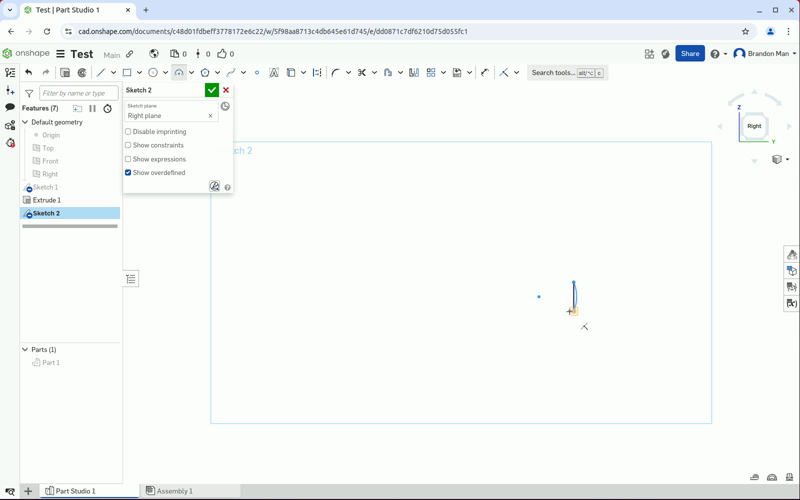
scroll(6)
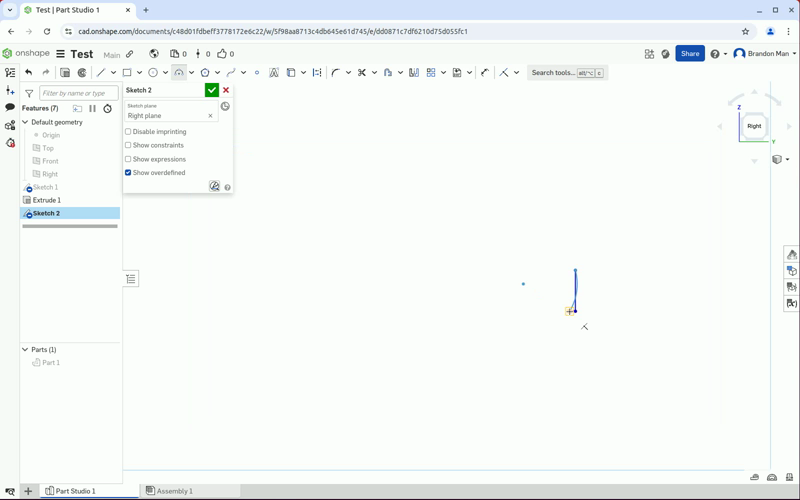
scroll(6)
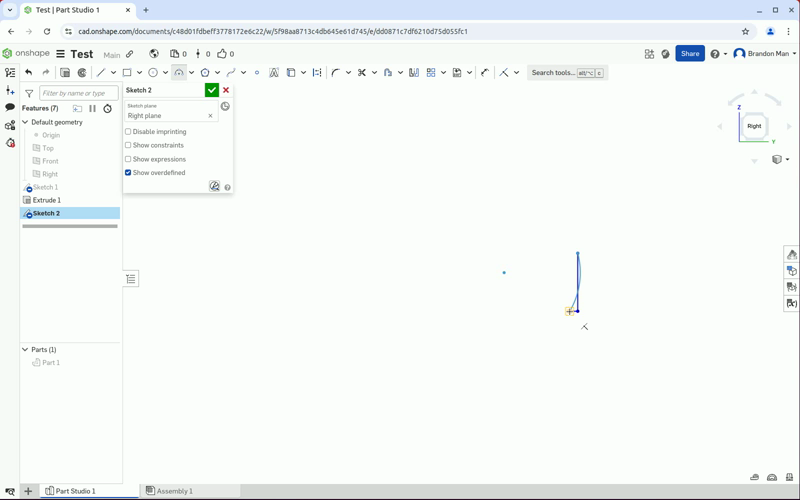
scroll(6)
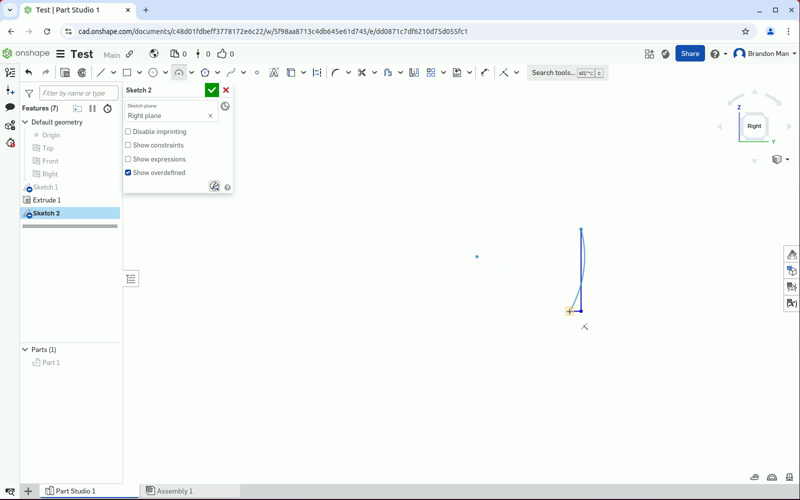
scroll(6)
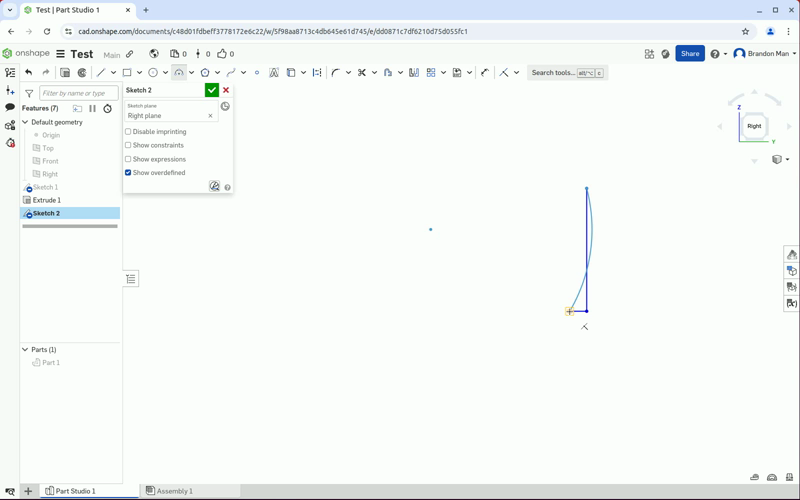
scroll(6)
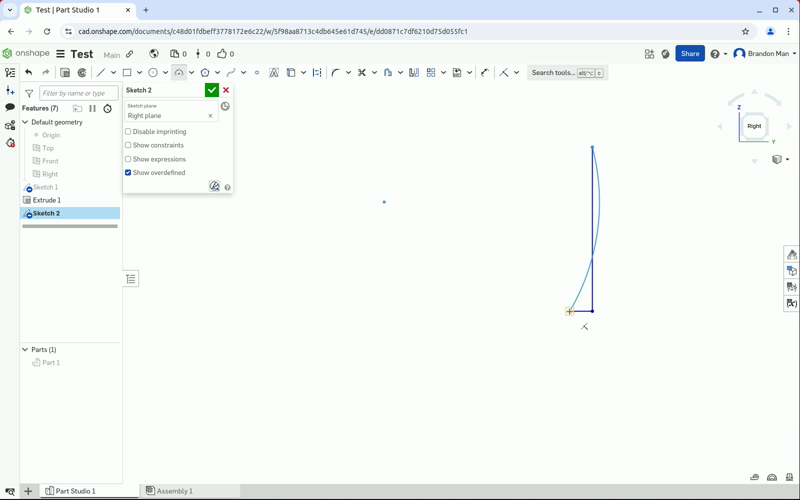
scroll(6)
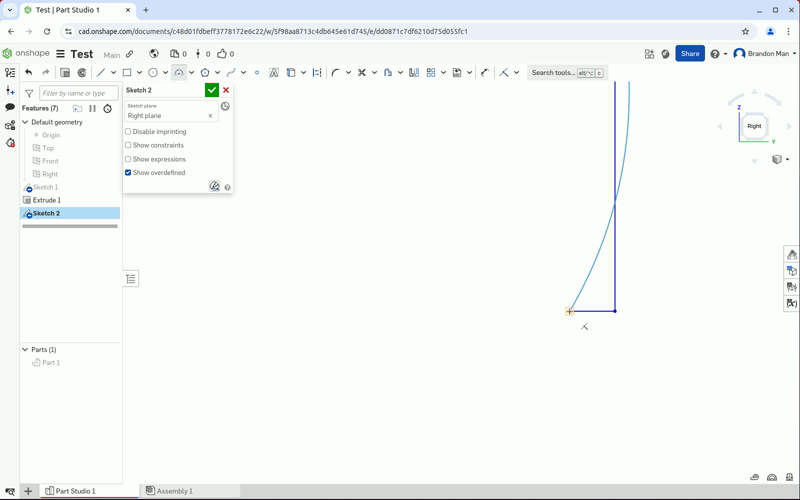
click(569, 311)
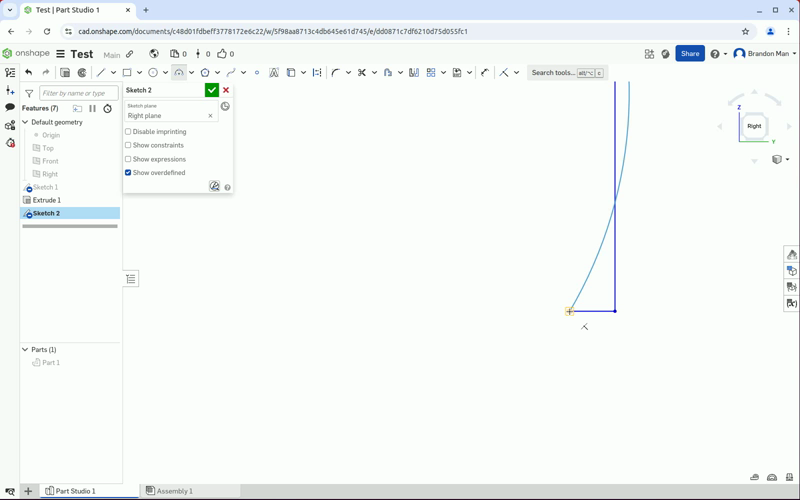
scroll(-6)
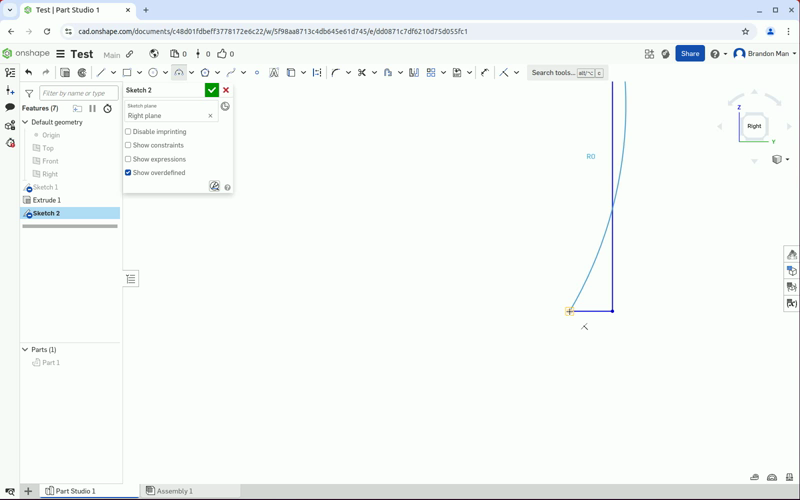
scroll(-6)
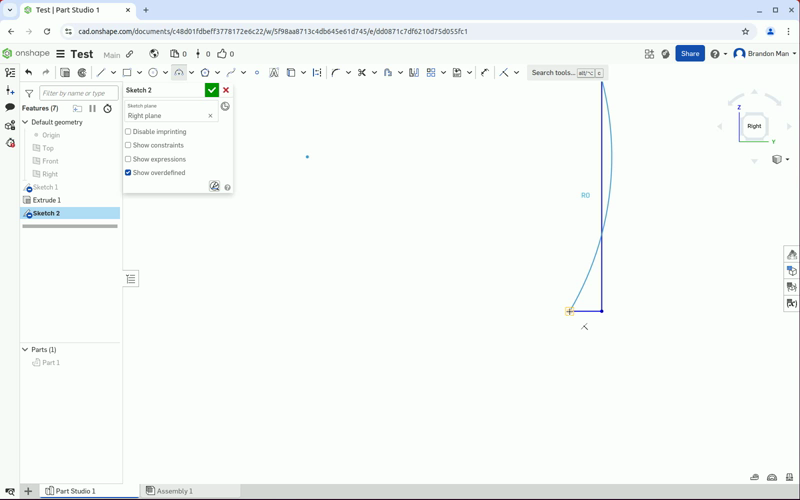
scroll(-6)
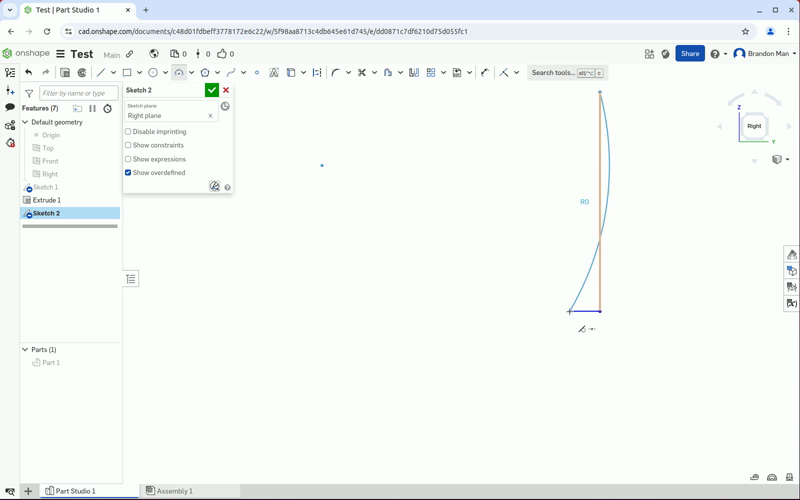
scroll(-6)
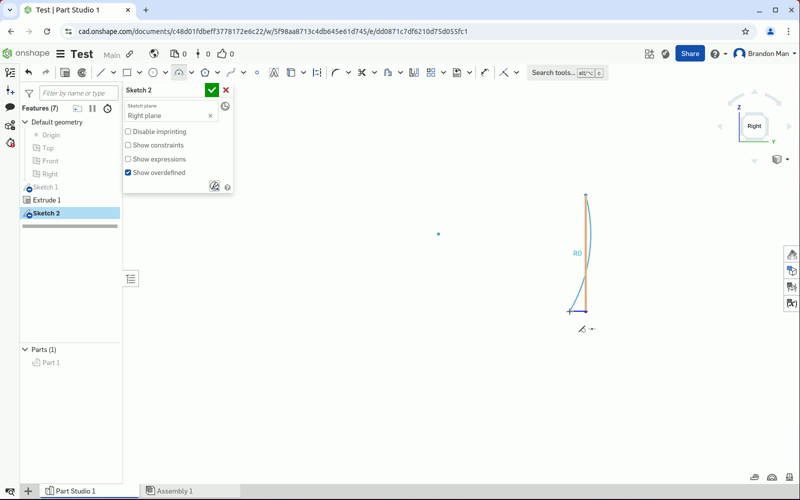
scroll(-6)
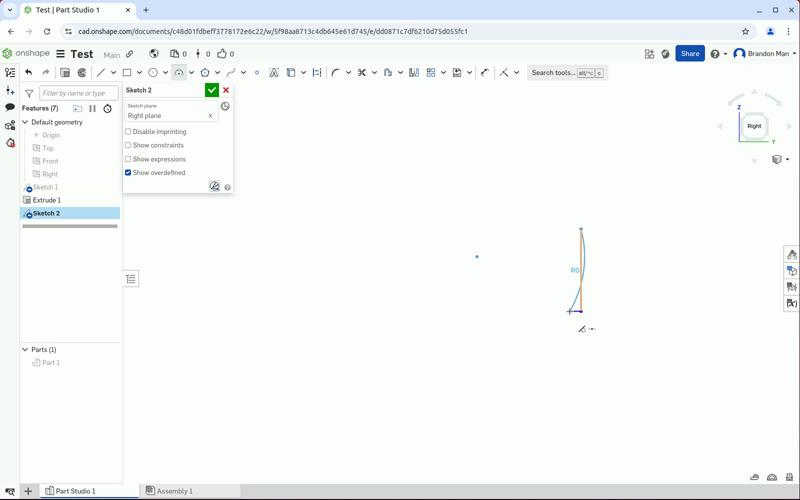
scroll(-6)
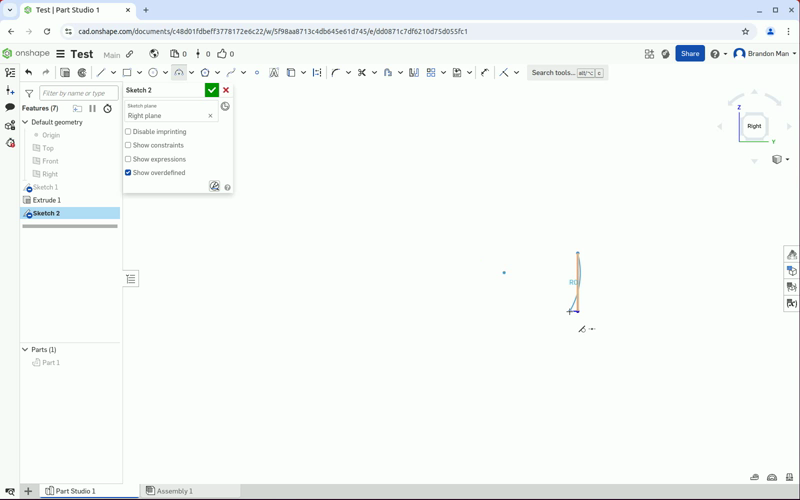
scroll(-6)
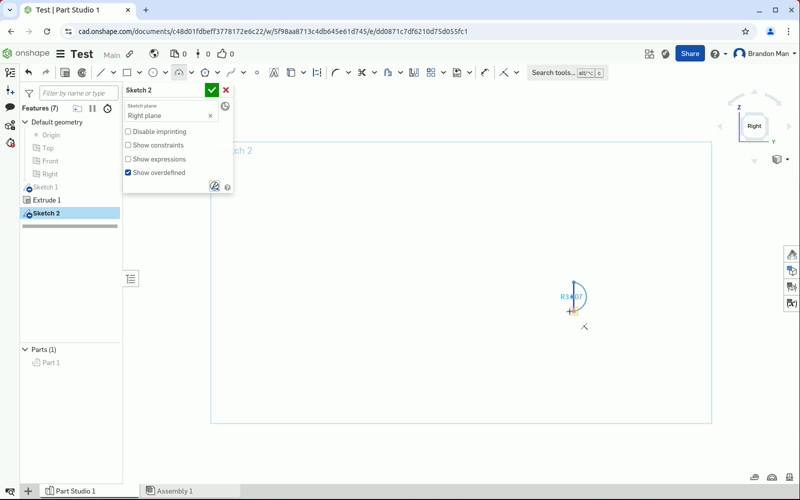
key_down(shift)
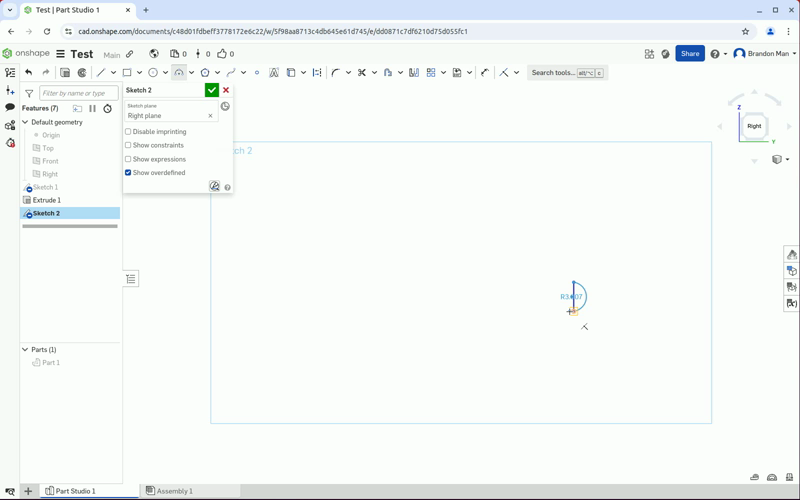
mouse_move(572, 296)
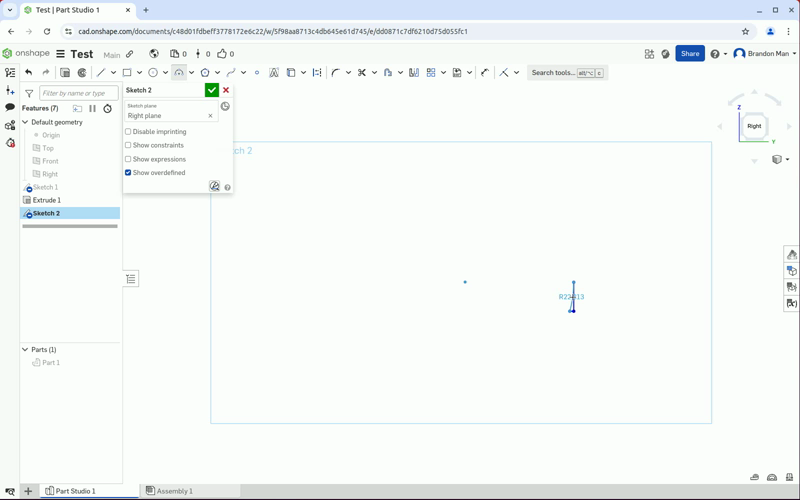
click(572, 296)
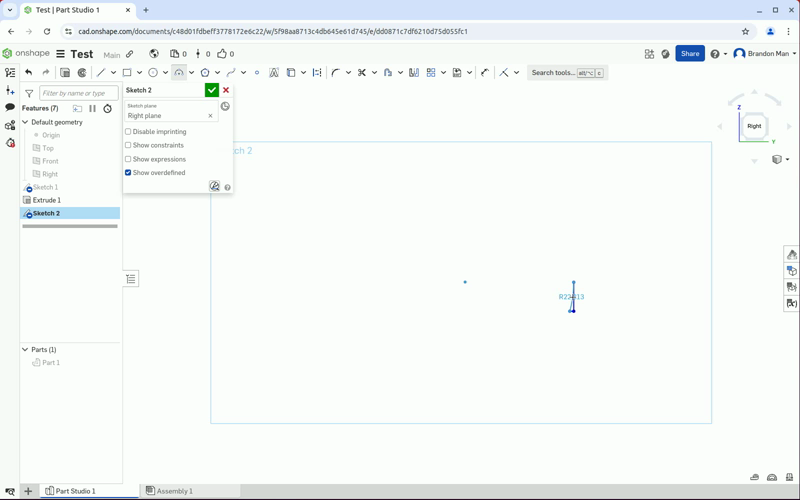
key_up(shift)
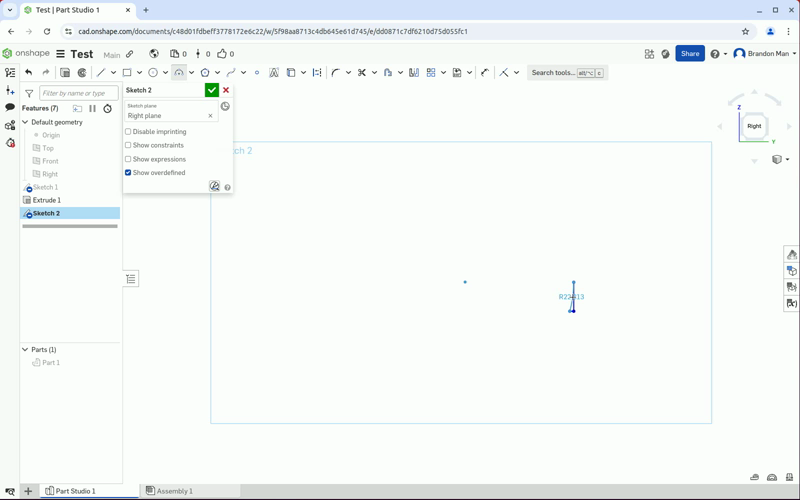
key(esc)
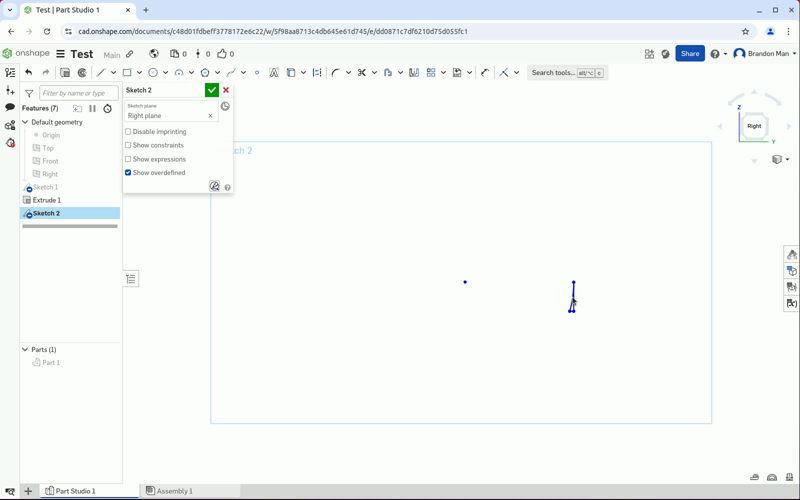
mouse_move(573, 304)
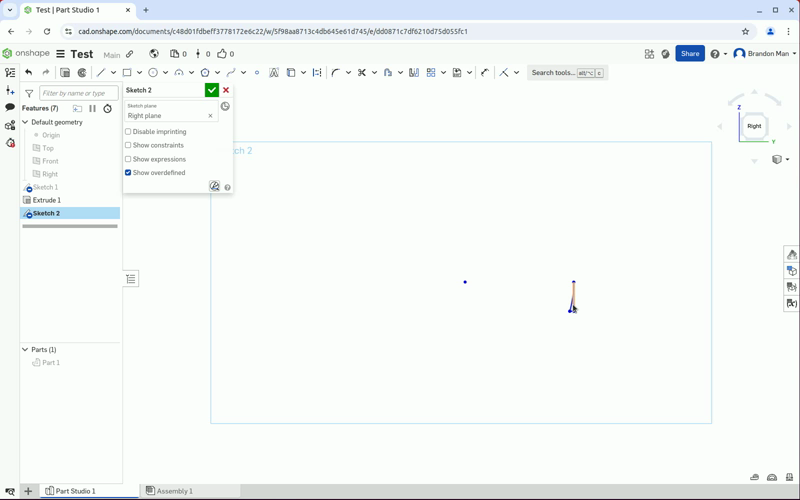
scroll(6)
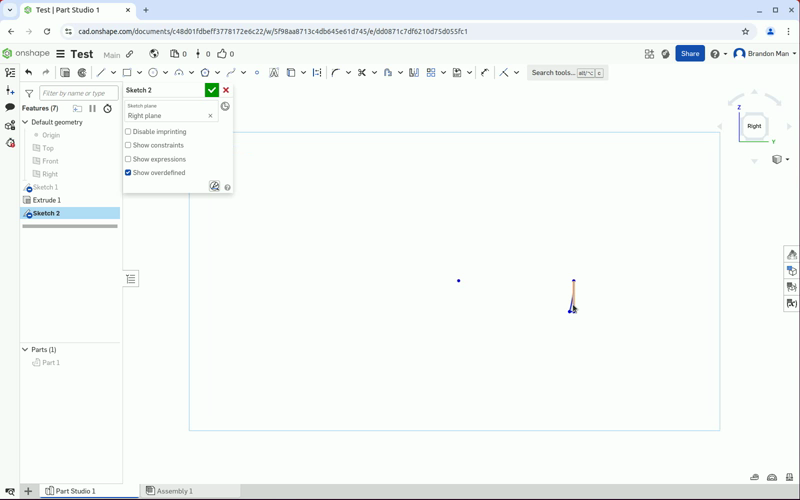
scroll(6)
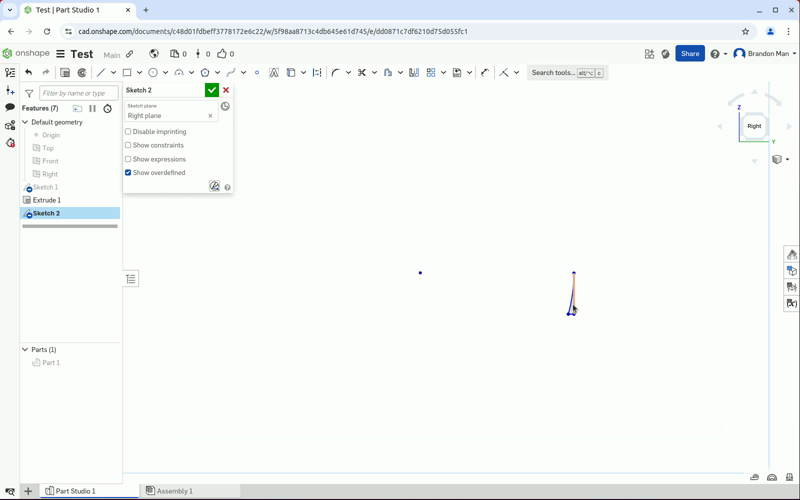
scroll(6)
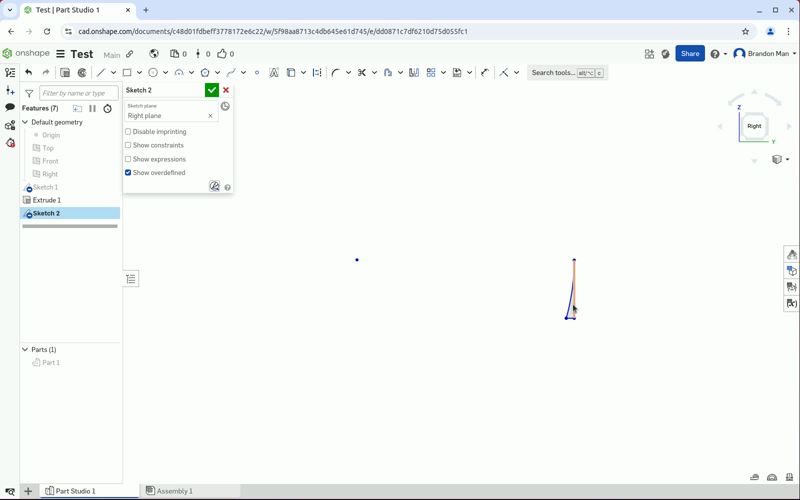
scroll(6)
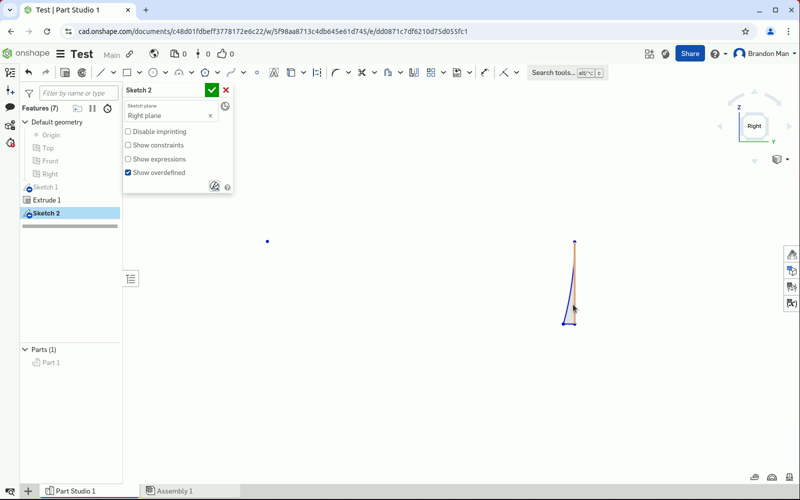
scroll(6)
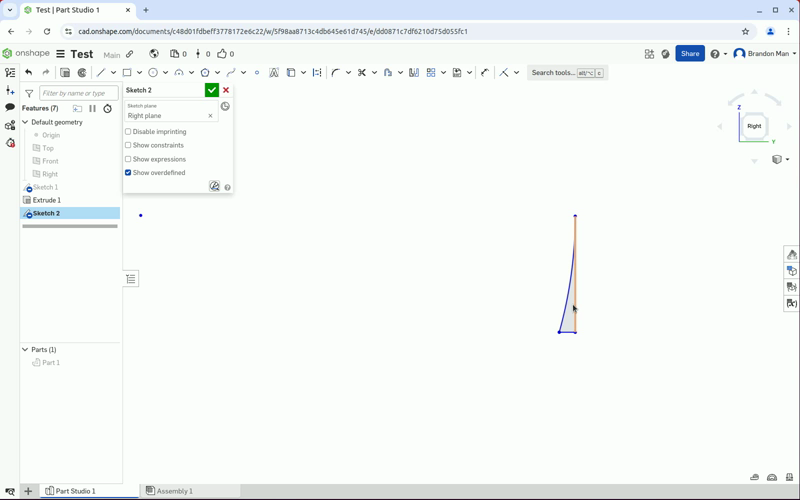
scroll(6)
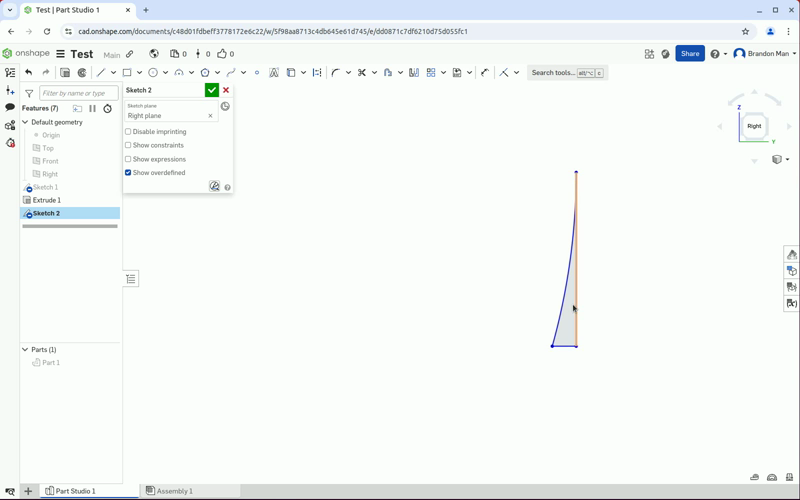
scroll(6)
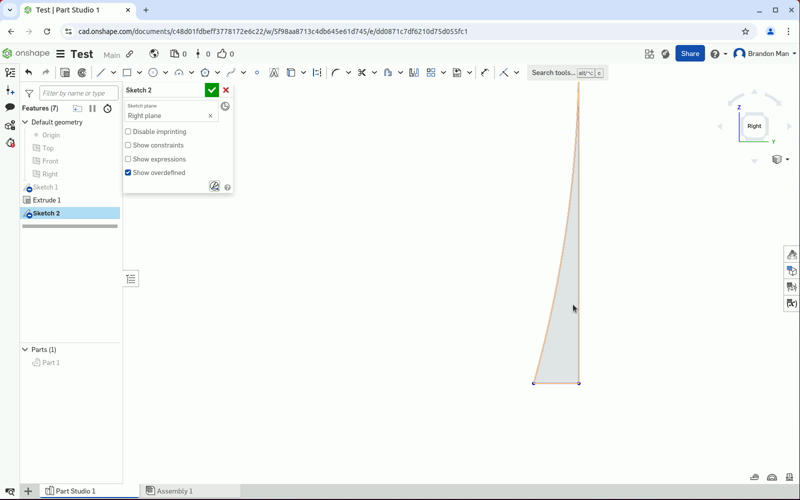
click(573, 304)
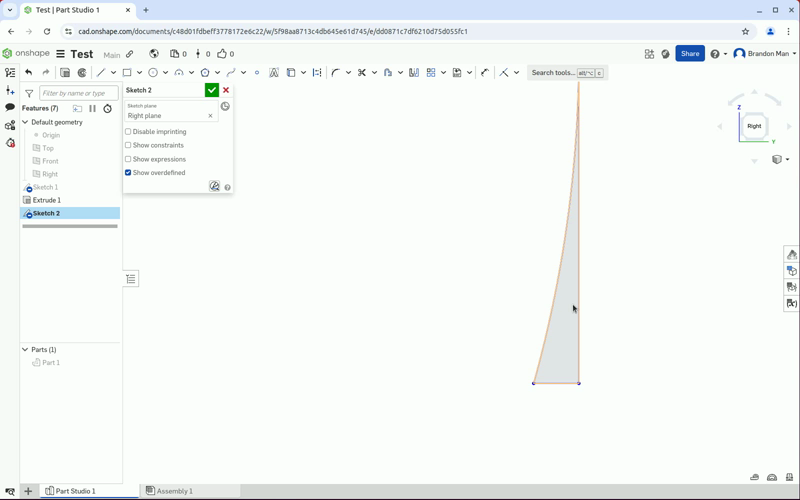
scroll(-6)
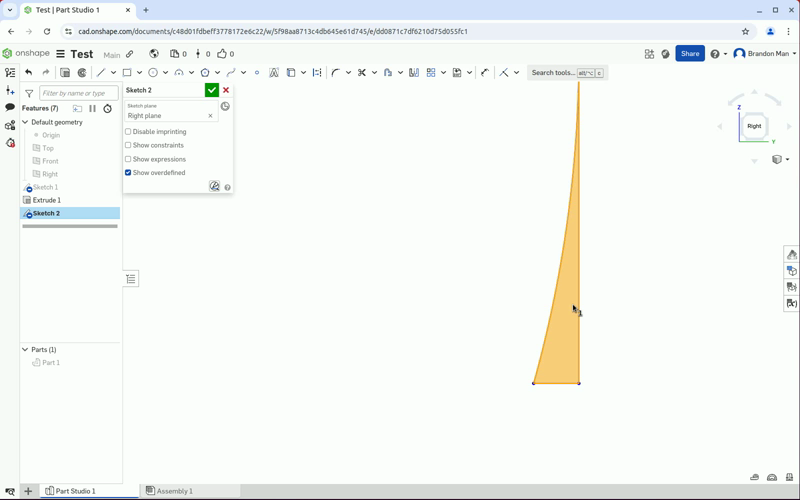
scroll(-6)
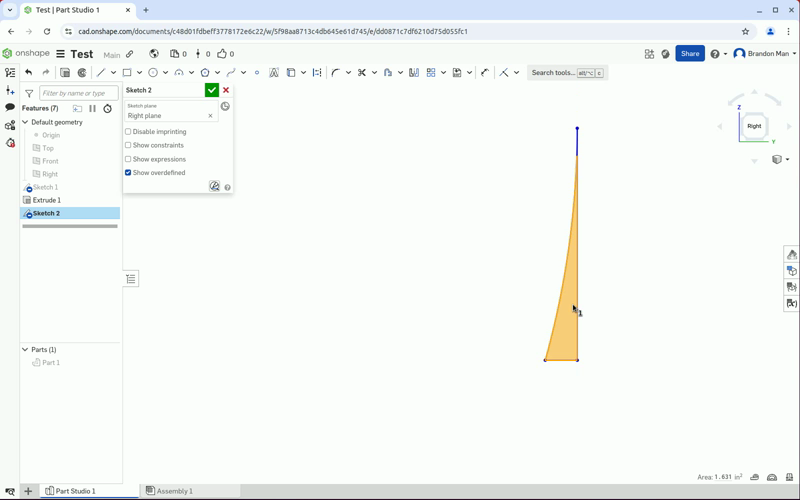
scroll(-6)
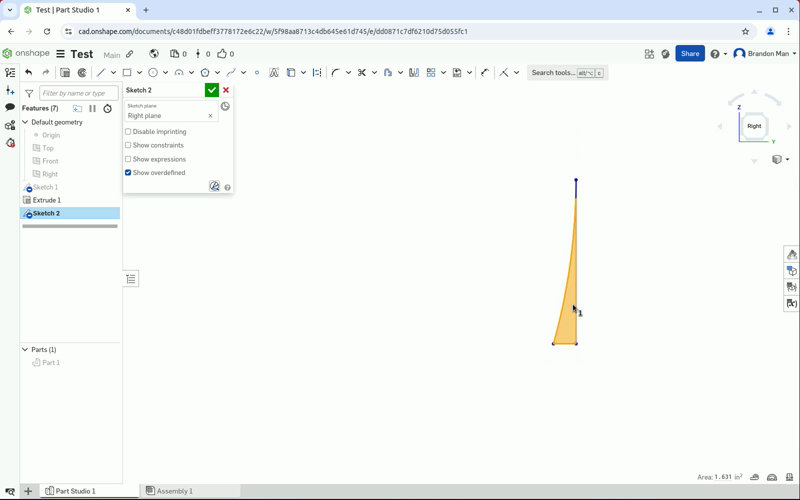
scroll(-6)
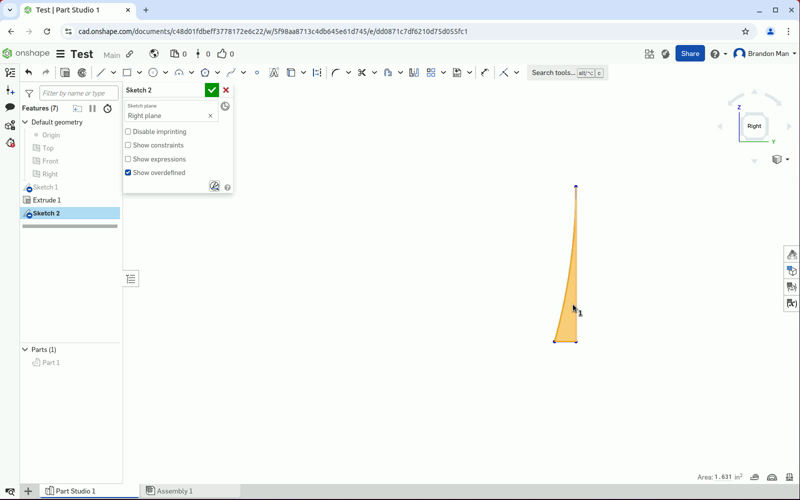
scroll(-6)
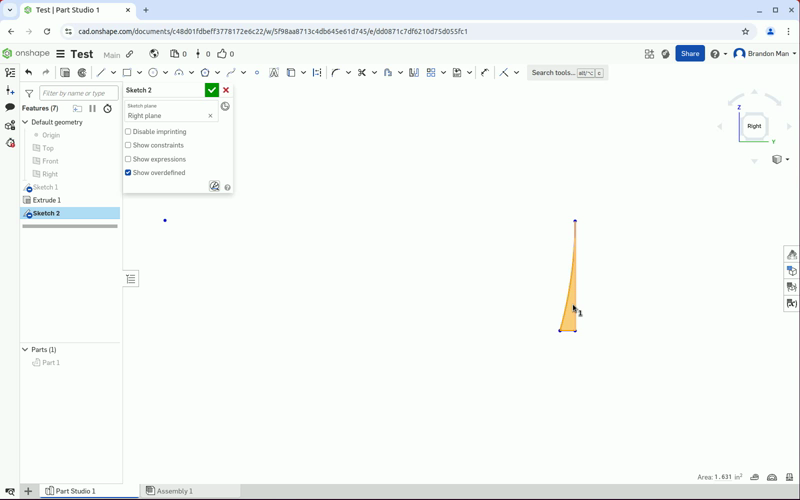
scroll(-6)
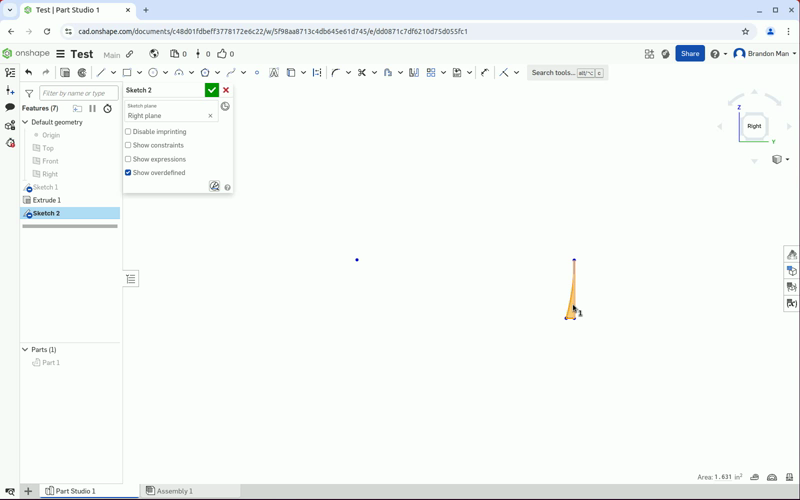
scroll(-6)
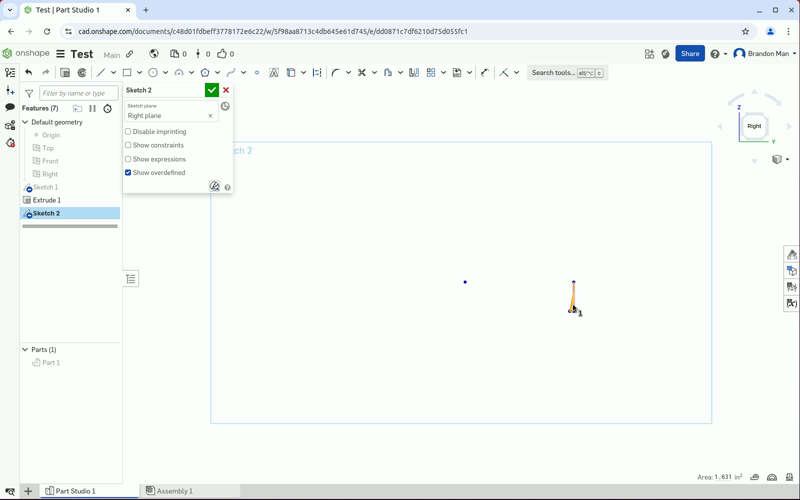
mouse_move(73, 352)
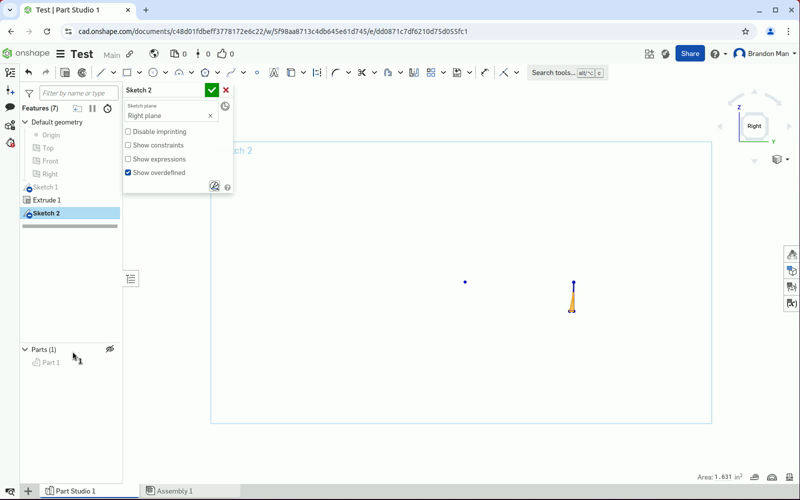
key(shift+y)
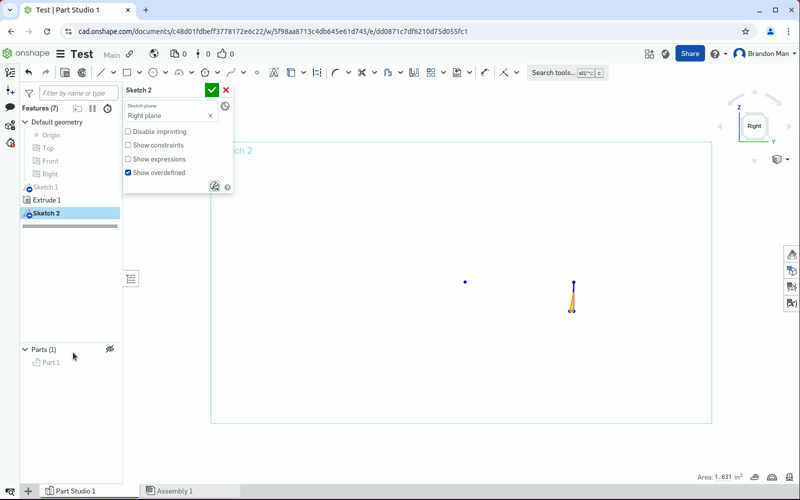
key(shift+e)
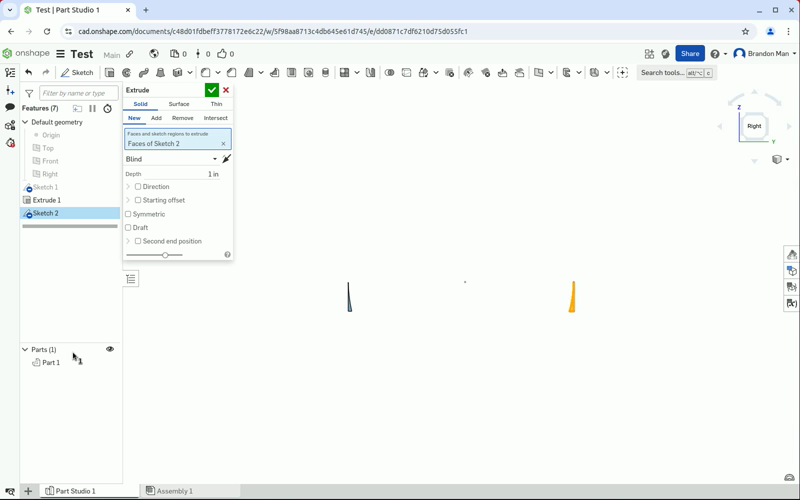
mouse_move(143, 106)
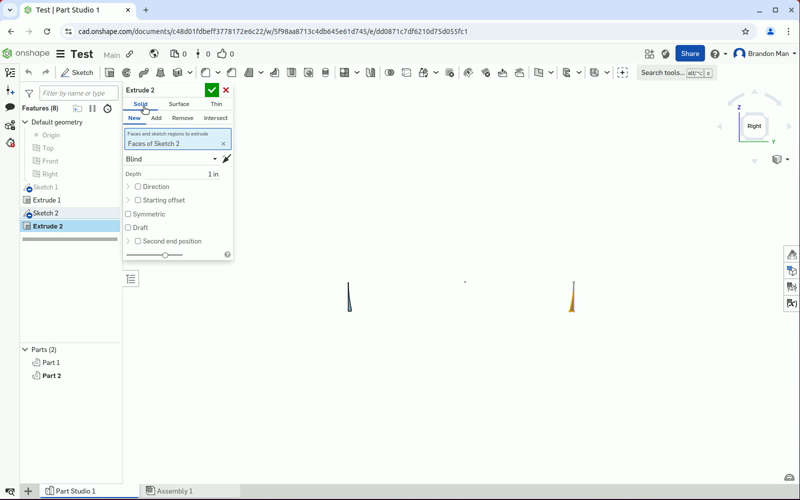
click(143, 106)
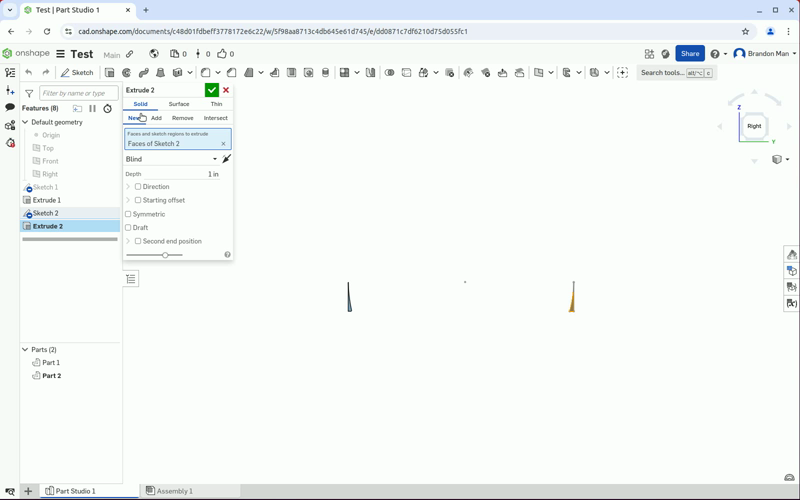
mouse_move(137, 120)
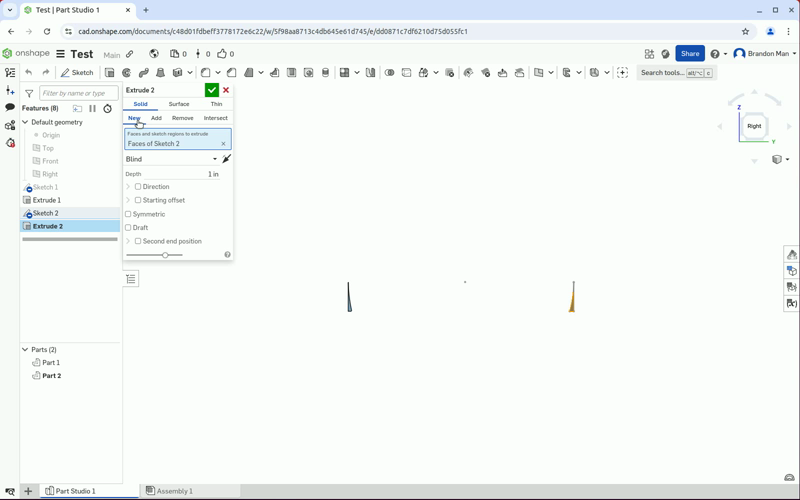
click(137, 120)
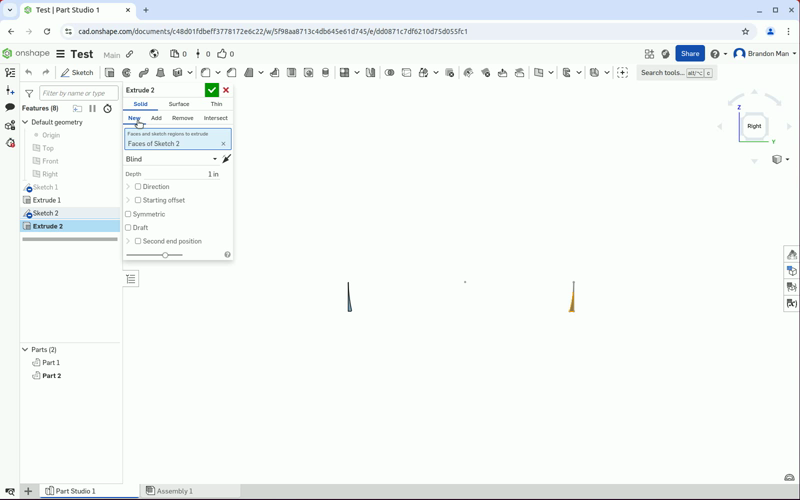
key(tab, 4)
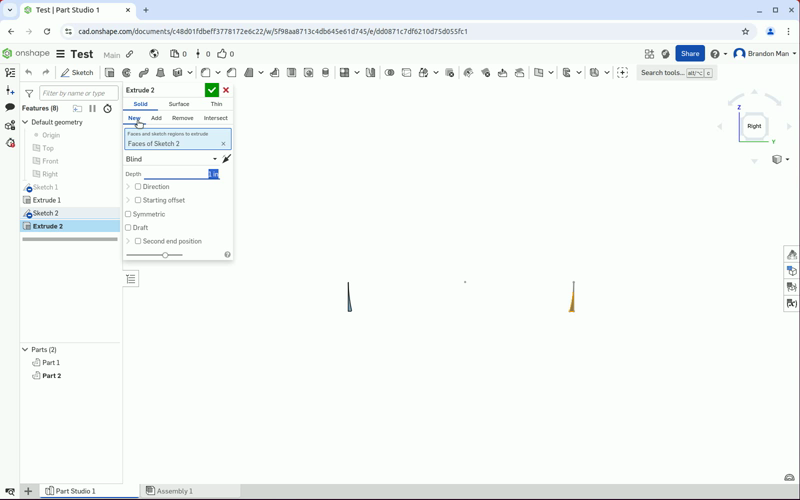
text(4.814)
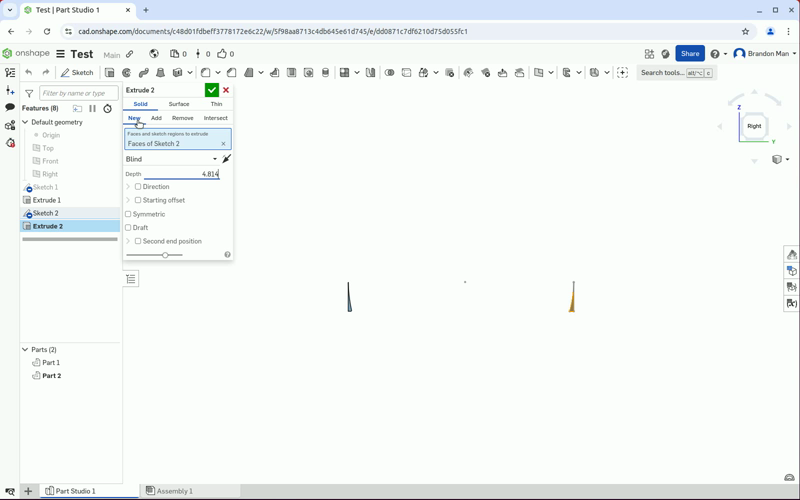
key(tab, 3)
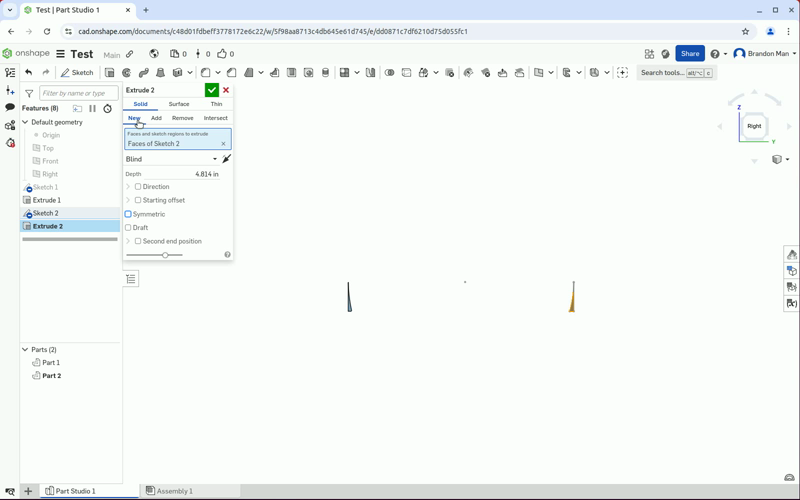
key(space)
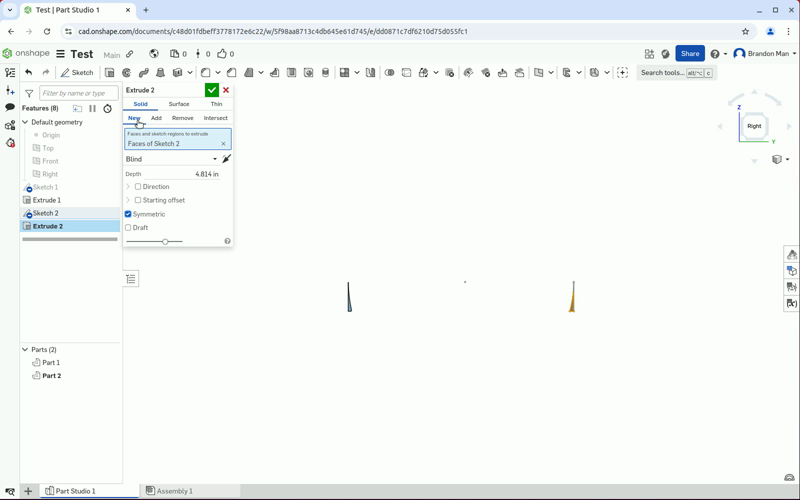
key(enter)
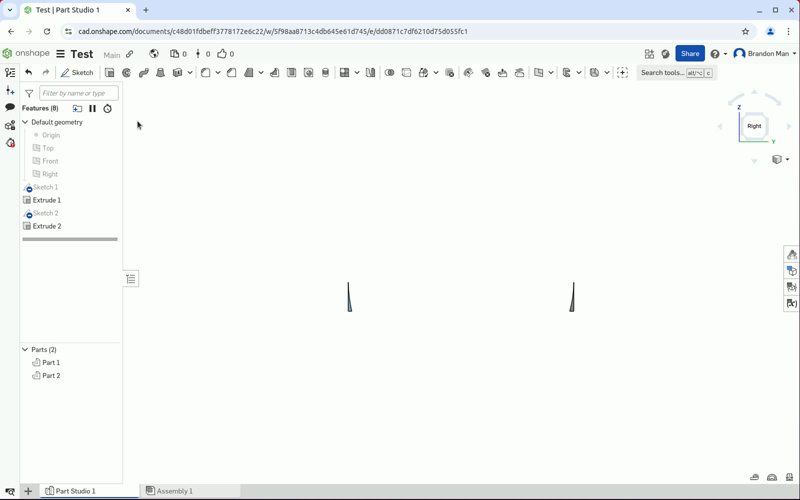
key(shift+h)
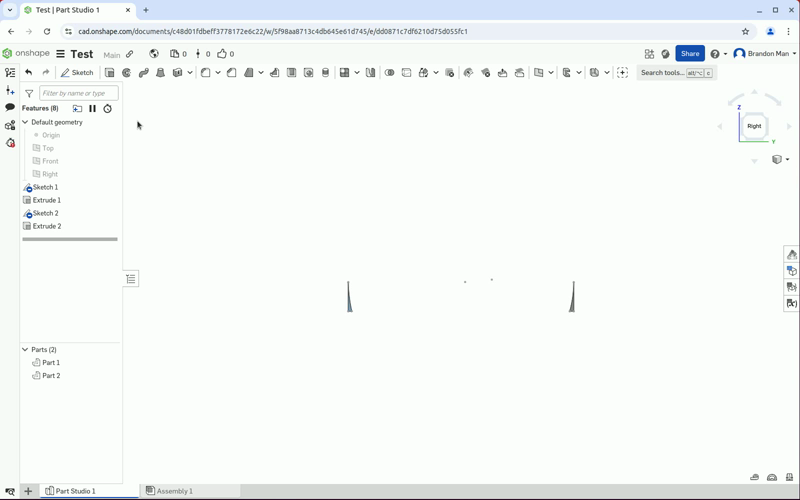
key(shift+h)
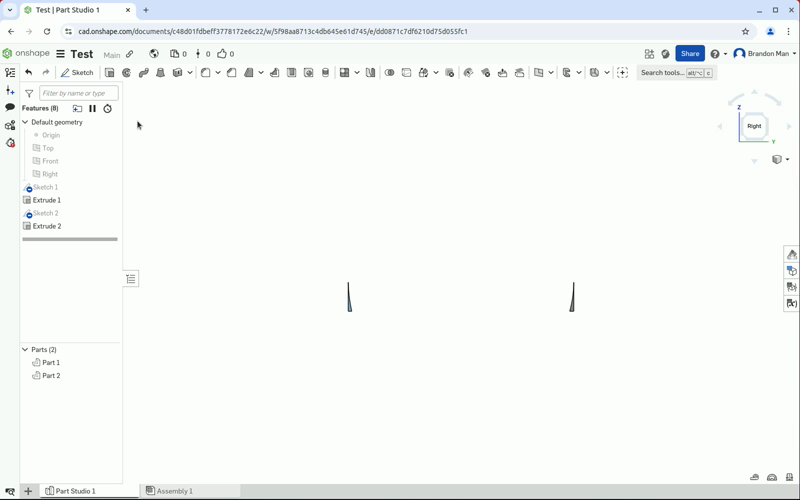
mouse_move(73, 189)
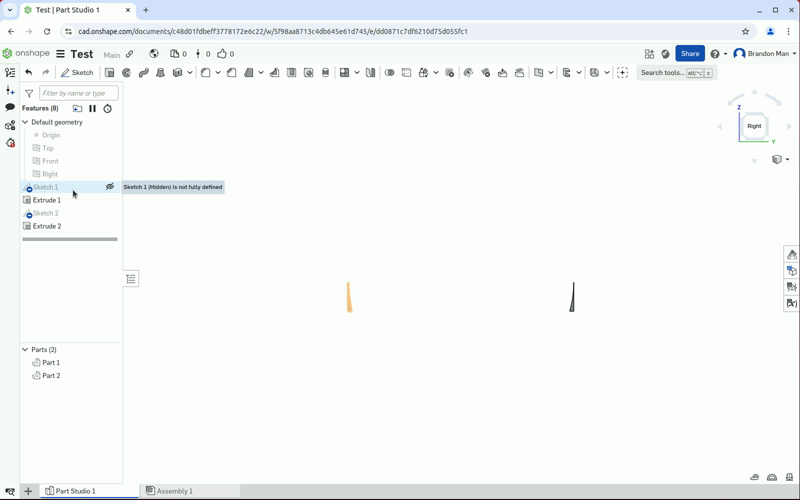
click(73, 189)
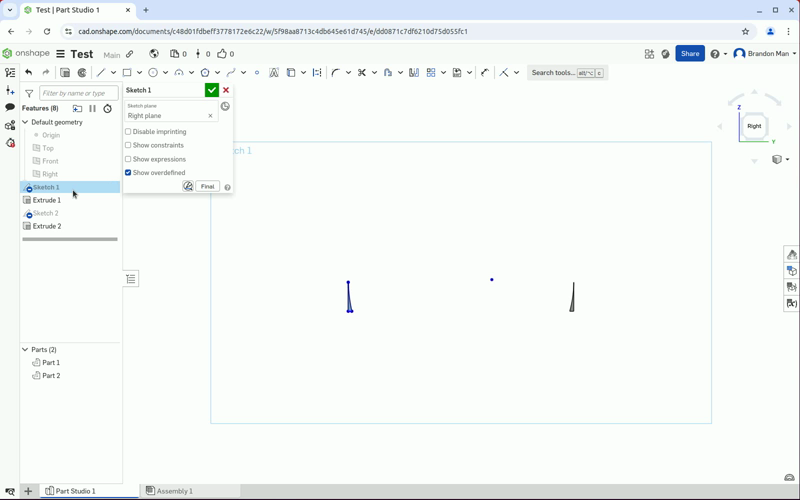
mouse_move(229, 92)
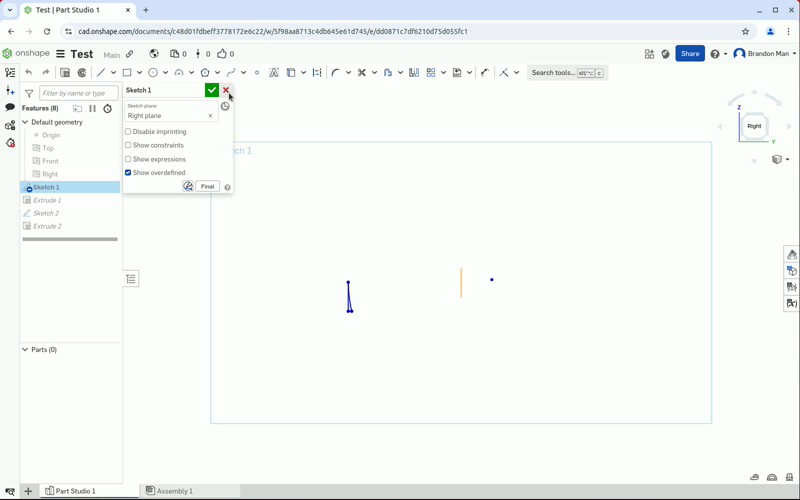
click(229, 92)
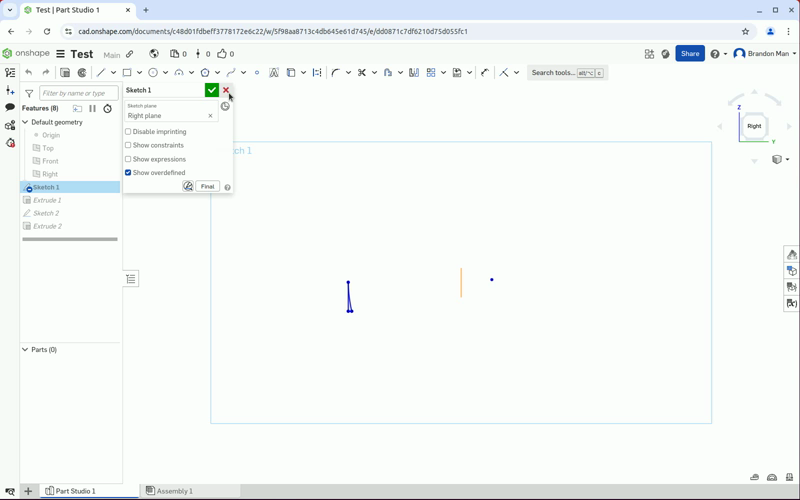
key(shift+s)
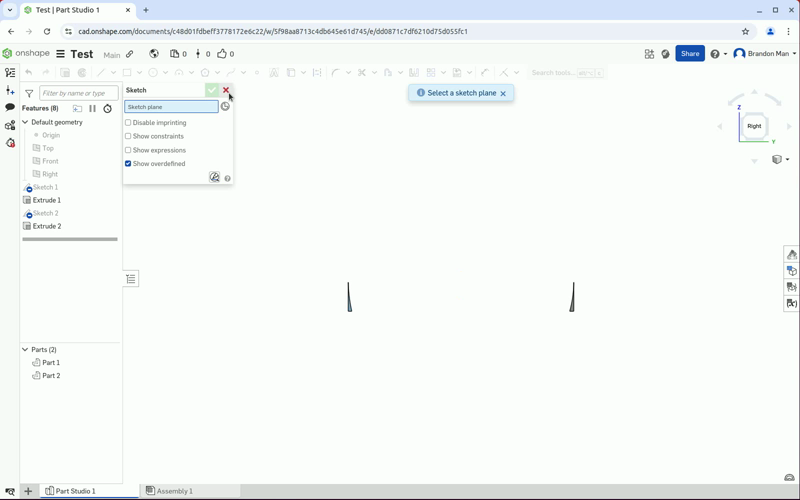
mouse_move(73, 176)
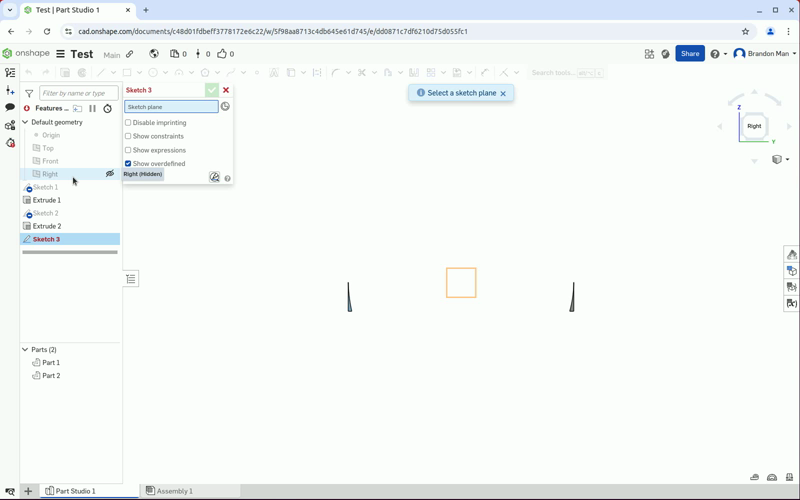
click(73, 176)
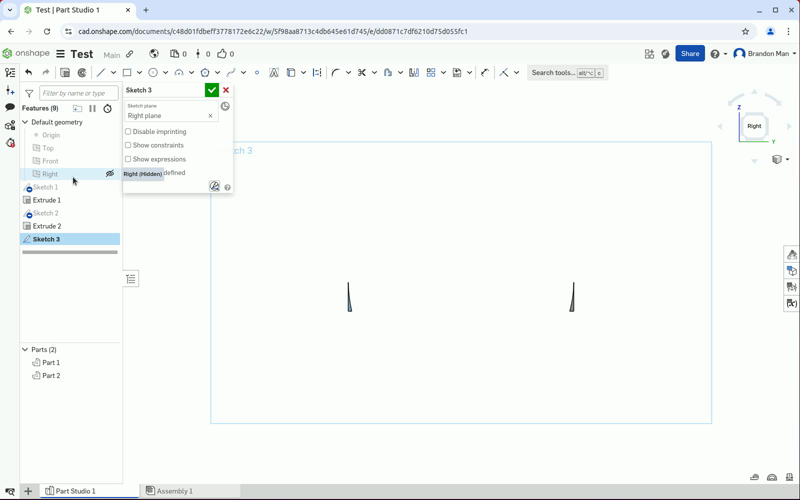
mouse_move(73, 352)
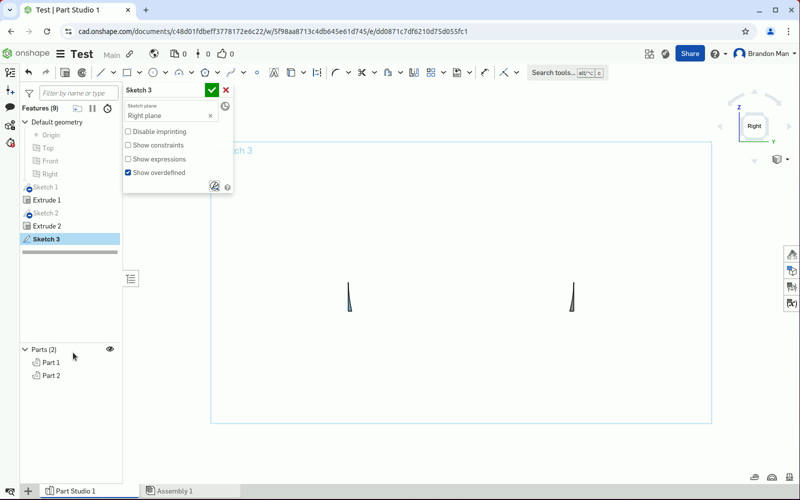
key(y)
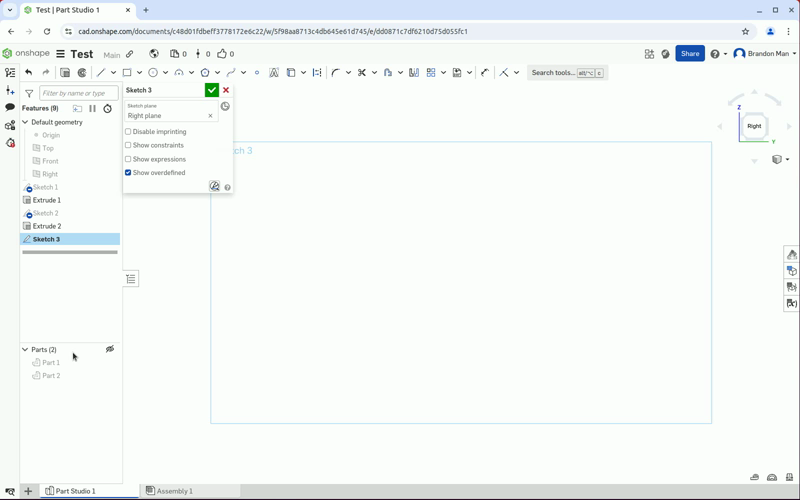
key(a)
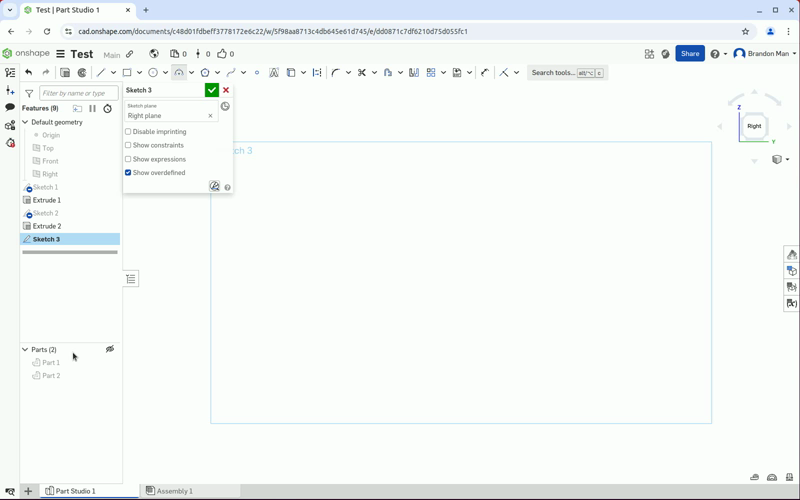
key_down(shift)
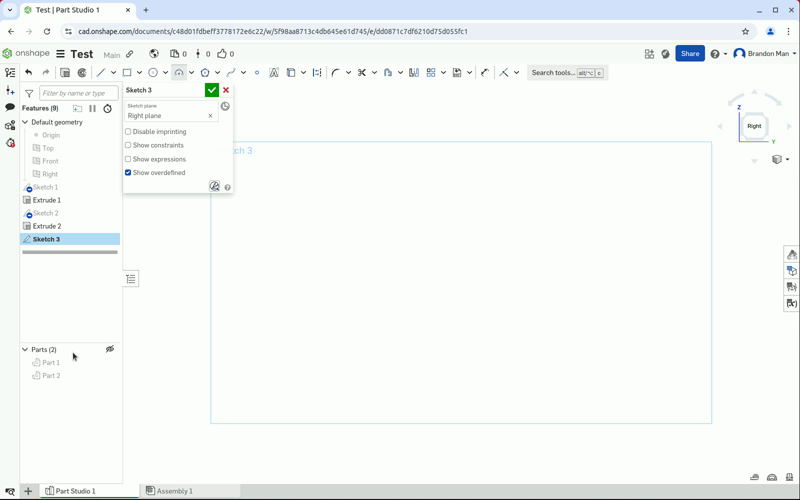
mouse_move(348, 282)
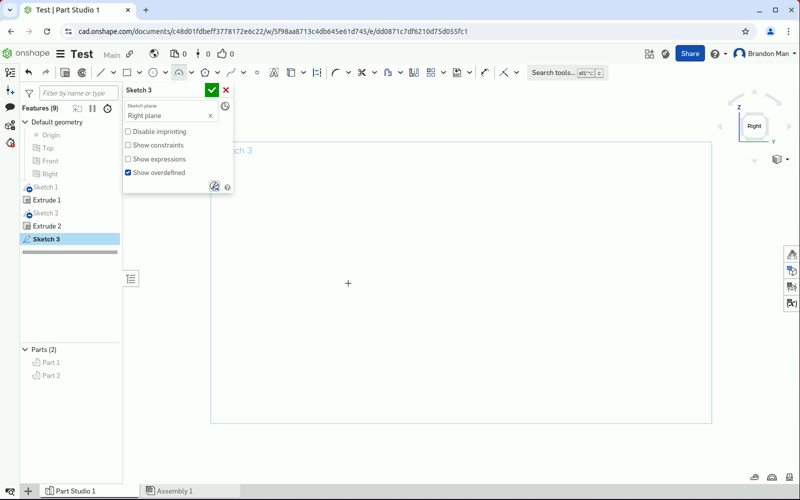
click(348, 282)
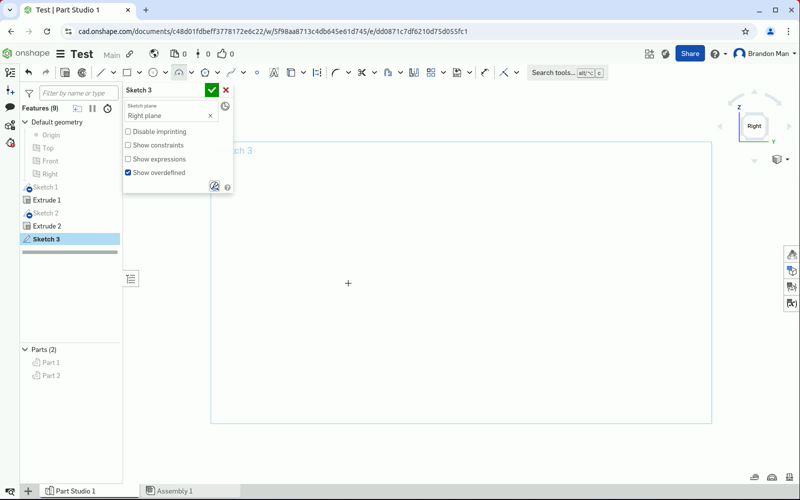
key_up(shift)
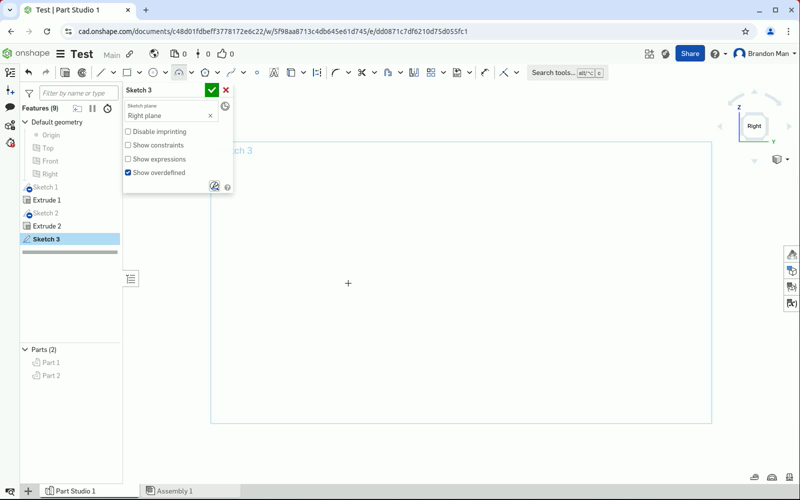
key_down(shift)
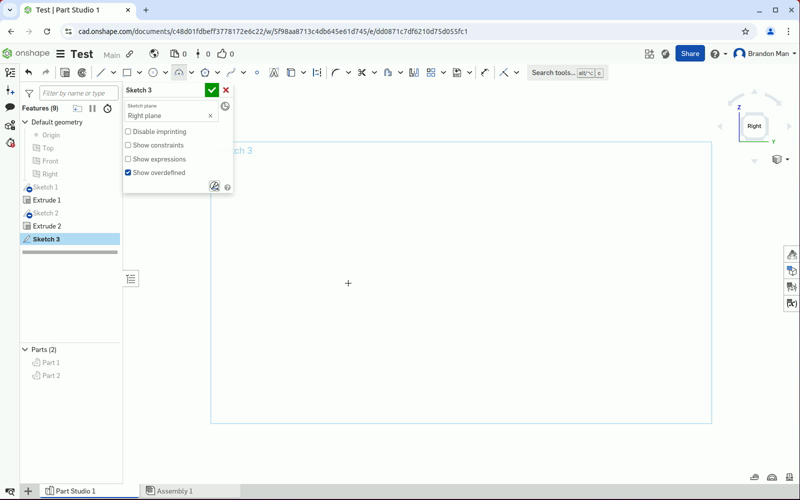
mouse_move(351, 312)
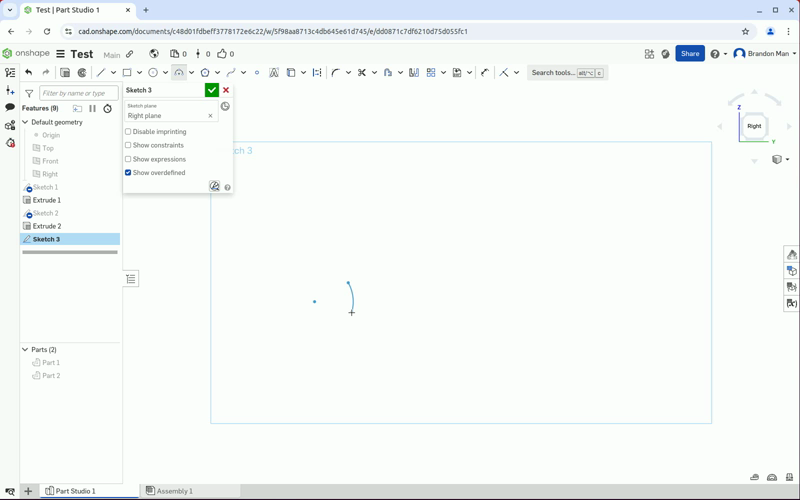
click(351, 312)
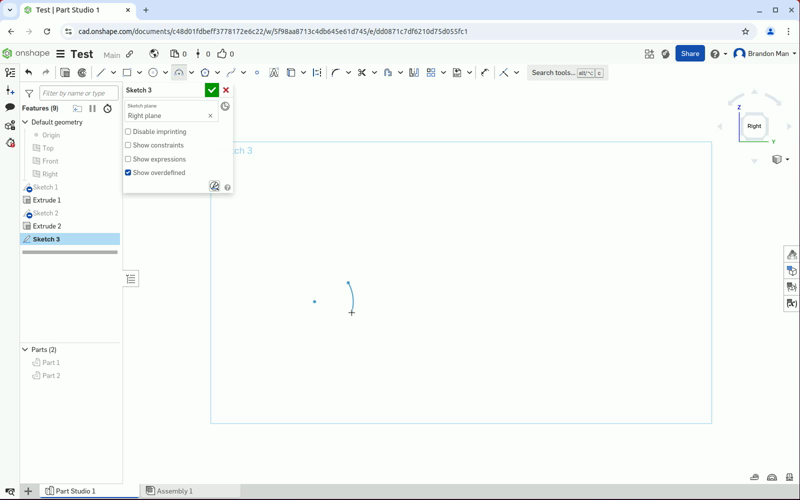
mouse_move(349, 297)
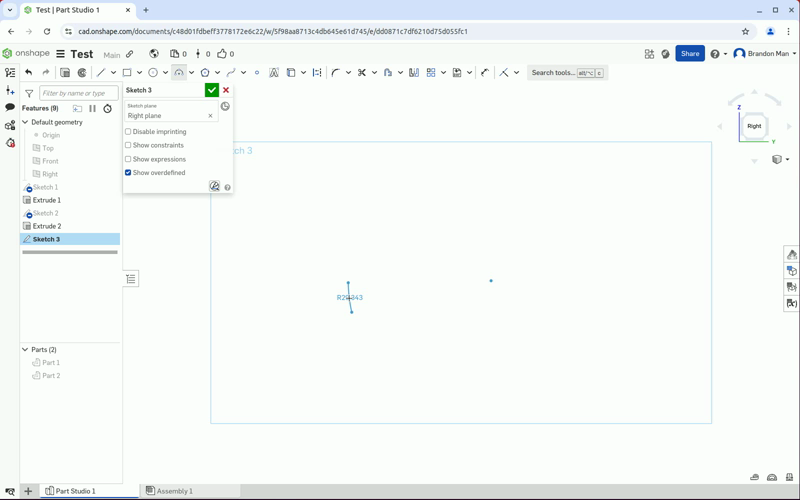
click(349, 297)
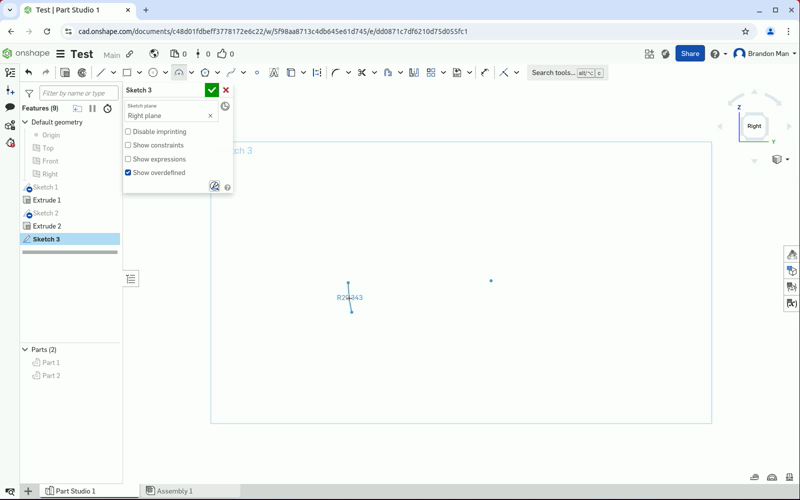
key_up(shift)
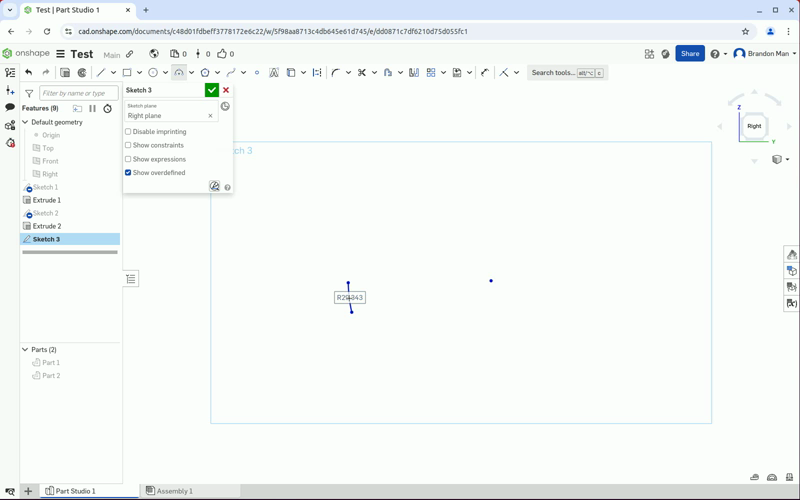
key(esc)
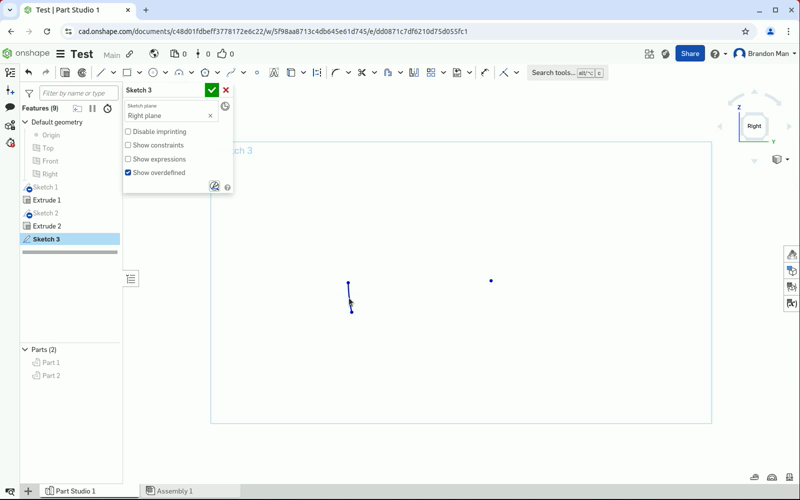
key(l)
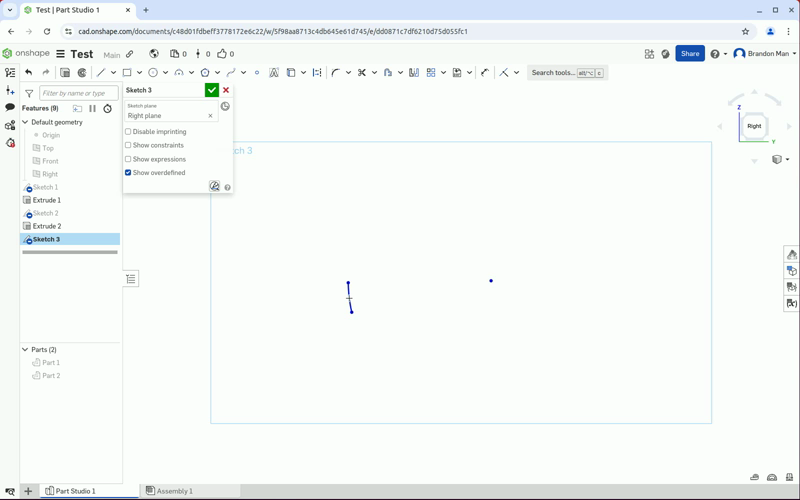
mouse_move(351, 312)
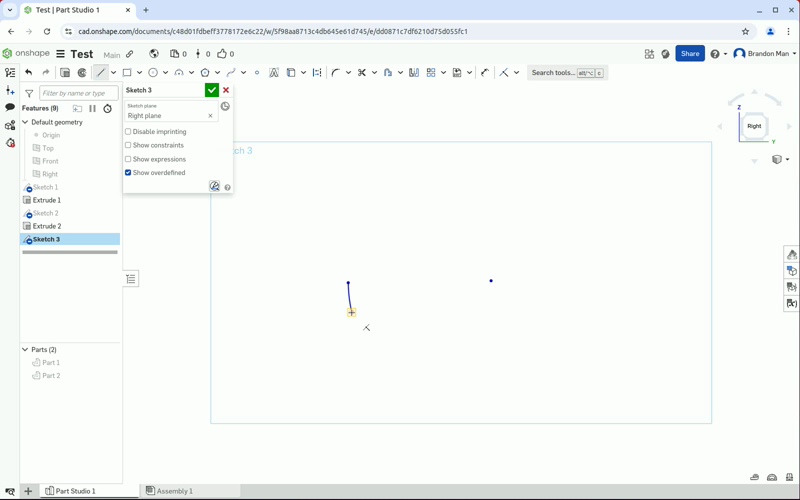
click(351, 312)
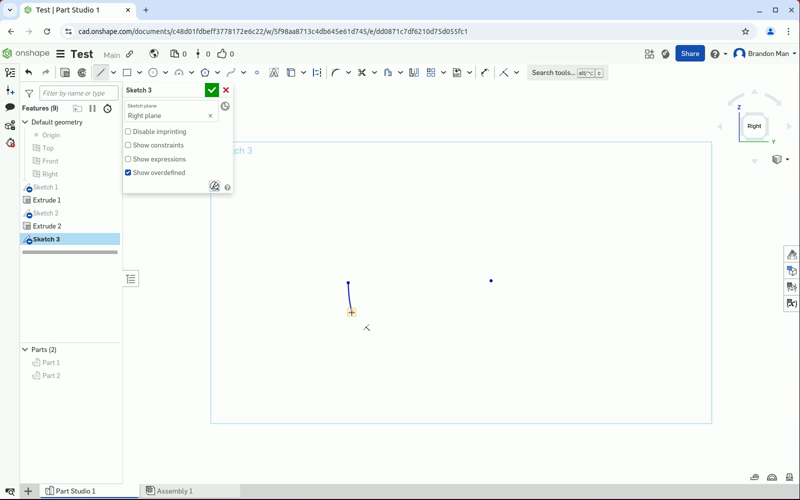
key_down(shift)
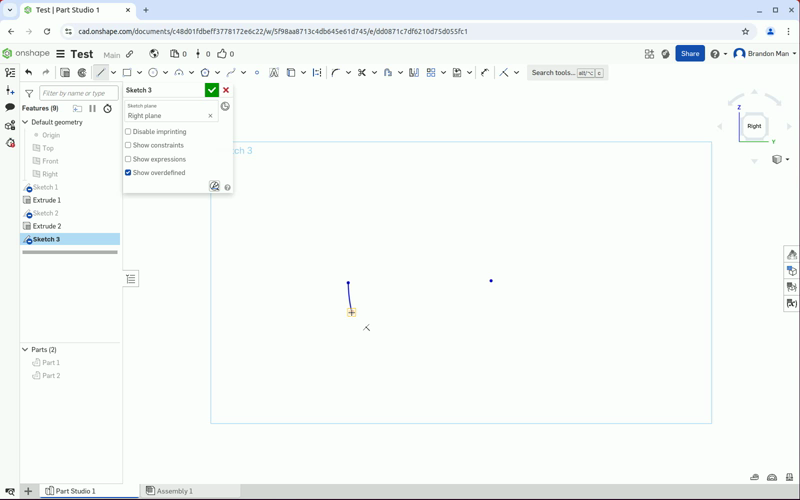
mouse_move(381, 312)
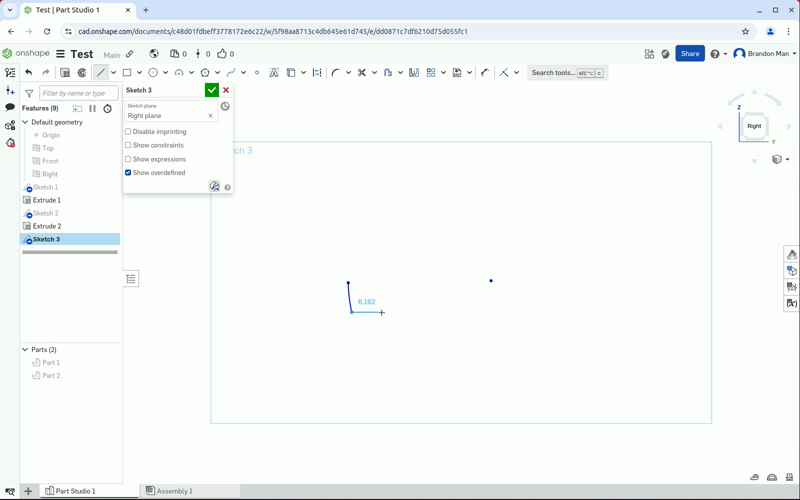
mouse_move(355, 312)
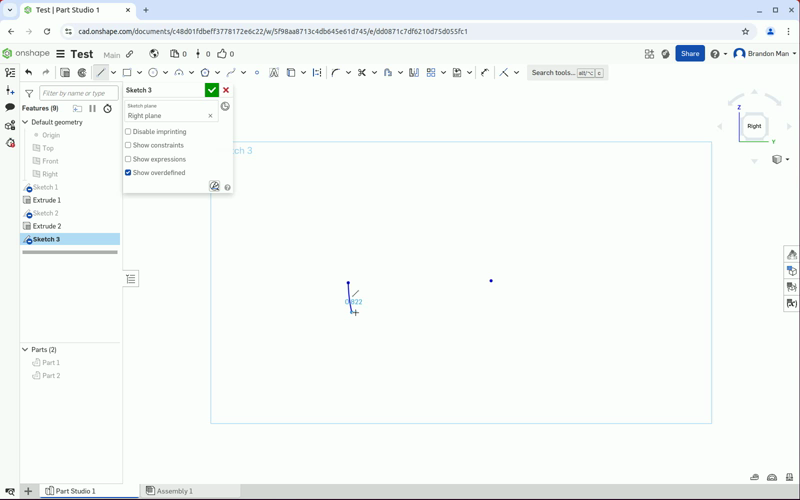
scroll(6)
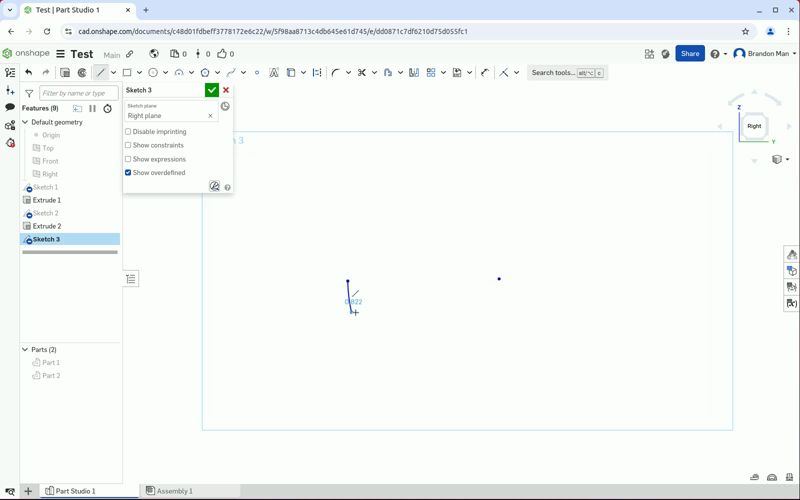
scroll(6)
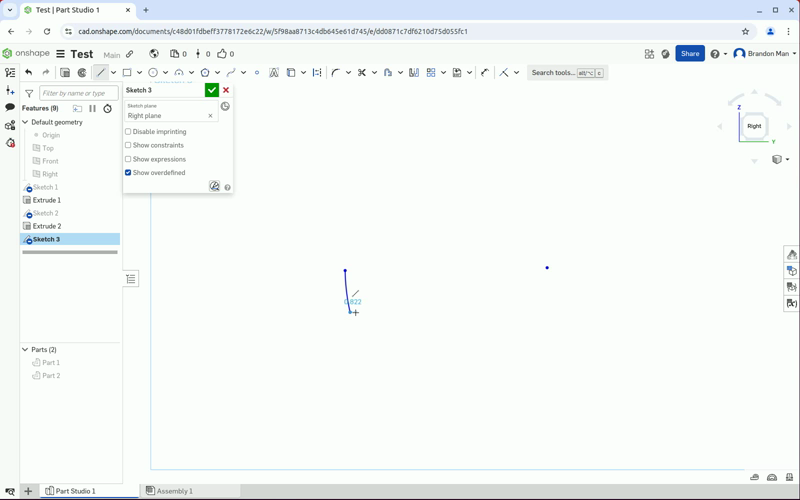
scroll(6)
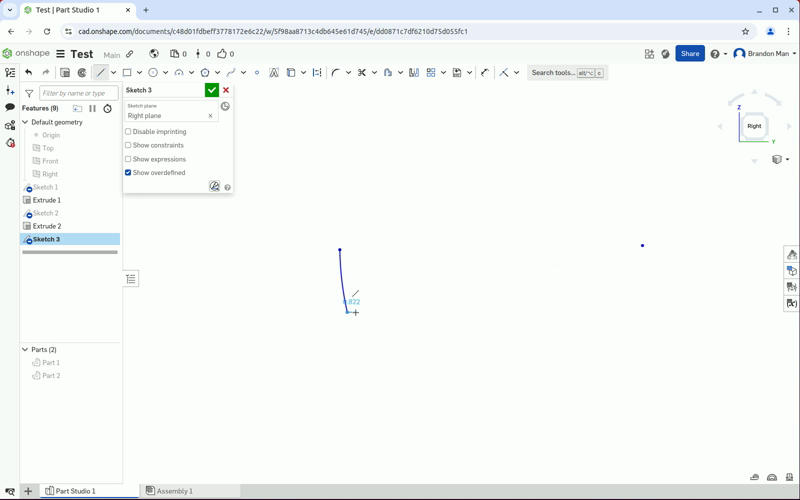
scroll(6)
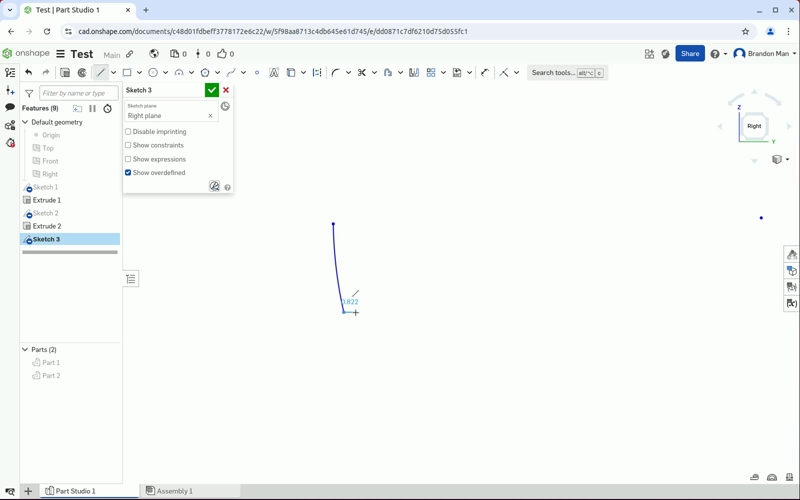
scroll(6)
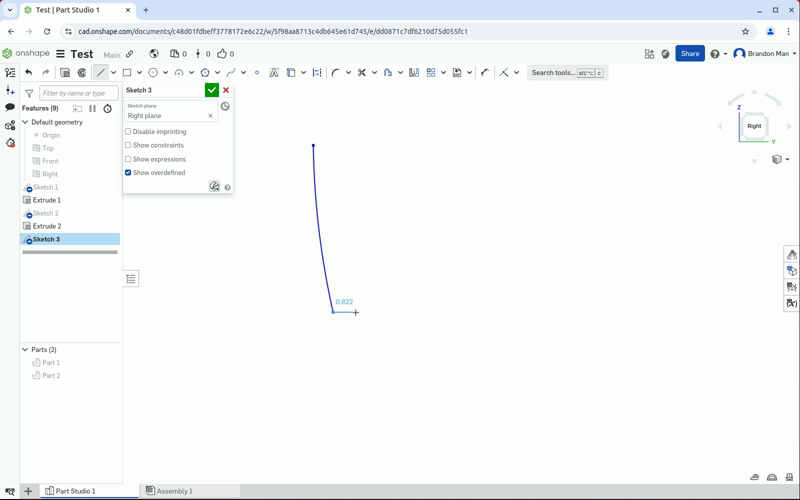
scroll(6)
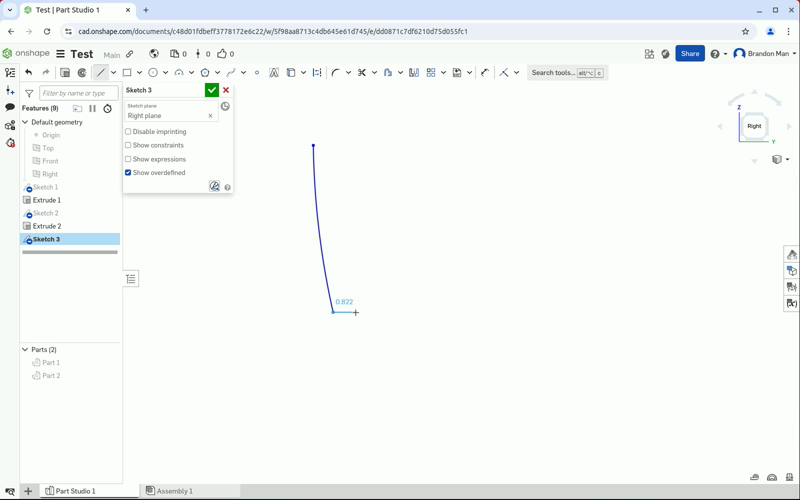
scroll(6)
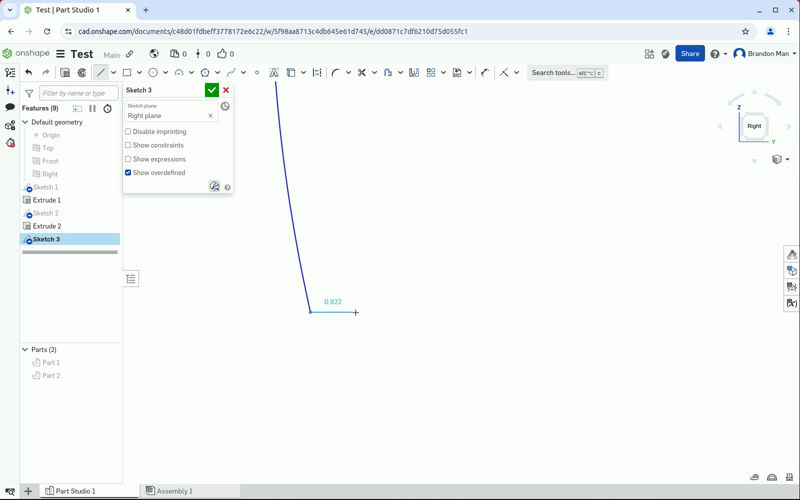
click(355, 312)
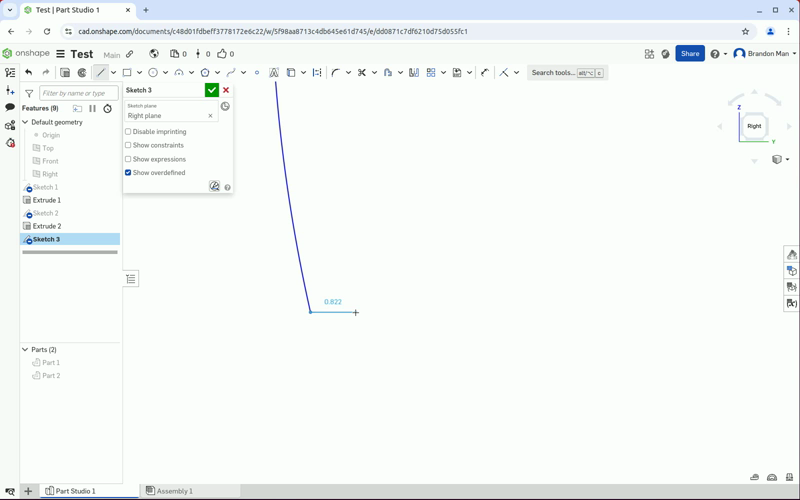
scroll(-6)
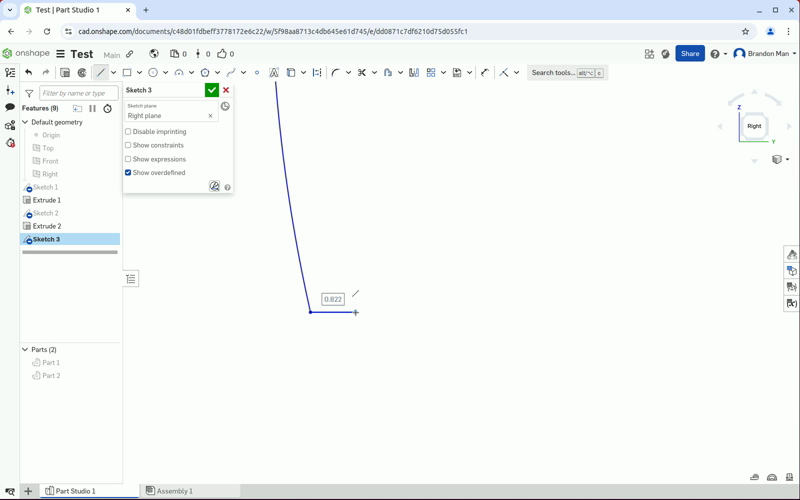
scroll(-6)
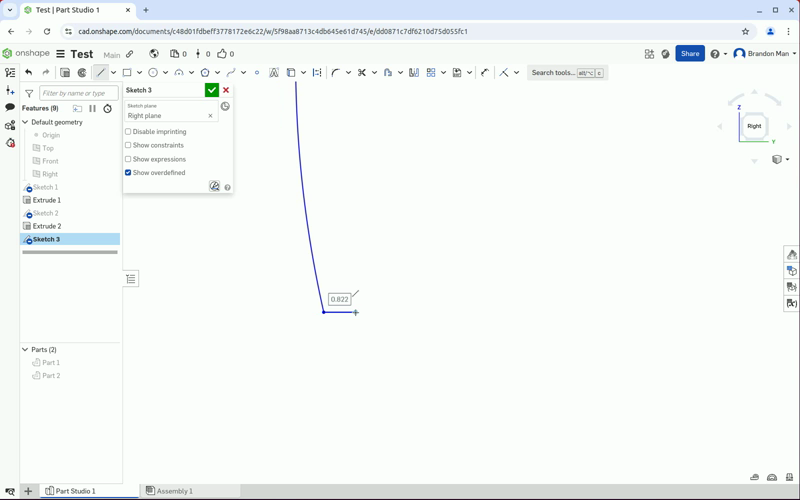
scroll(-6)
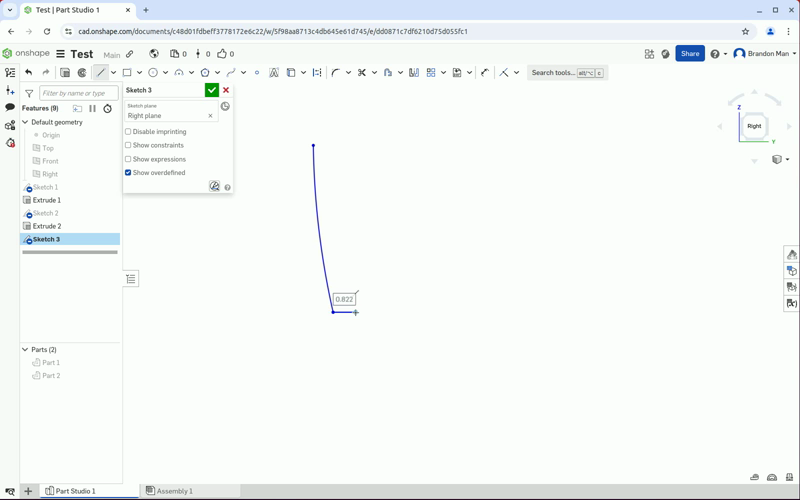
scroll(-6)
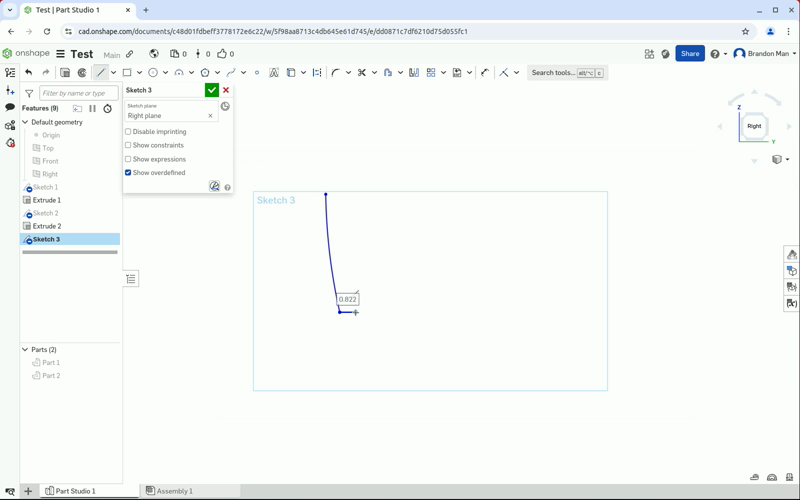
scroll(-6)
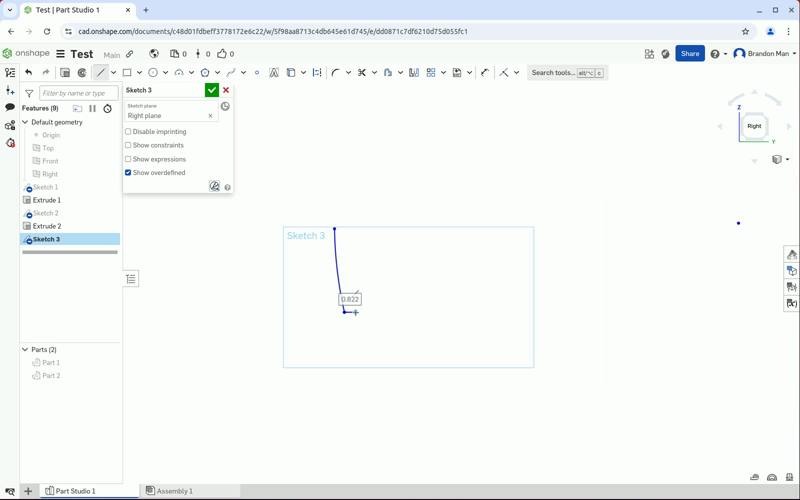
scroll(-6)
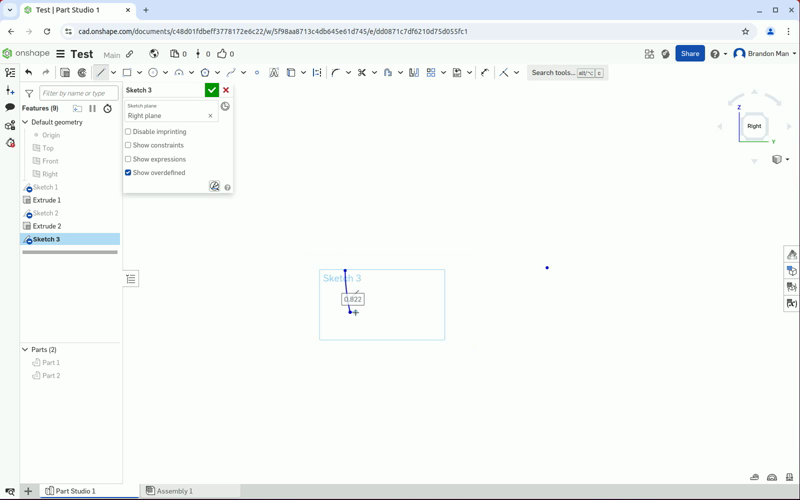
scroll(-6)
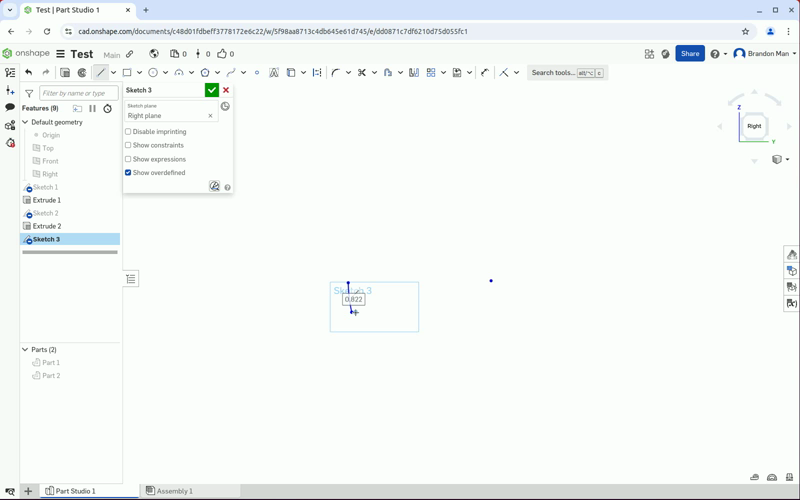
key_up(shift)
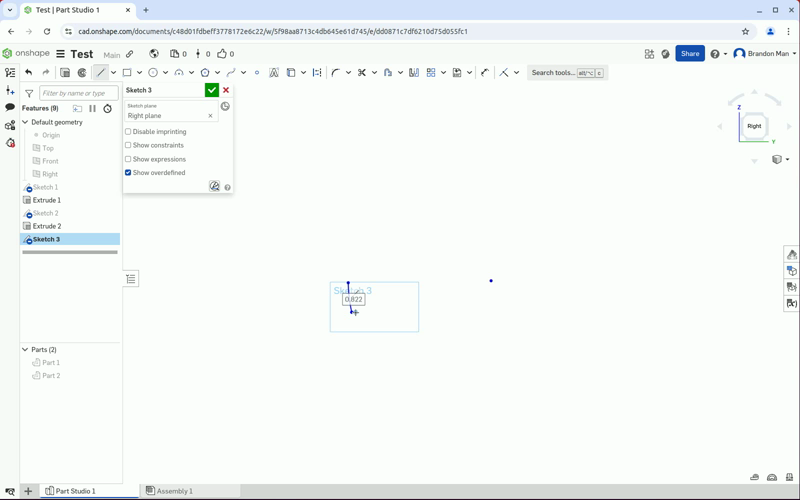
key(esc)
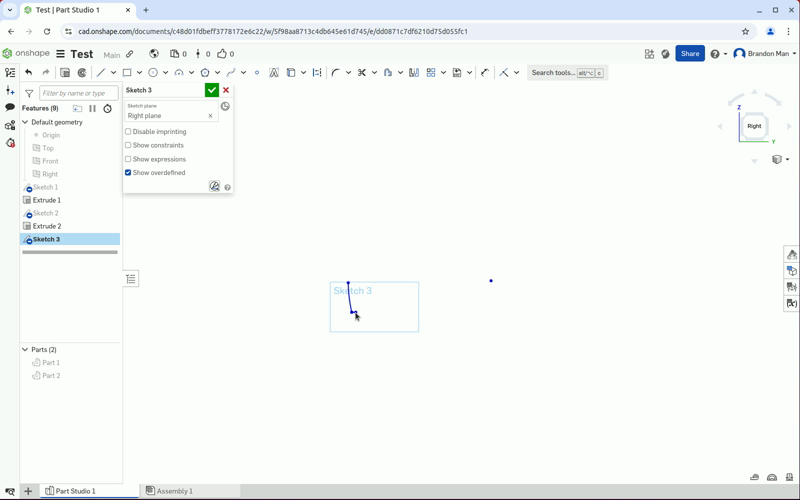
key(a)
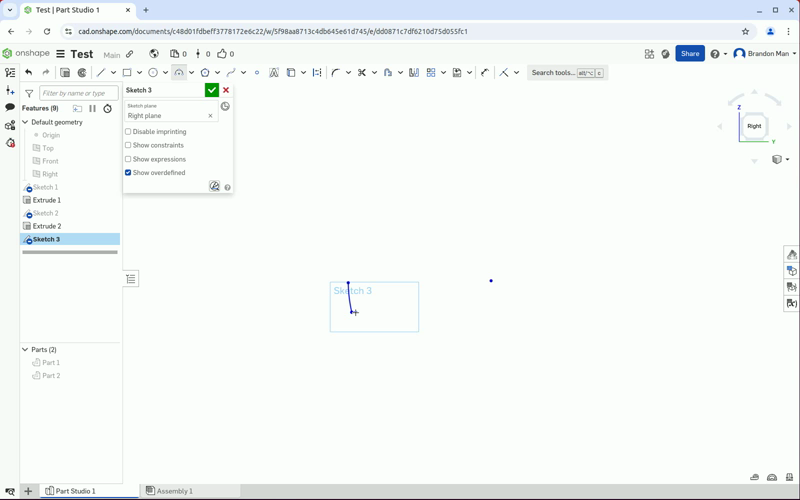
mouse_move(355, 312)
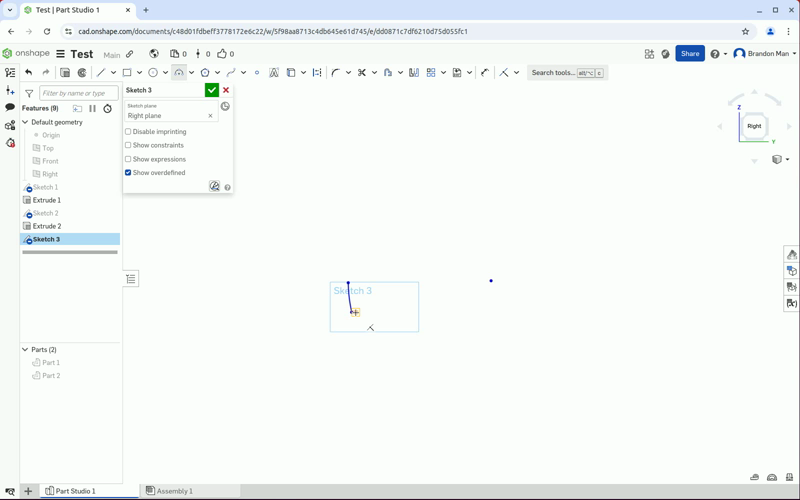
scroll(6)
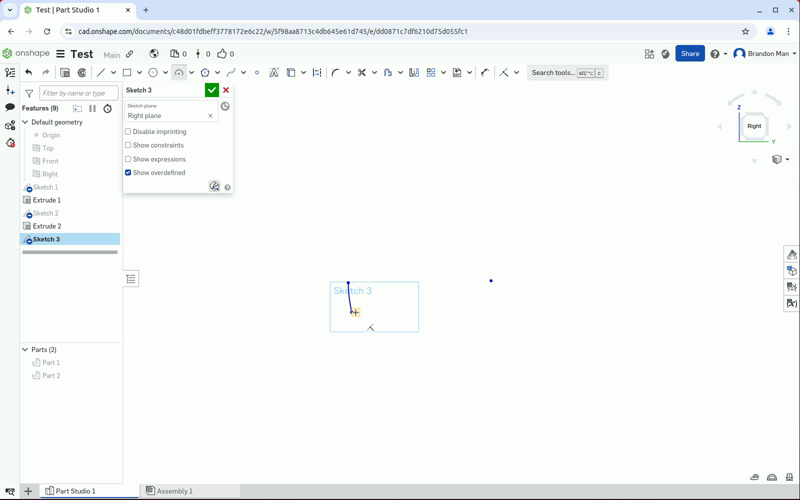
scroll(6)
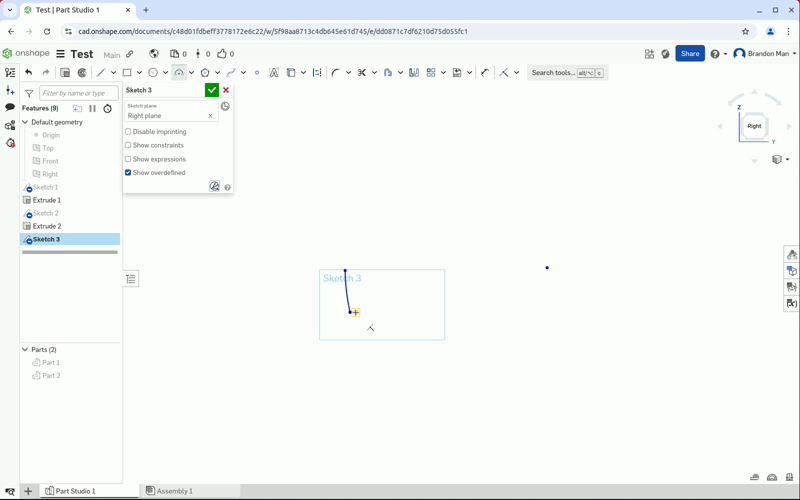
scroll(6)
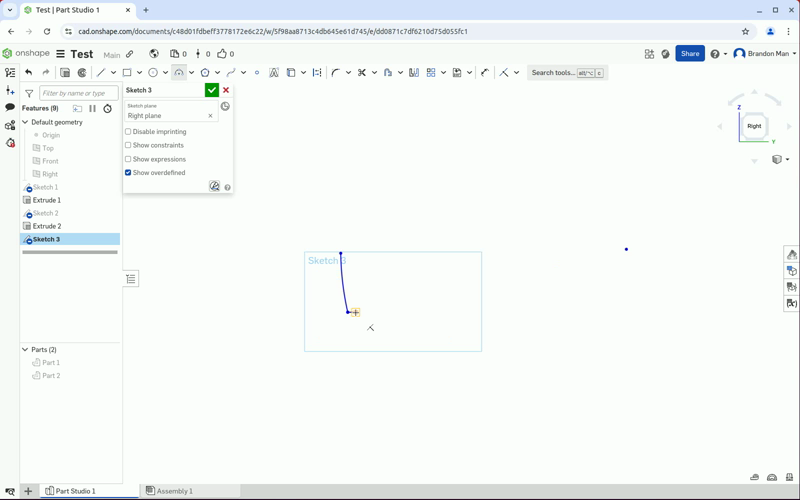
scroll(6)
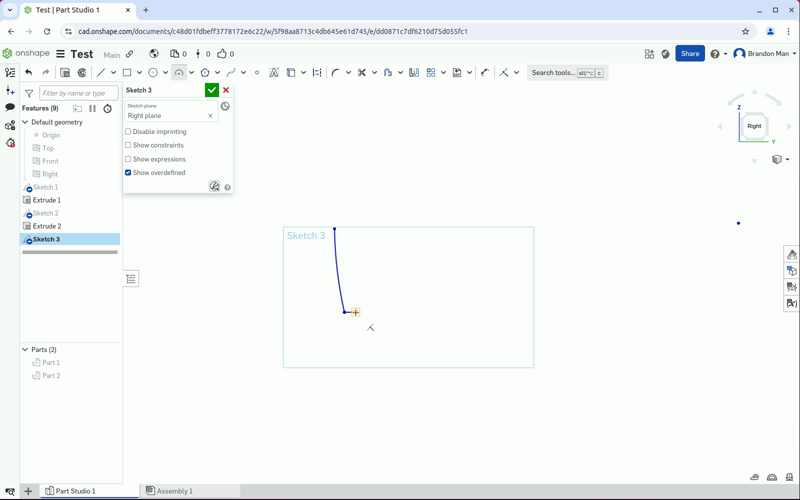
scroll(6)
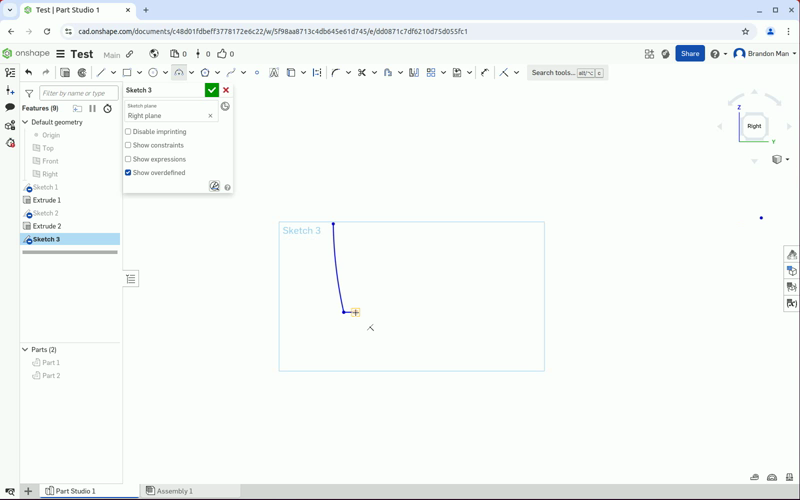
scroll(6)
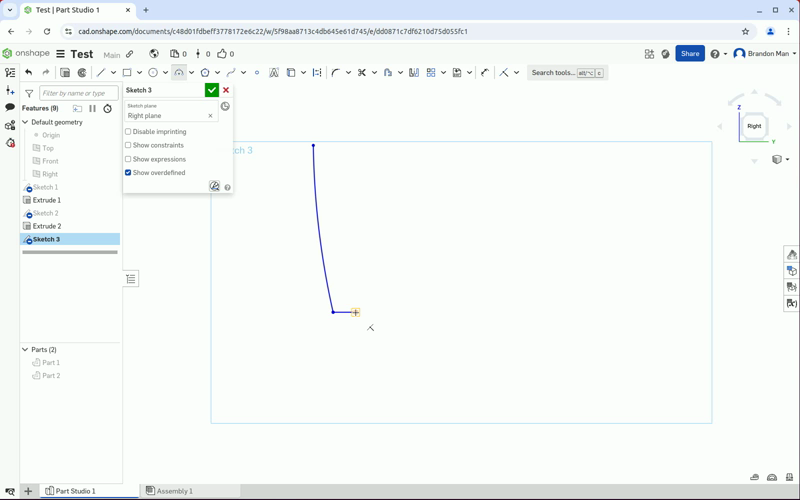
scroll(6)
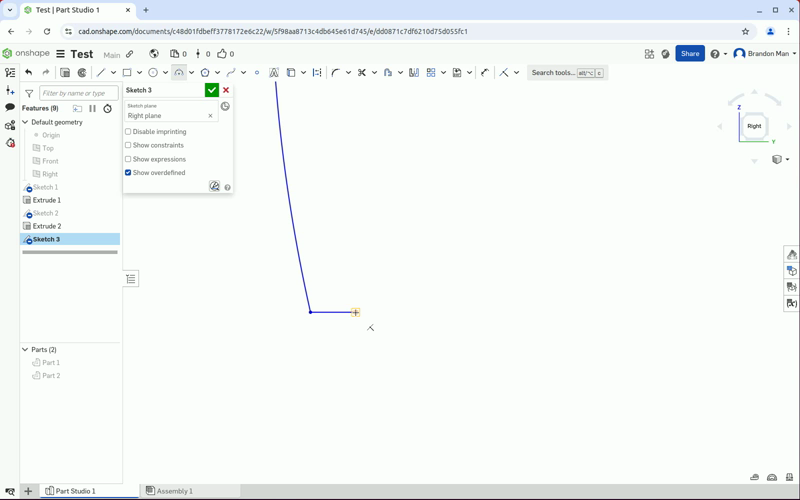
click(355, 312)
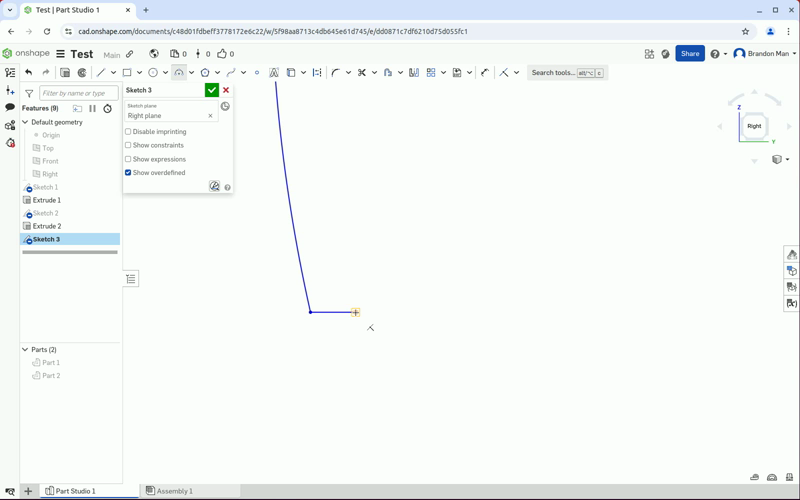
scroll(-6)
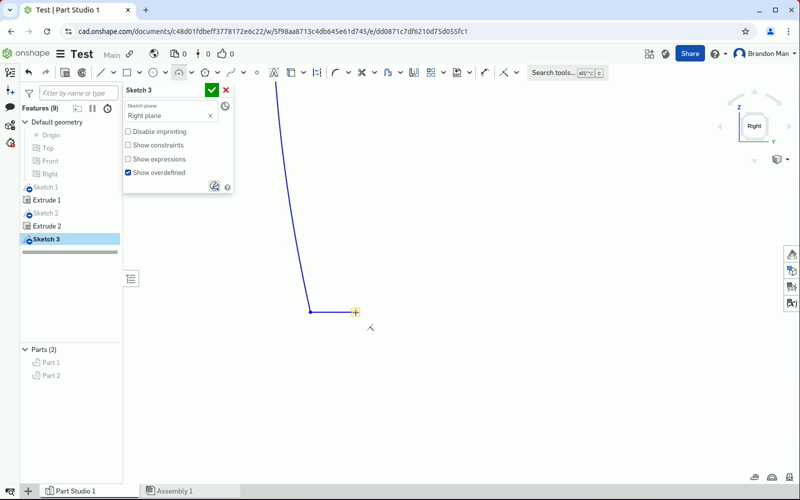
scroll(-6)
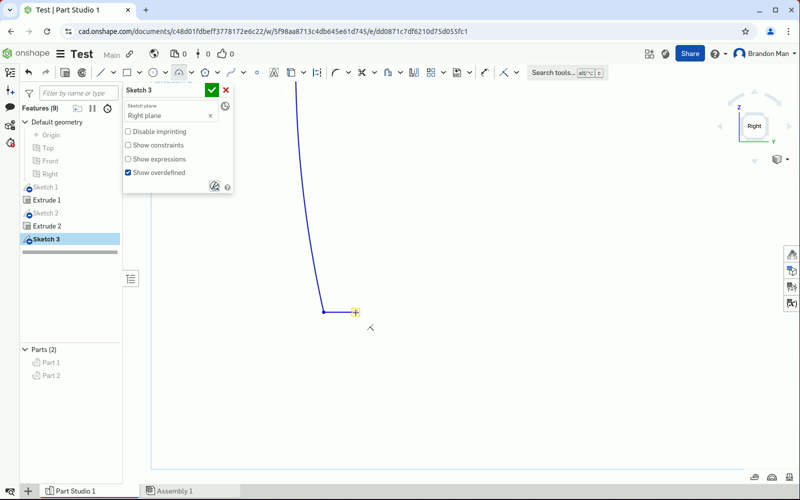
scroll(-6)
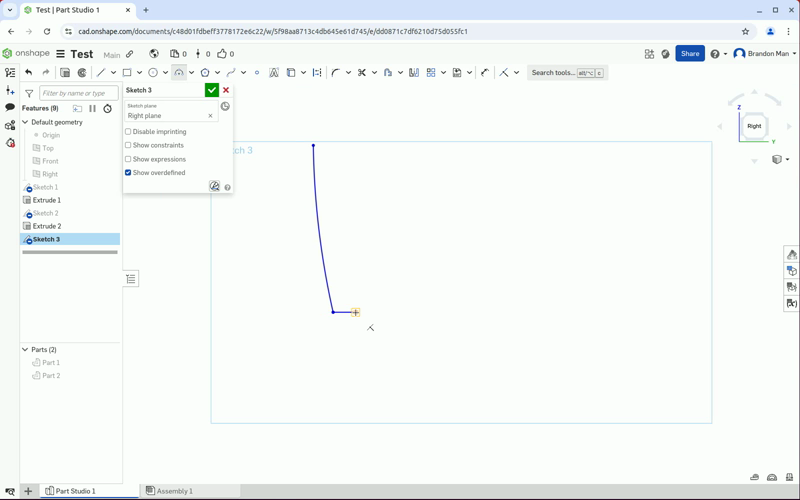
scroll(-6)
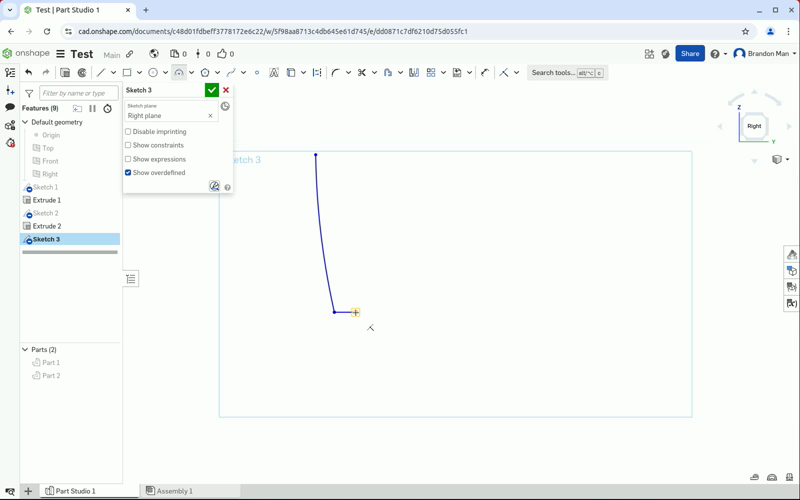
scroll(-6)
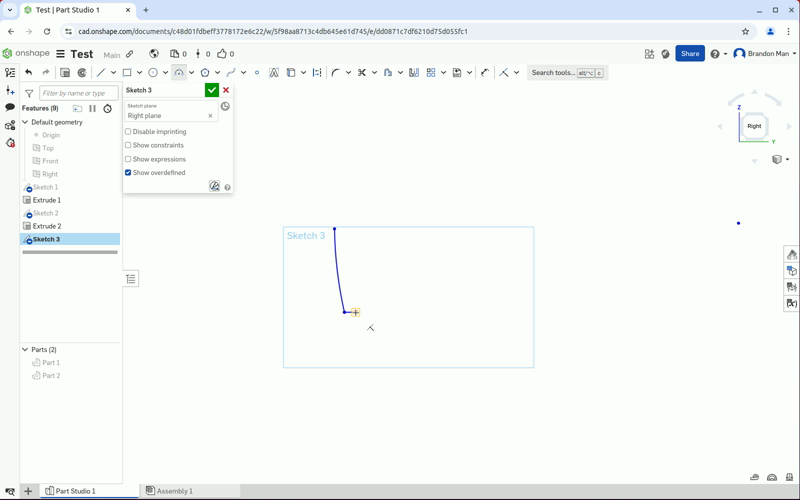
scroll(-6)
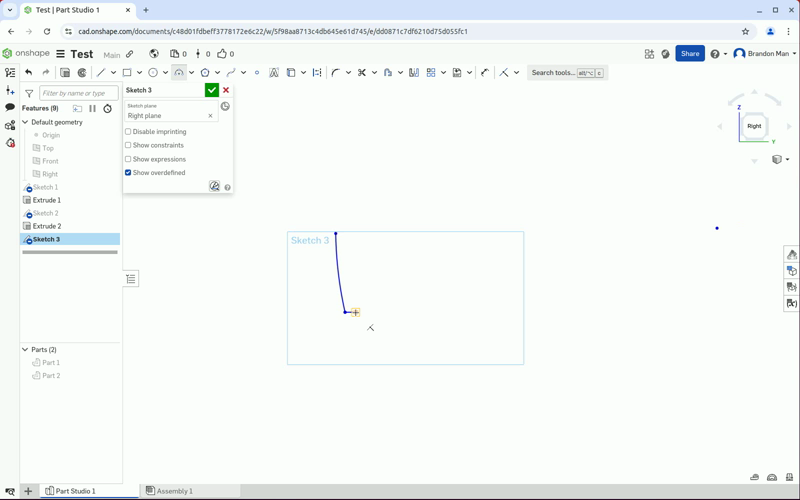
scroll(-6)
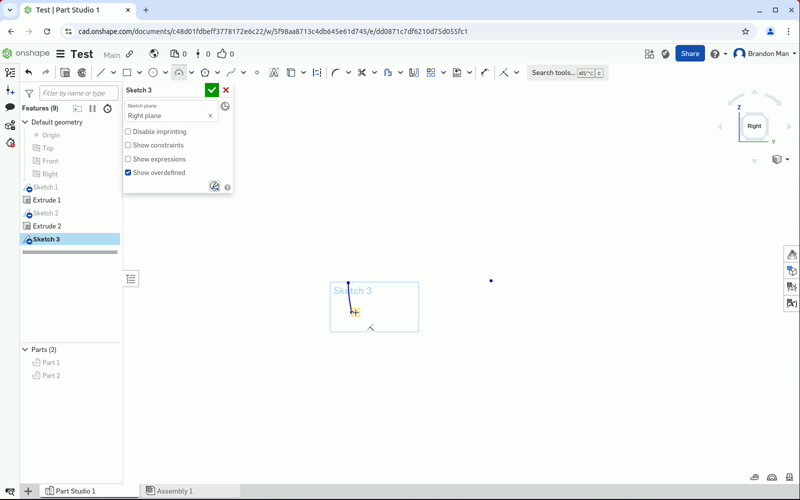
key_down(shift)
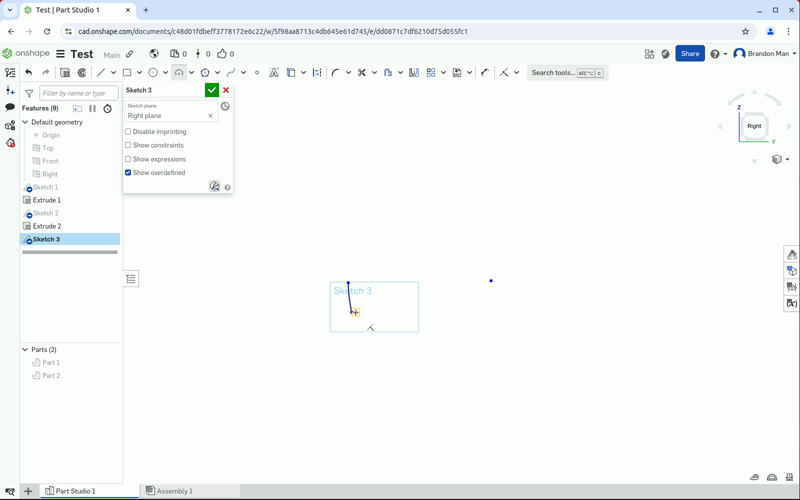
mouse_move(361, 306)
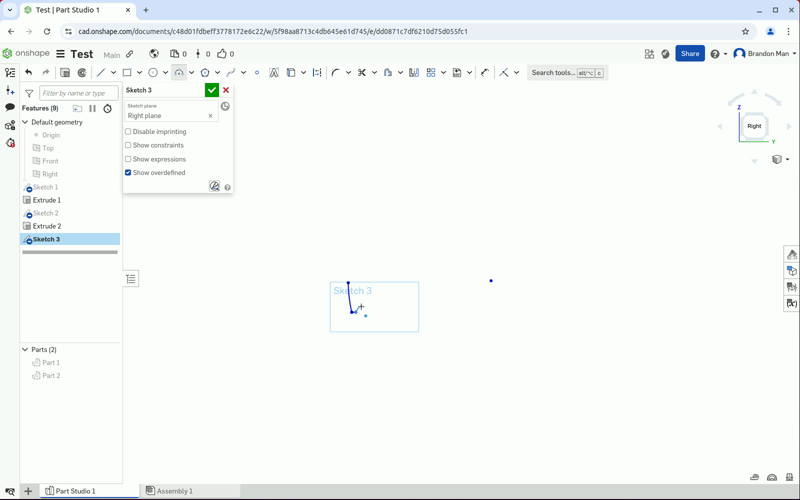
click(361, 306)
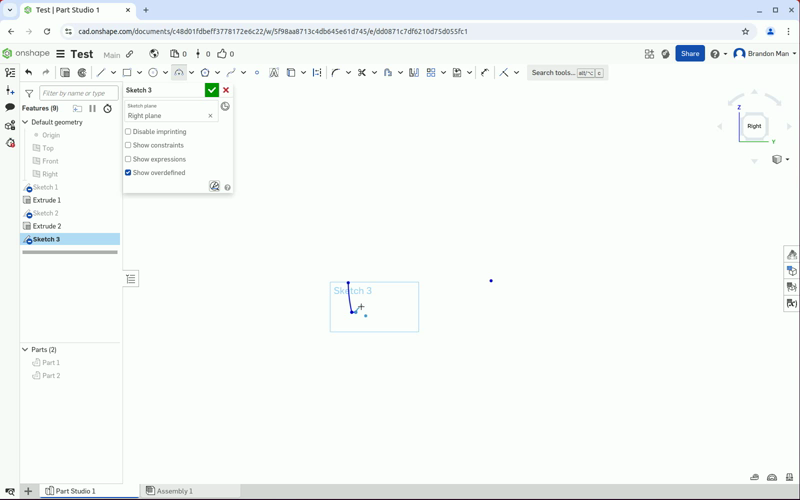
mouse_move(359, 310)
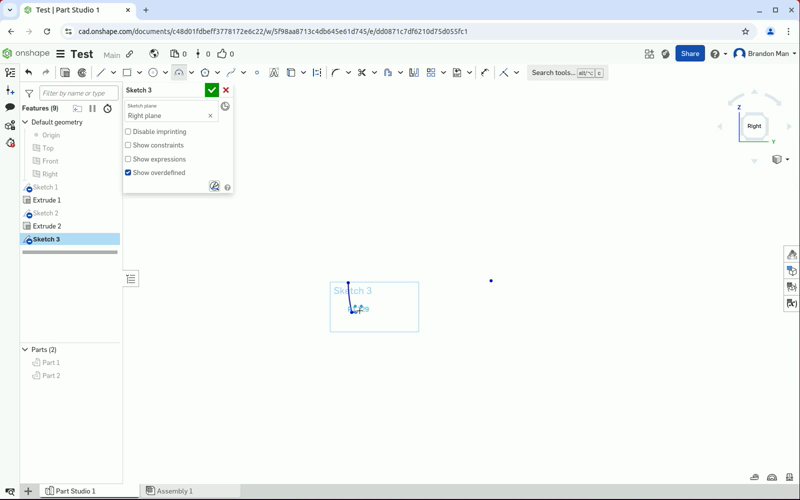
click(359, 310)
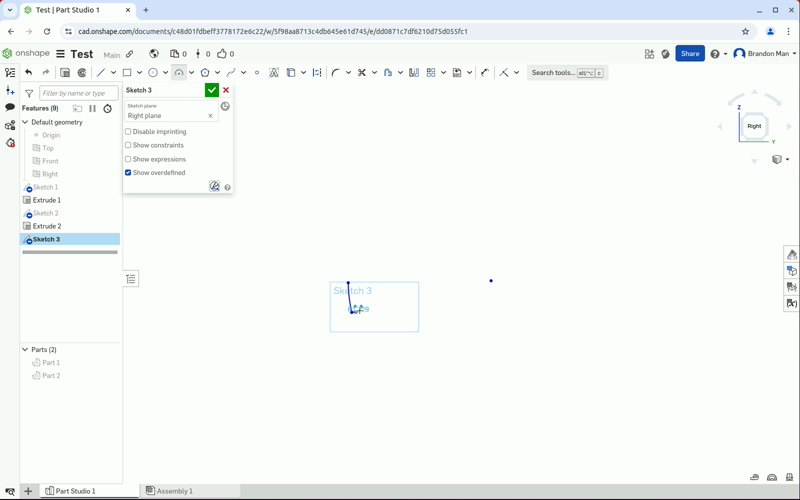
key_up(shift)
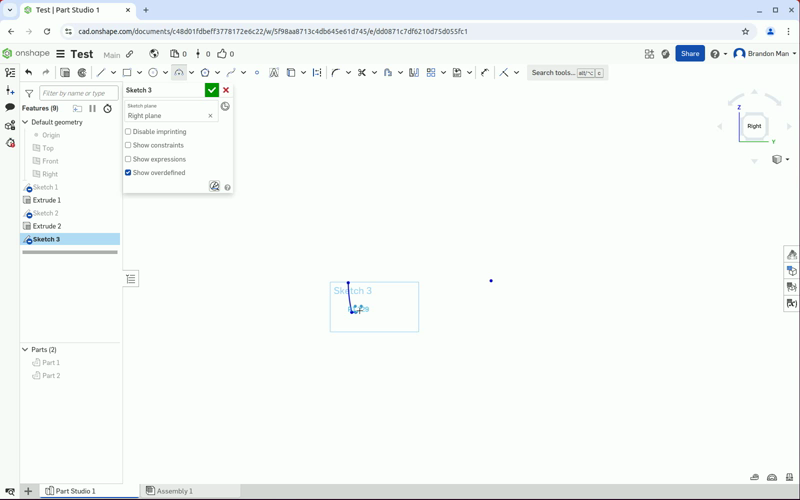
key(esc)
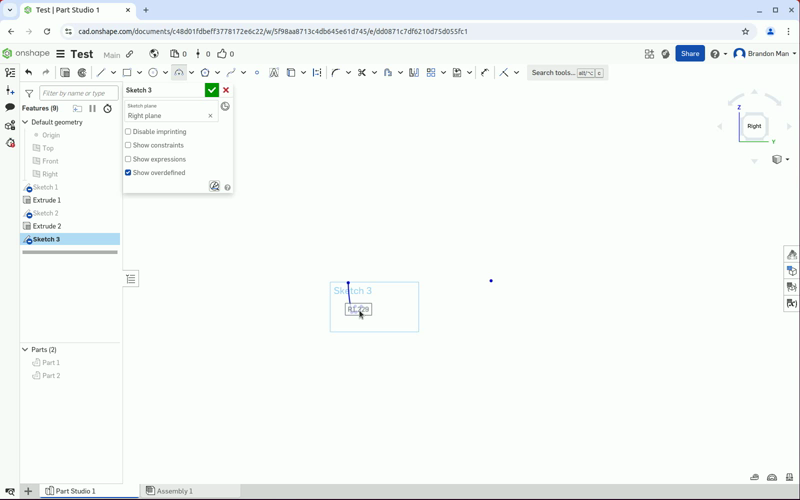
key(l)
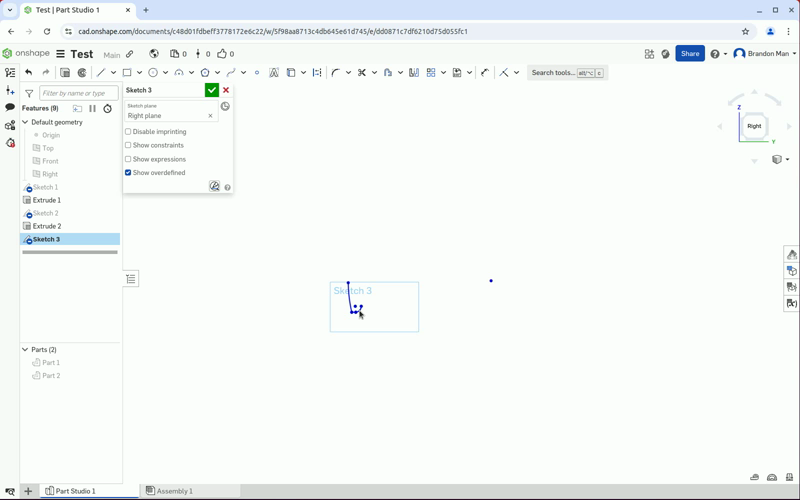
mouse_move(361, 306)
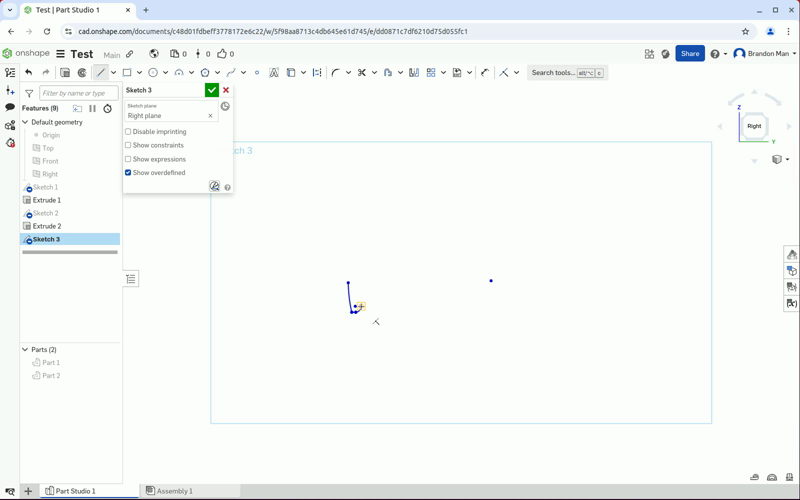
scroll(6)
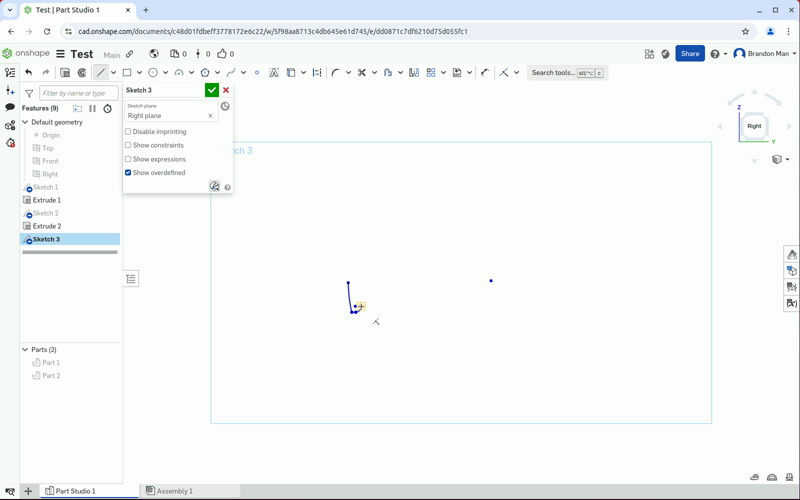
scroll(6)
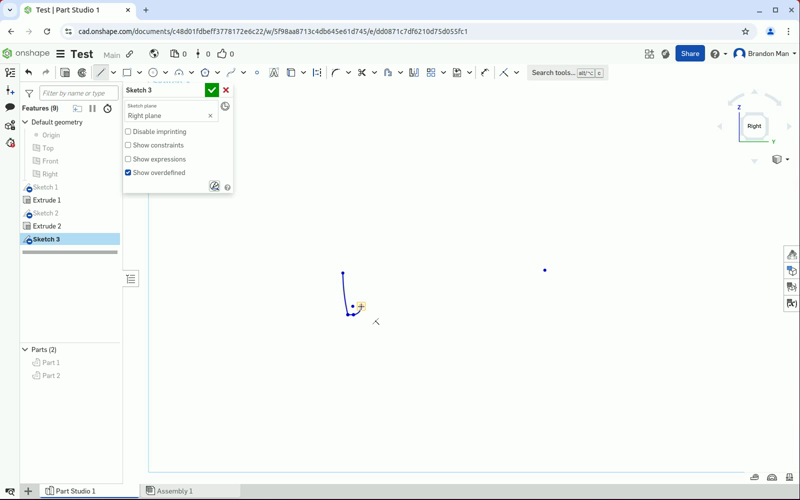
scroll(6)
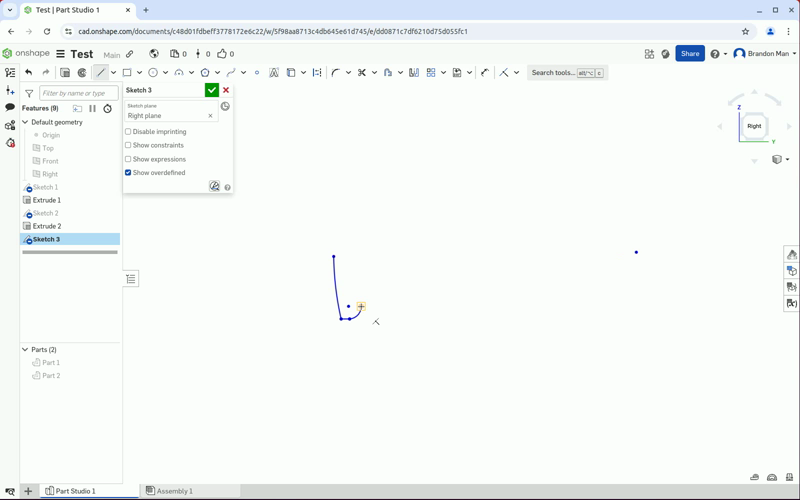
scroll(6)
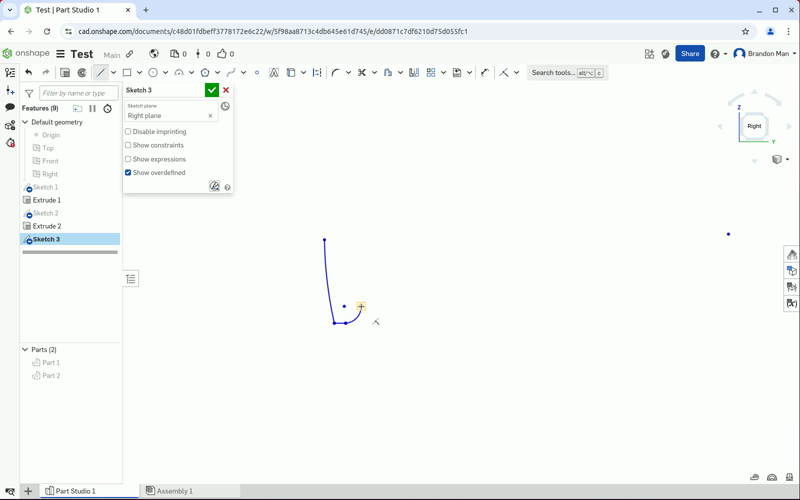
scroll(6)
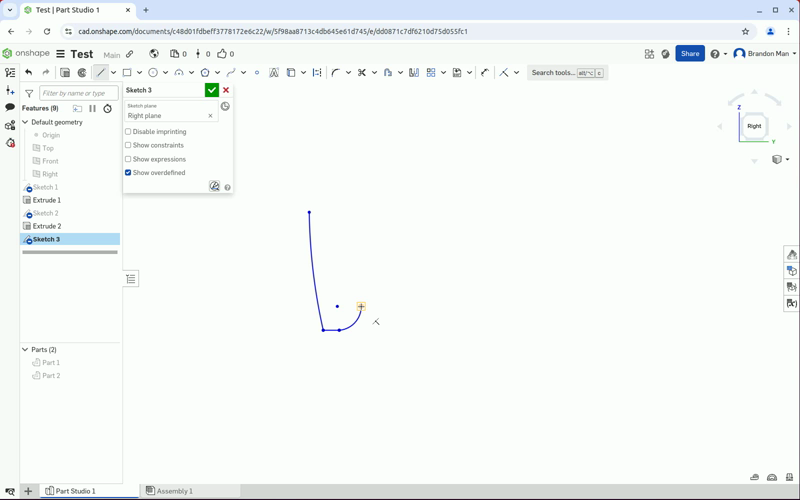
scroll(6)
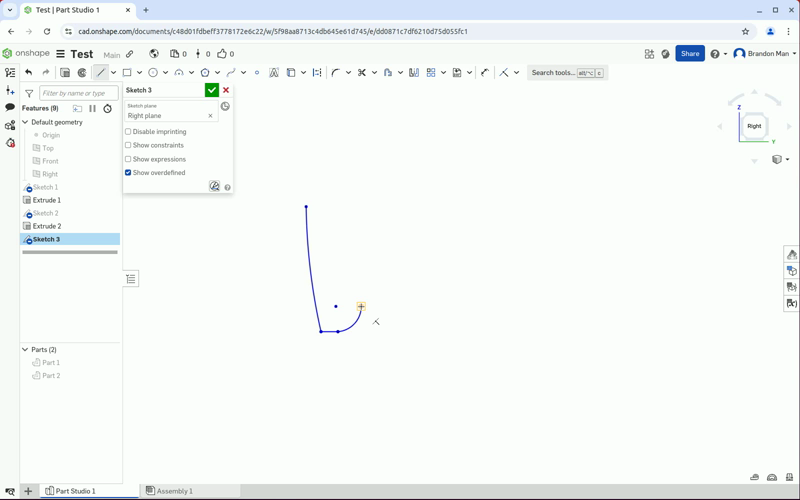
scroll(6)
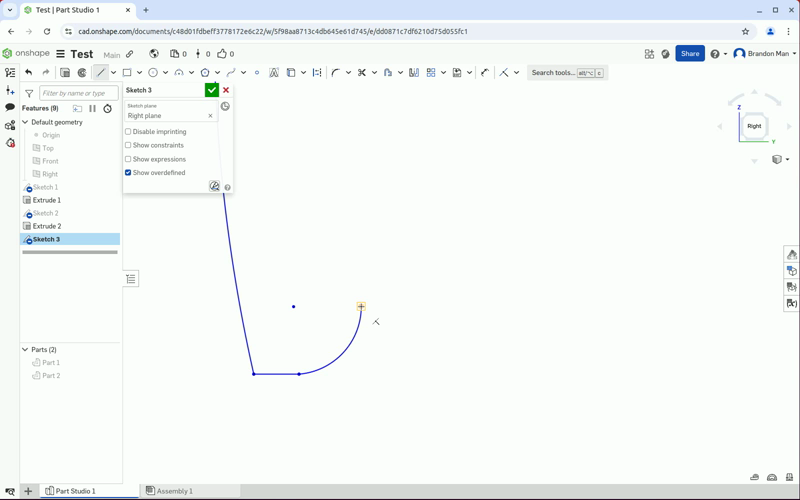
click(361, 306)
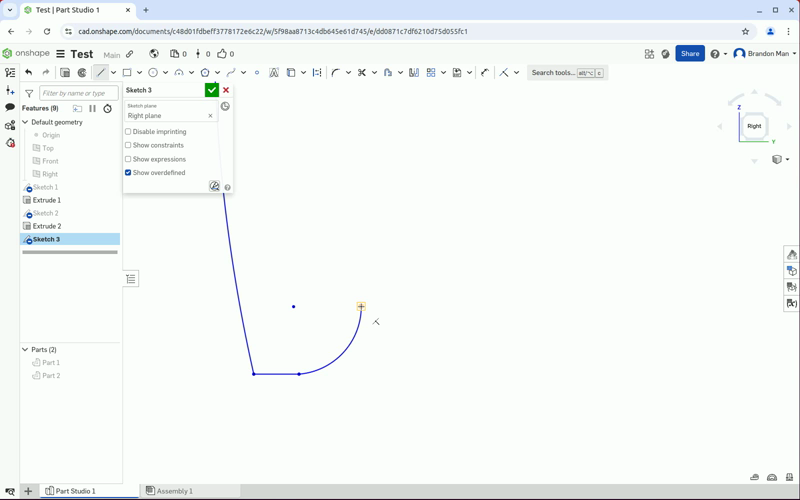
scroll(-6)
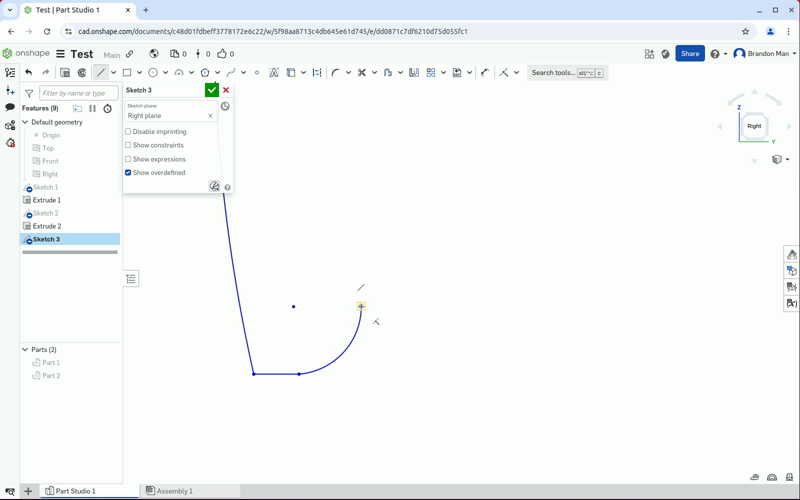
scroll(-6)
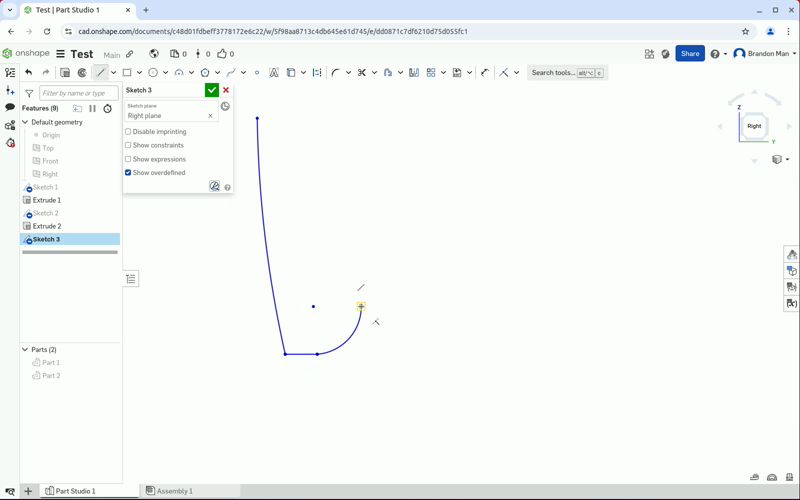
scroll(-6)
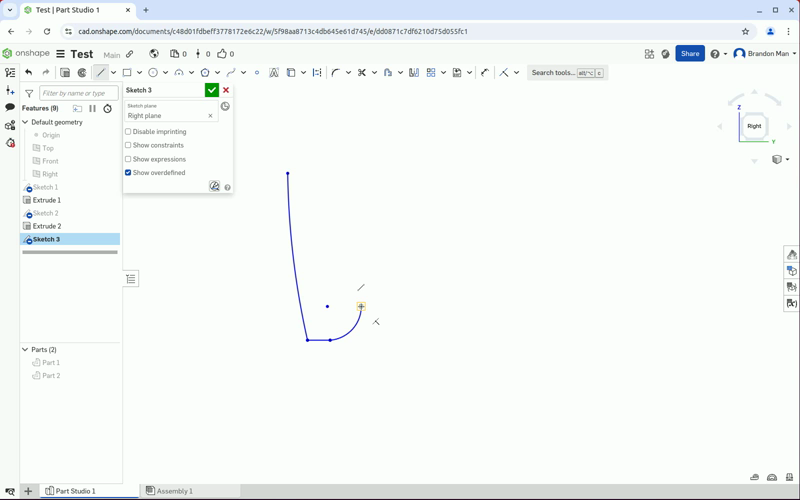
scroll(-6)
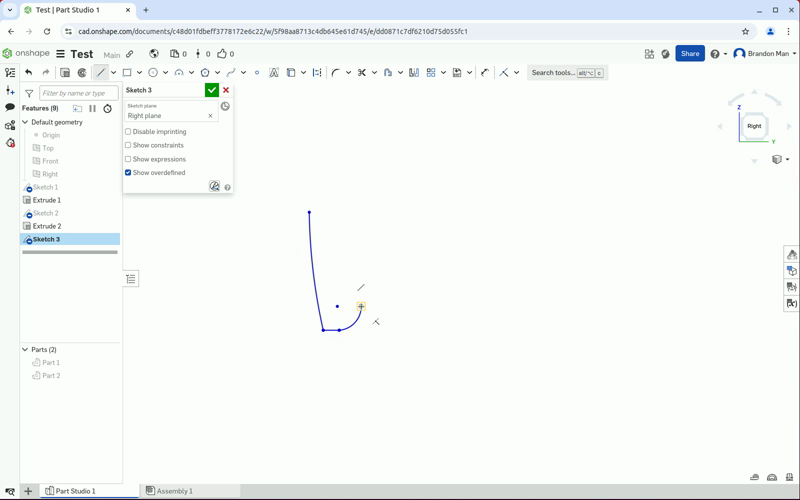
scroll(-6)
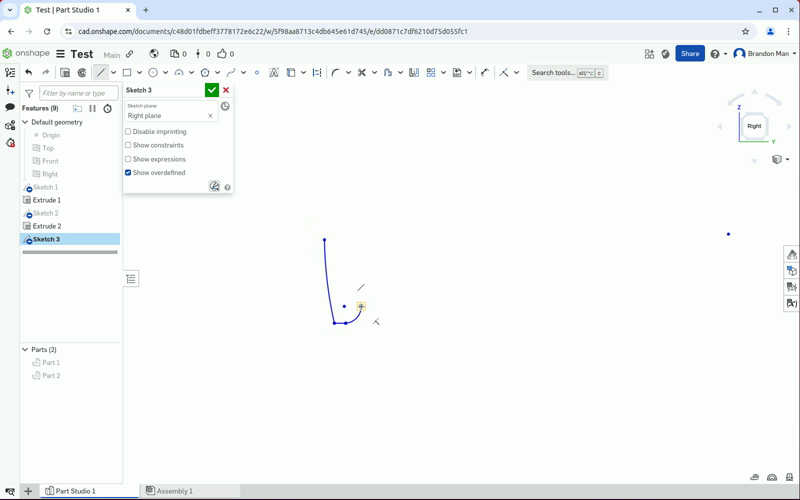
scroll(-6)
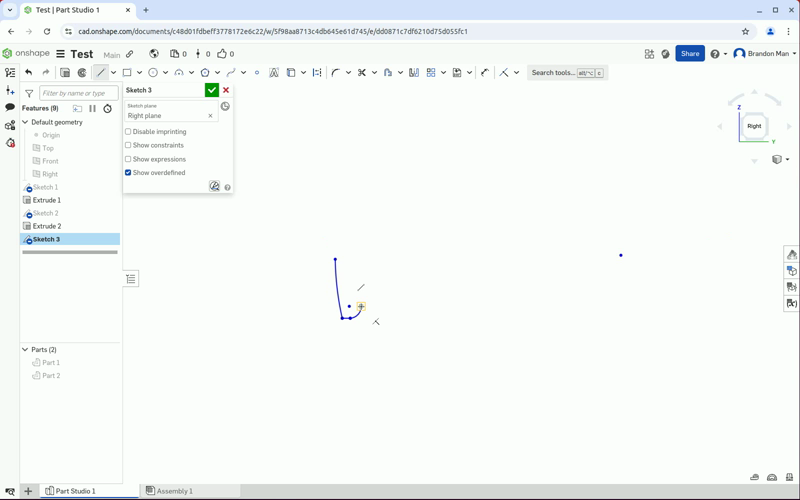
scroll(-6)
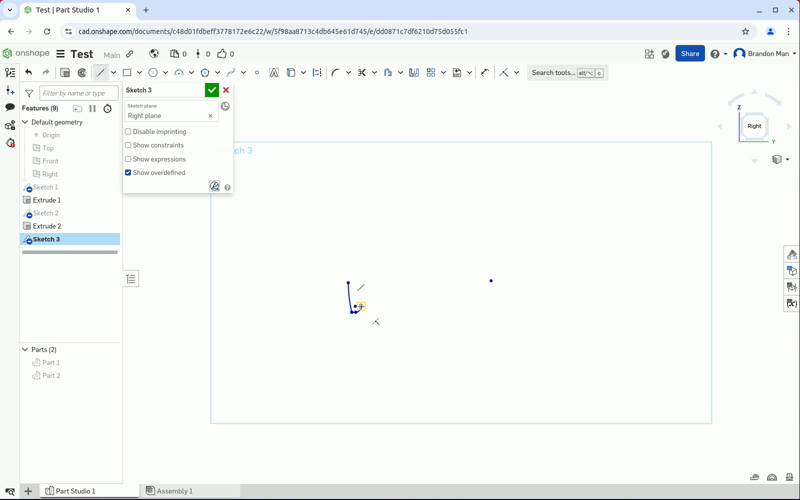
key_down(shift)
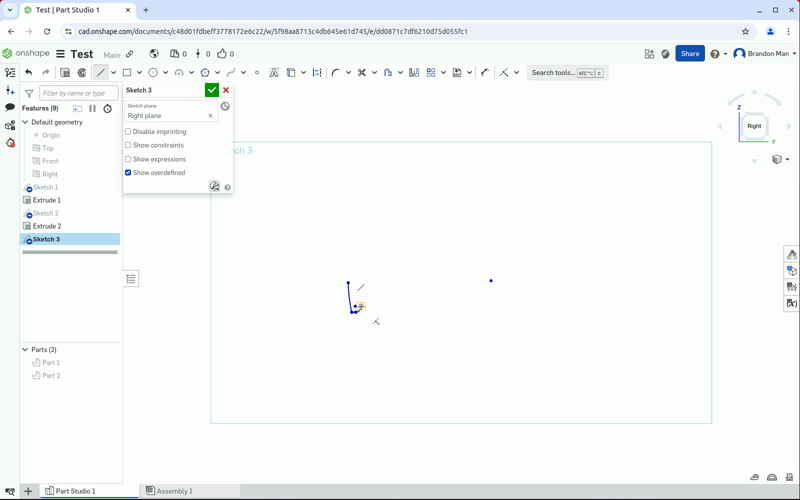
mouse_move(391, 306)
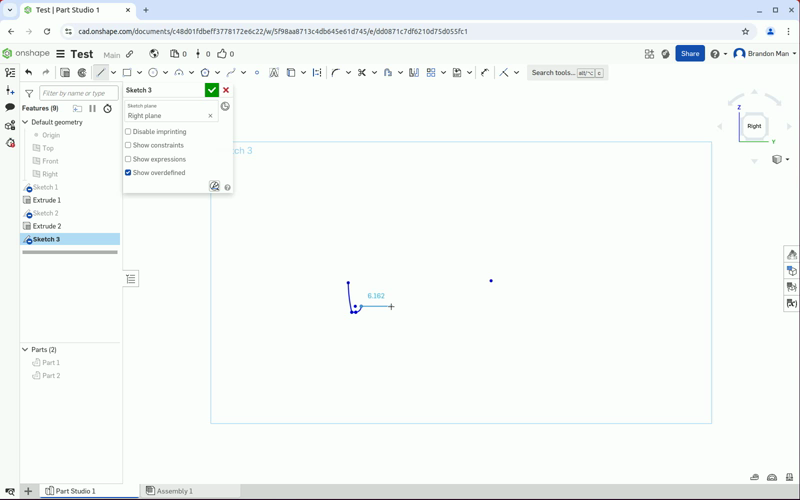
mouse_move(361, 282)
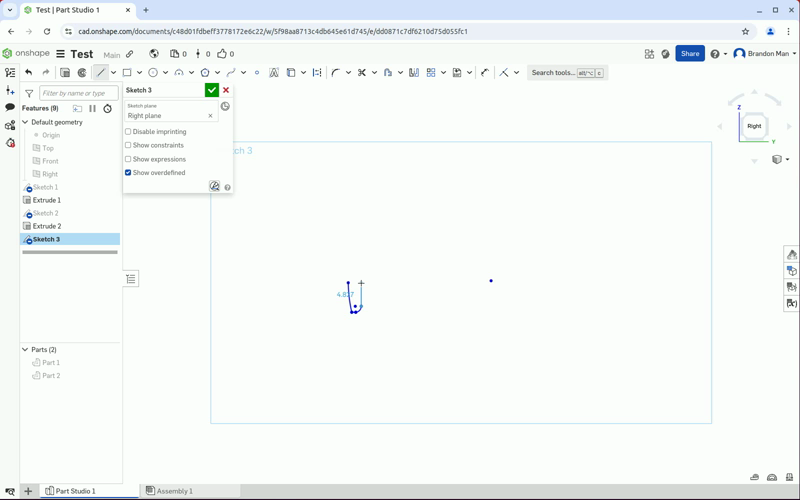
click(361, 282)
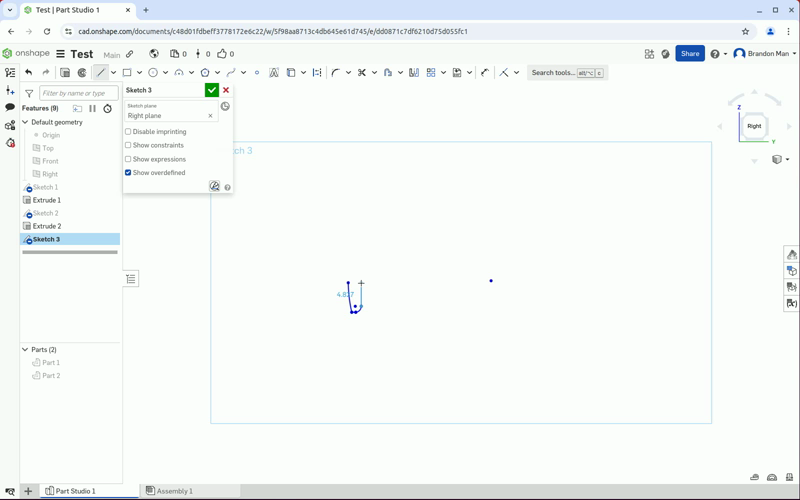
key_up(shift)
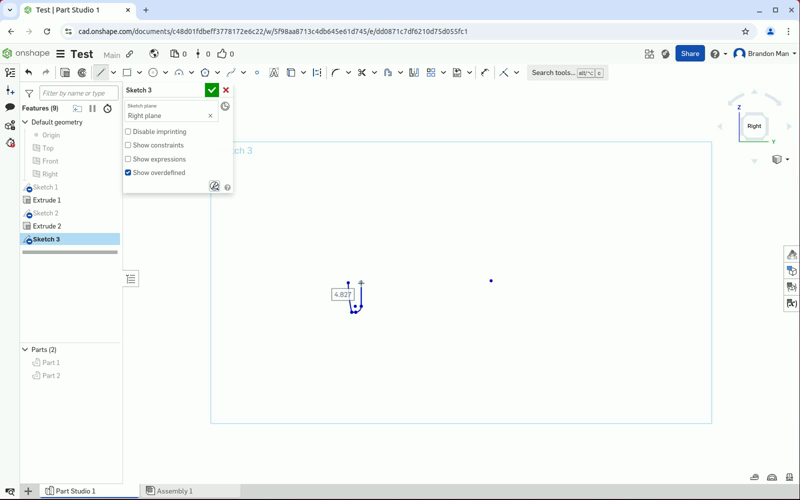
mouse_move(391, 282)
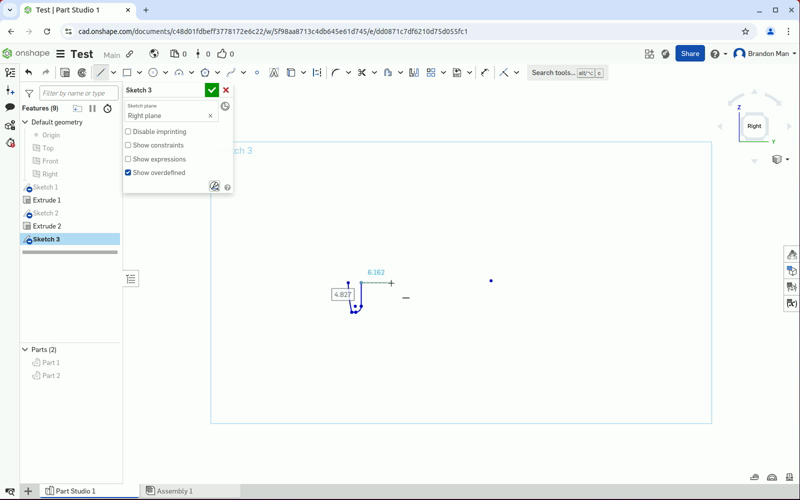
key_down(shift)
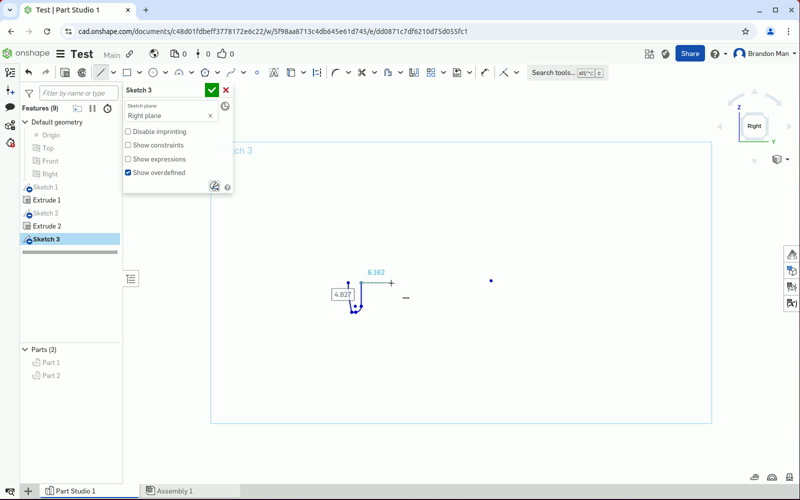
mouse_move(348, 282)
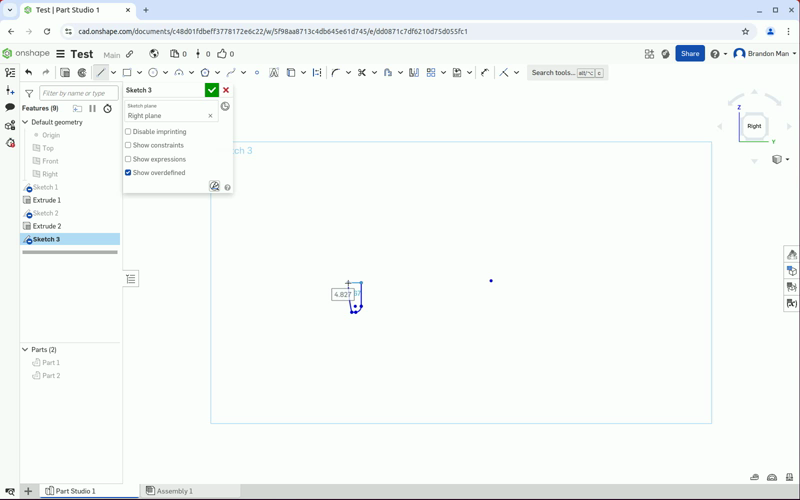
key_up(shift)
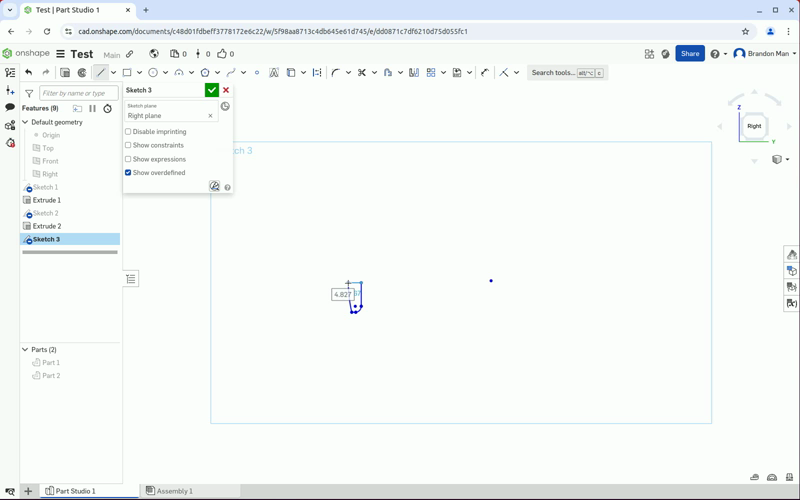
click(348, 282)
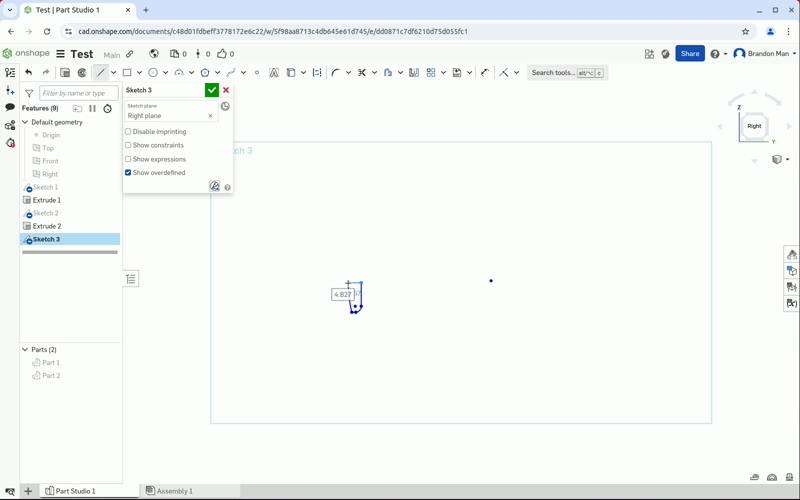
key(esc)
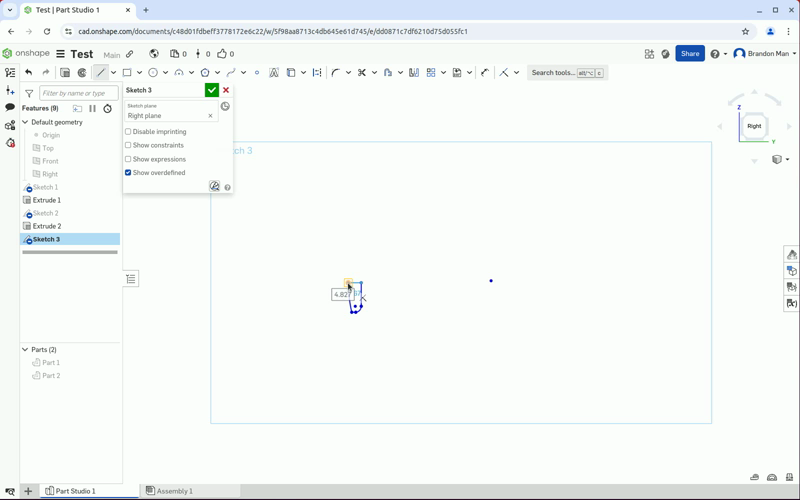
mouse_move(360, 296)
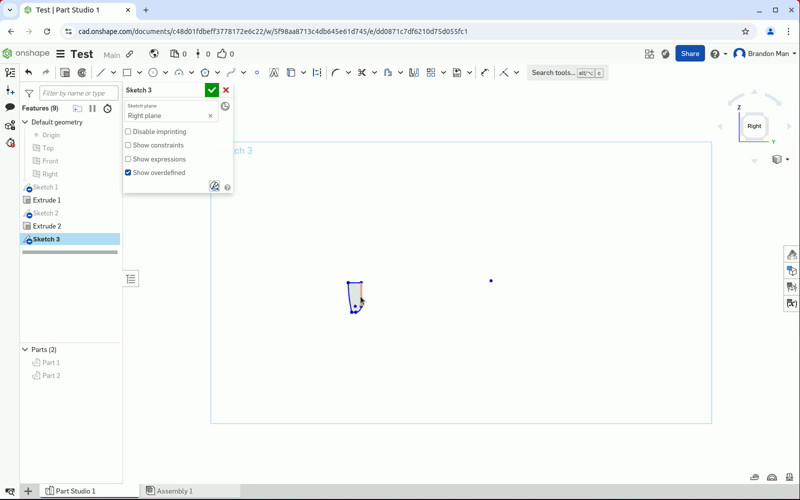
scroll(6)
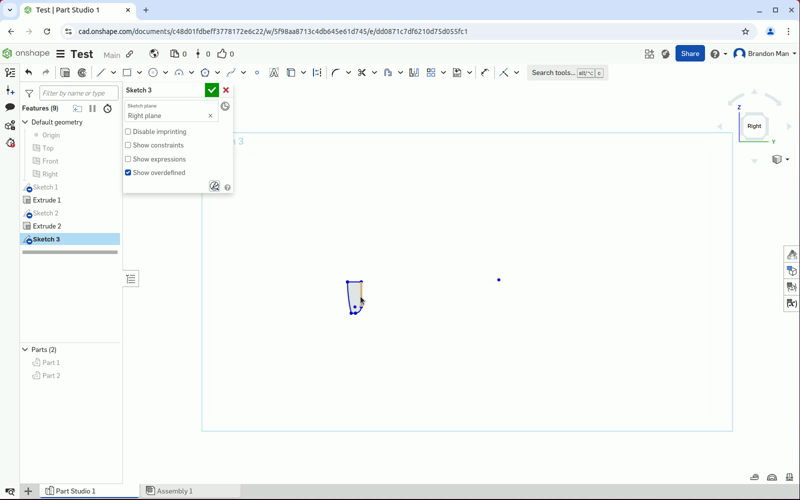
scroll(6)
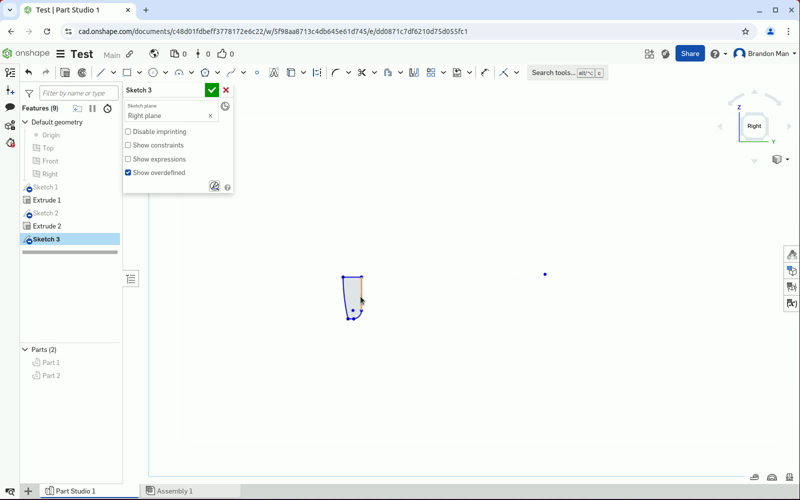
scroll(6)
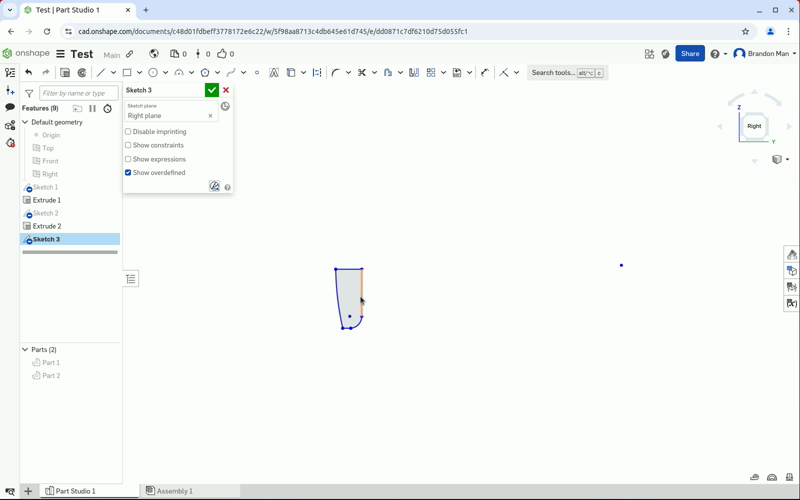
scroll(6)
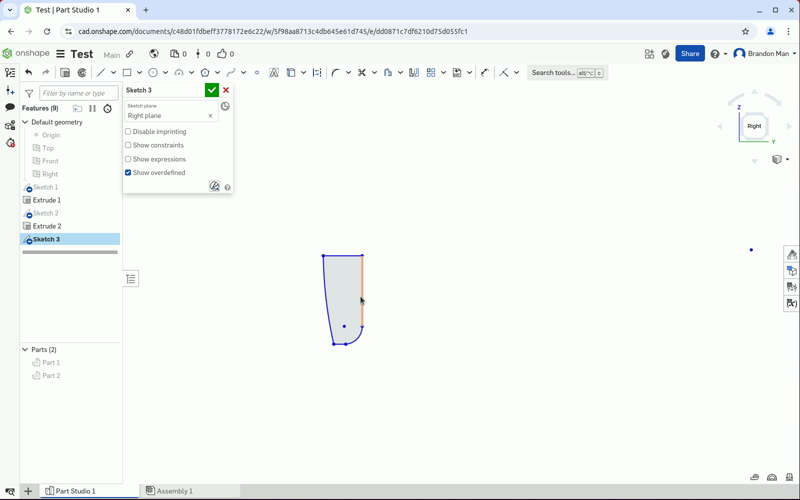
scroll(6)
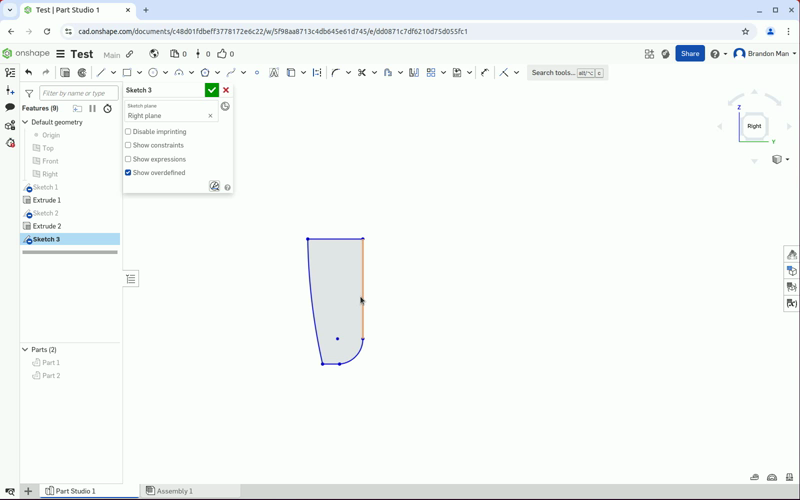
scroll(6)
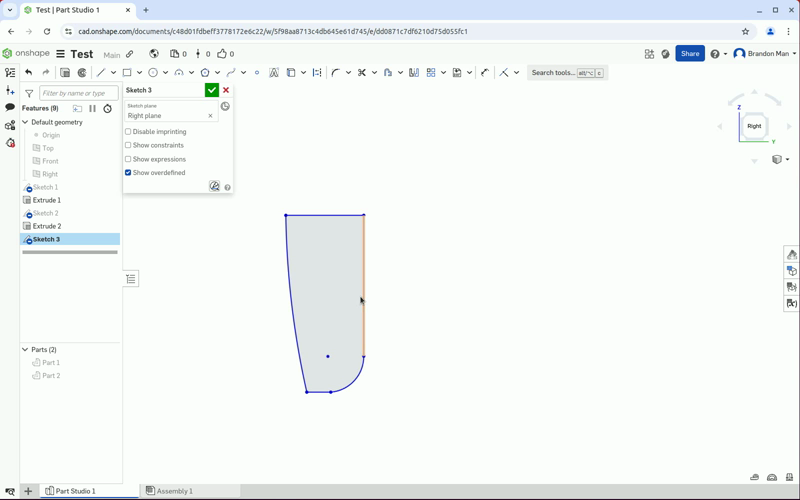
scroll(6)
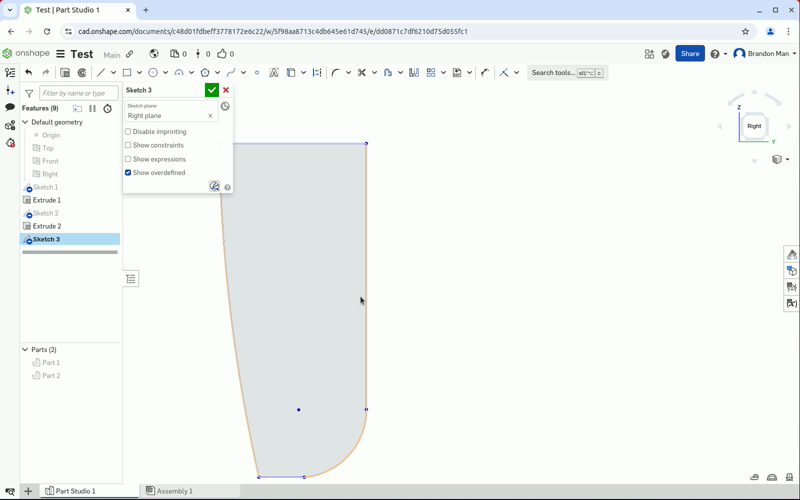
click(360, 296)
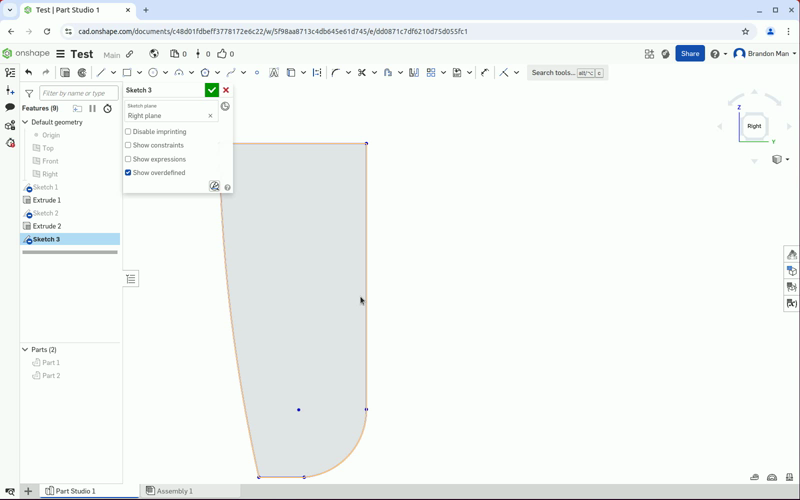
scroll(-6)
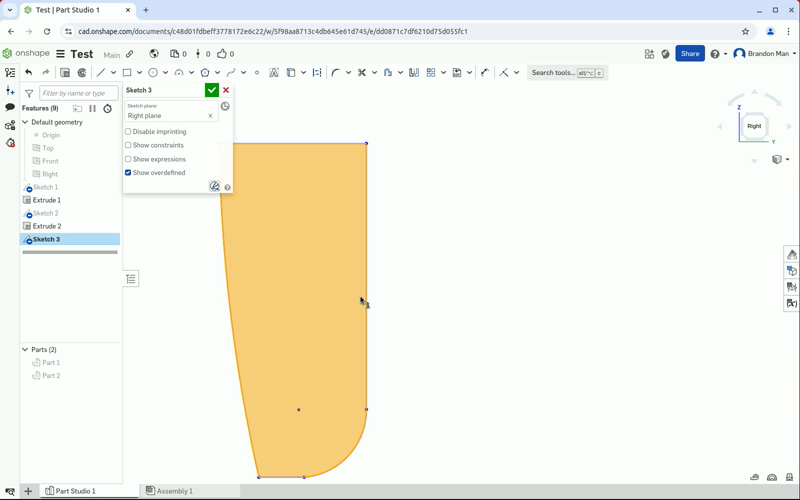
scroll(-6)
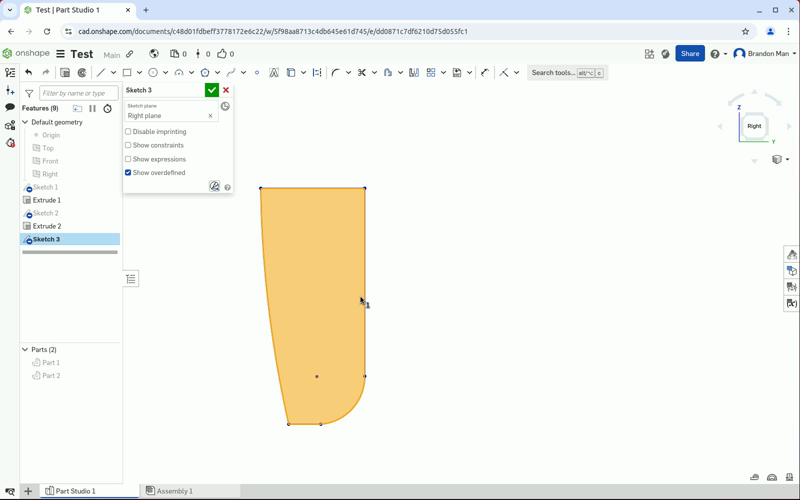
scroll(-6)
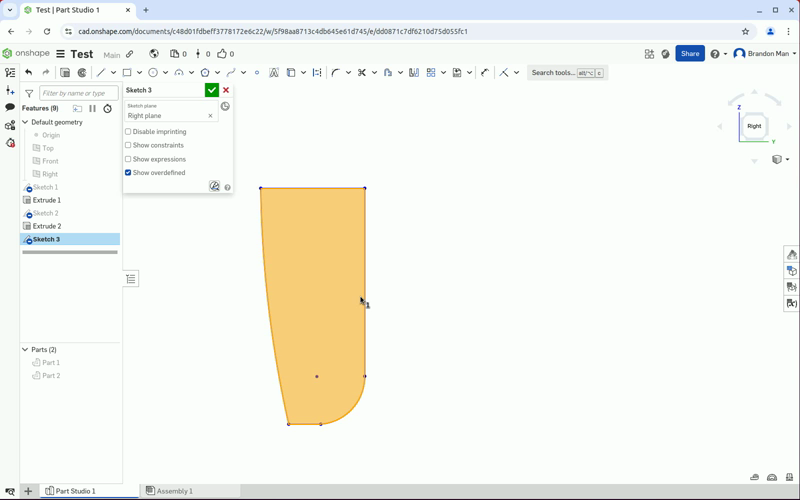
scroll(-6)
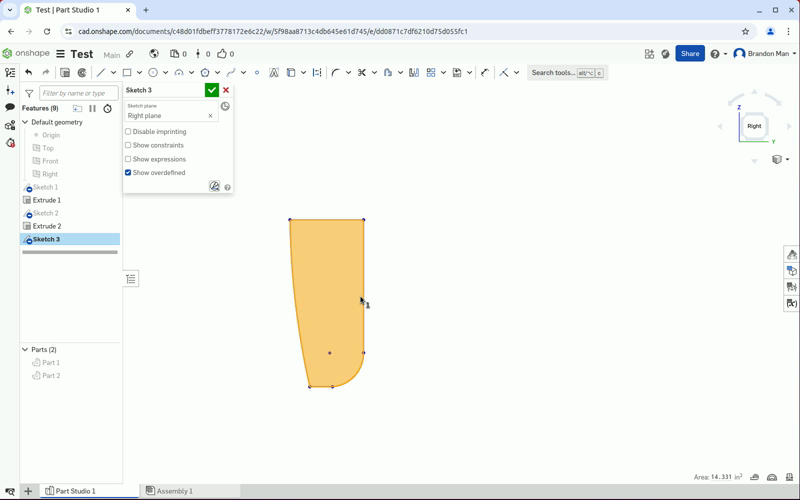
scroll(-6)
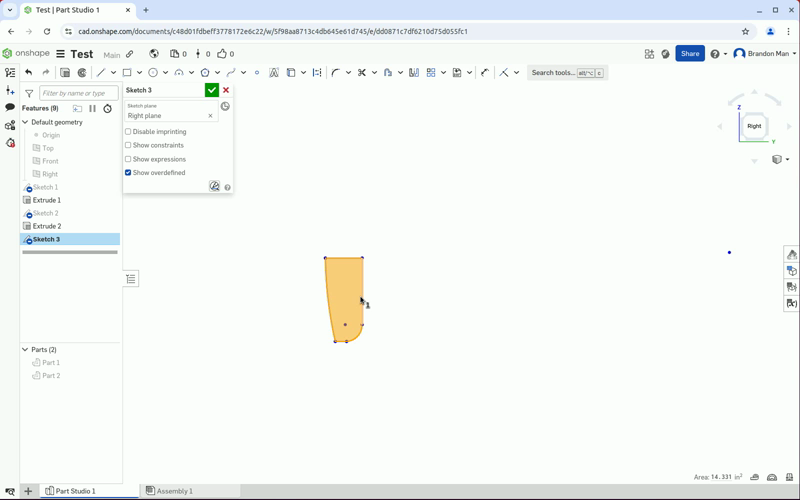
scroll(-6)
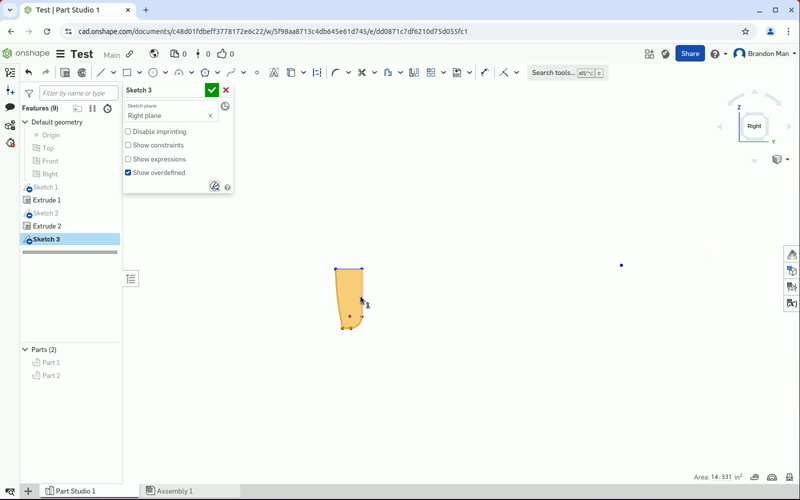
scroll(-6)
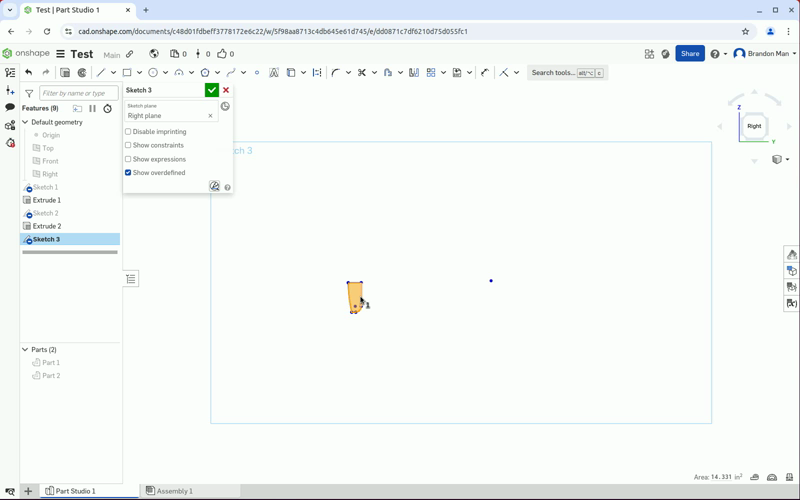
mouse_move(73, 352)
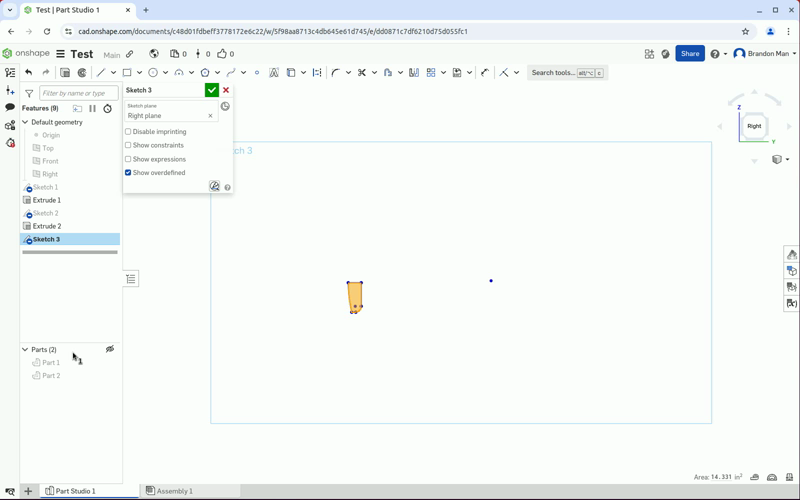
key(shift+y)
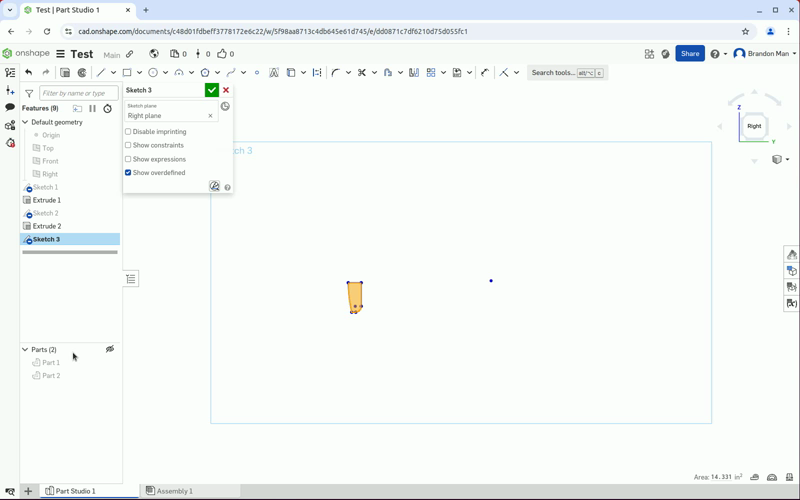
key(shift+e)
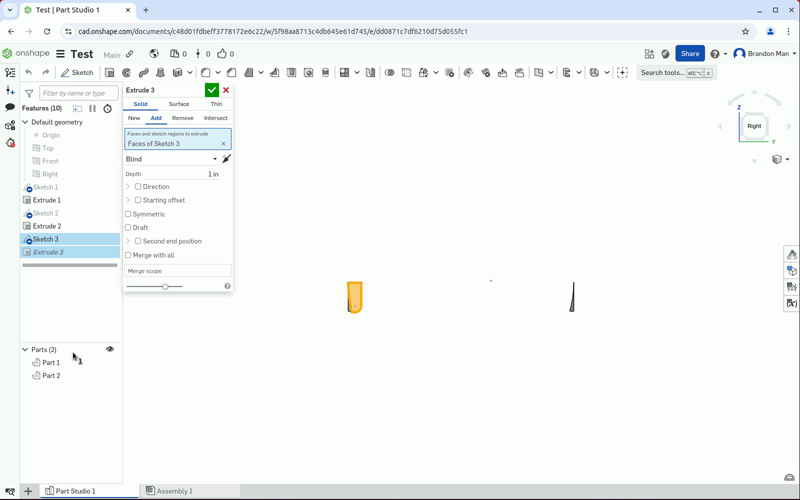
mouse_move(143, 106)
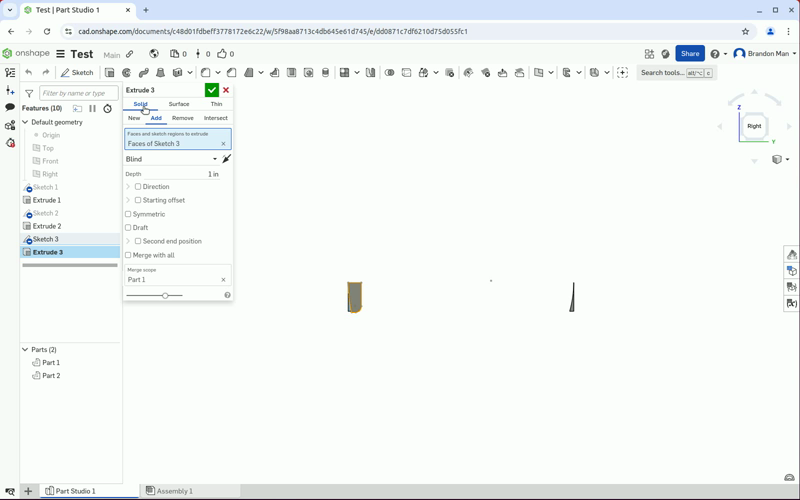
click(143, 106)
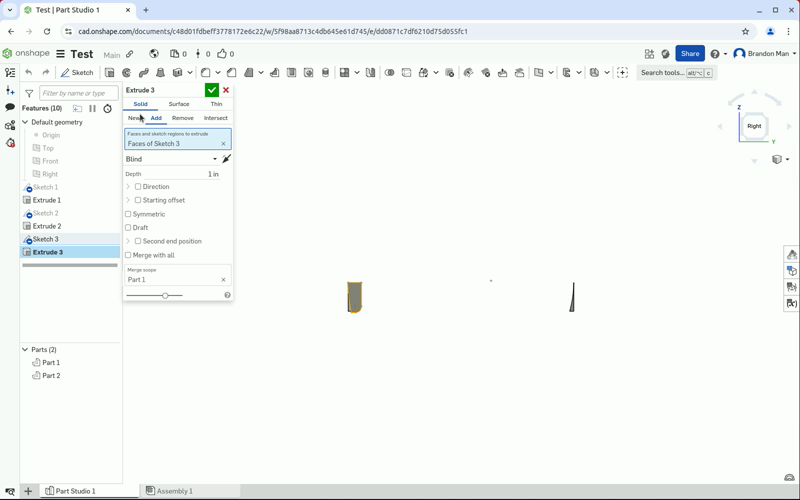
mouse_move(137, 120)
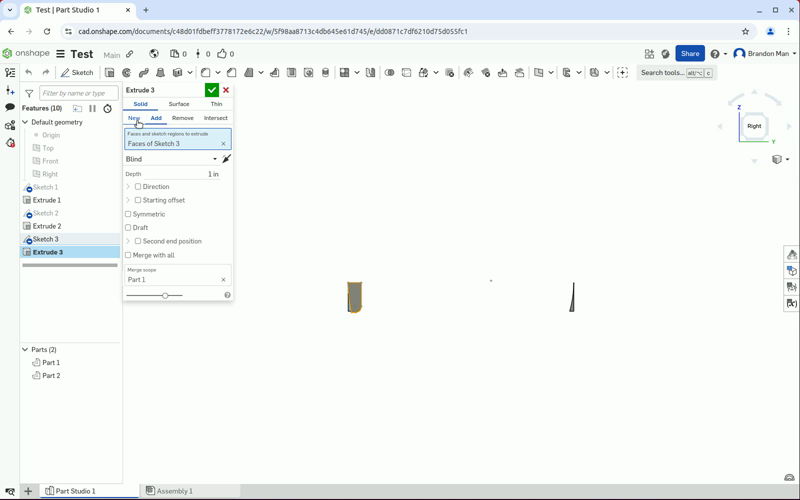
click(137, 120)
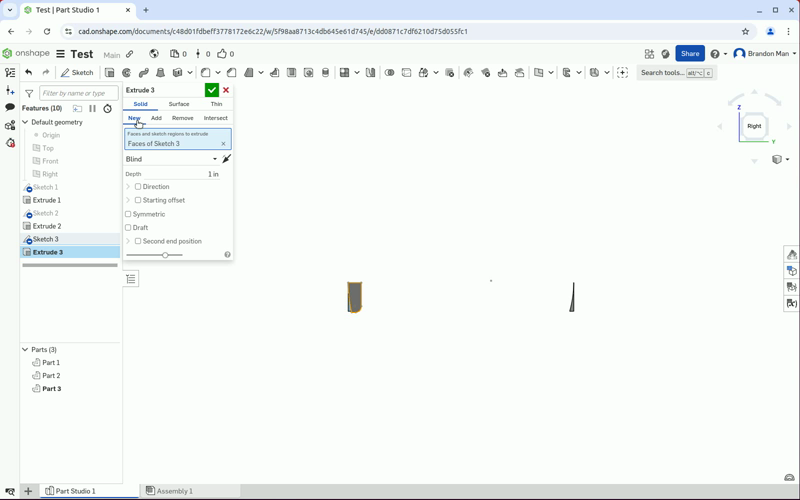
key(tab, 4)
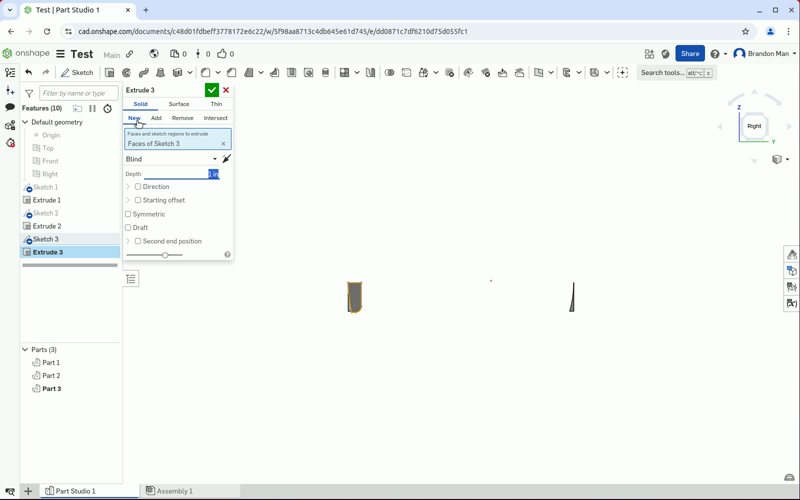
text(4.814)
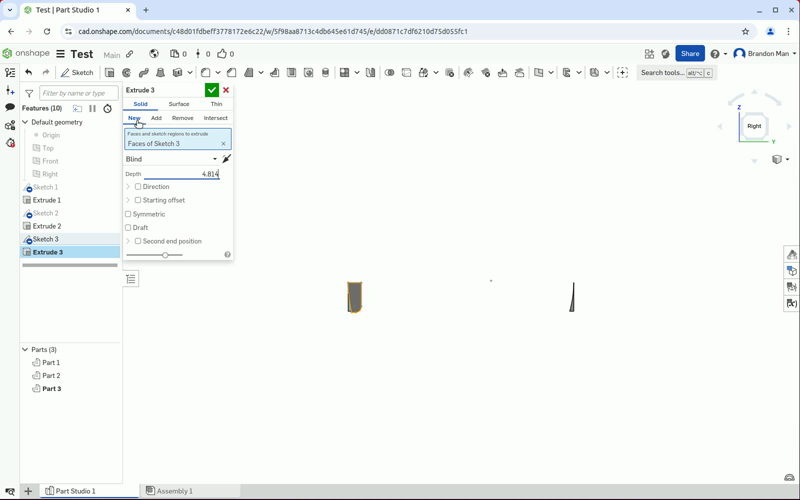
key(tab, 3)
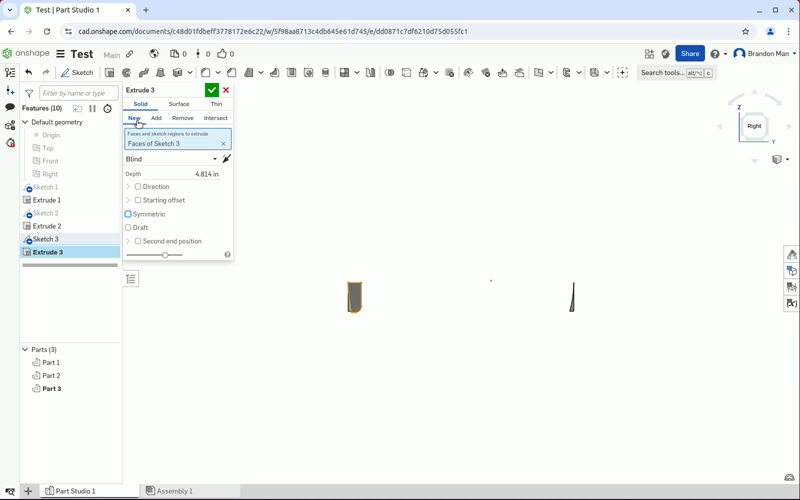
key(space)
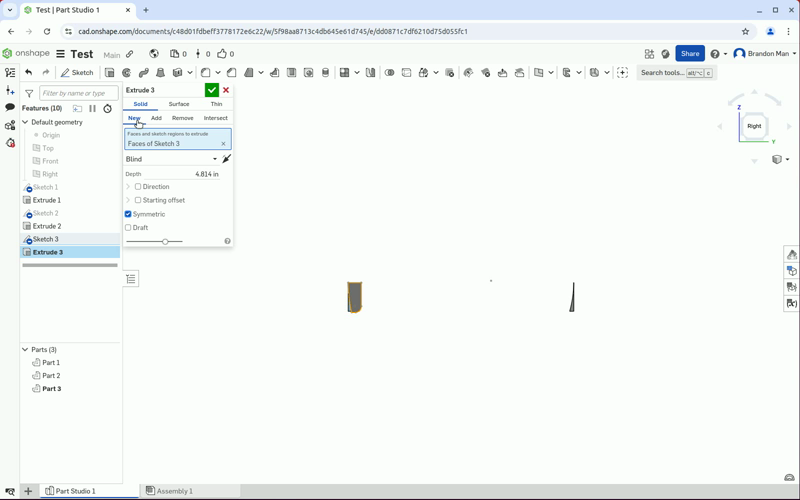
key(enter)
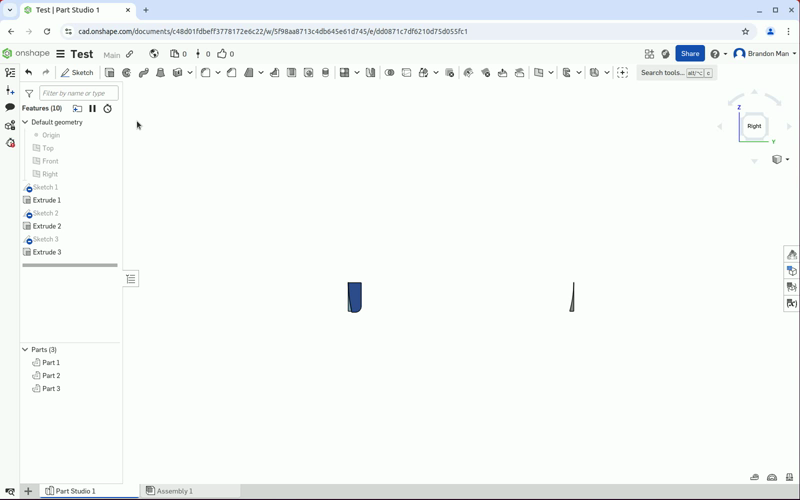
key(shift+h)
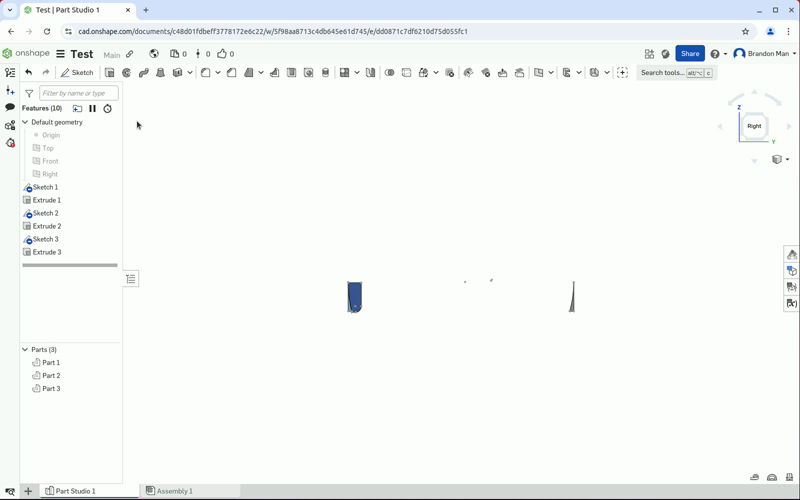
key(shift+h)
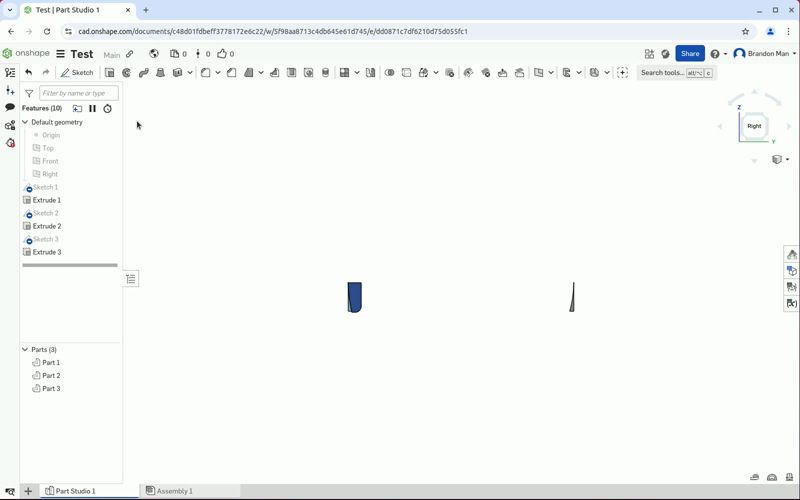
mouse_move(73, 189)
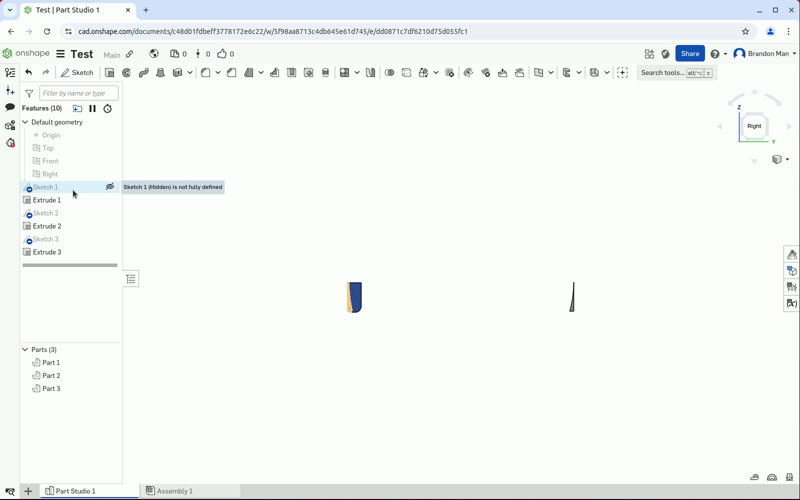
click(73, 189)
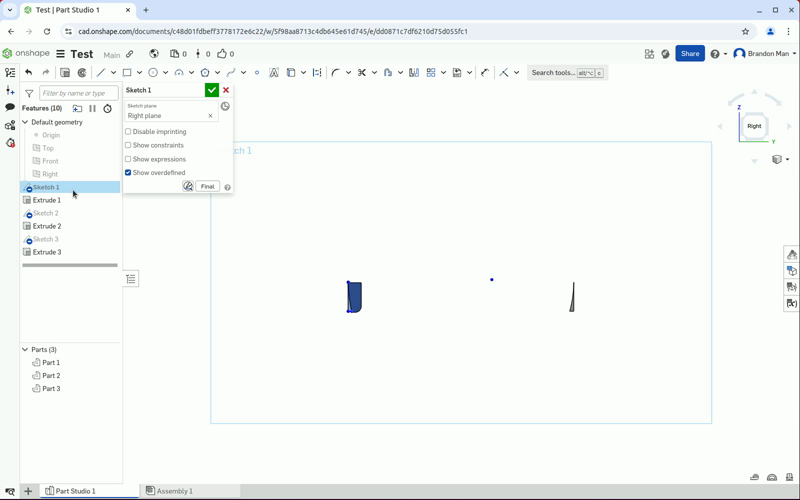
mouse_move(229, 92)
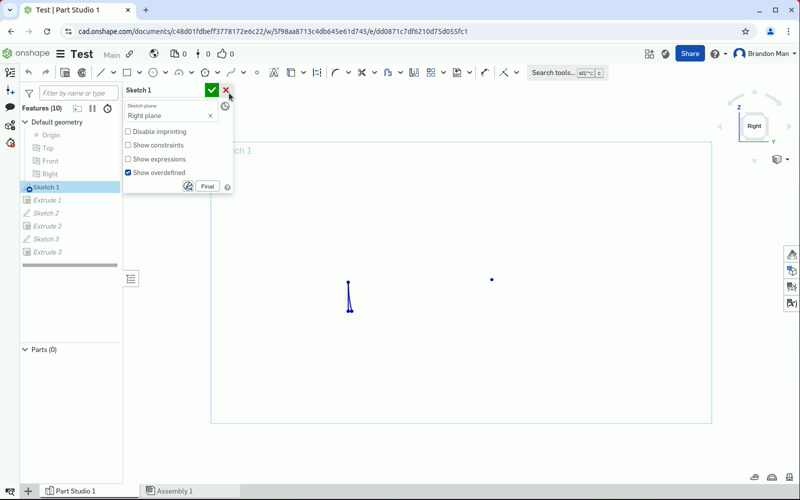
click(229, 92)
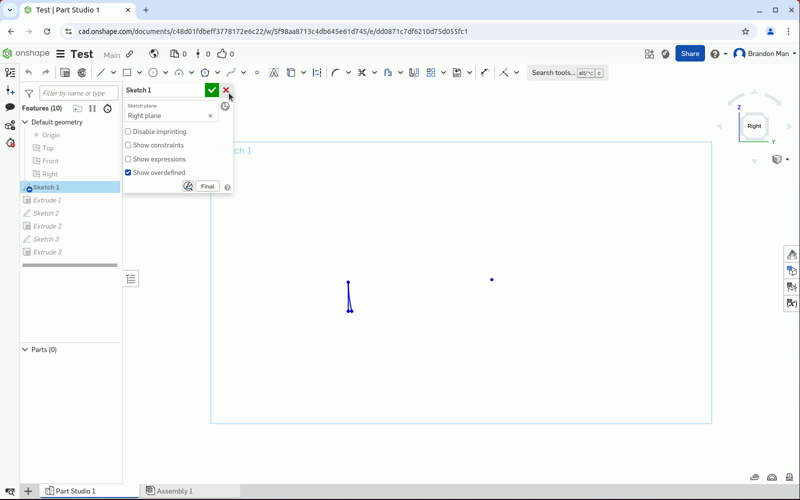
key(shift+s)
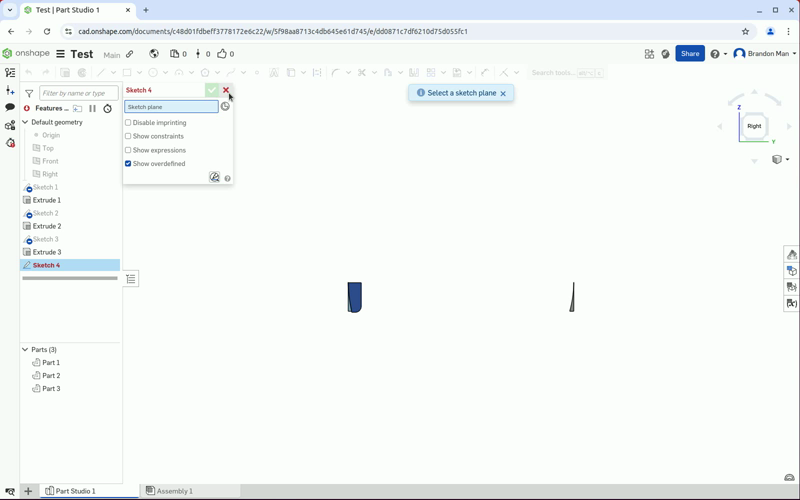
mouse_move(73, 176)
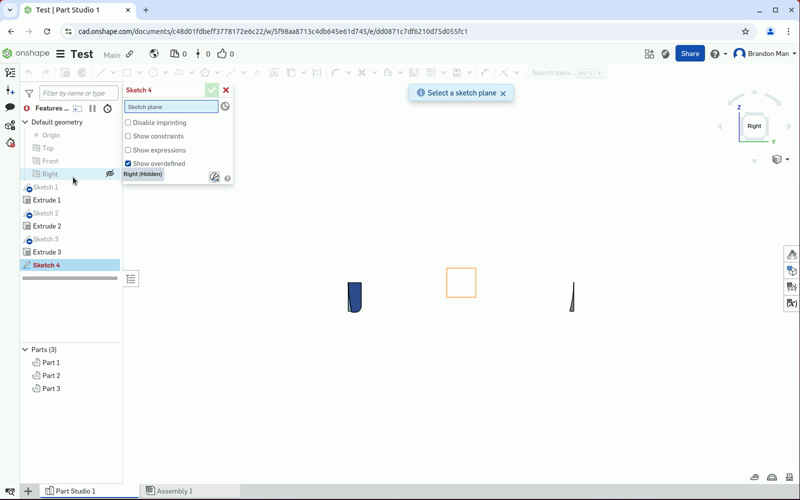
click(73, 176)
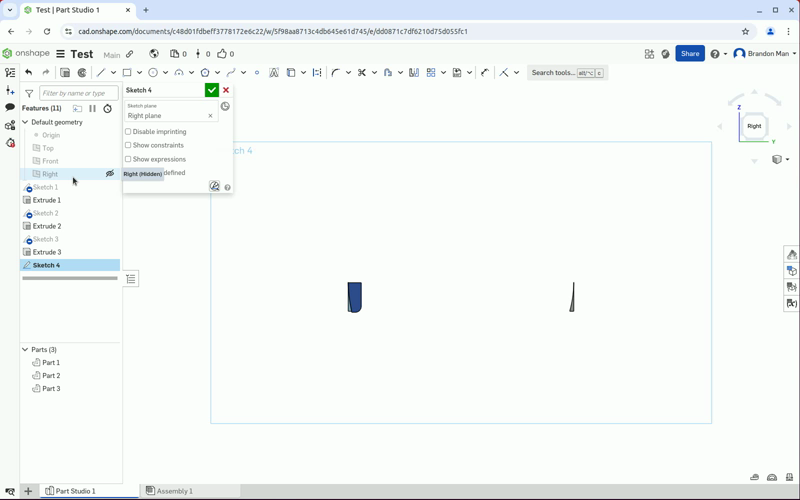
mouse_move(73, 352)
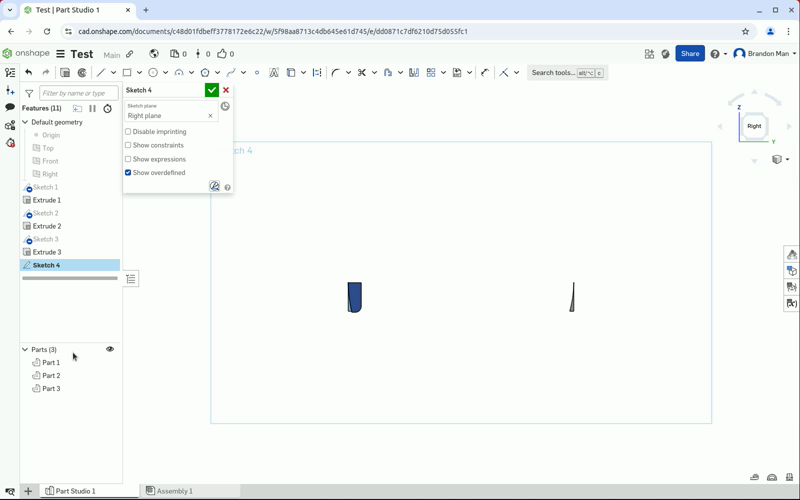
key(y)
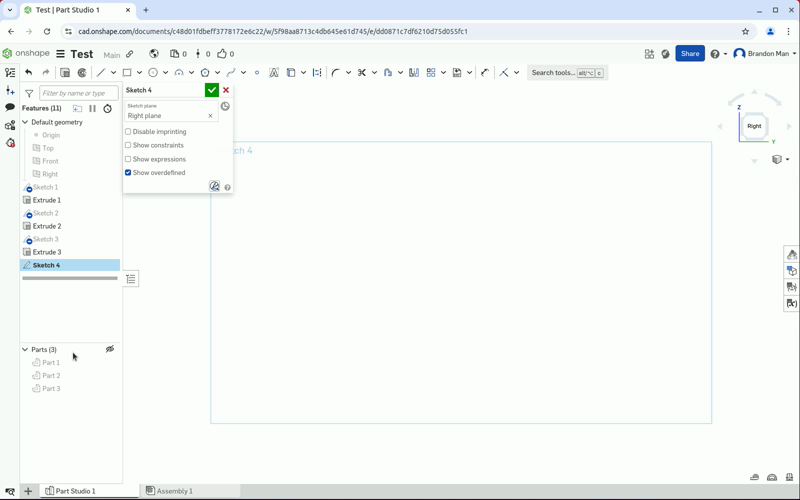
key(a)
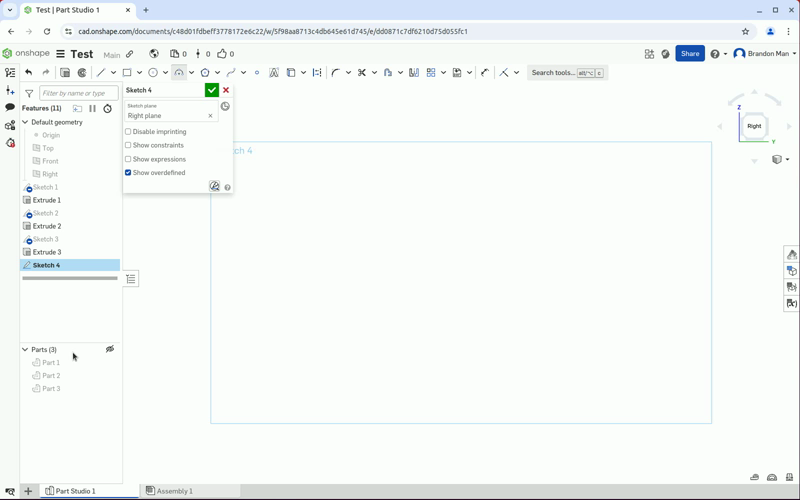
key_down(shift)
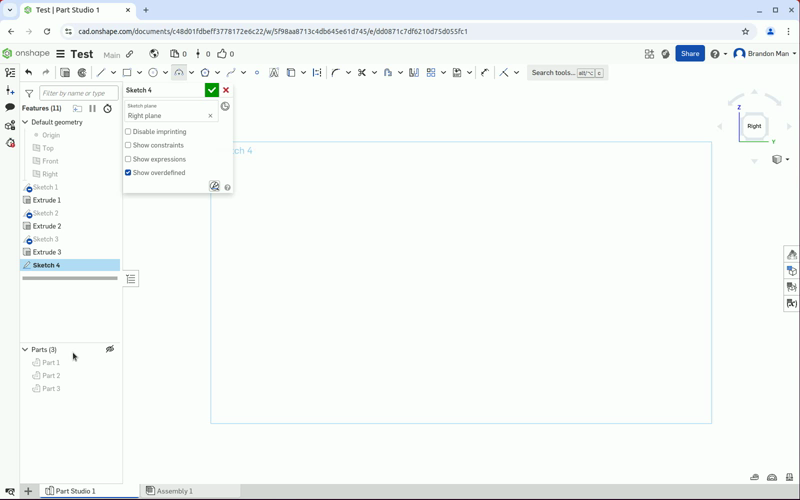
mouse_move(560, 306)
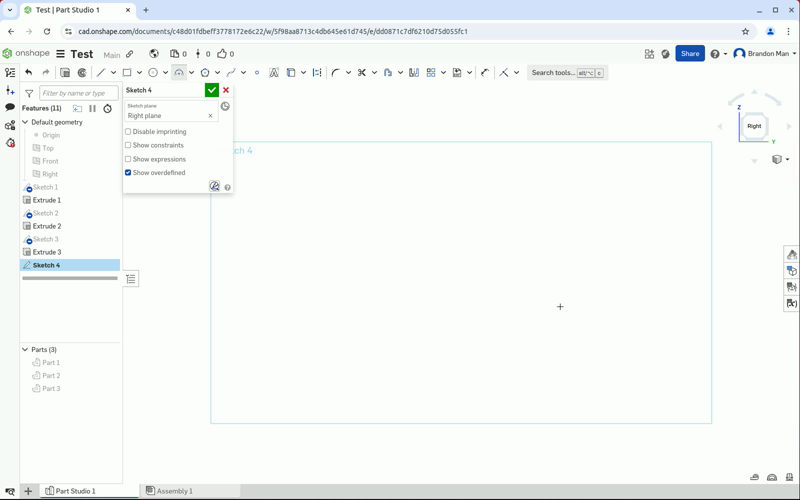
click(560, 306)
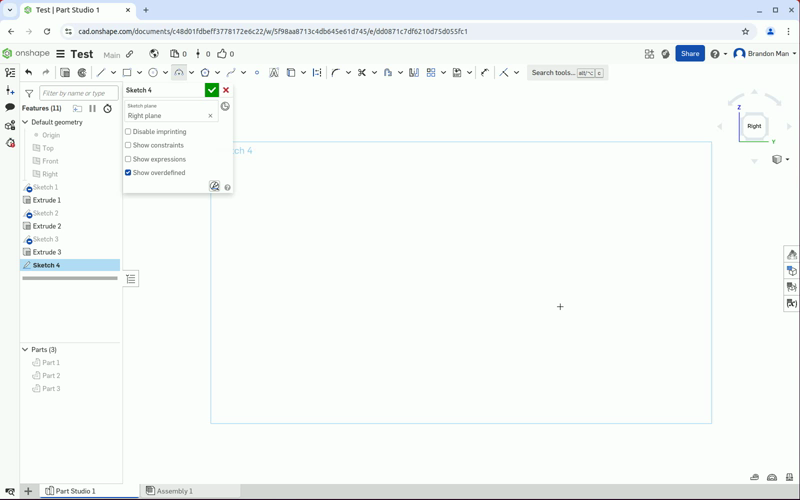
key_up(shift)
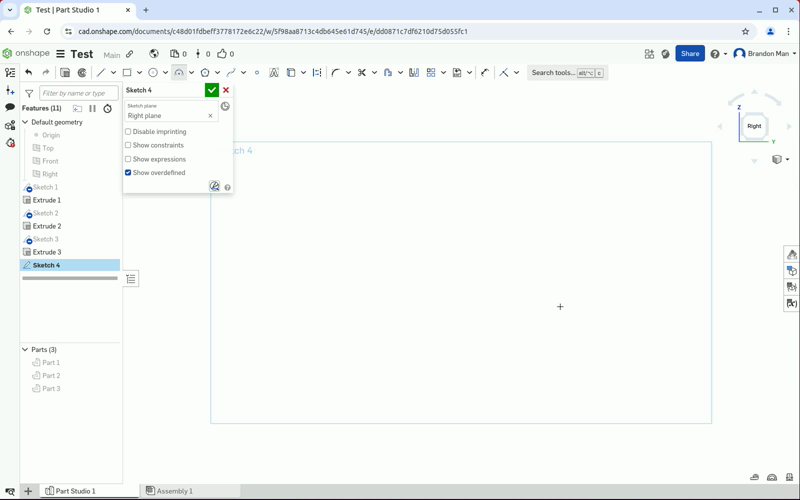
key_down(shift)
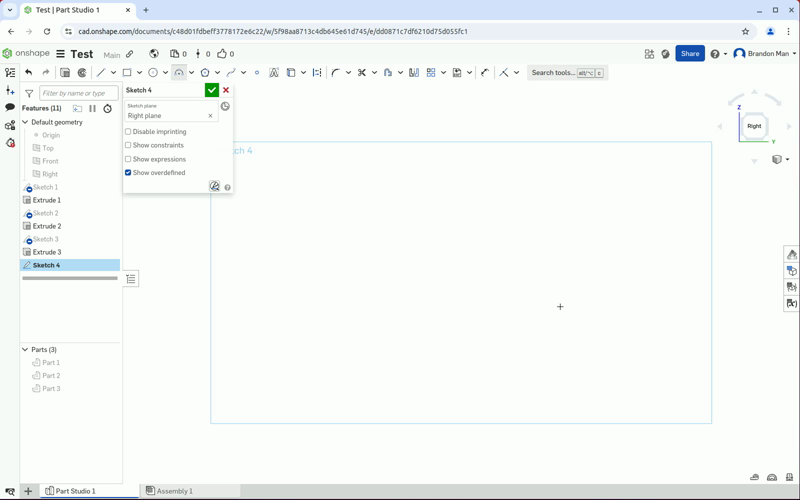
mouse_move(566, 312)
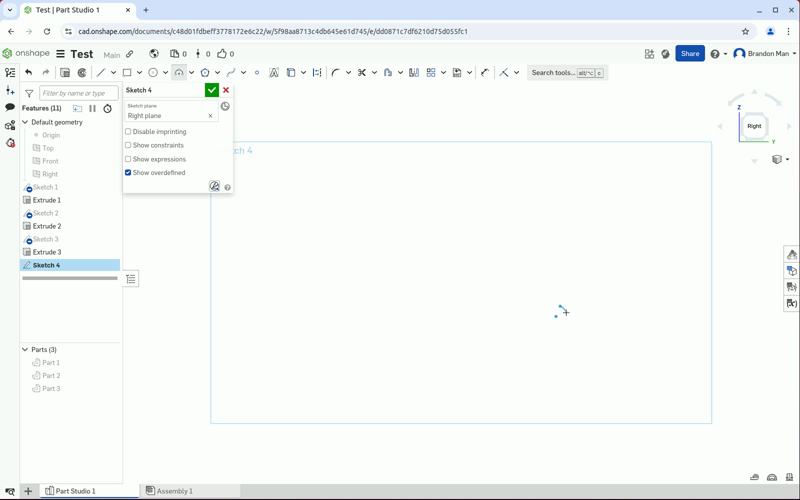
click(566, 312)
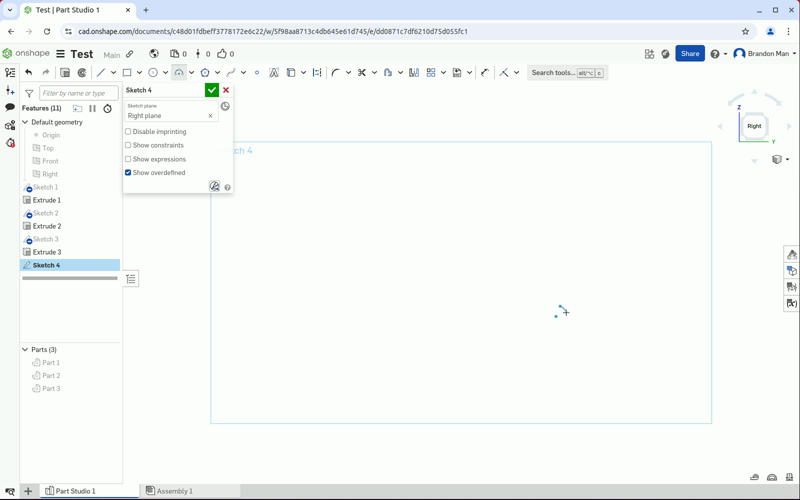
mouse_move(562, 310)
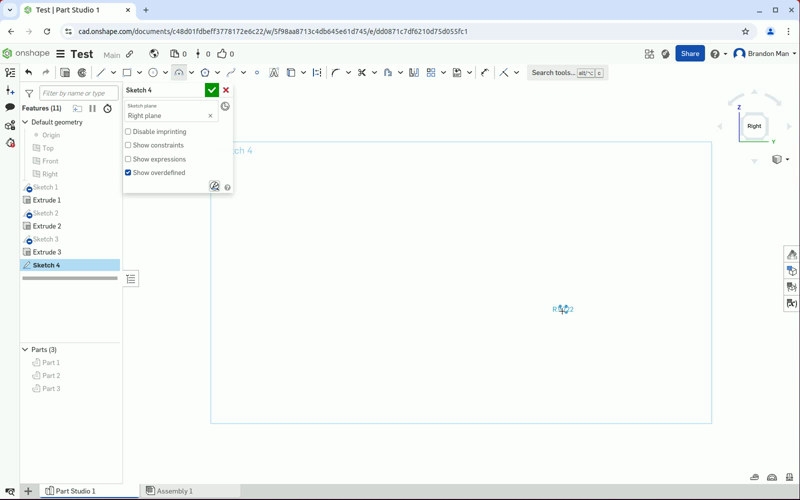
click(562, 310)
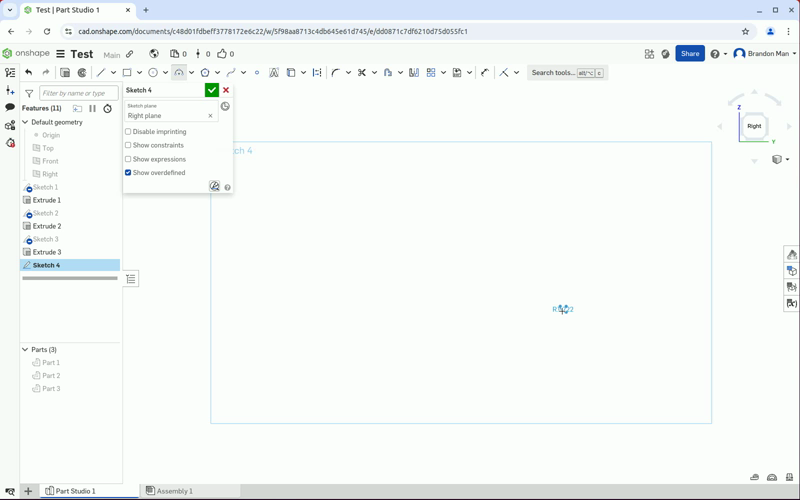
key_up(shift)
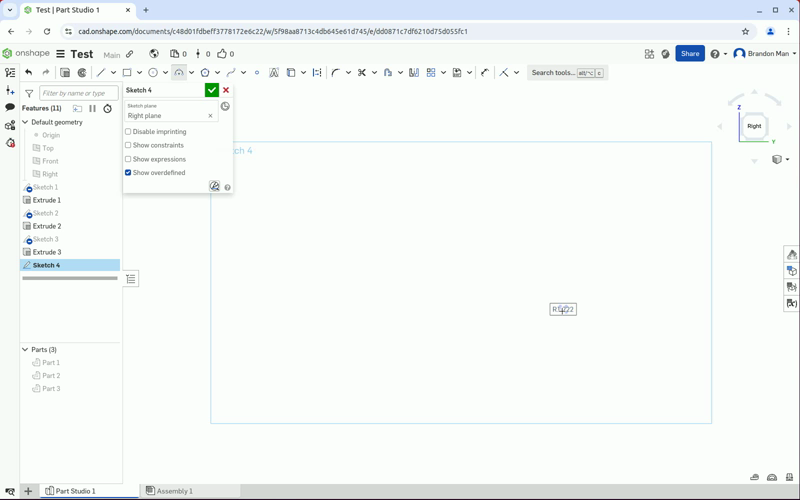
key(esc)
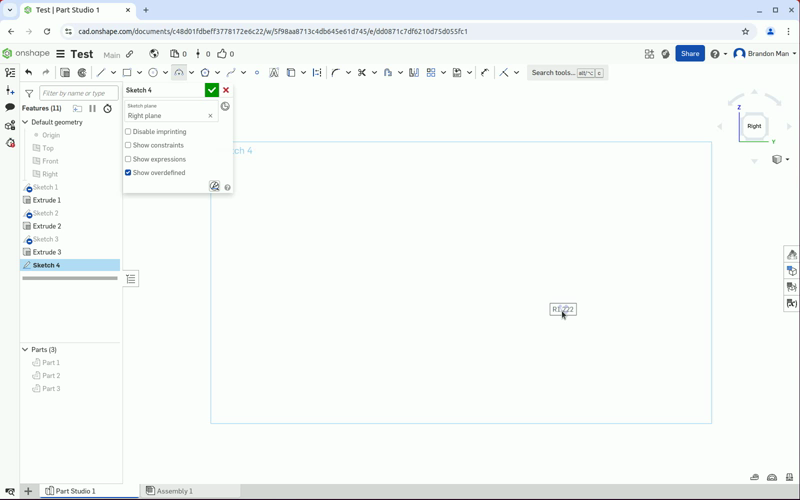
key(l)
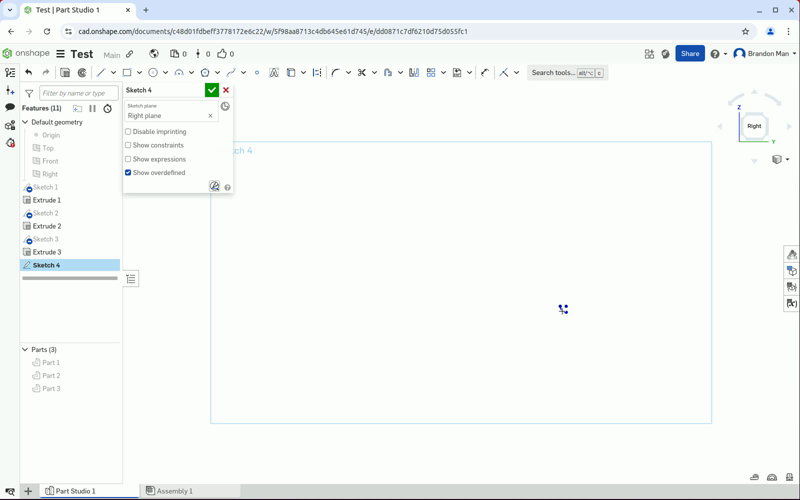
mouse_move(566, 312)
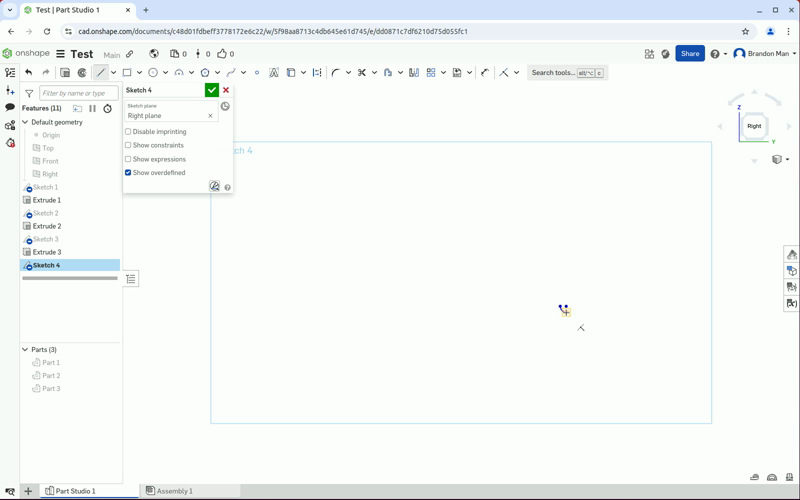
click(566, 312)
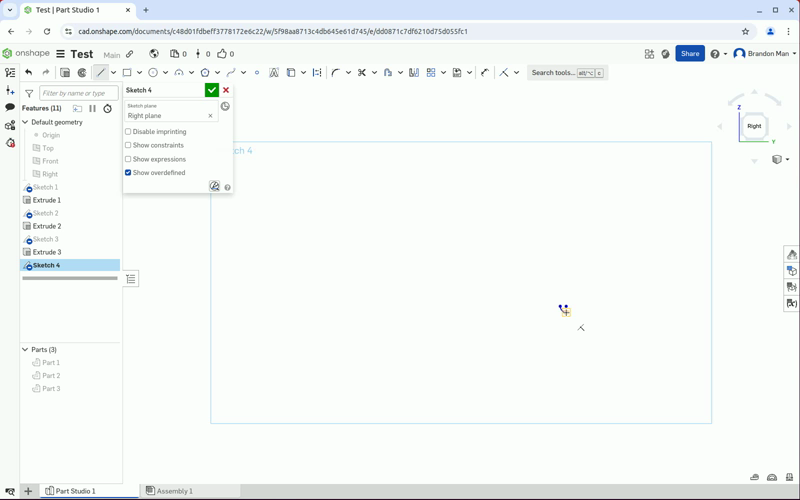
key_down(shift)
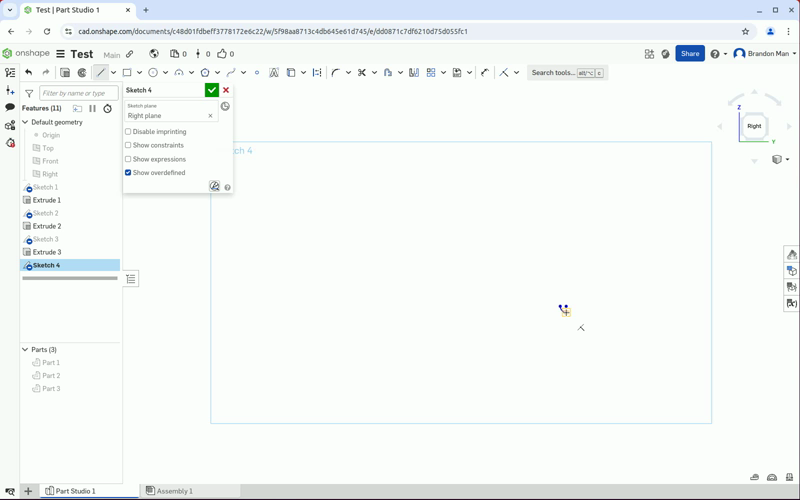
mouse_move(589, 312)
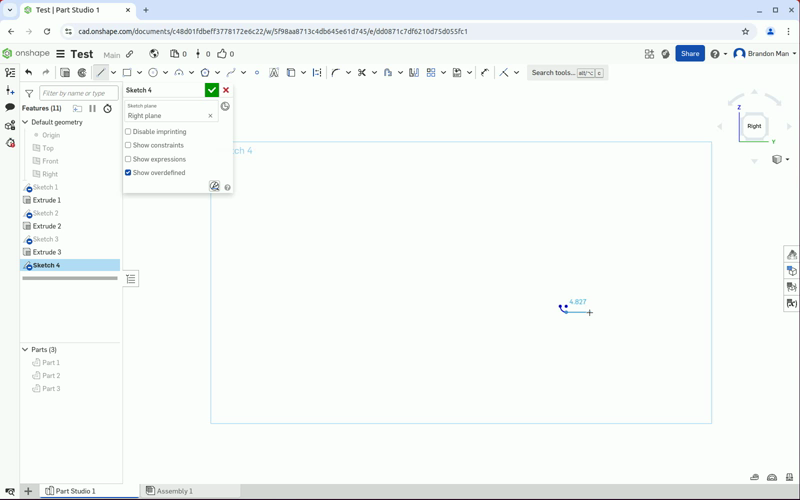
mouse_move(570, 312)
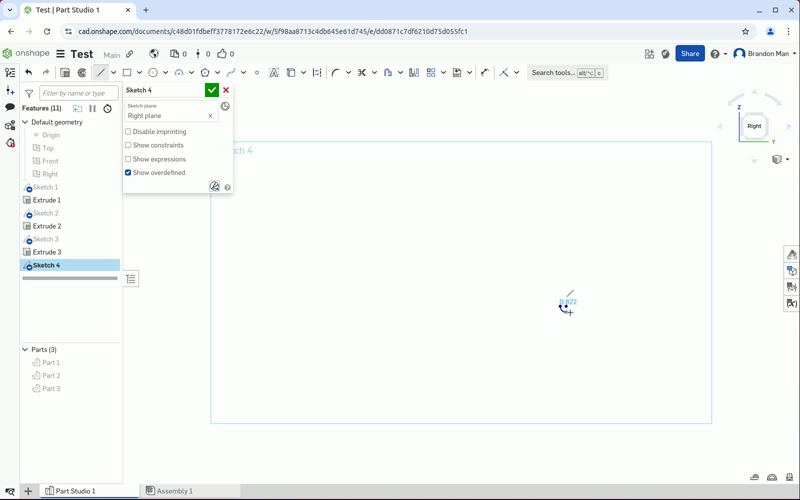
scroll(6)
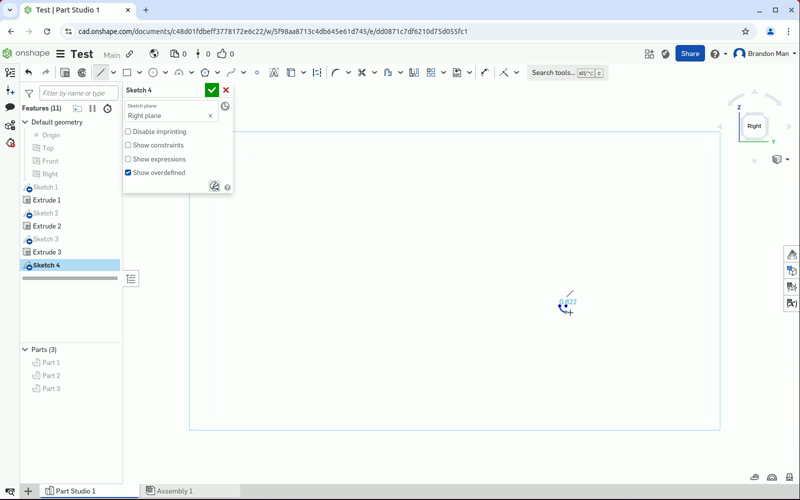
scroll(6)
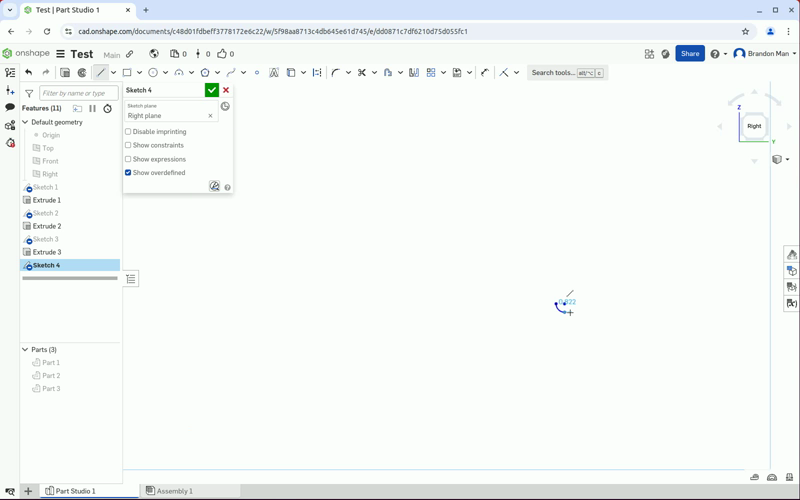
scroll(6)
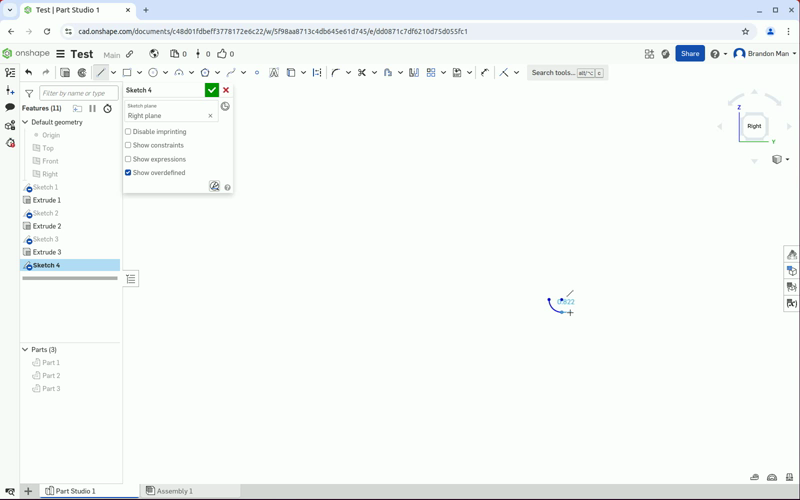
scroll(6)
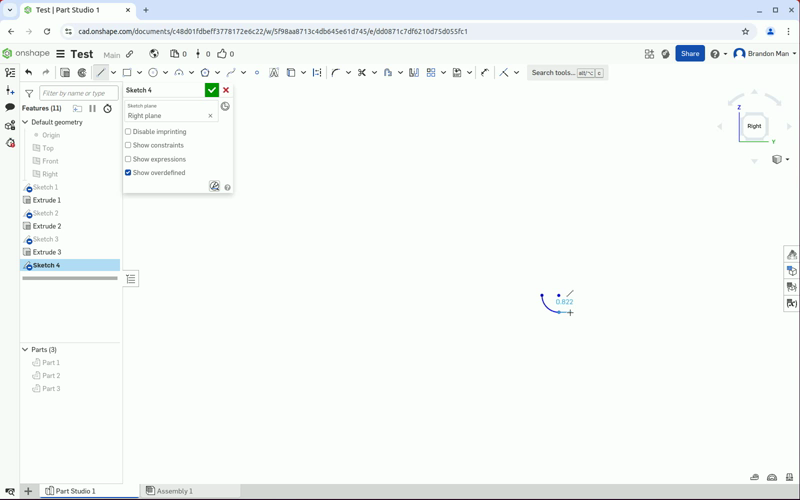
scroll(6)
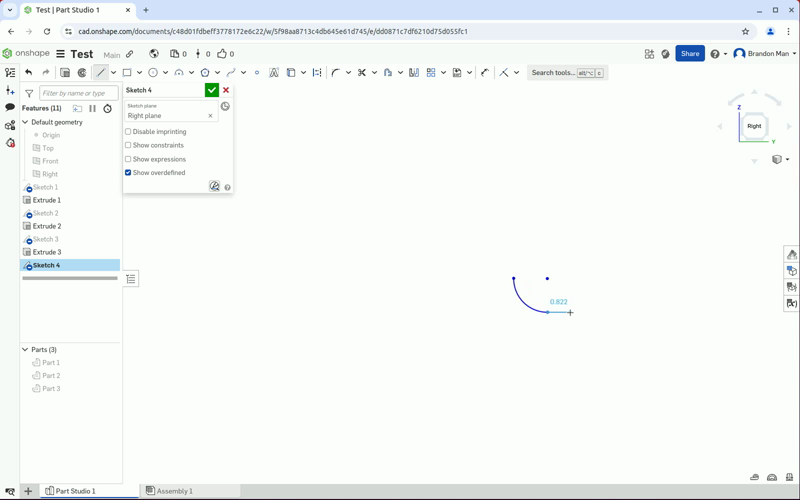
scroll(6)
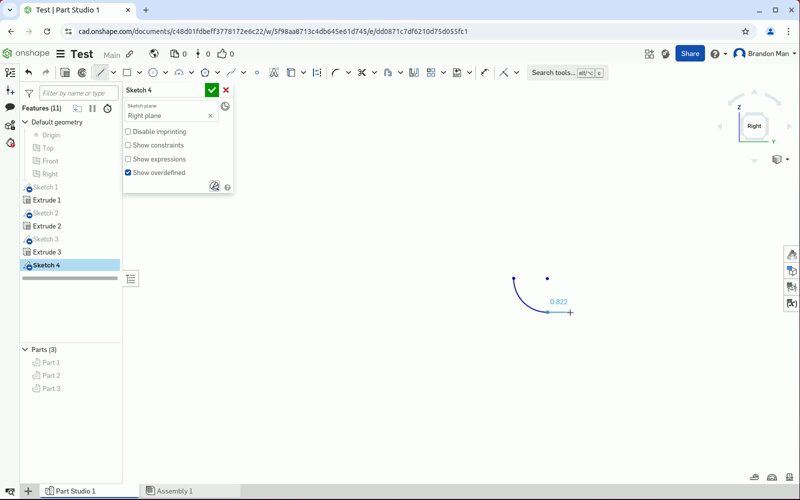
scroll(6)
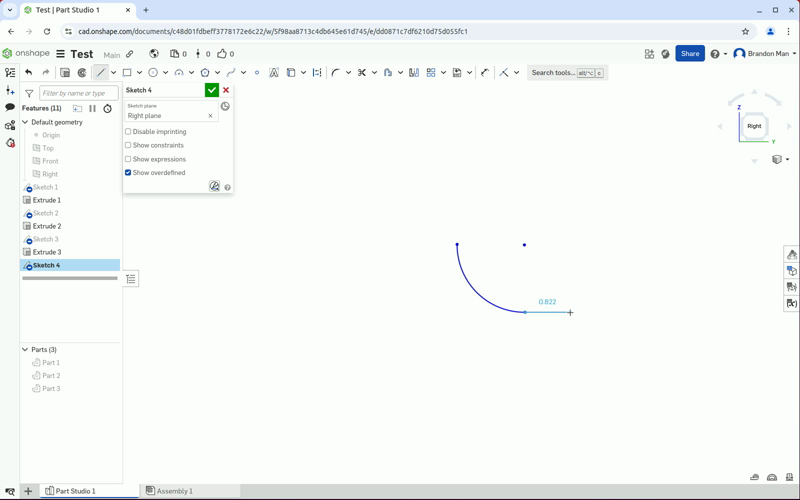
click(570, 312)
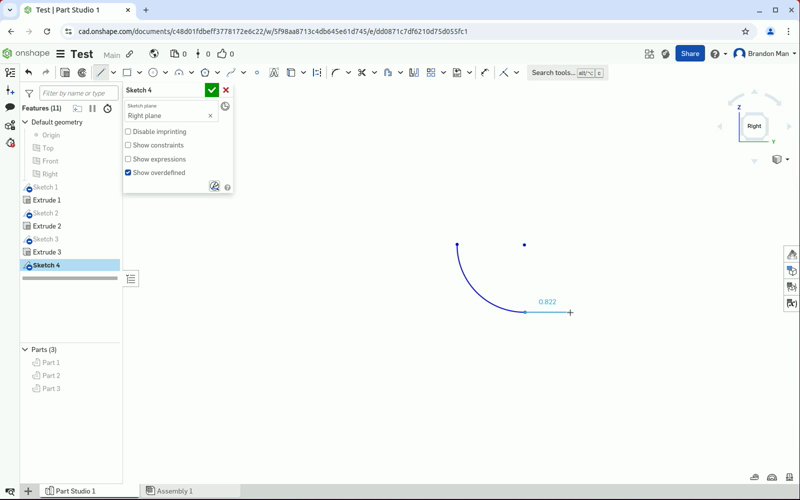
scroll(-6)
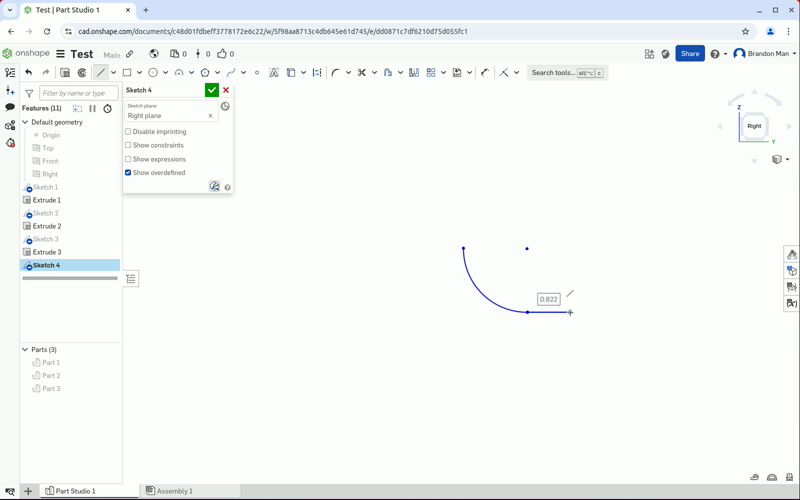
scroll(-6)
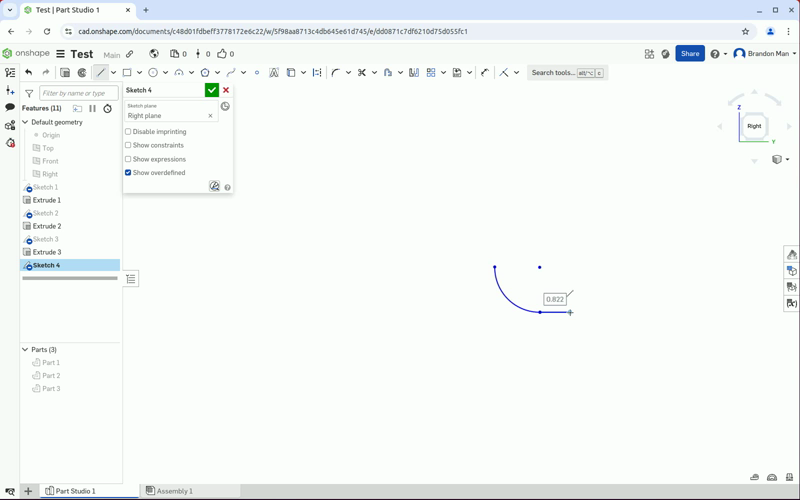
scroll(-6)
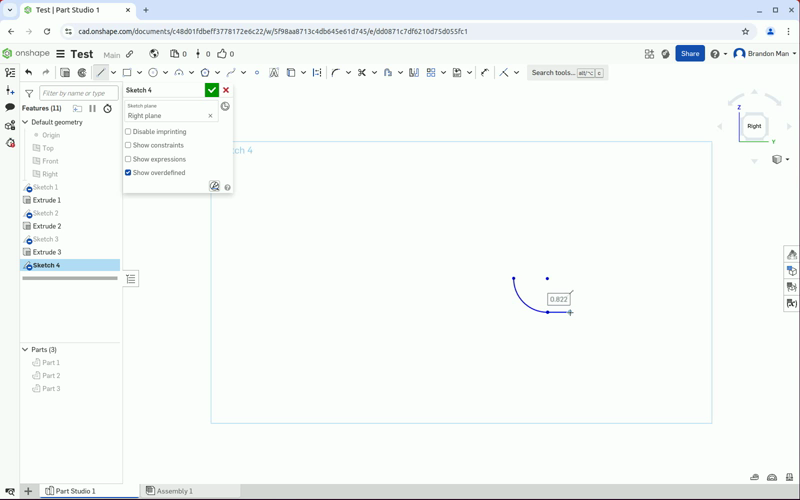
scroll(-6)
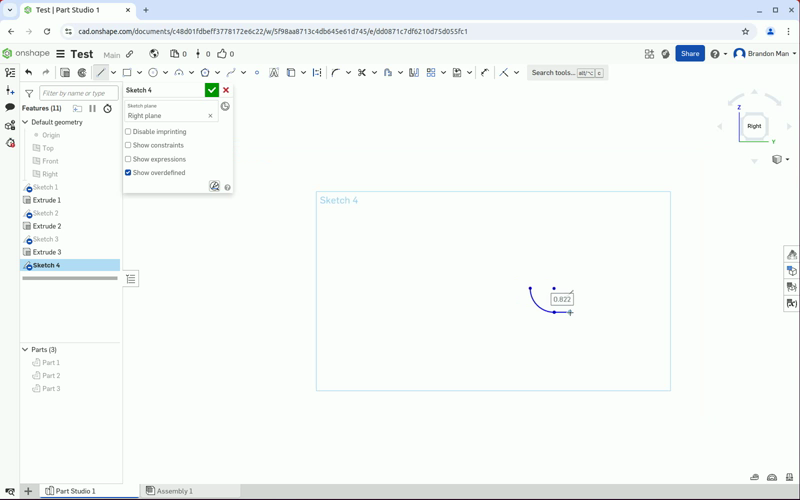
scroll(-6)
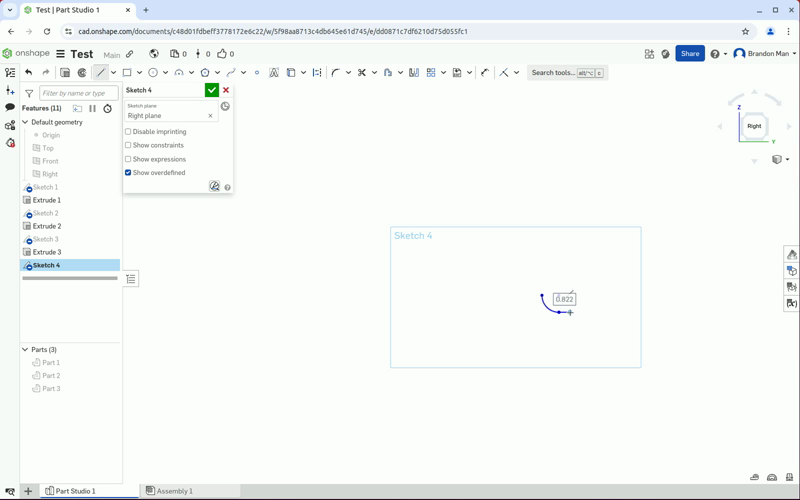
scroll(-6)
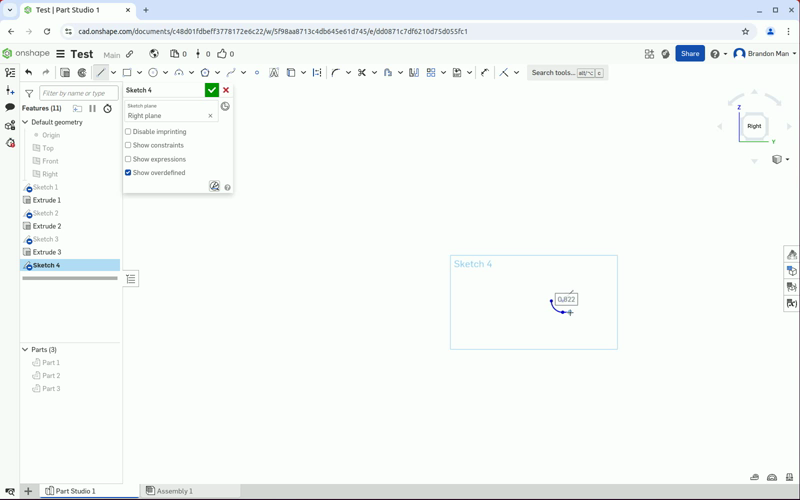
scroll(-6)
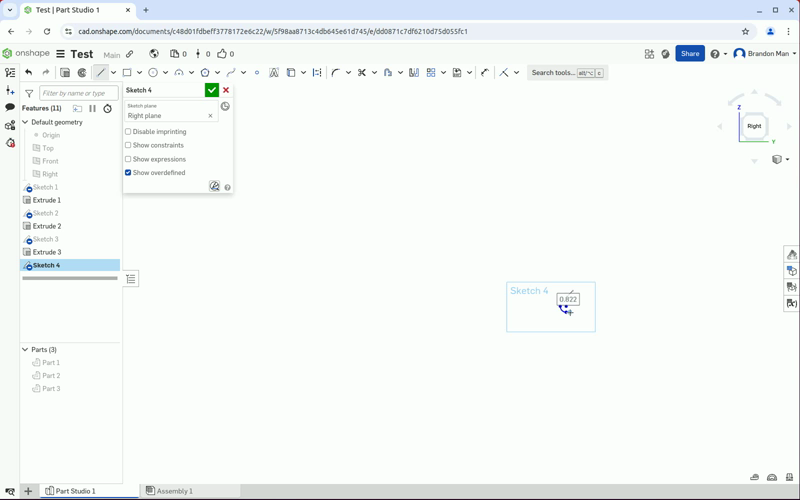
key_up(shift)
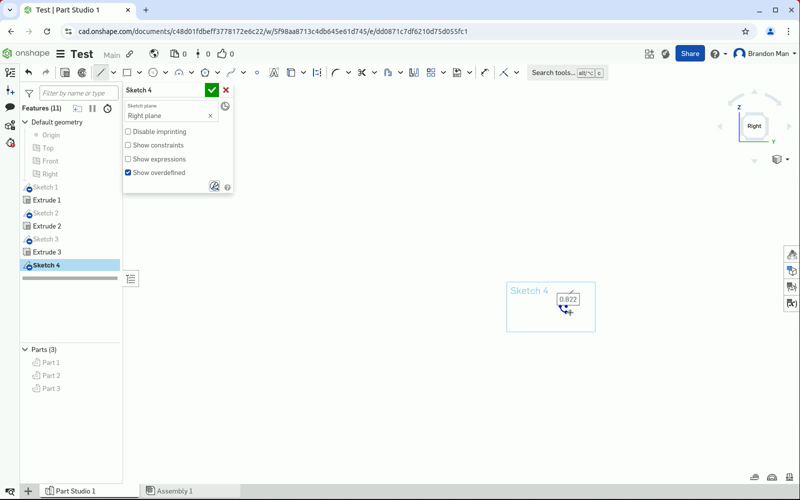
key(esc)
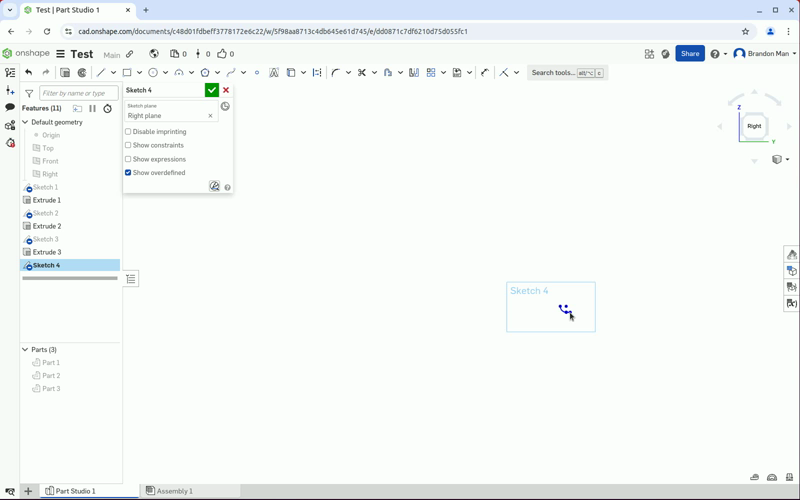
key(a)
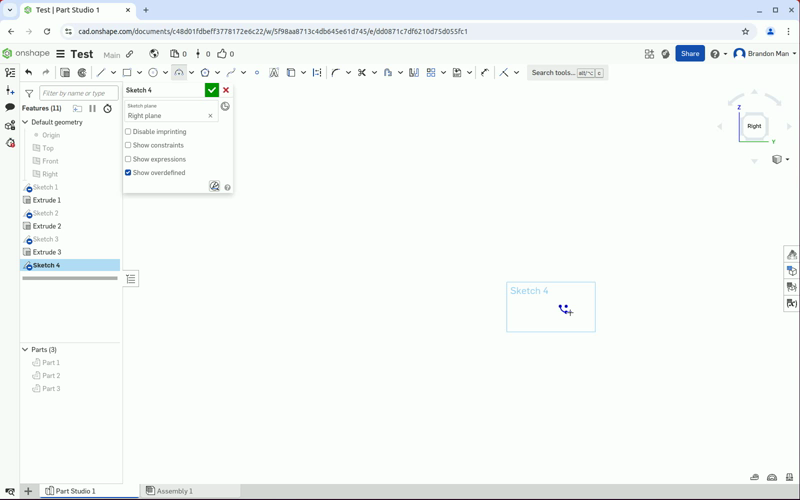
mouse_move(570, 312)
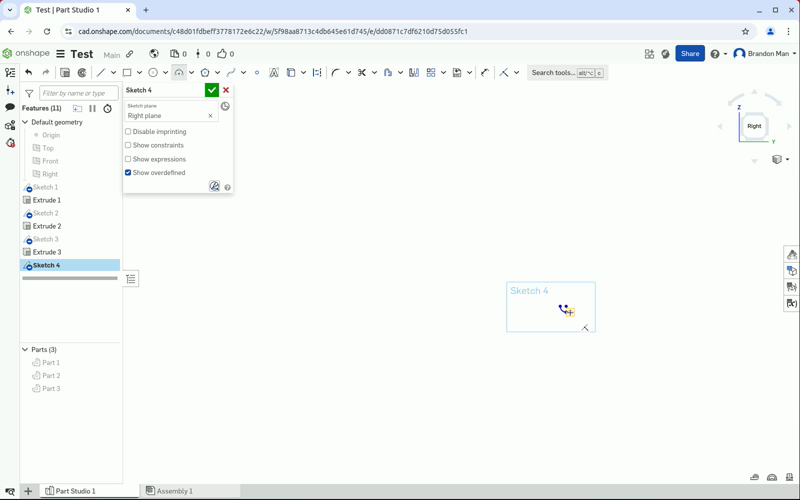
scroll(6)
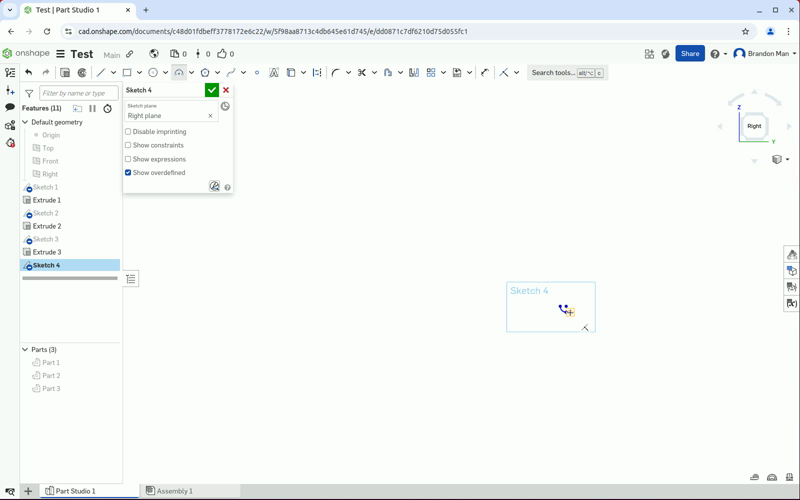
scroll(6)
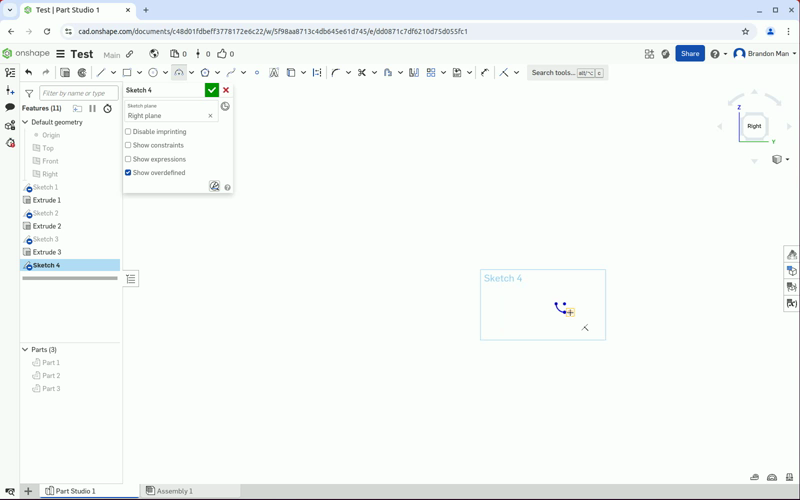
scroll(6)
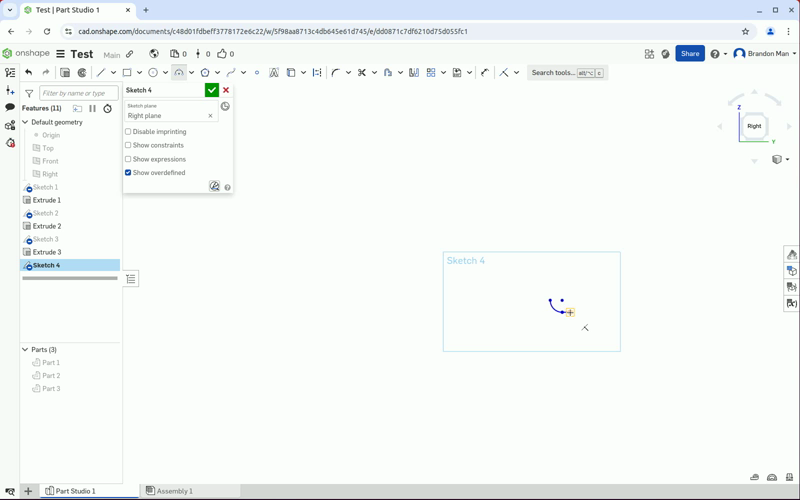
scroll(6)
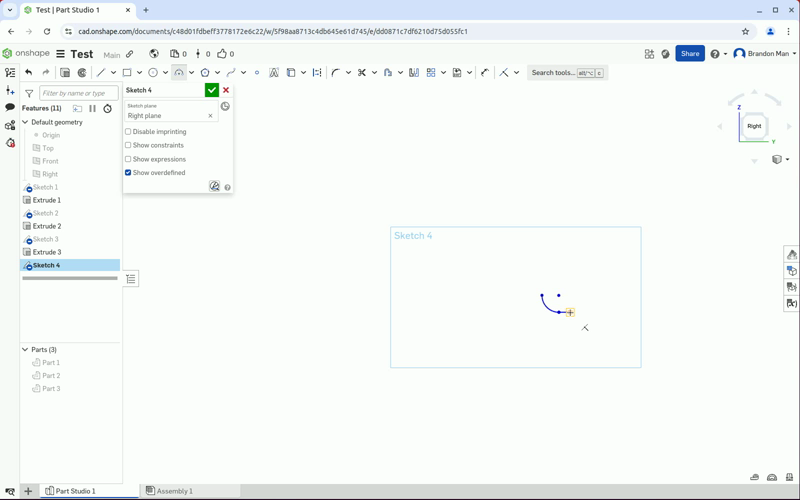
scroll(6)
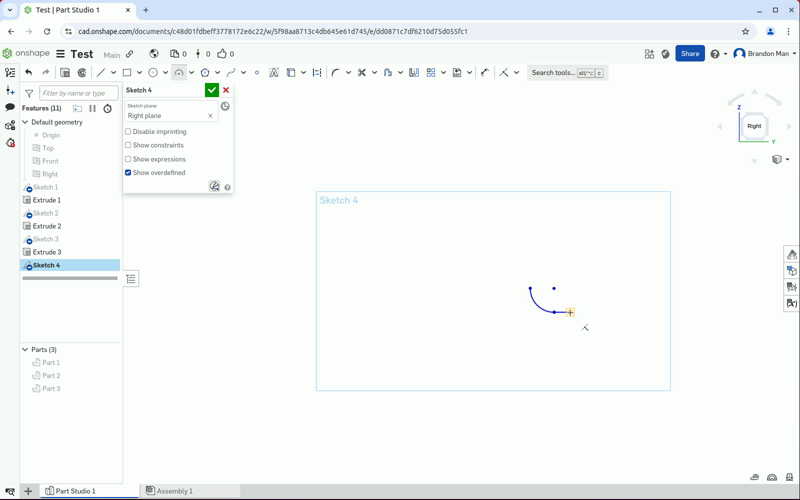
scroll(6)
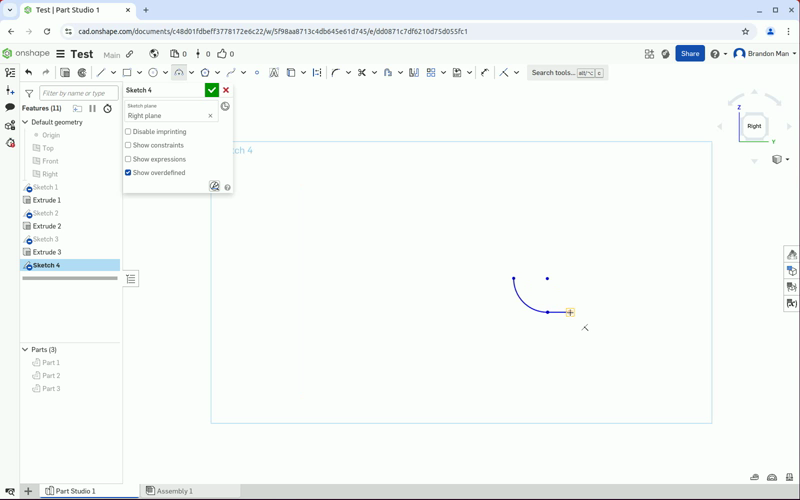
scroll(6)
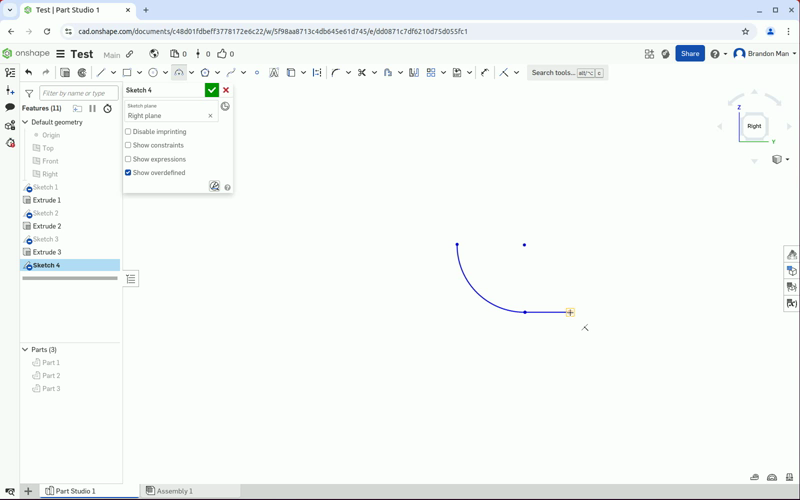
click(570, 312)
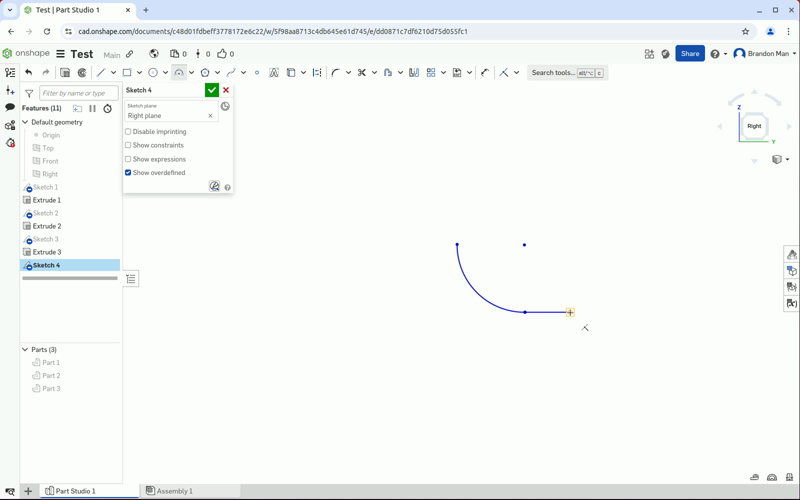
scroll(-6)
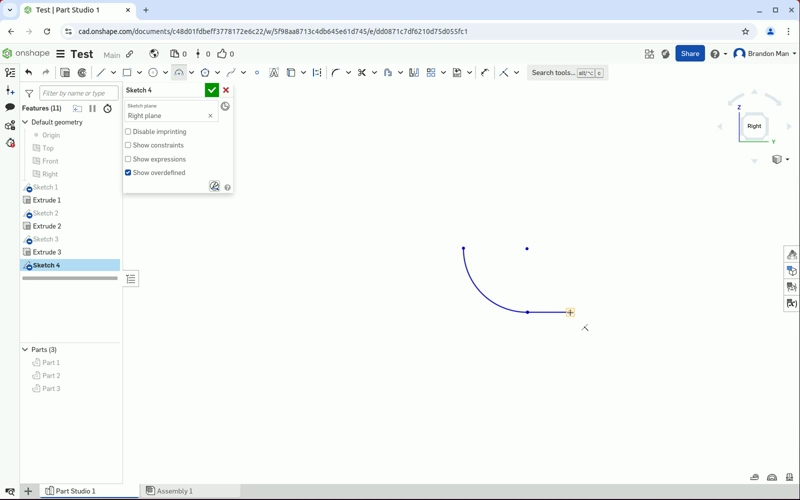
scroll(-6)
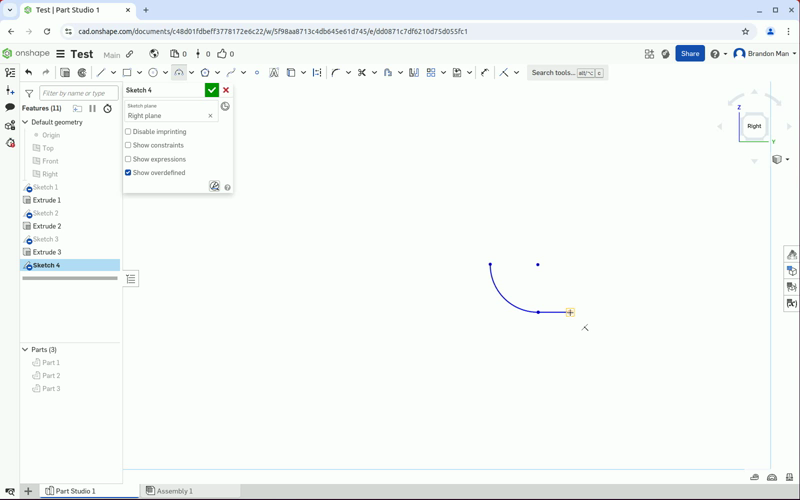
scroll(-6)
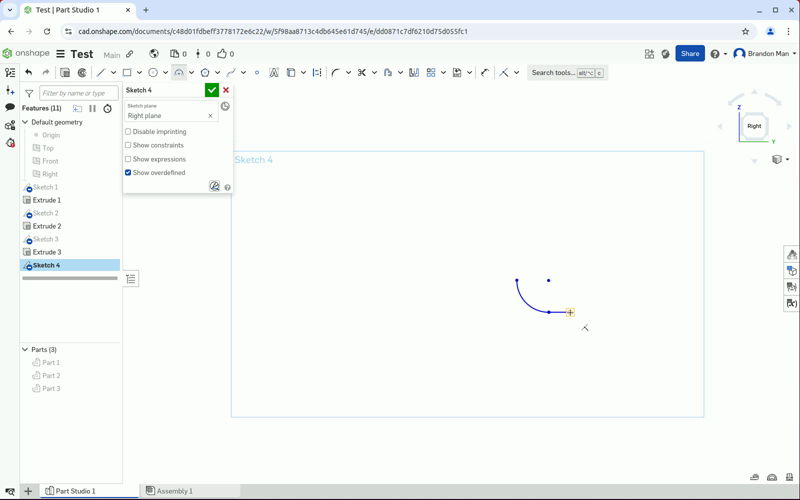
scroll(-6)
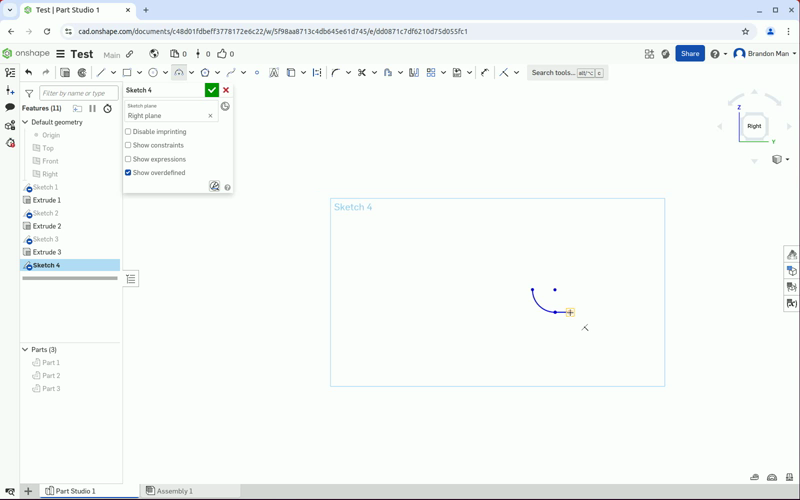
scroll(-6)
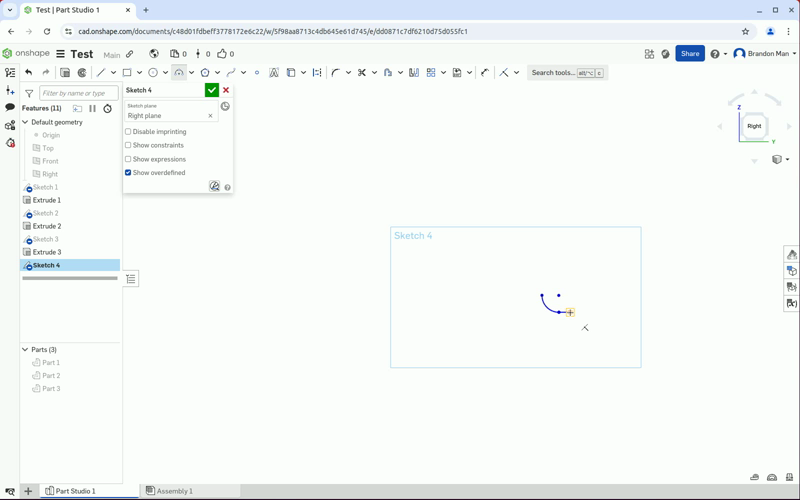
scroll(-6)
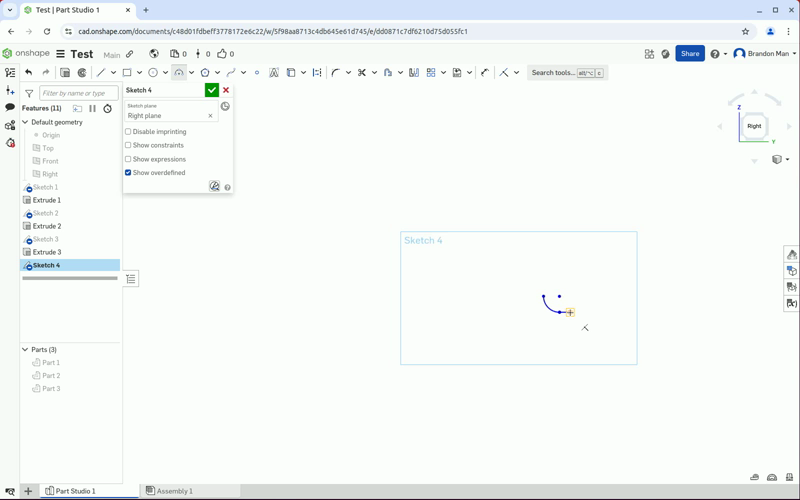
scroll(-6)
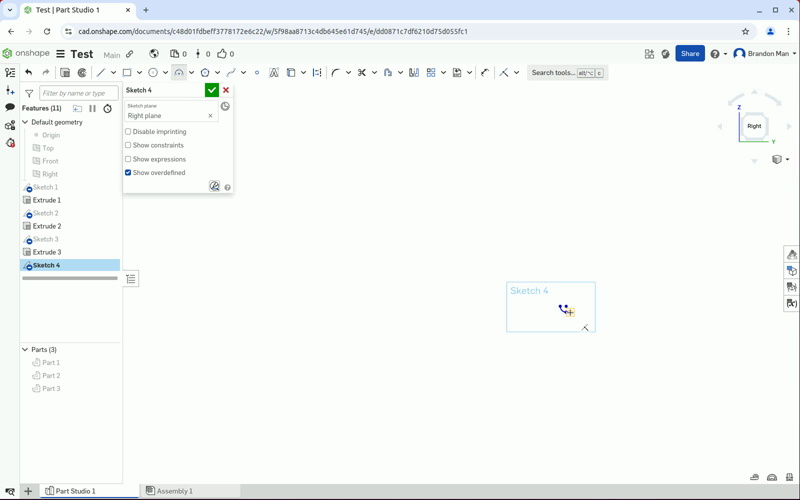
key_down(shift)
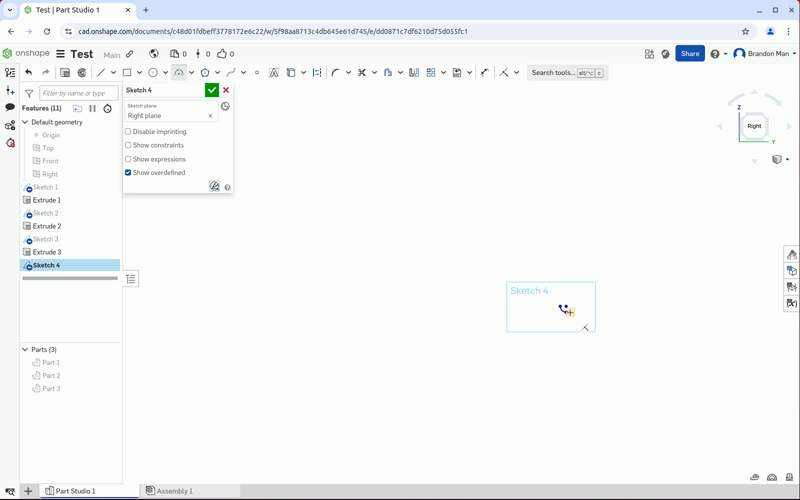
mouse_move(574, 282)
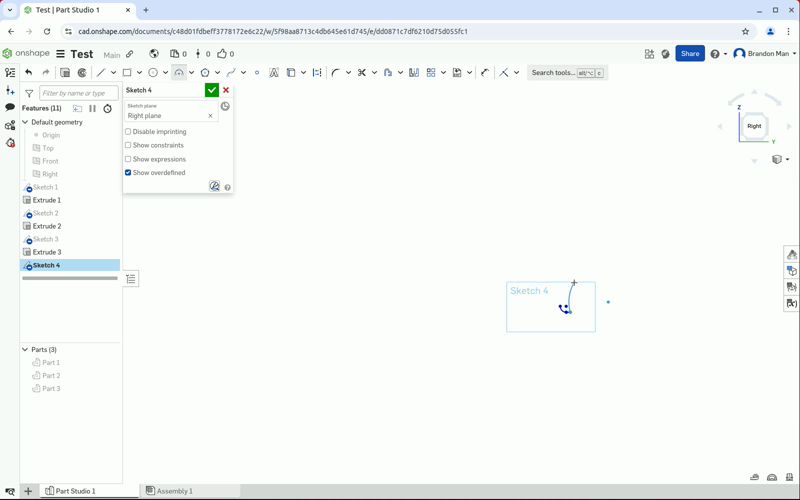
click(574, 282)
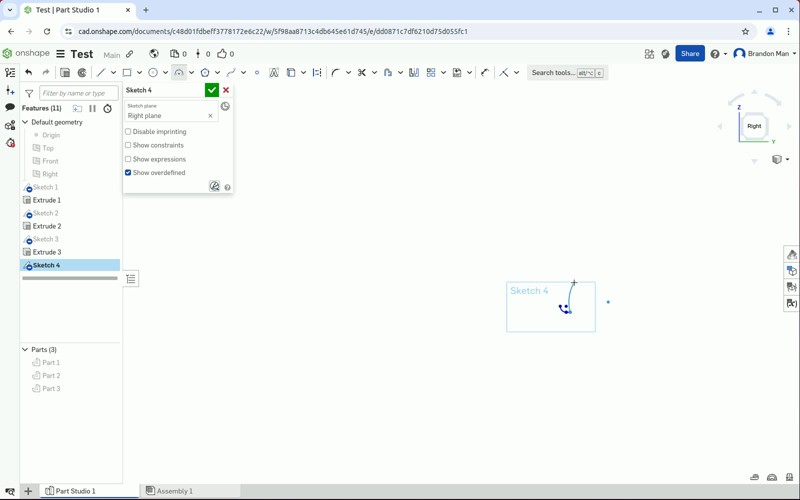
mouse_move(573, 297)
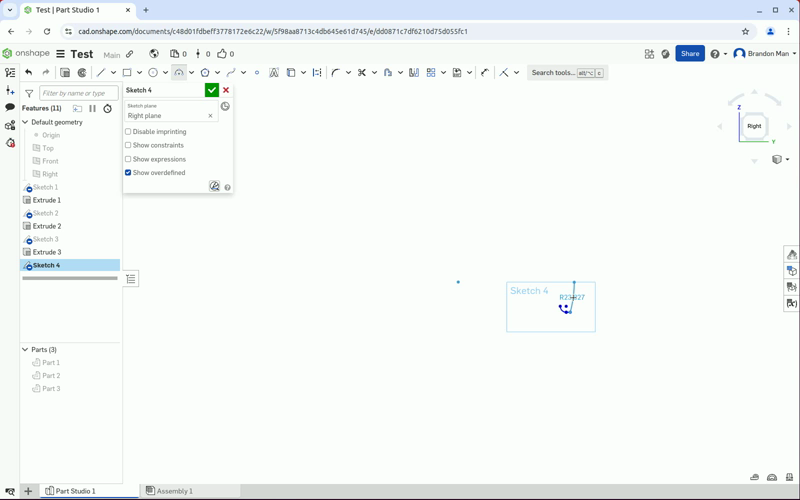
click(573, 297)
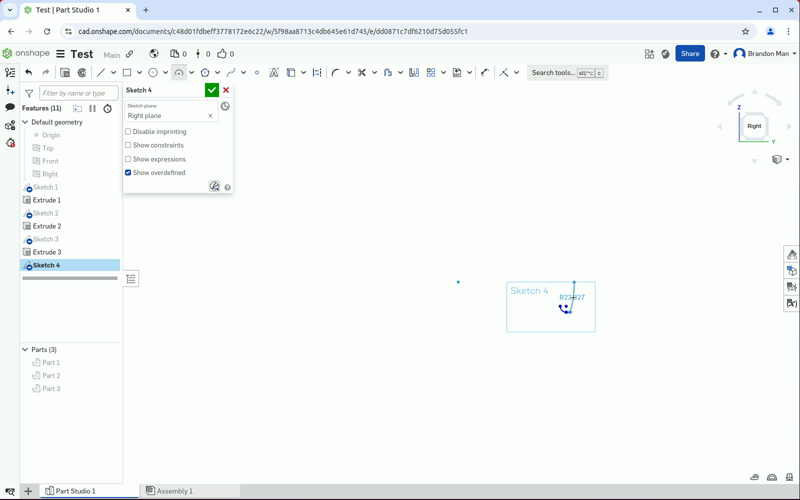
key_up(shift)
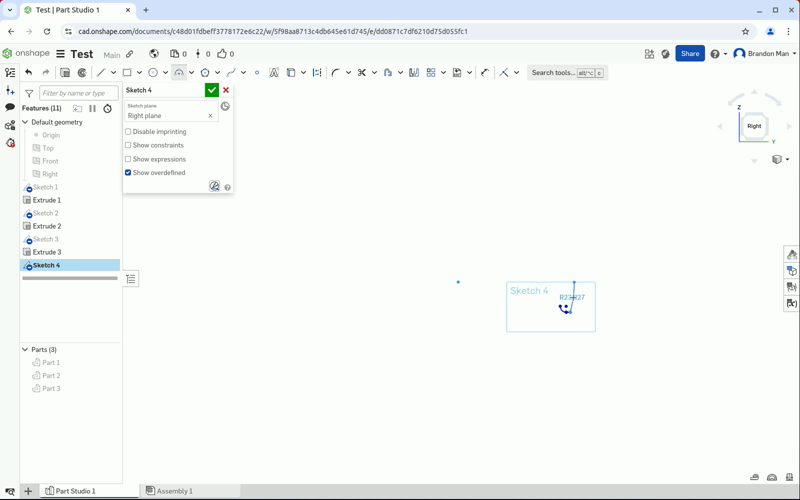
key(esc)
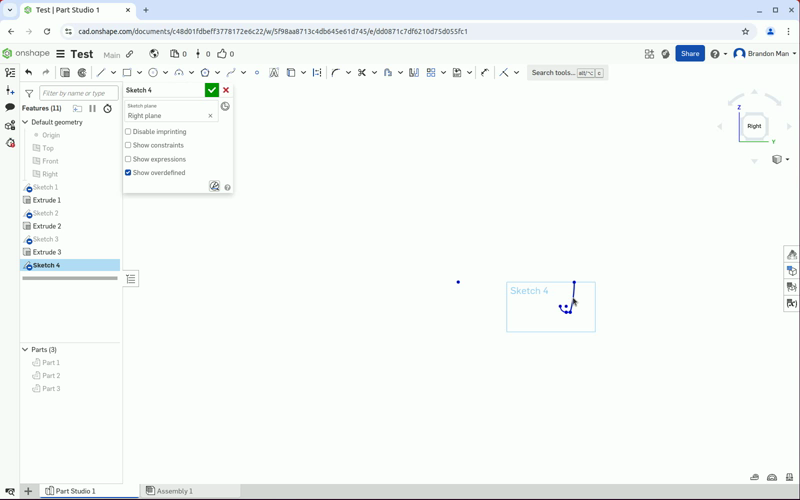
key(l)
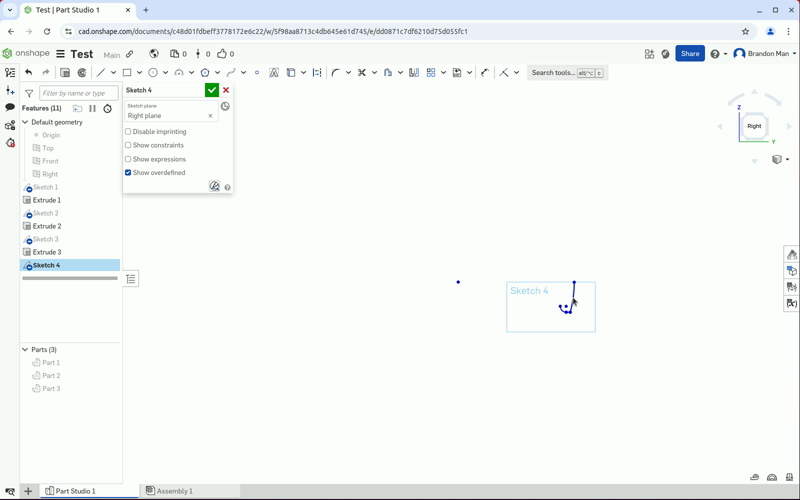
mouse_move(574, 282)
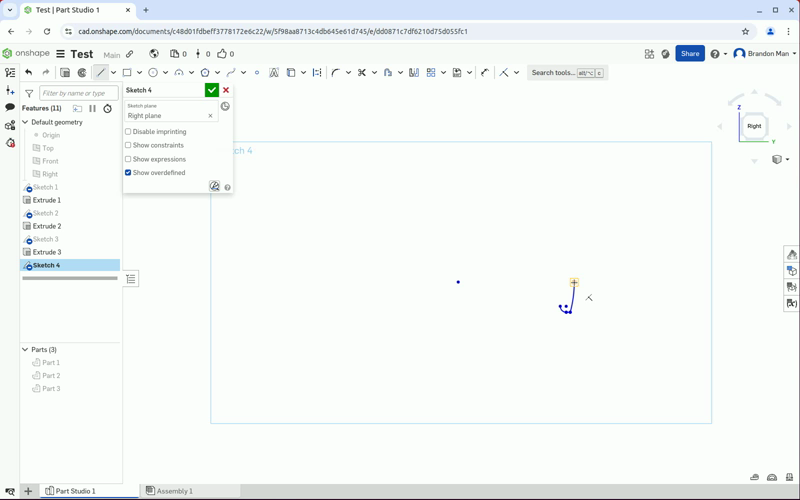
click(574, 282)
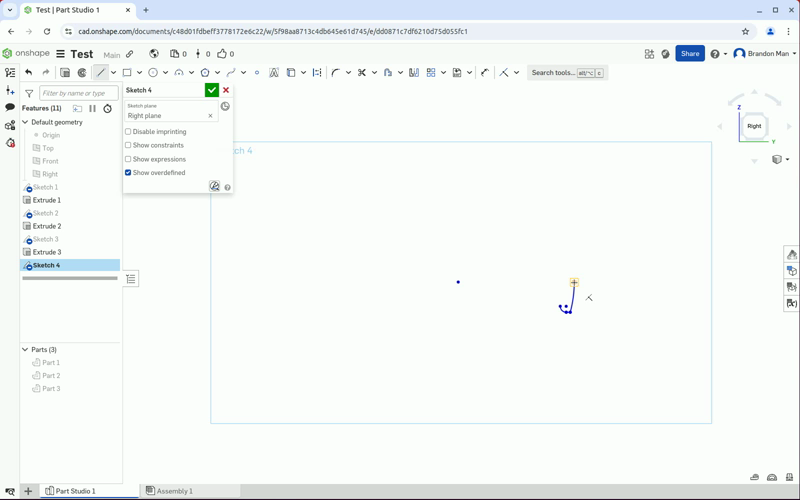
key_down(shift)
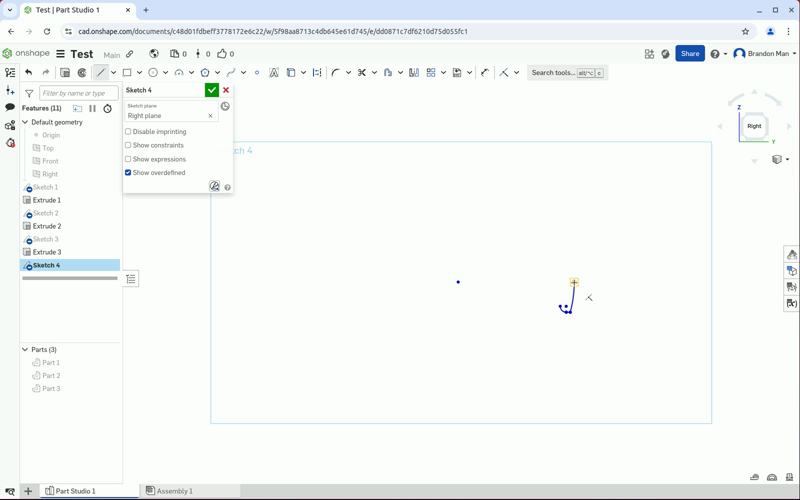
mouse_move(589, 282)
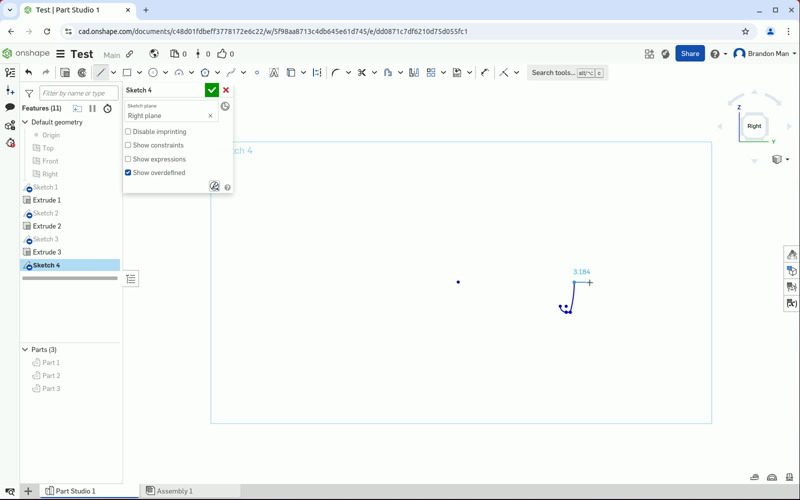
mouse_move(560, 282)
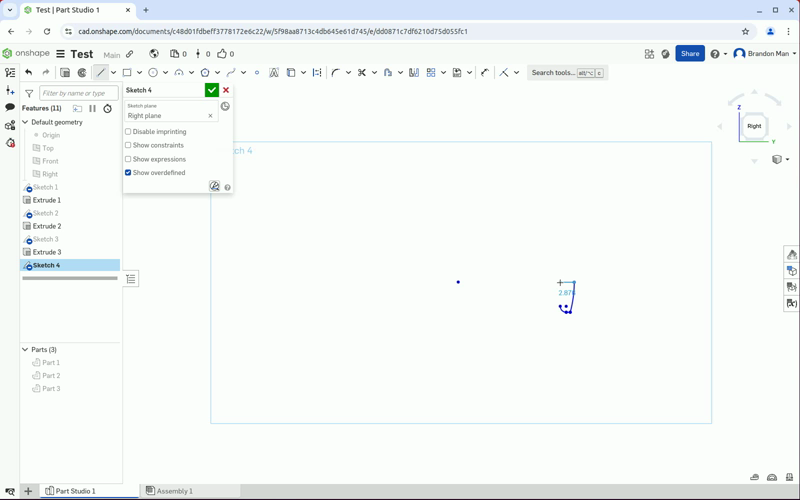
click(560, 282)
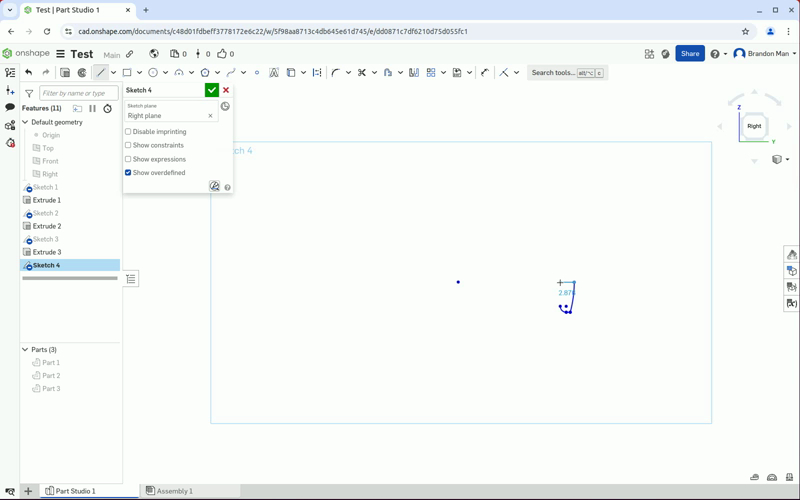
key_up(shift)
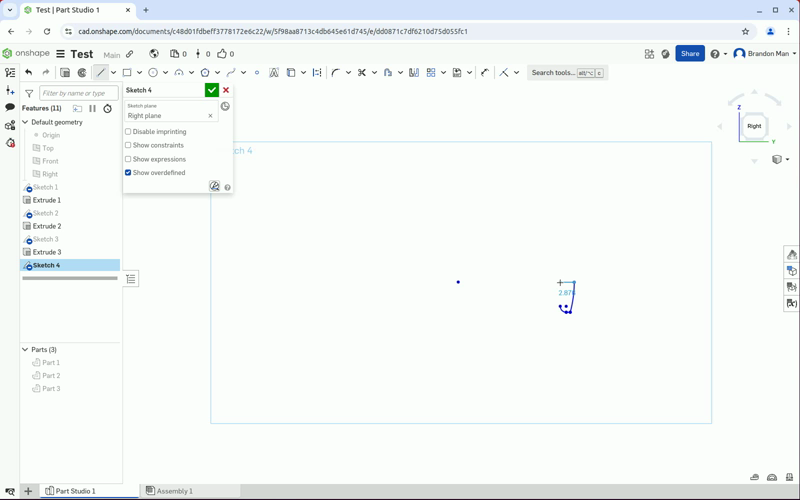
mouse_move(589, 282)
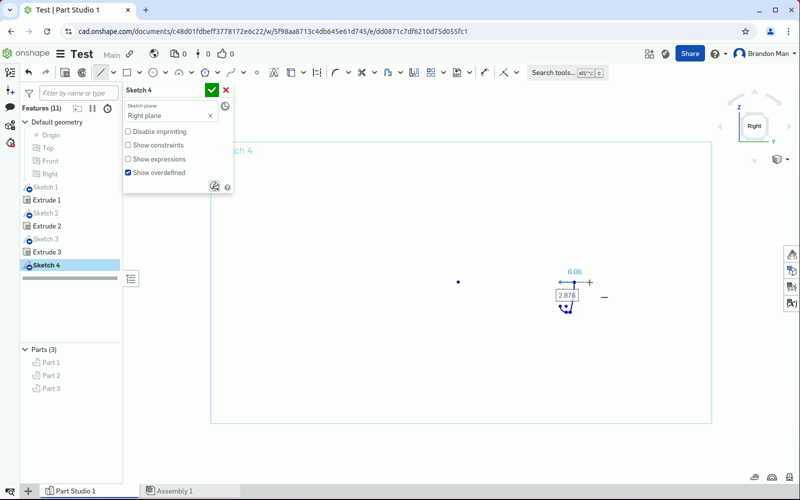
key_down(shift)
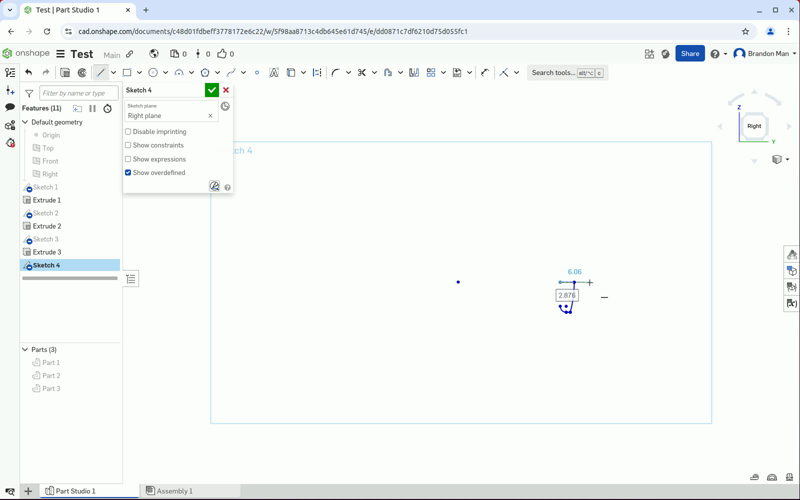
mouse_move(560, 306)
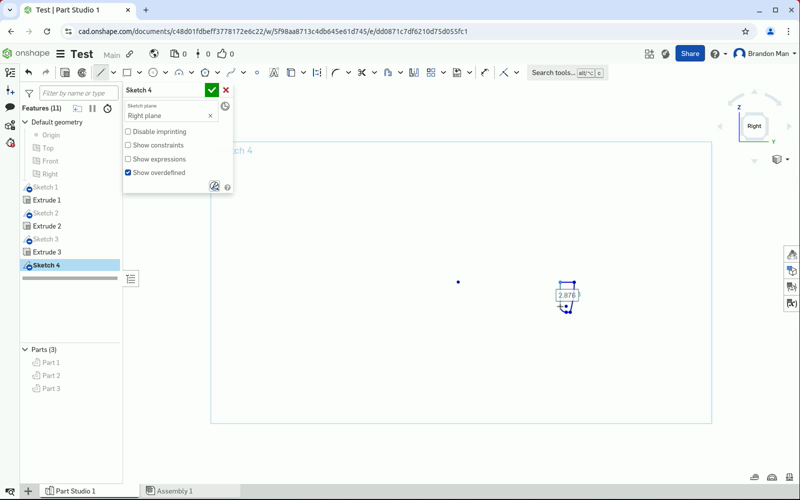
key_up(shift)
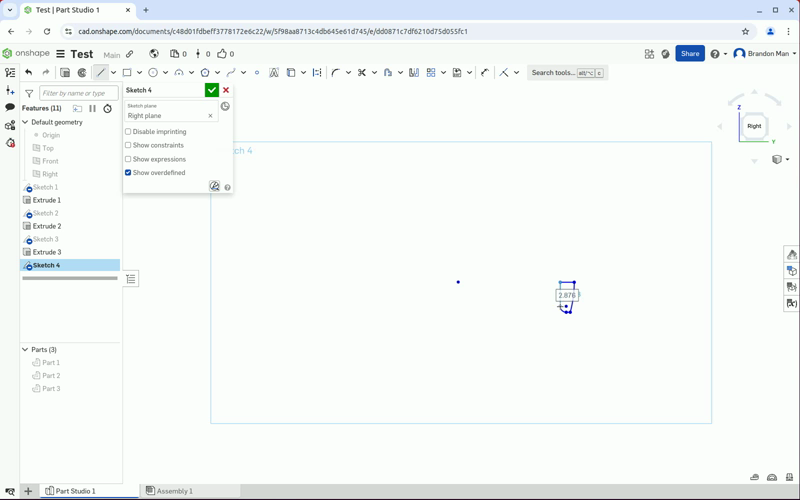
click(560, 306)
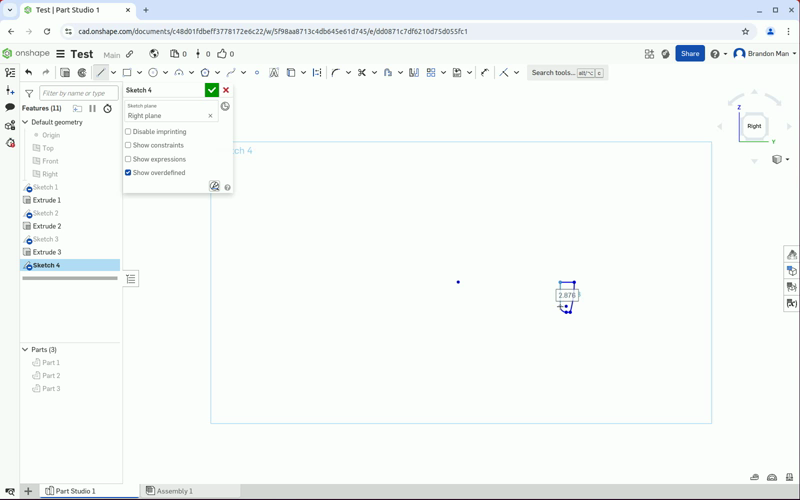
key(esc)
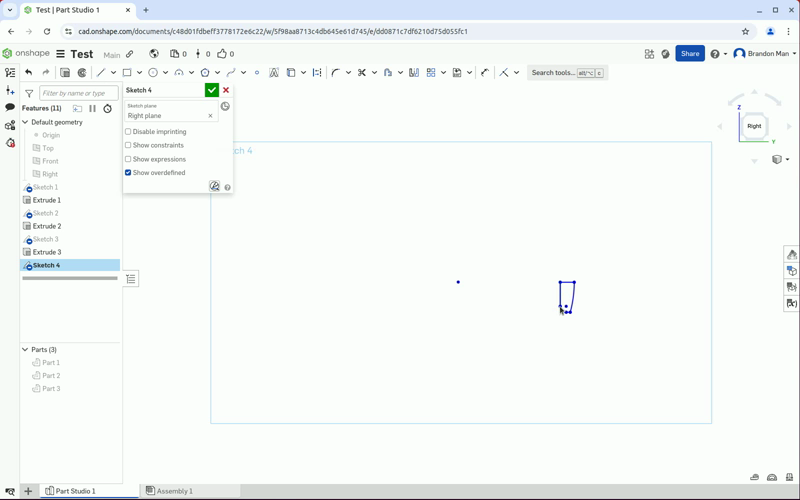
mouse_move(563, 284)
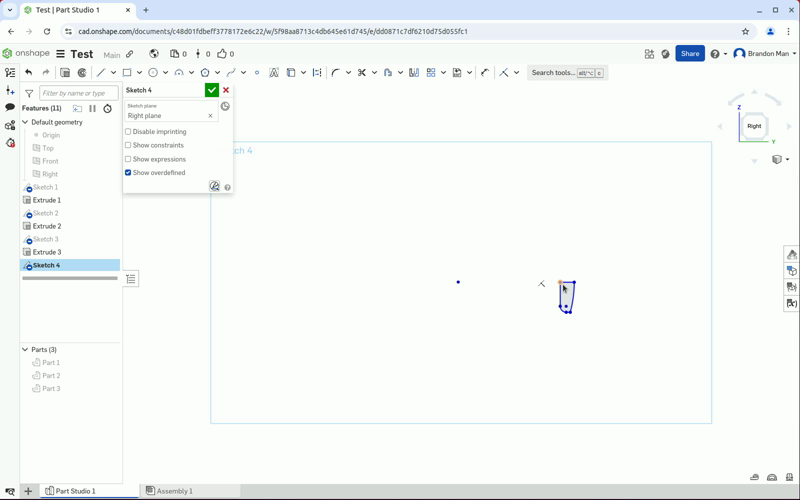
scroll(6)
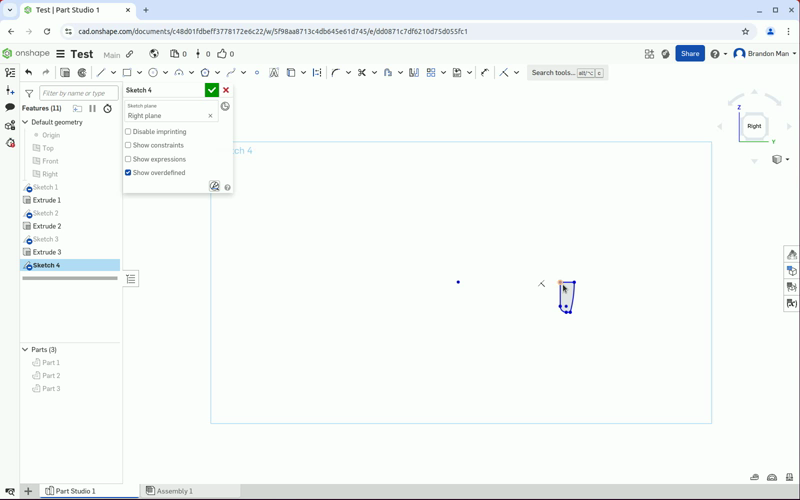
scroll(6)
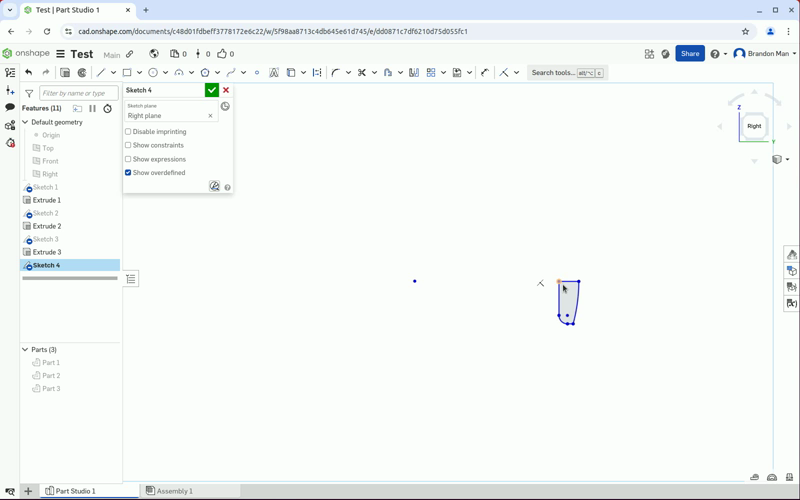
scroll(6)
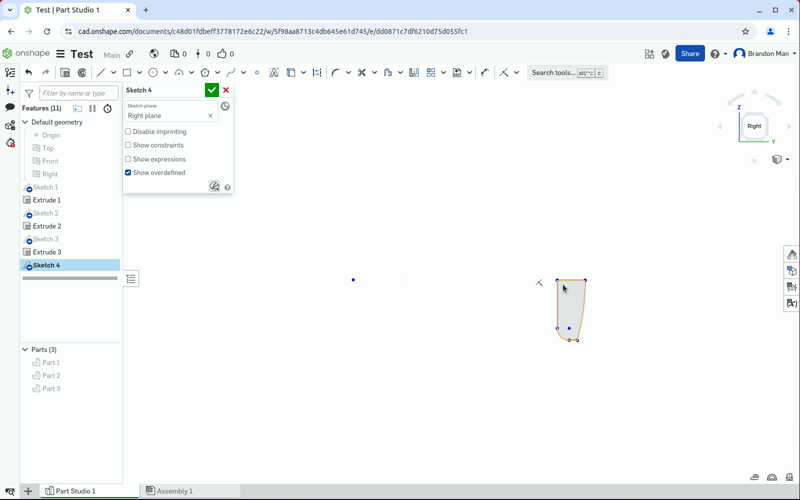
scroll(6)
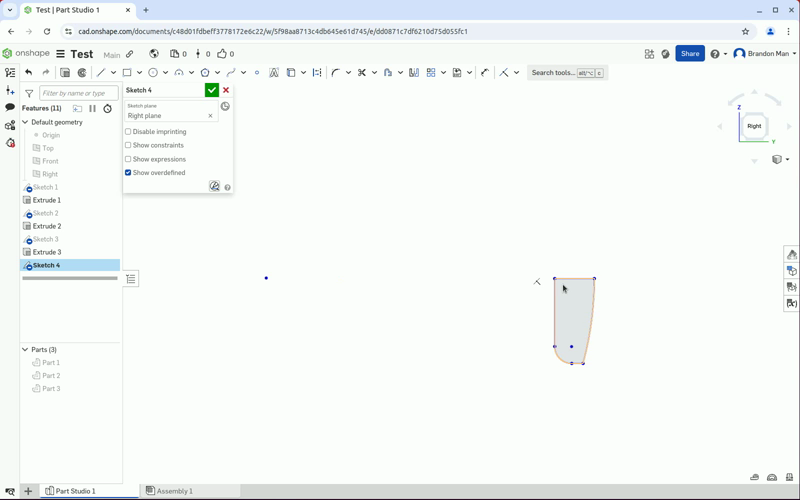
scroll(6)
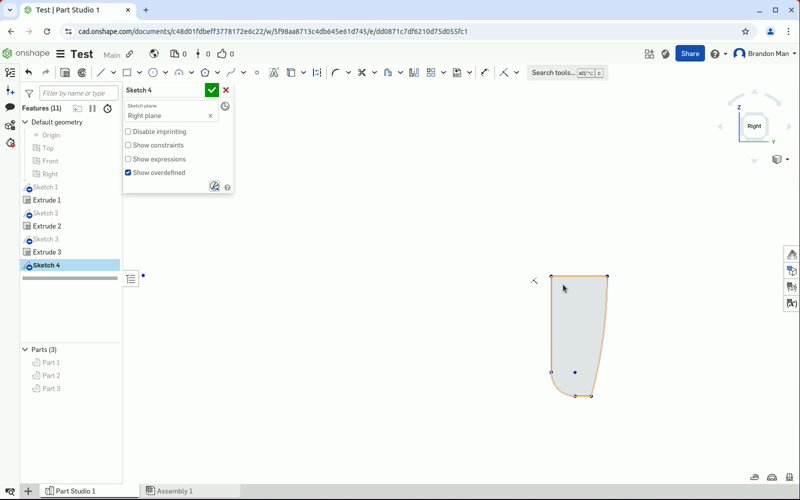
scroll(6)
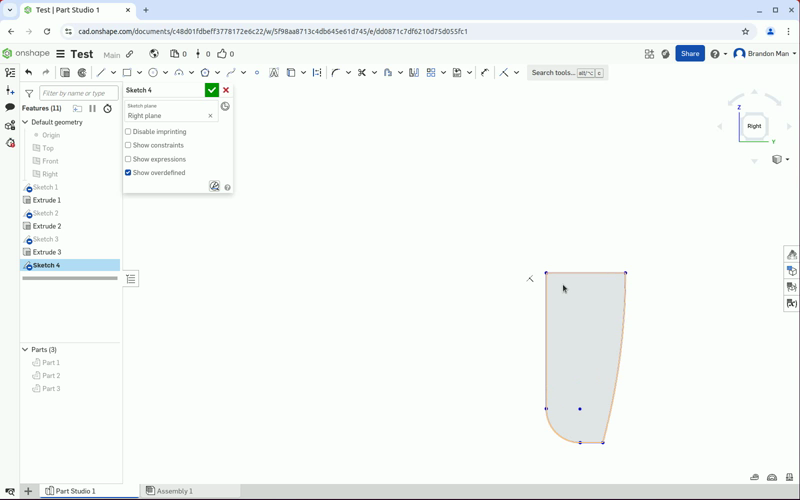
scroll(6)
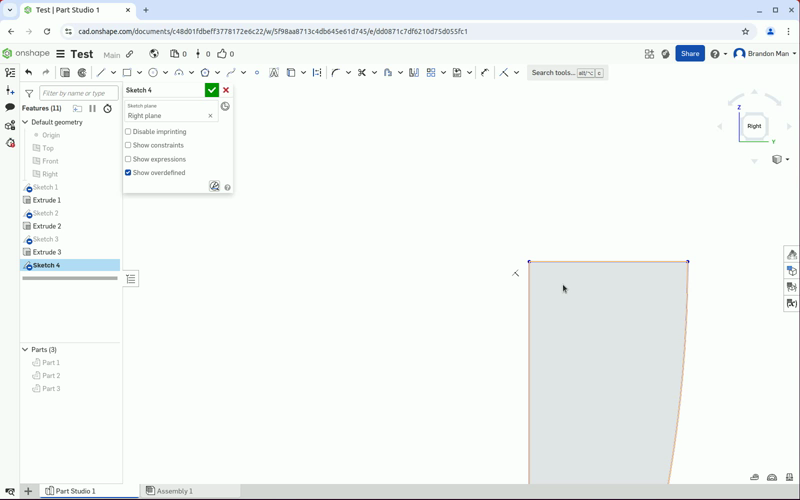
click(563, 284)
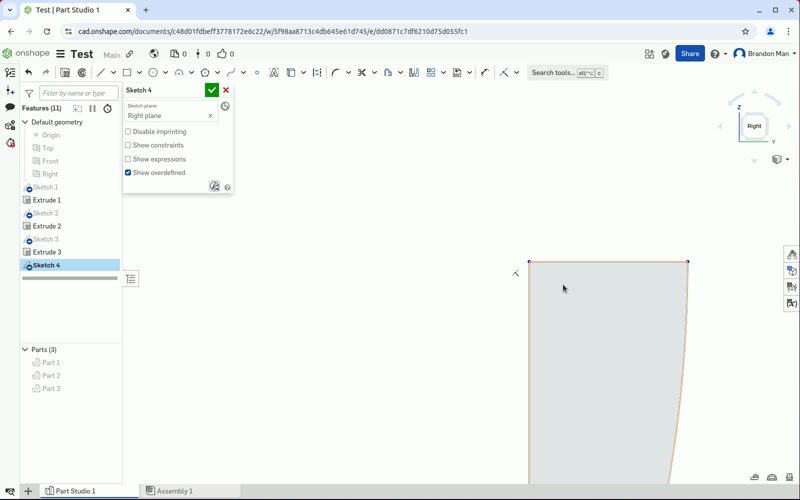
scroll(-6)
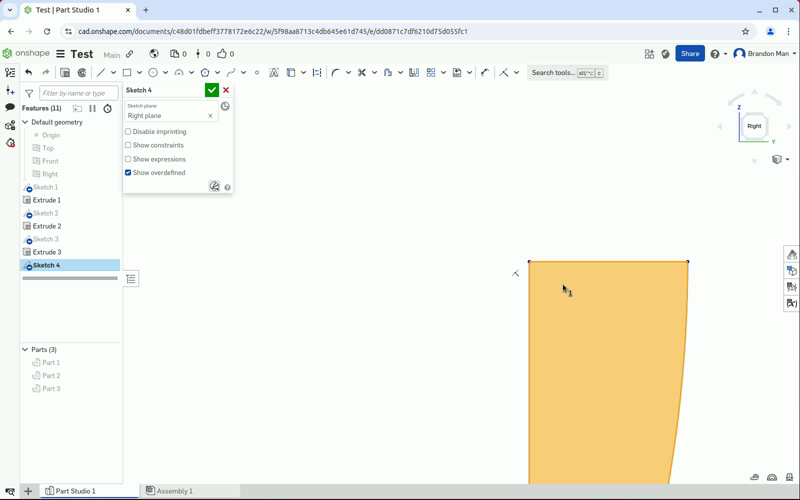
scroll(-6)
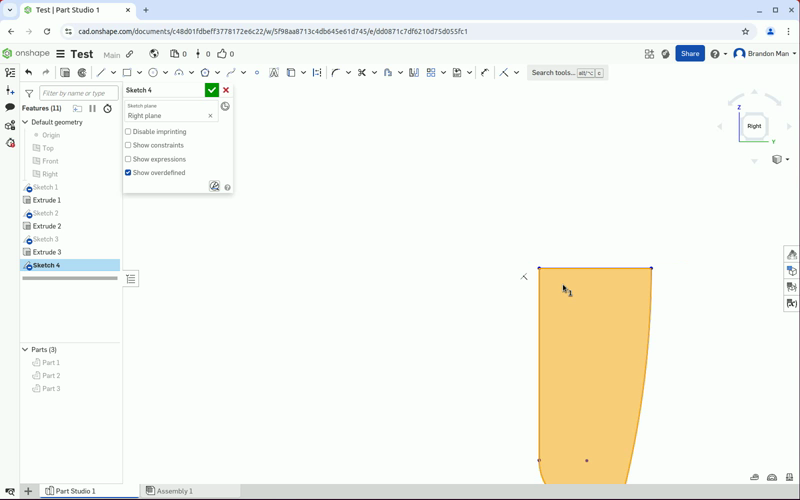
scroll(-6)
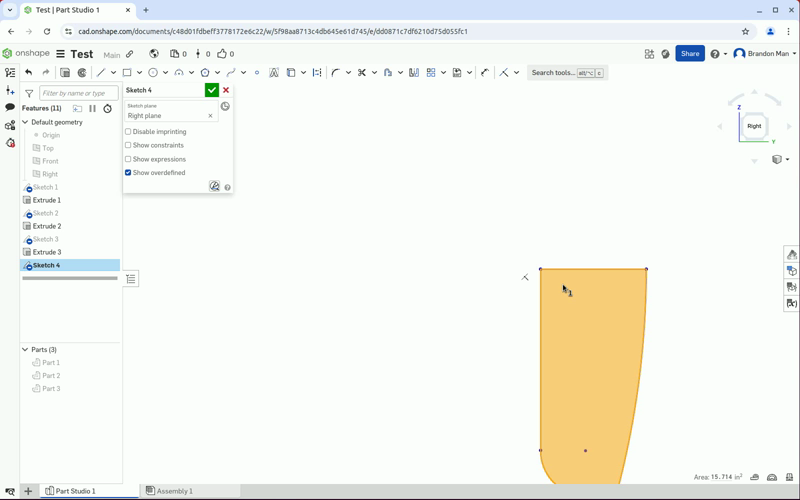
scroll(-6)
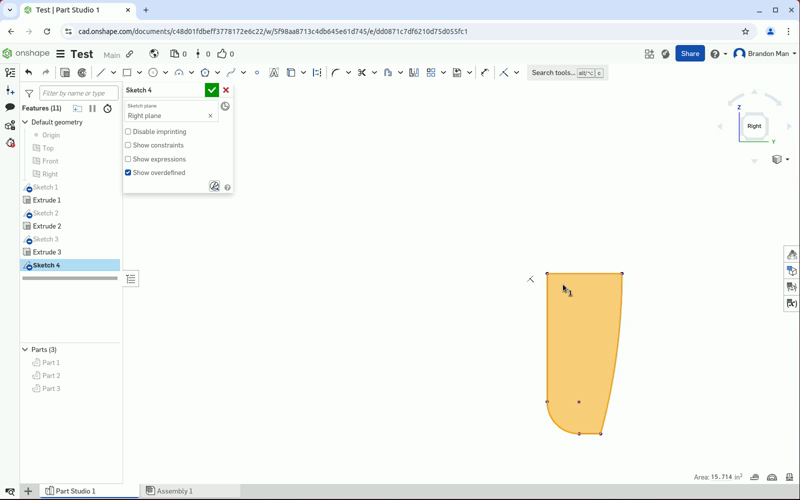
scroll(-6)
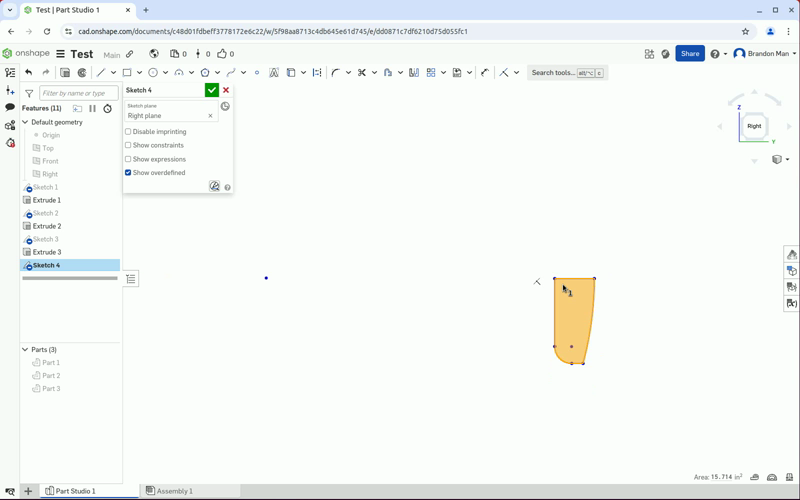
scroll(-6)
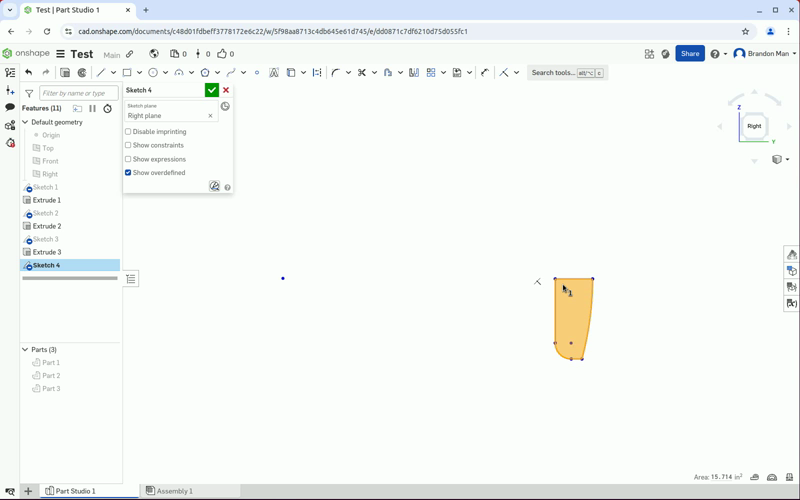
scroll(-6)
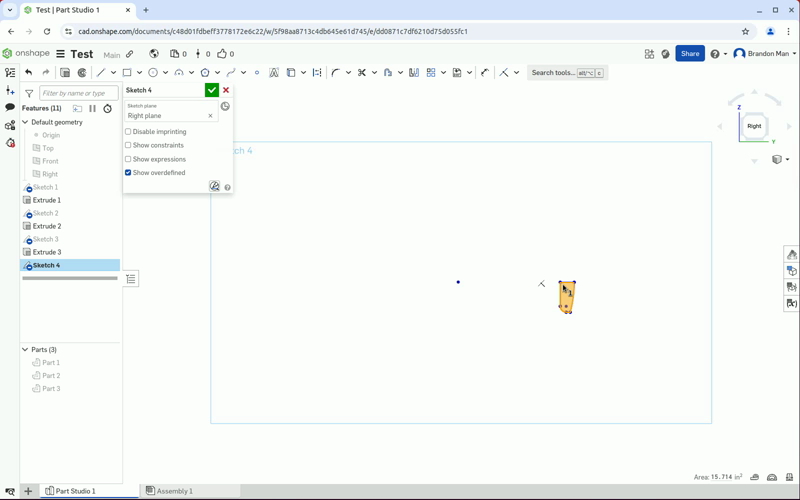
mouse_move(73, 352)
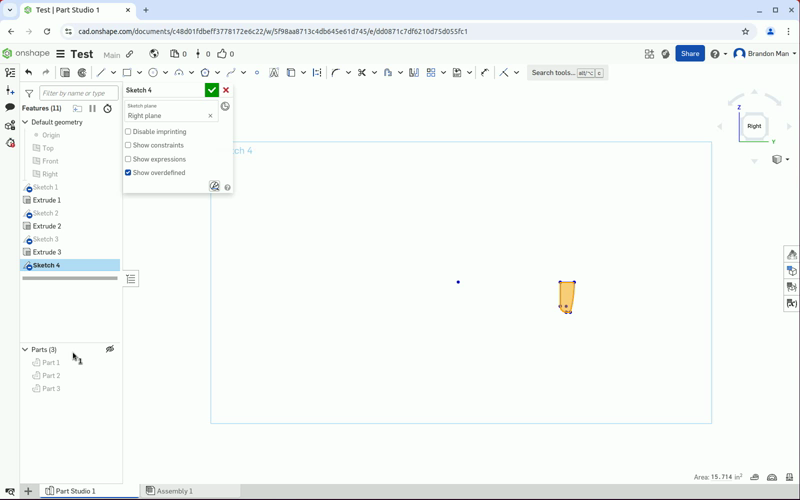
key(shift+y)
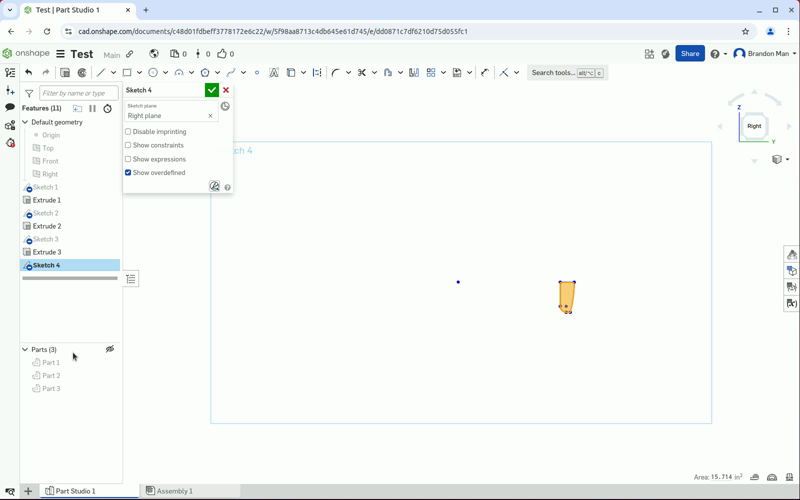
key(shift+e)
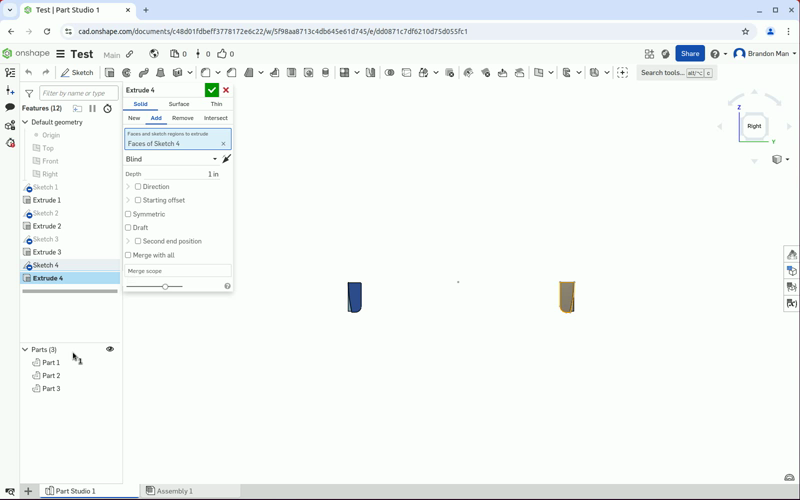
mouse_move(143, 106)
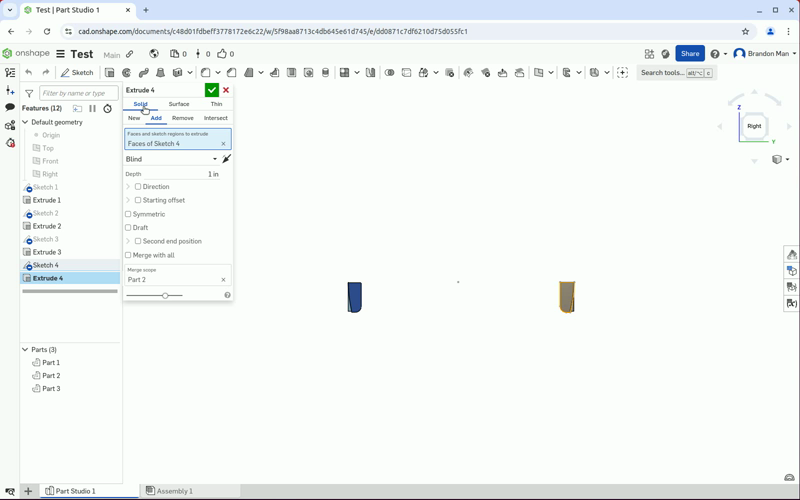
click(143, 106)
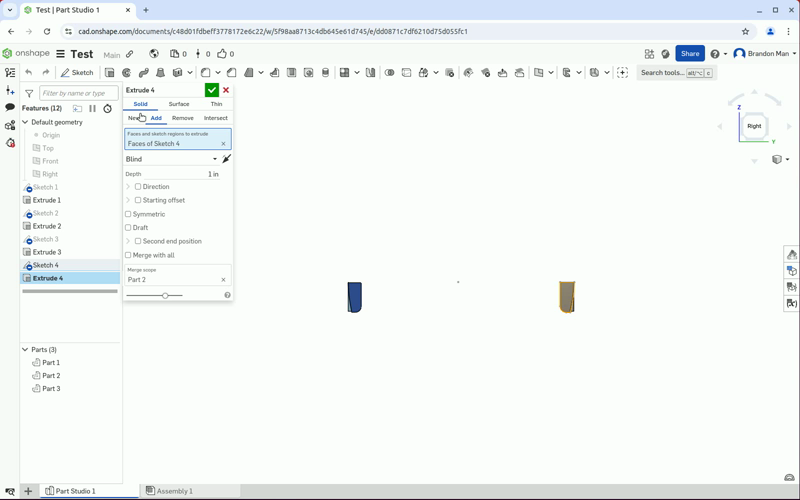
mouse_move(137, 120)
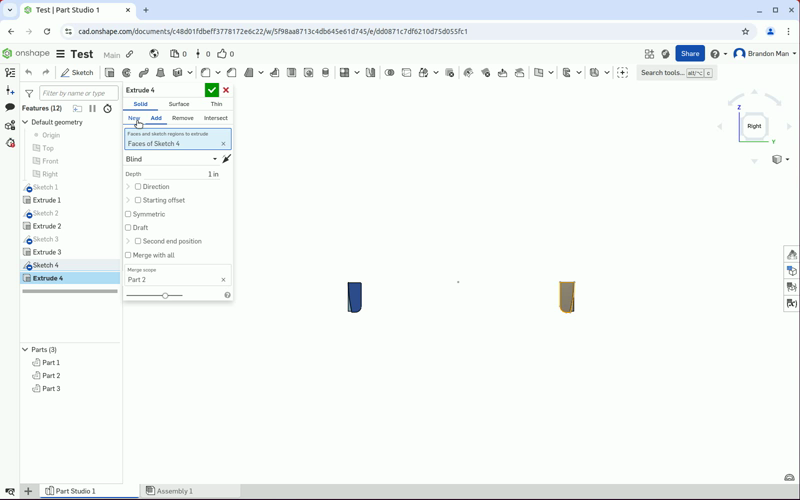
click(137, 120)
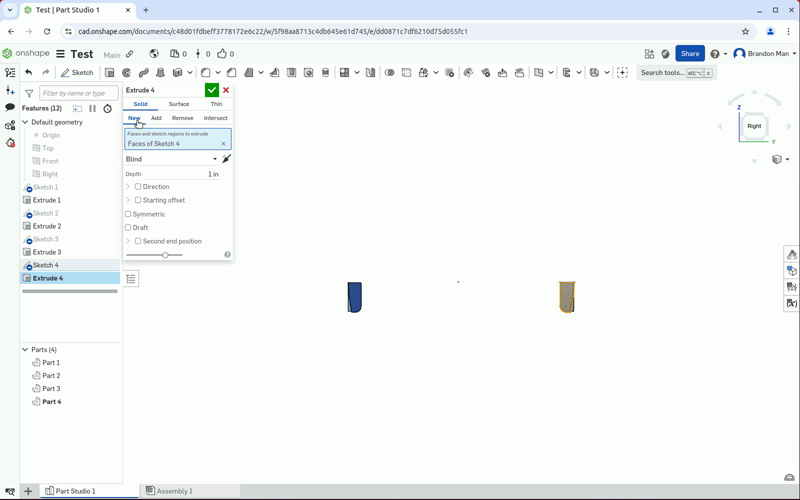
key(tab, 4)
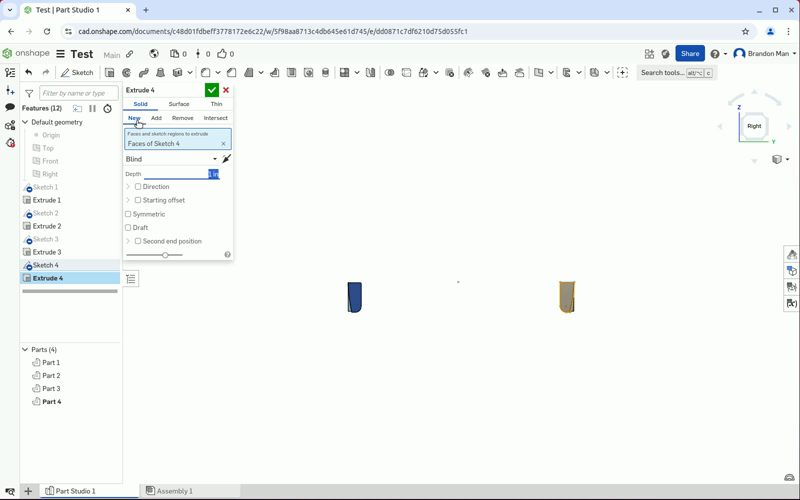
text(4.814)
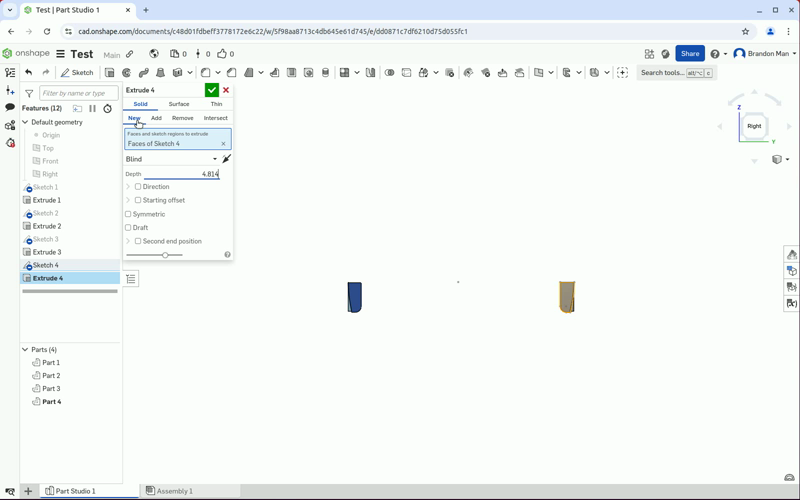
key(tab, 3)
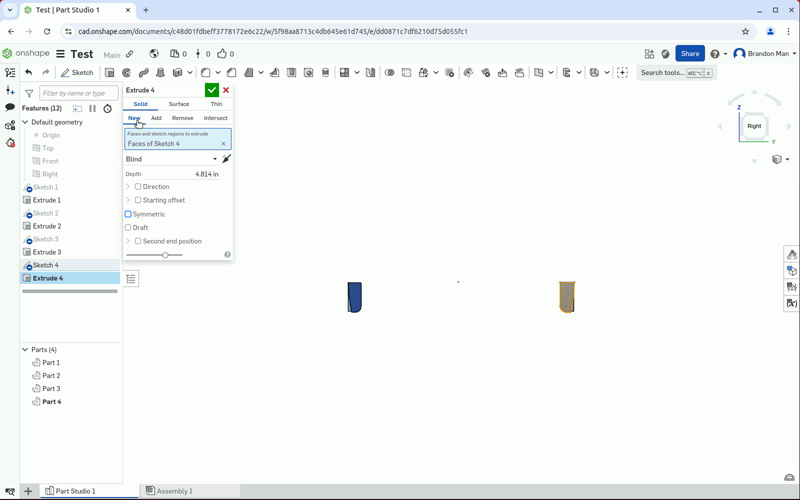
key(space)
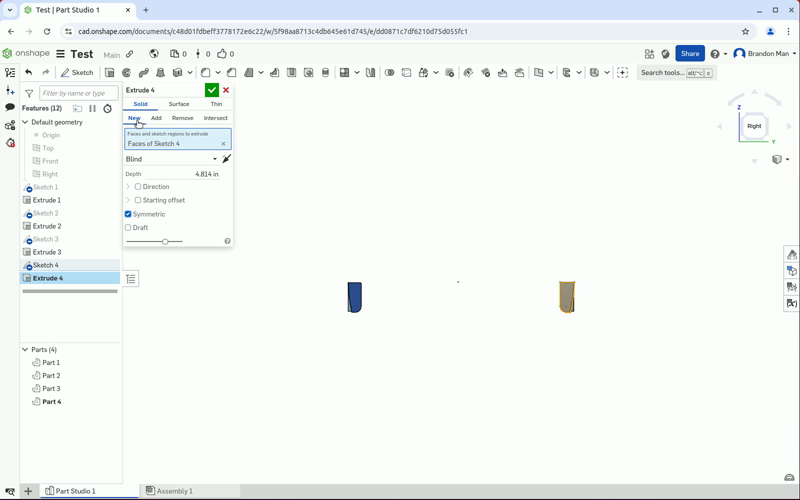
key(enter)
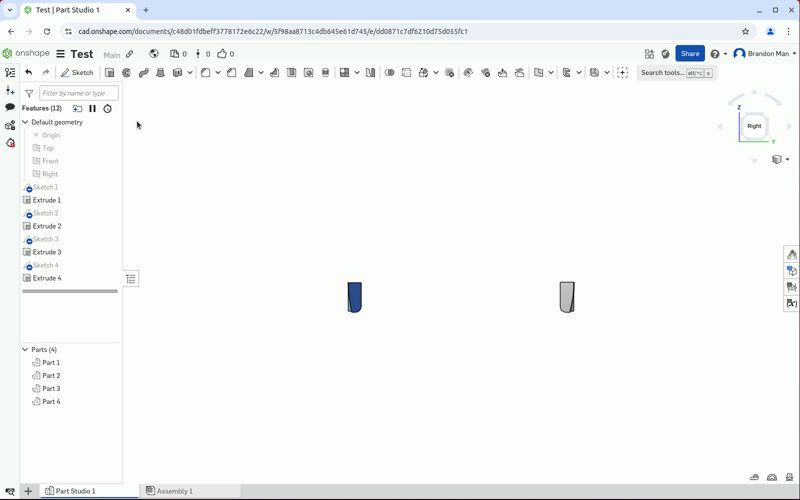
key(shift+h)
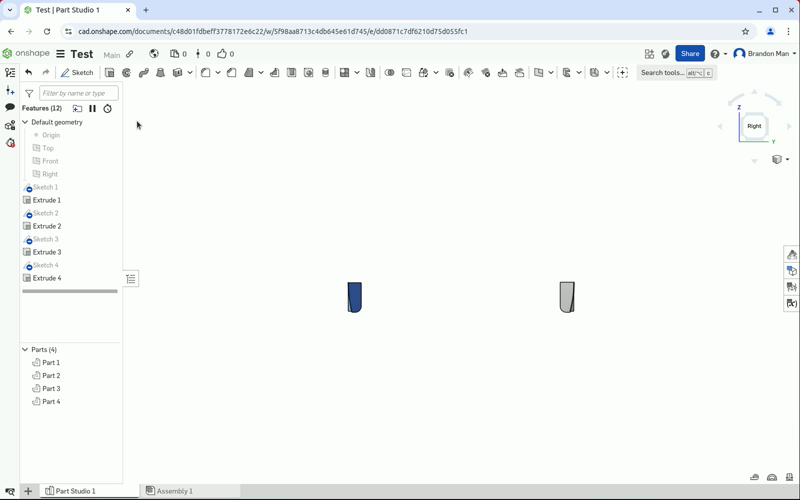
key(shift+h)
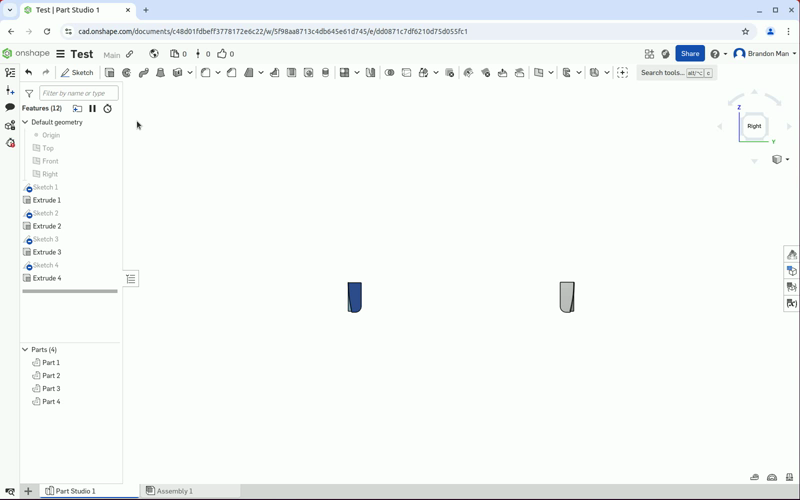
mouse_move(73, 189)
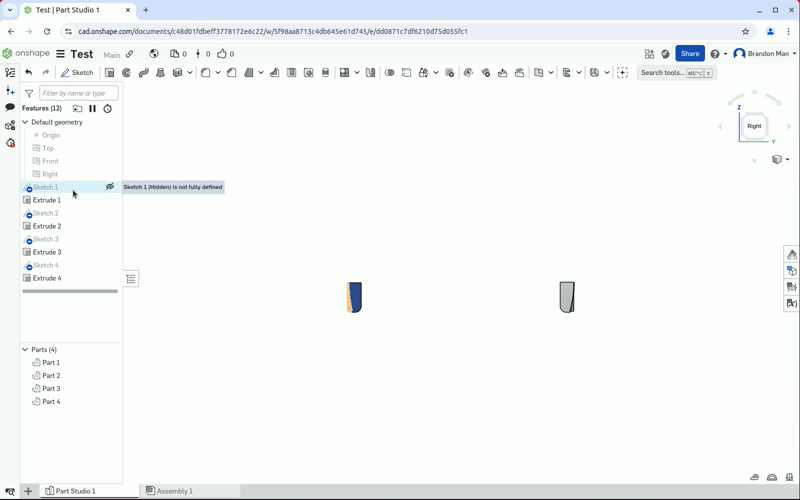
click(73, 189)
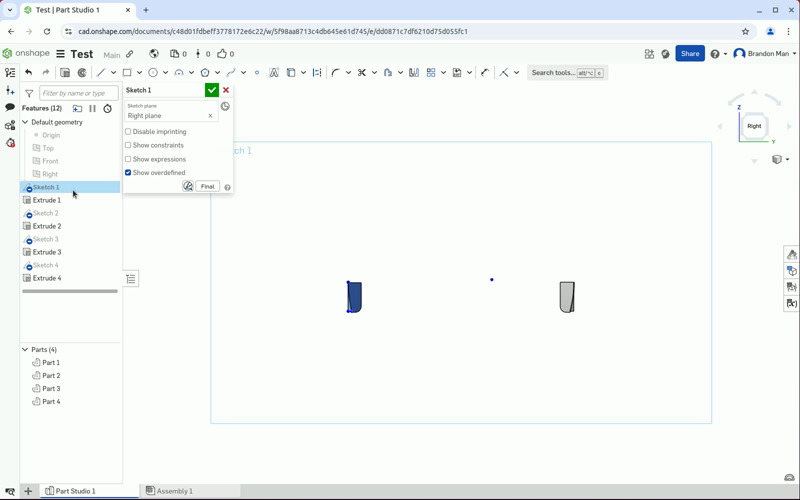
mouse_move(229, 92)
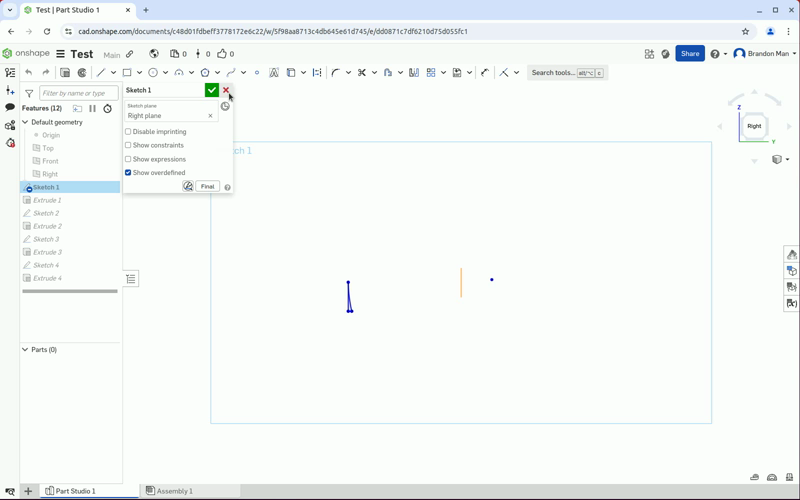
click(229, 92)
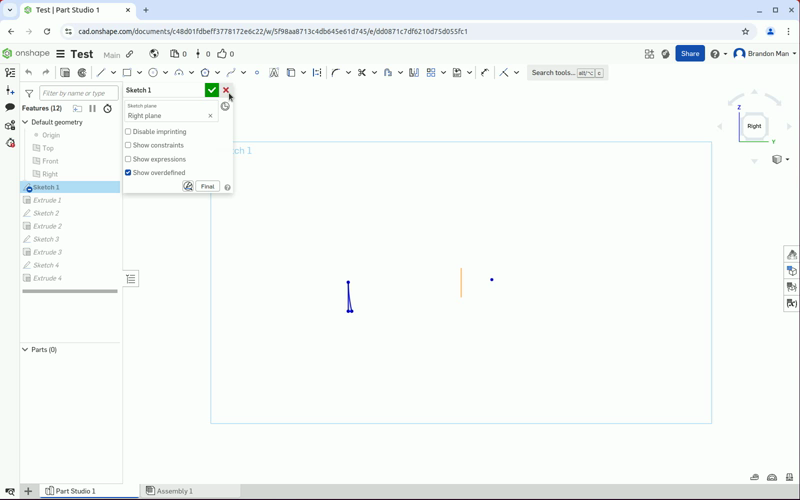
key(shift+s)
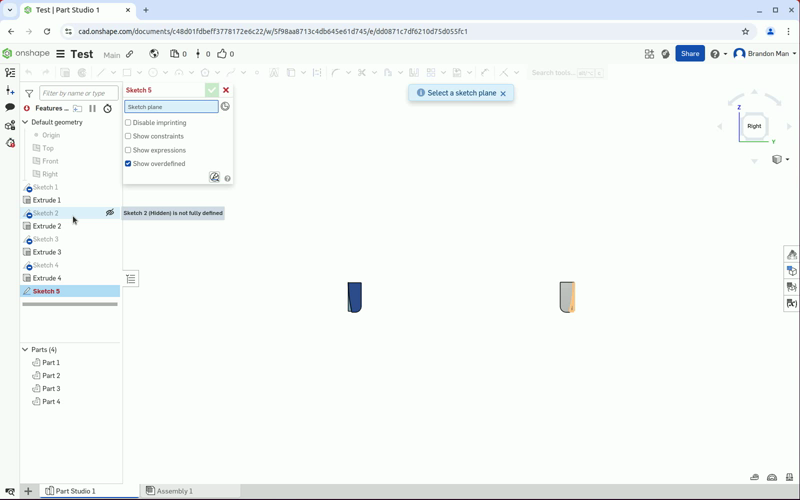
scroll(3)
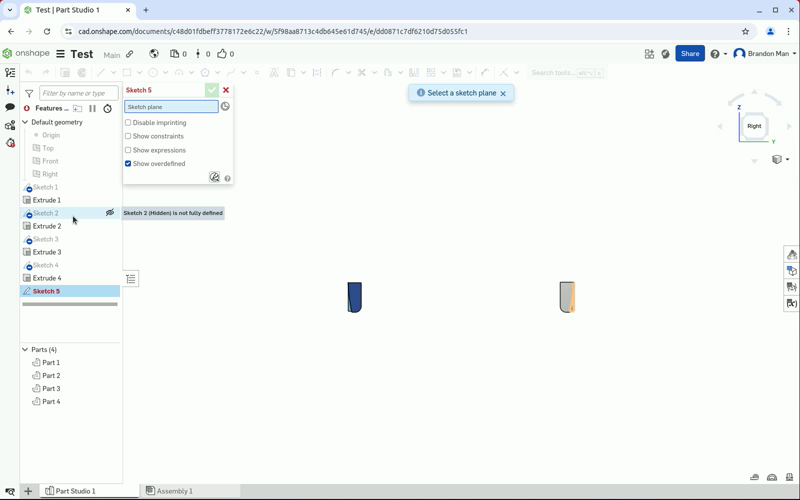
mouse_move(73, 176)
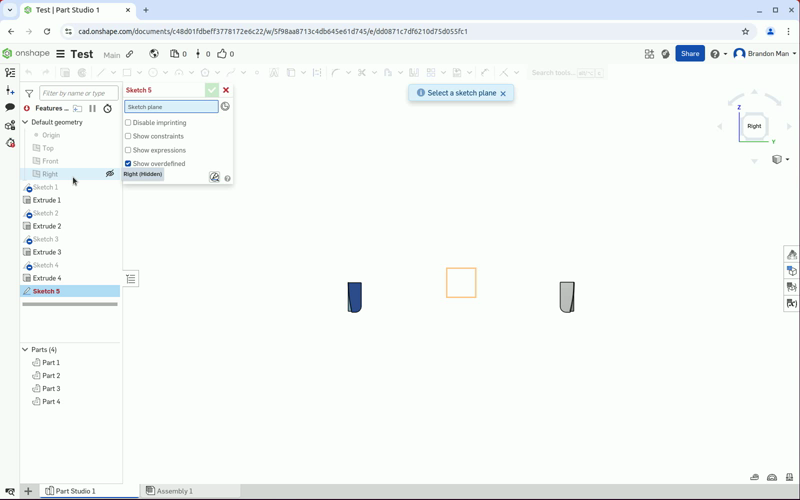
click(73, 176)
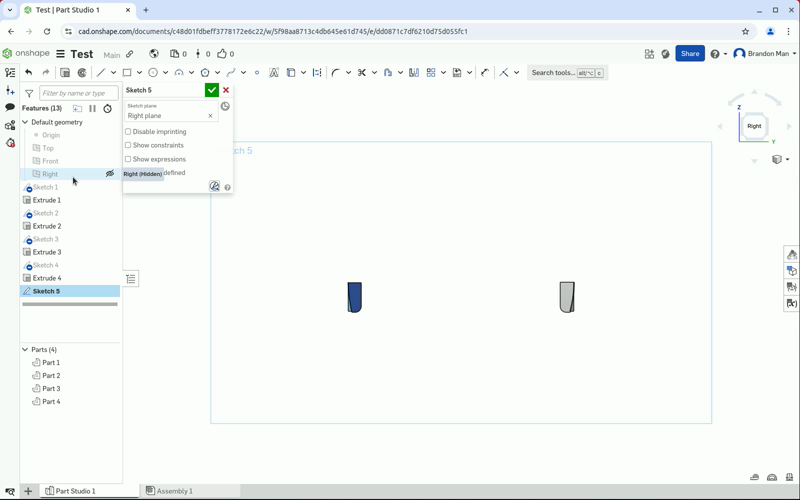
mouse_move(73, 352)
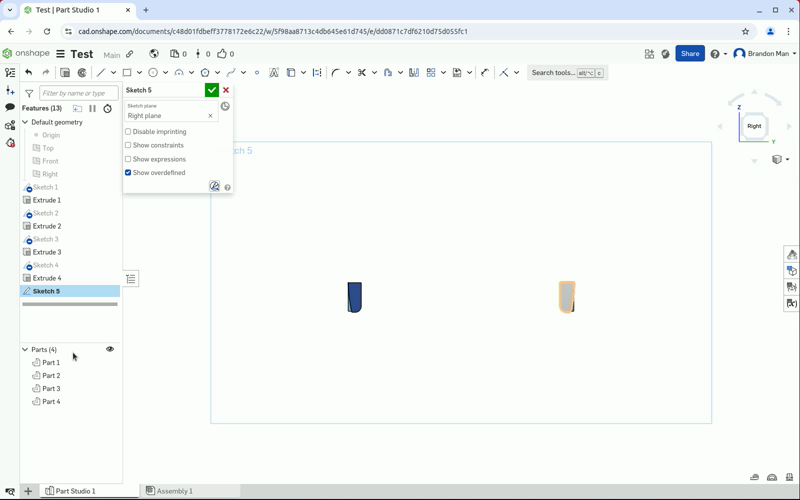
key(y)
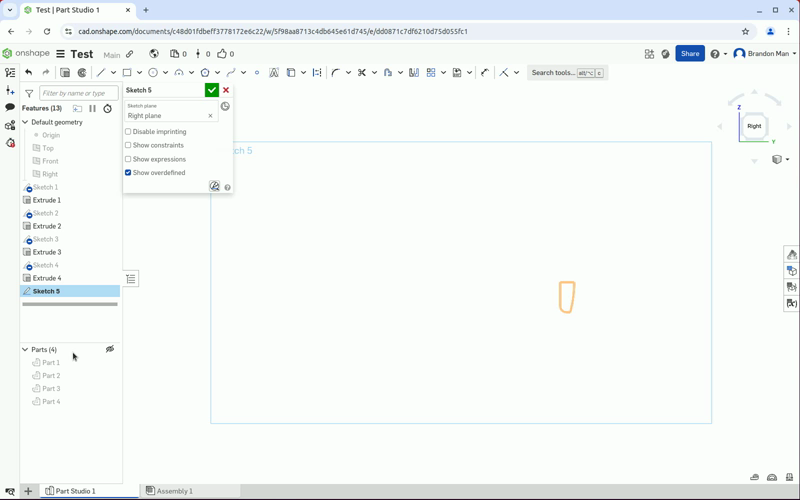
key(a)
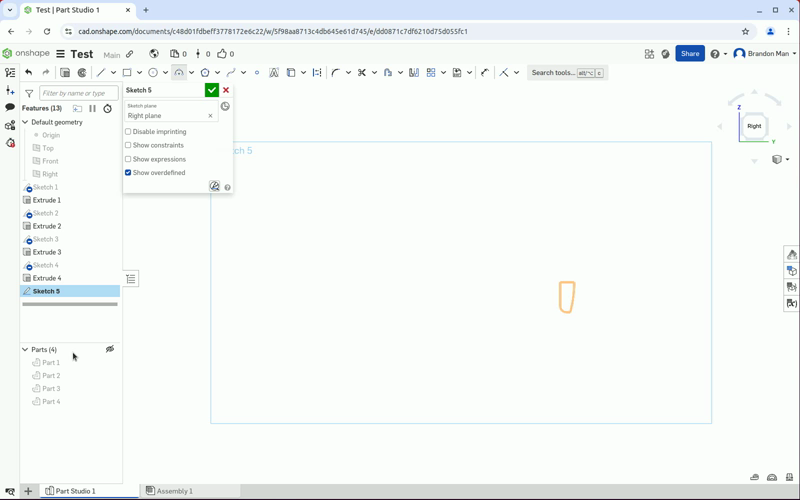
key_down(shift)
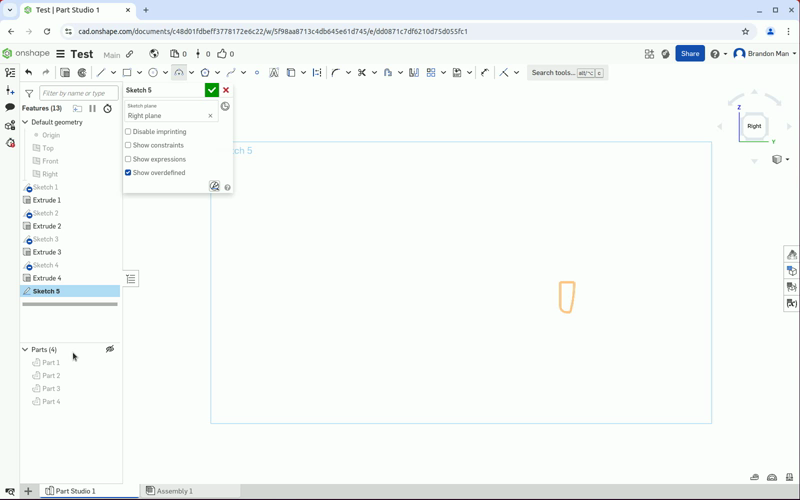
mouse_move(460, 183)
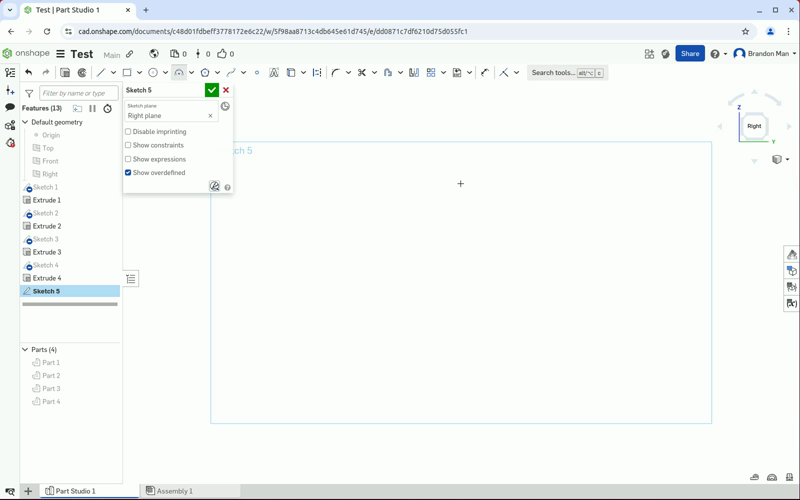
click(460, 183)
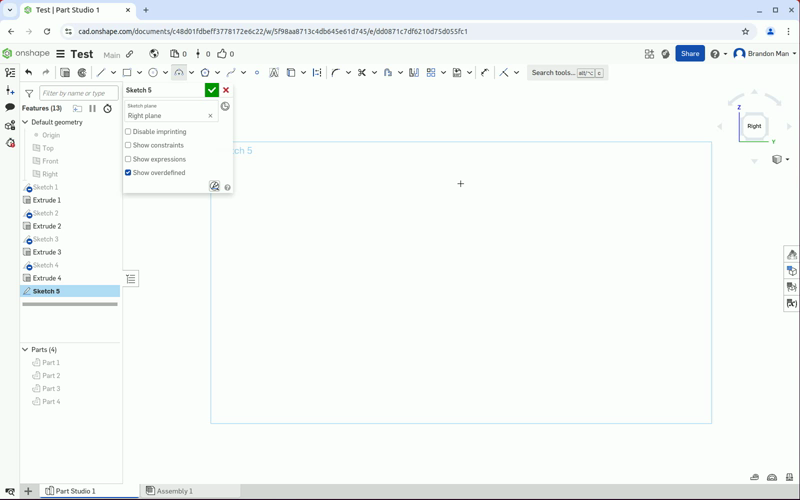
key_up(shift)
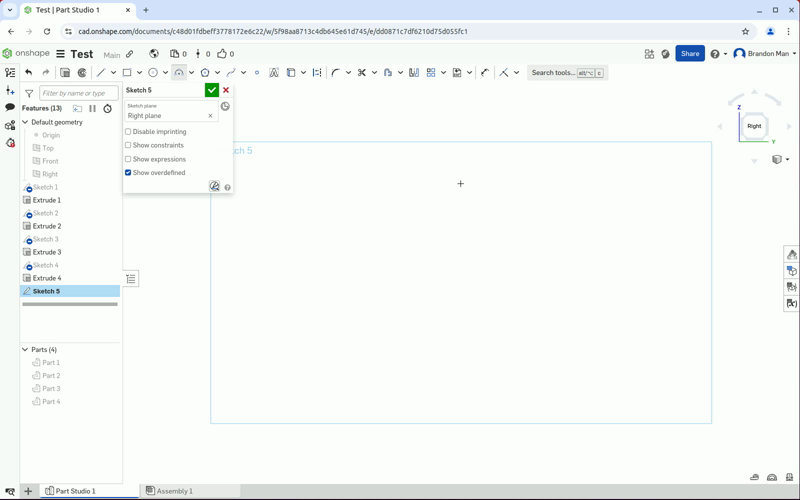
key_down(shift)
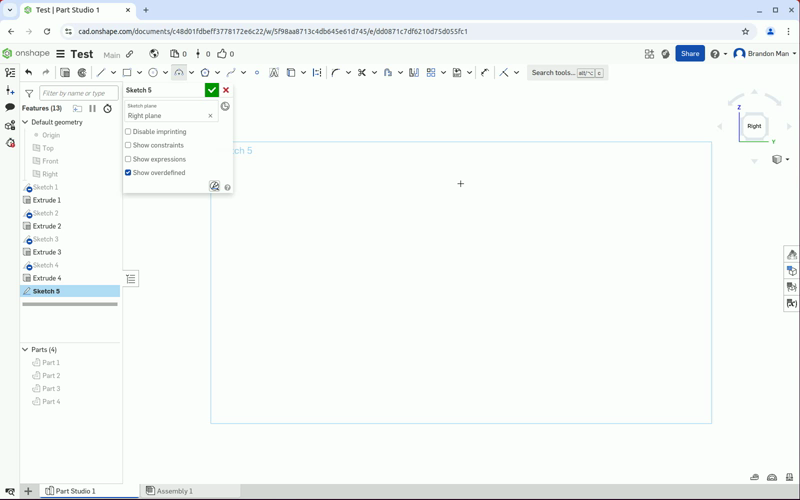
mouse_move(560, 282)
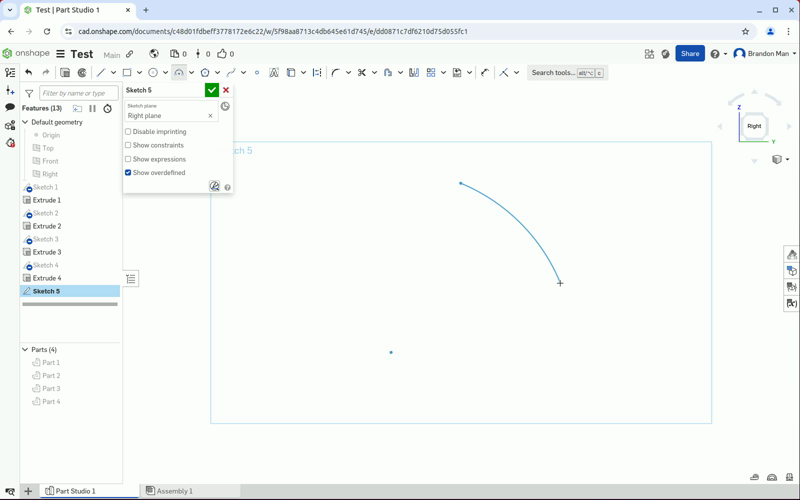
click(560, 282)
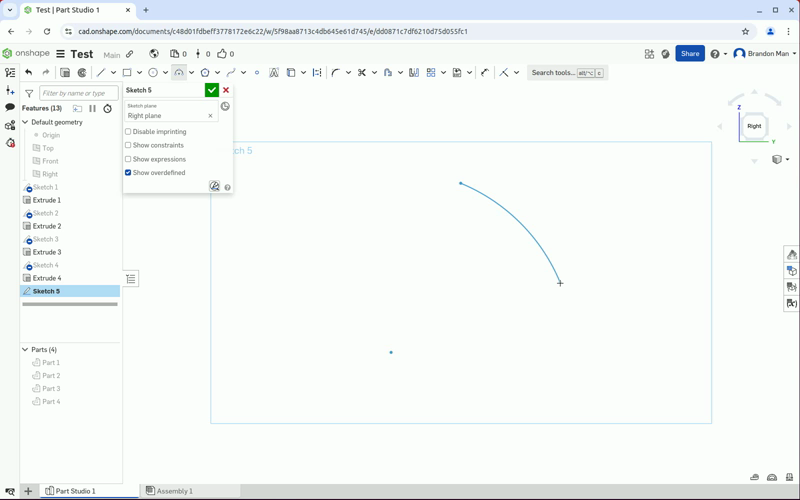
mouse_move(531, 212)
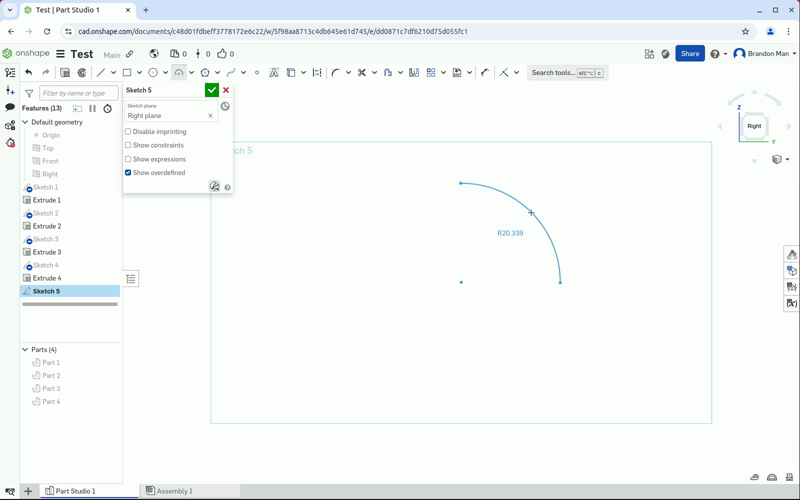
click(531, 212)
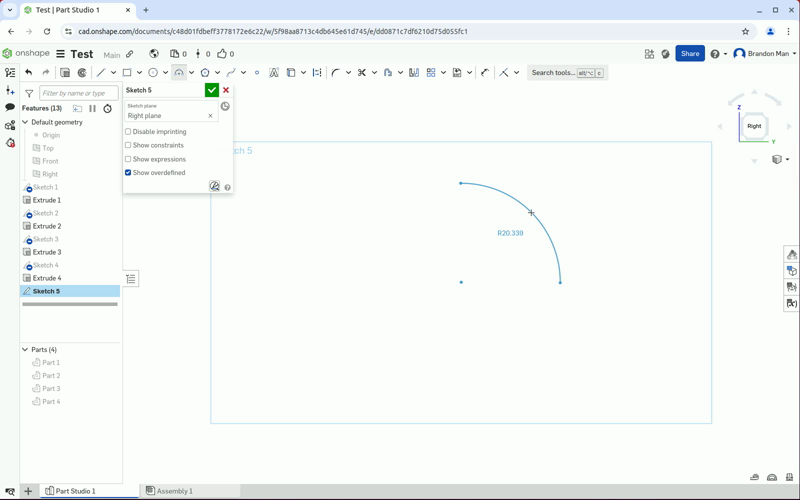
key_up(shift)
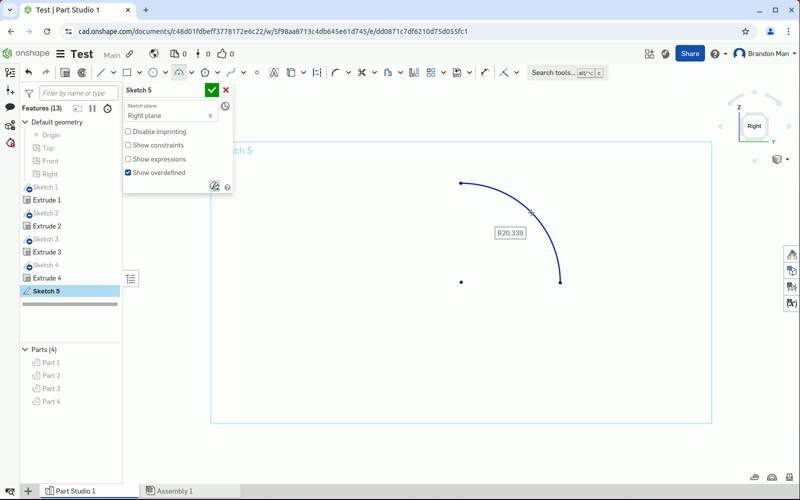
key(esc)
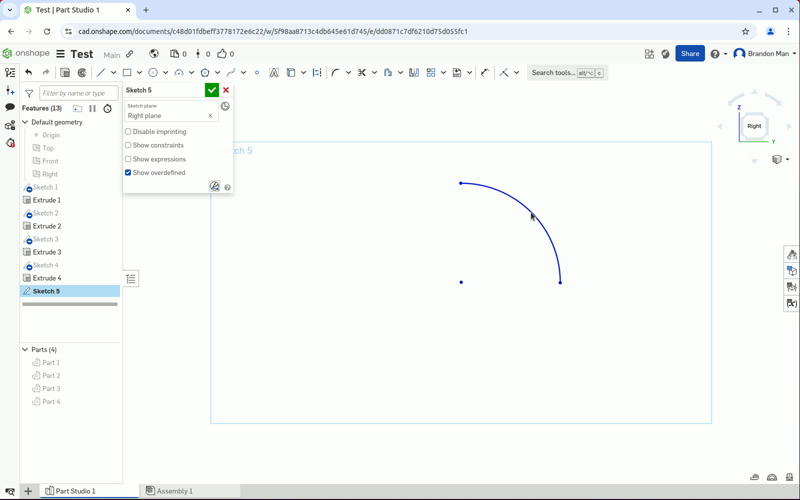
key(l)
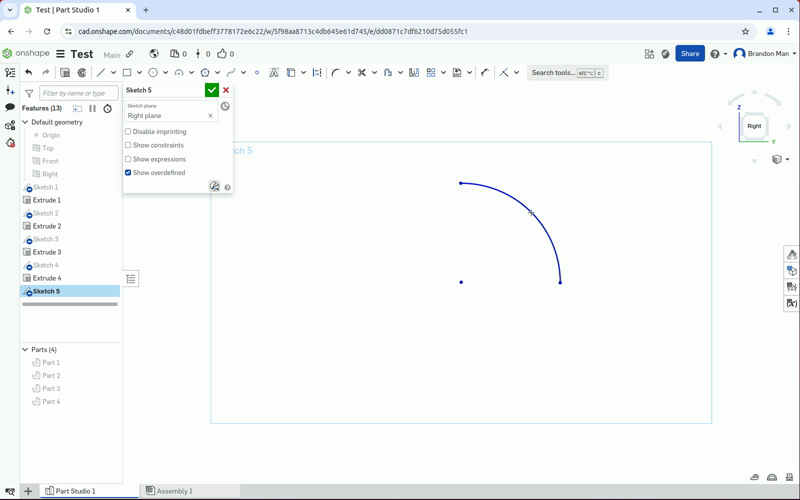
mouse_move(560, 282)
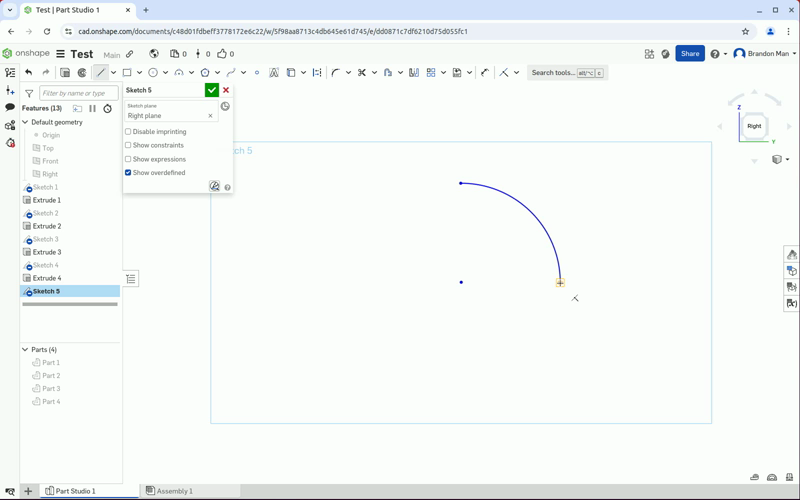
click(560, 282)
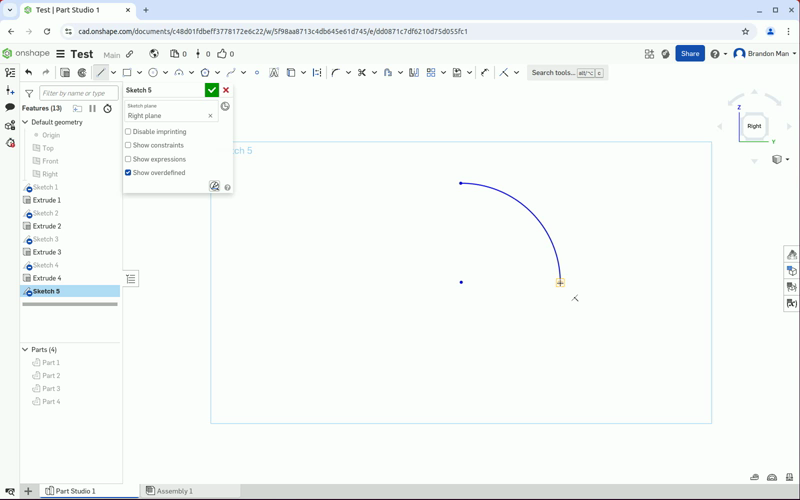
key_down(shift)
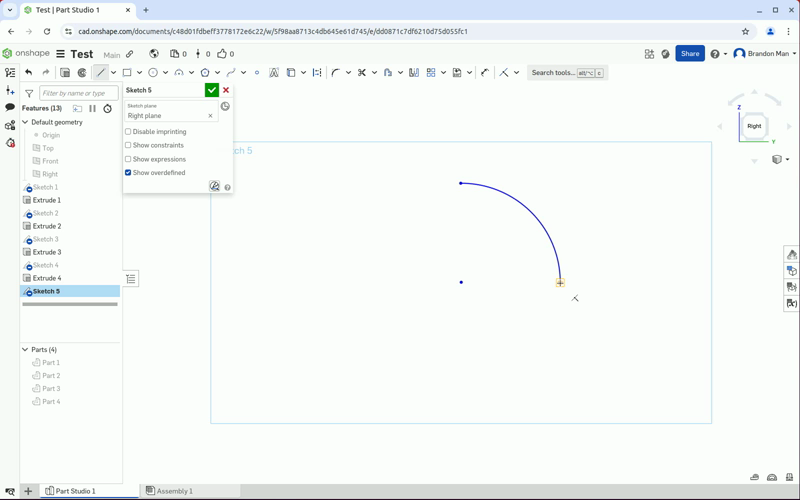
mouse_move(589, 282)
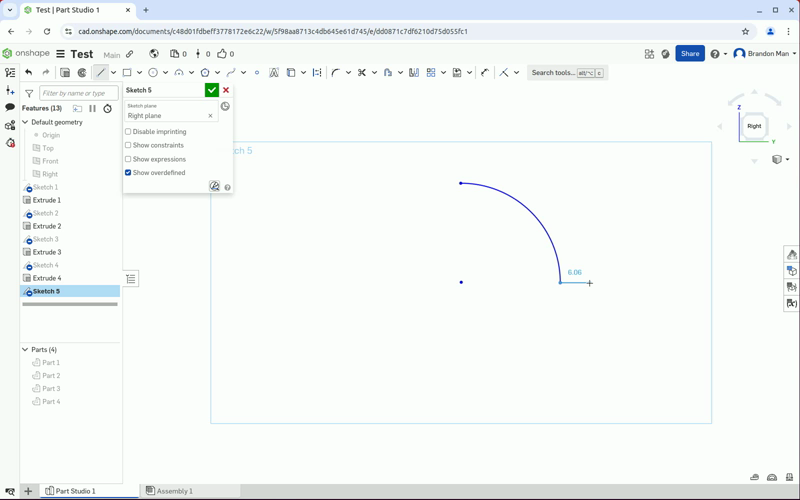
mouse_move(573, 282)
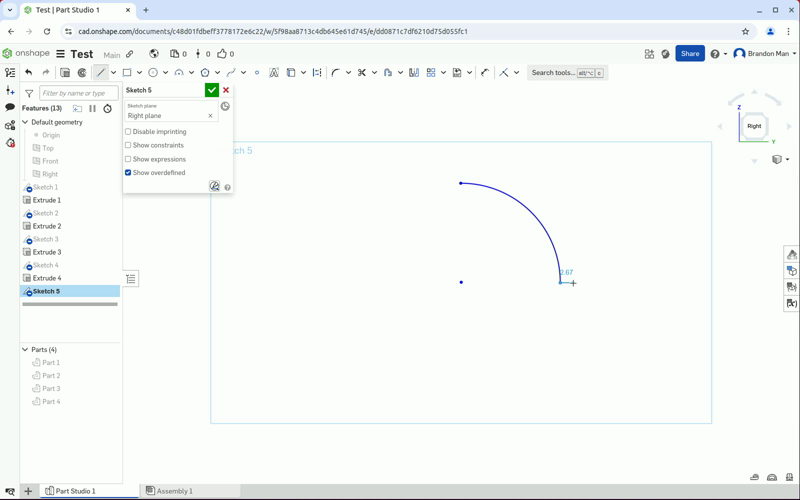
click(573, 282)
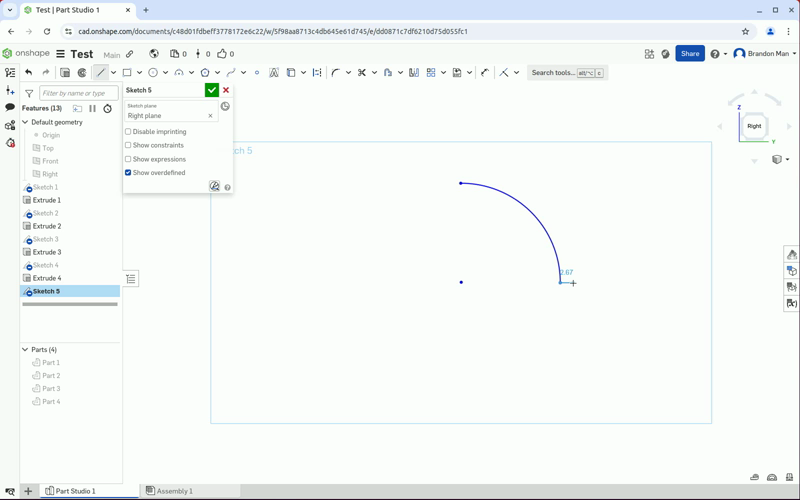
key_up(shift)
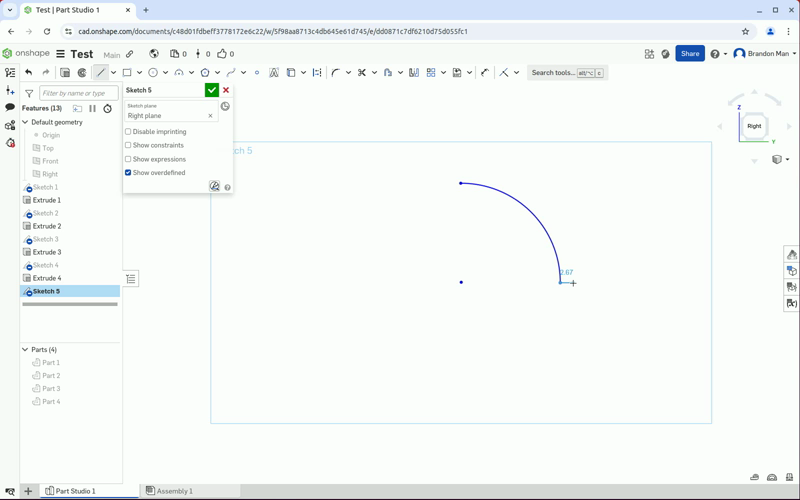
key(esc)
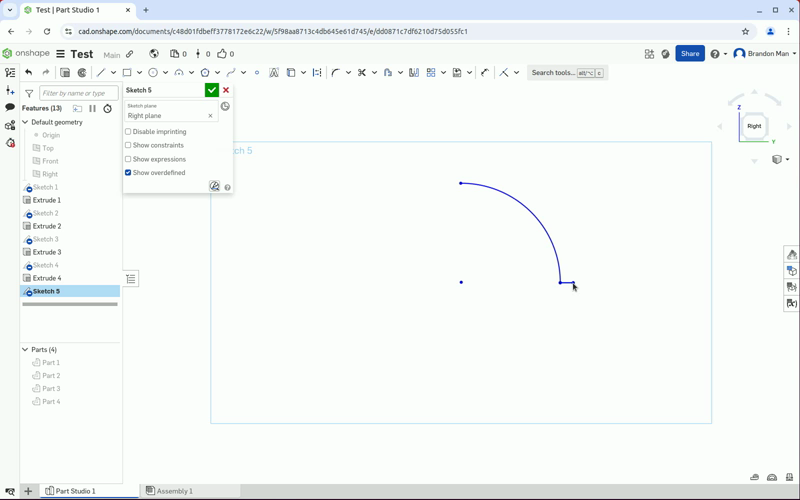
key(a)
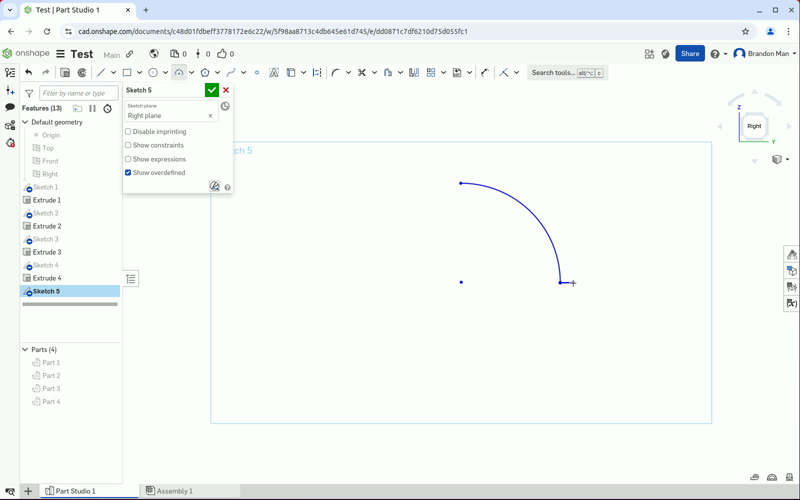
mouse_move(573, 282)
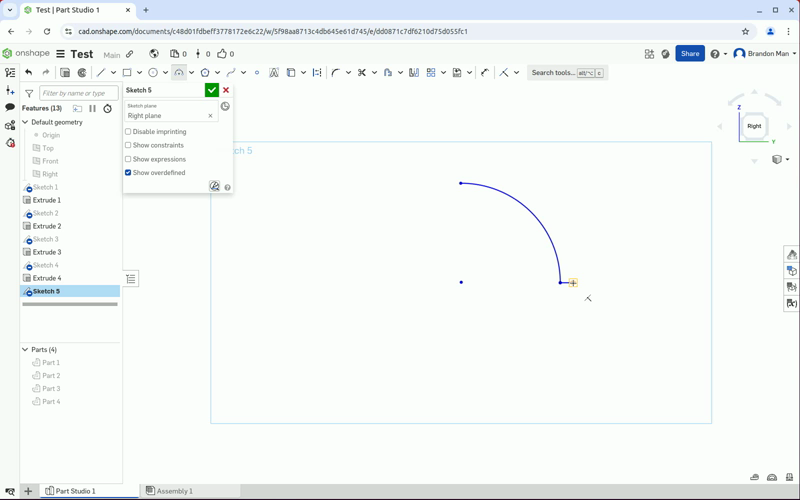
click(573, 282)
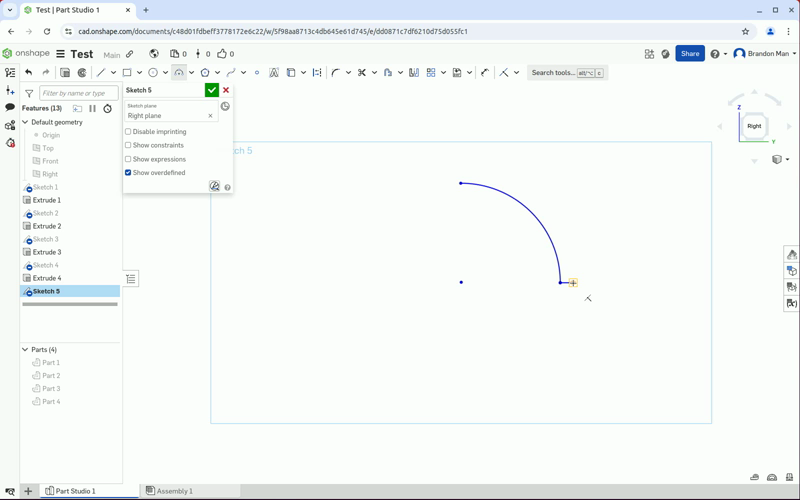
key_down(shift)
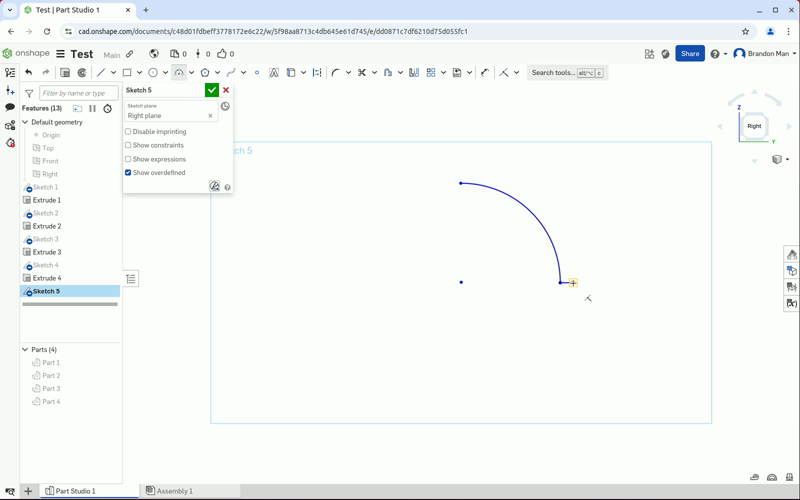
mouse_move(460, 170)
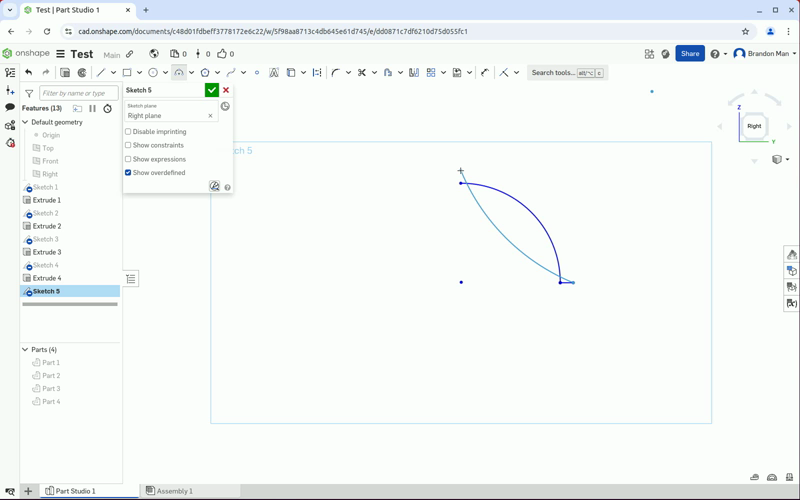
click(460, 170)
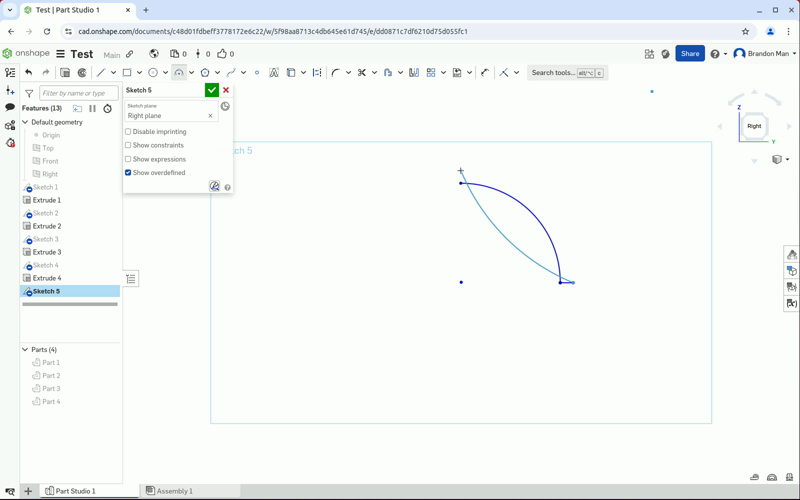
mouse_move(540, 203)
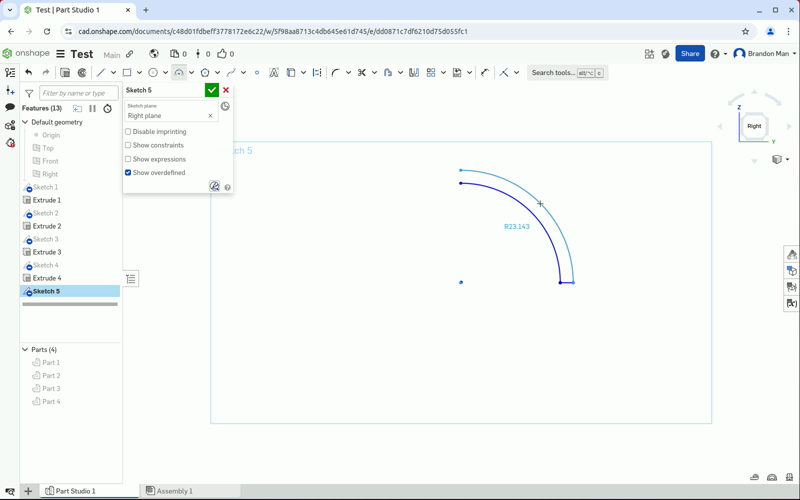
click(540, 203)
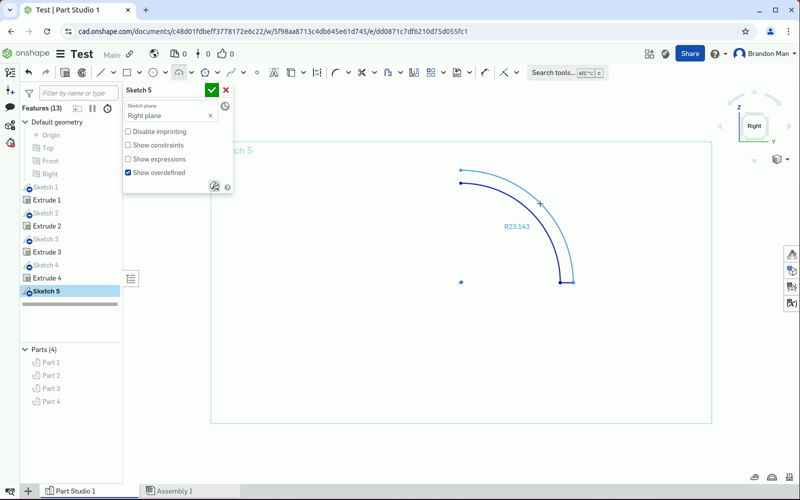
key_up(shift)
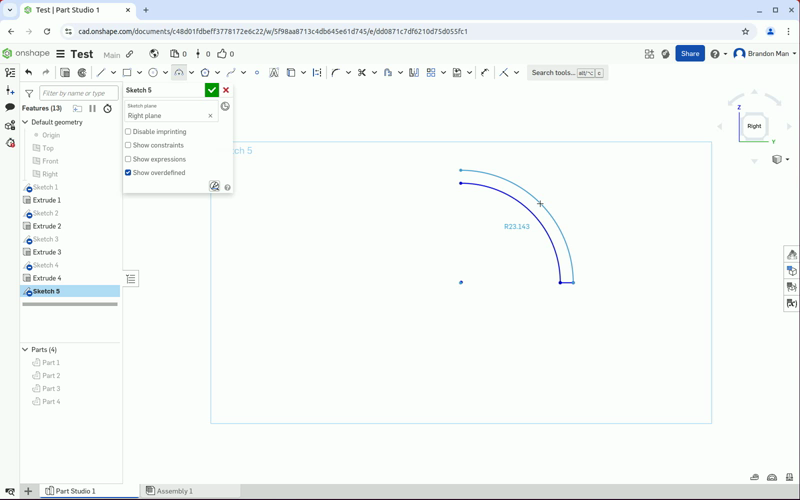
key(esc)
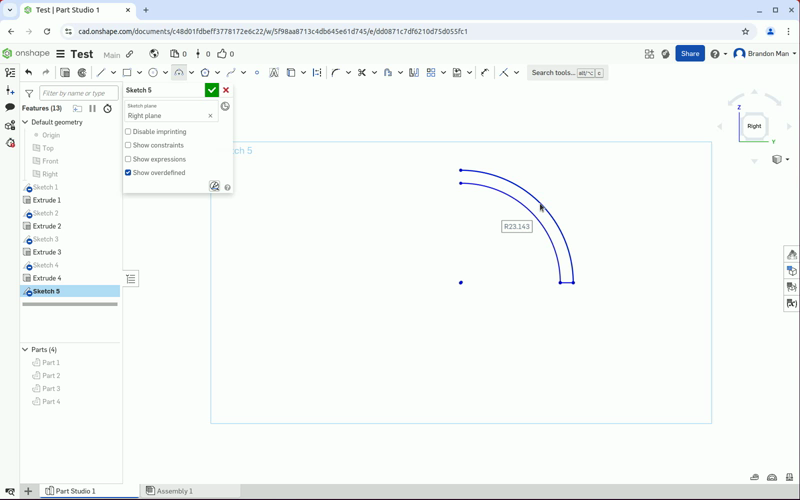
key(l)
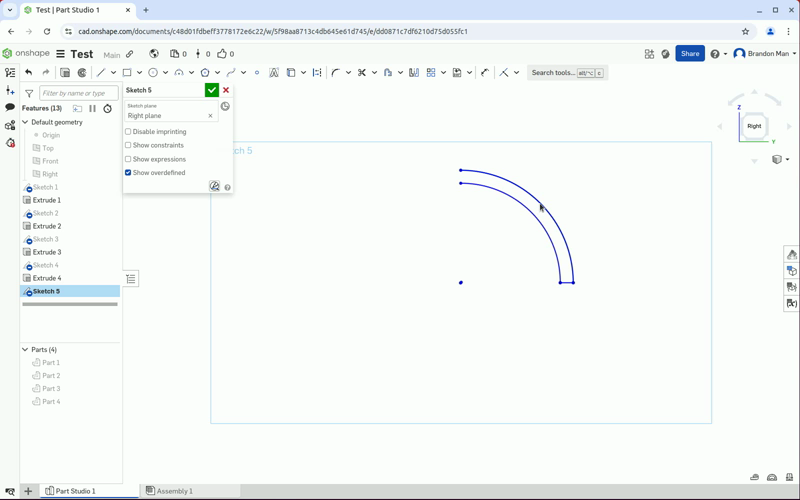
mouse_move(460, 170)
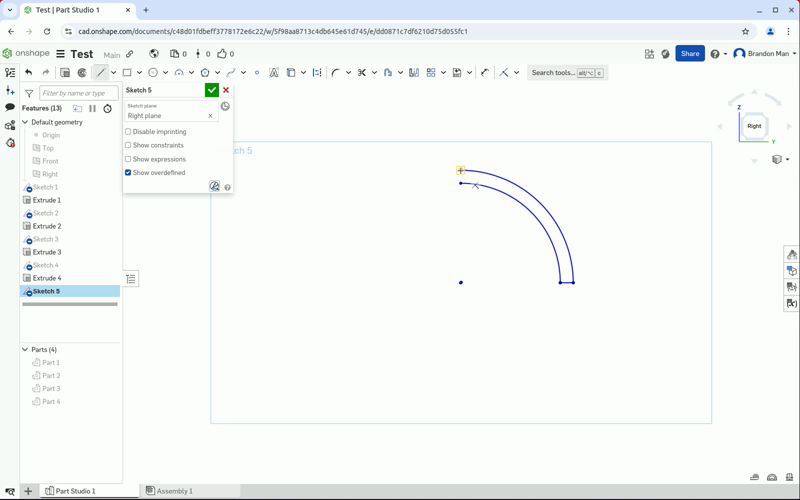
click(460, 170)
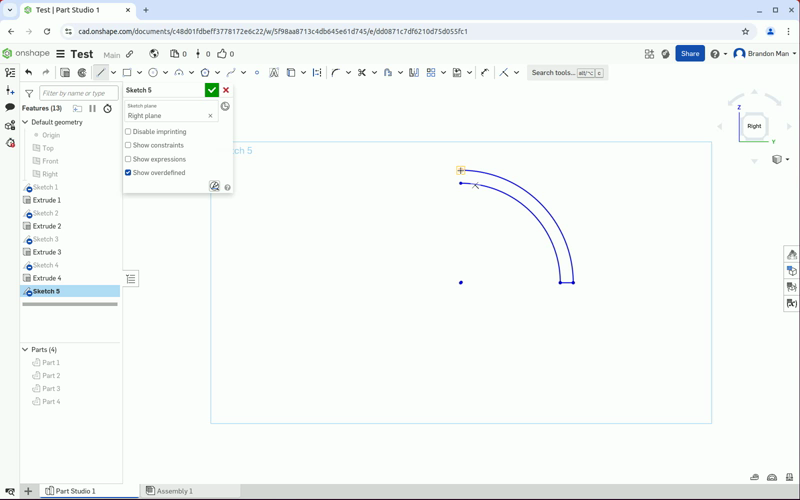
mouse_move(490, 170)
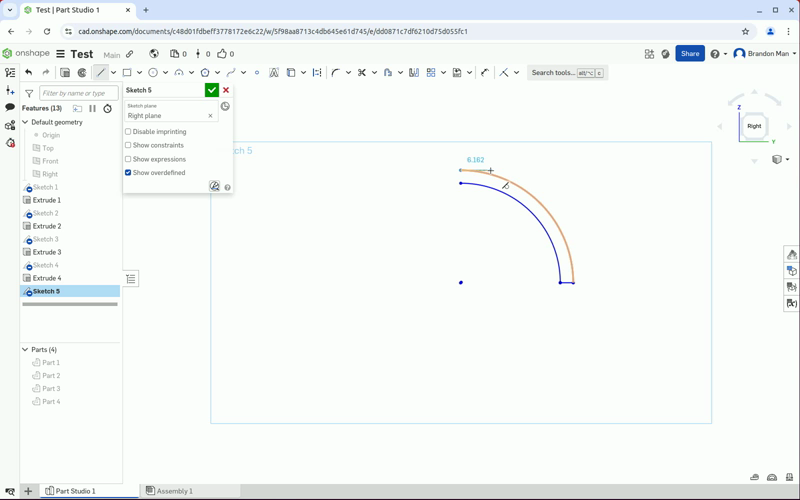
key_down(shift)
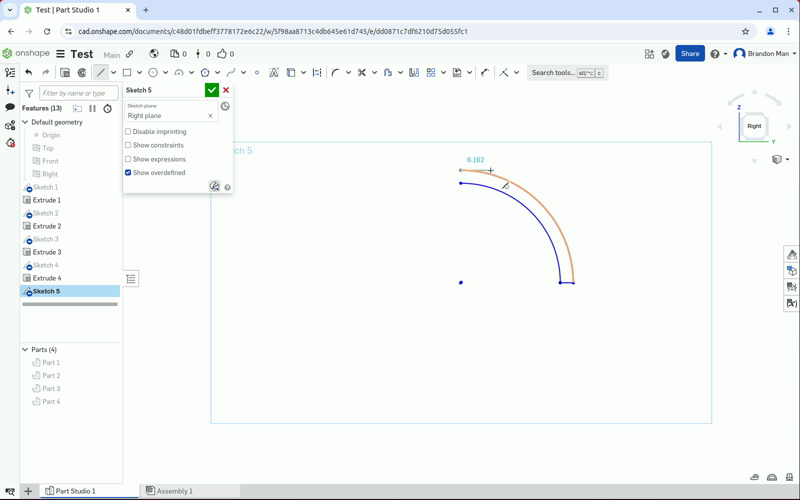
mouse_move(460, 183)
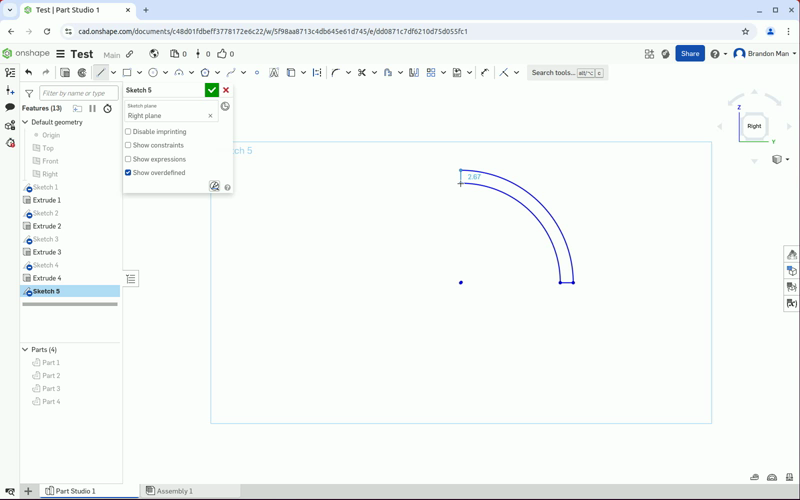
key_up(shift)
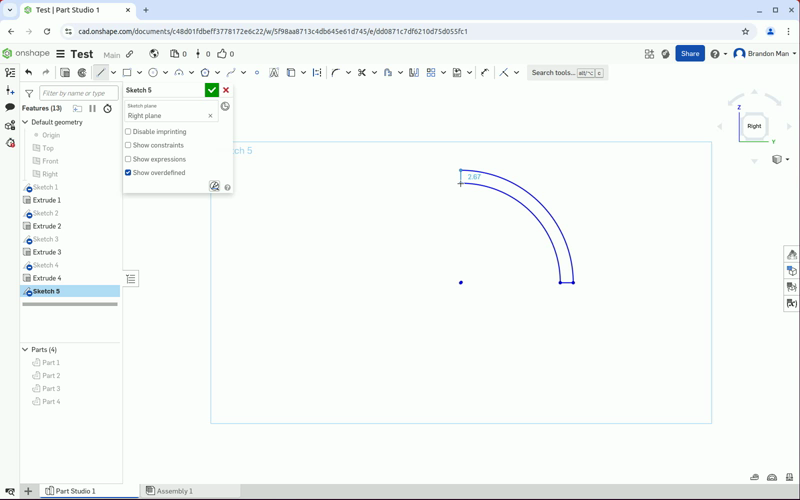
click(460, 183)
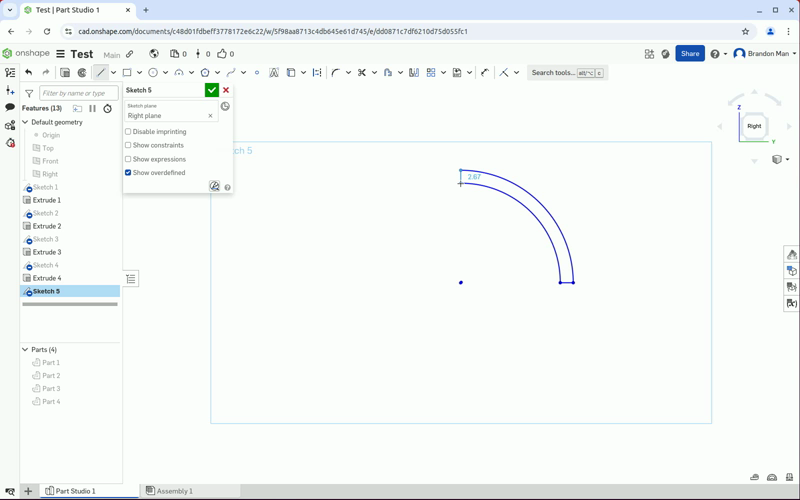
key(esc)
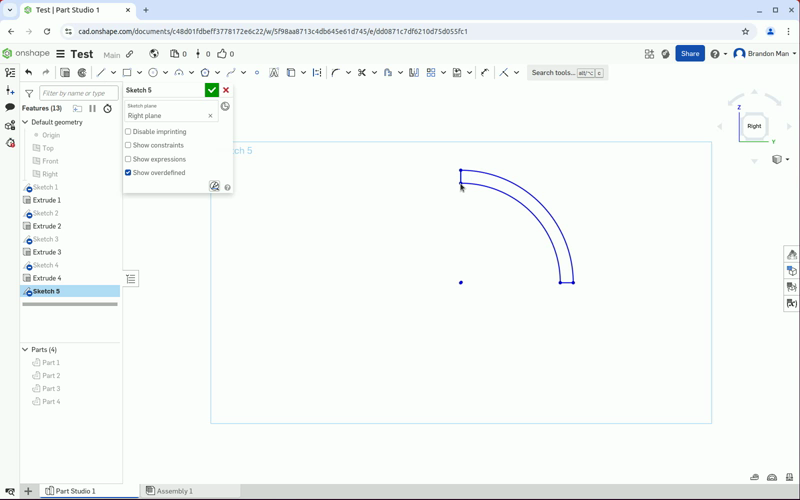
mouse_move(565, 259)
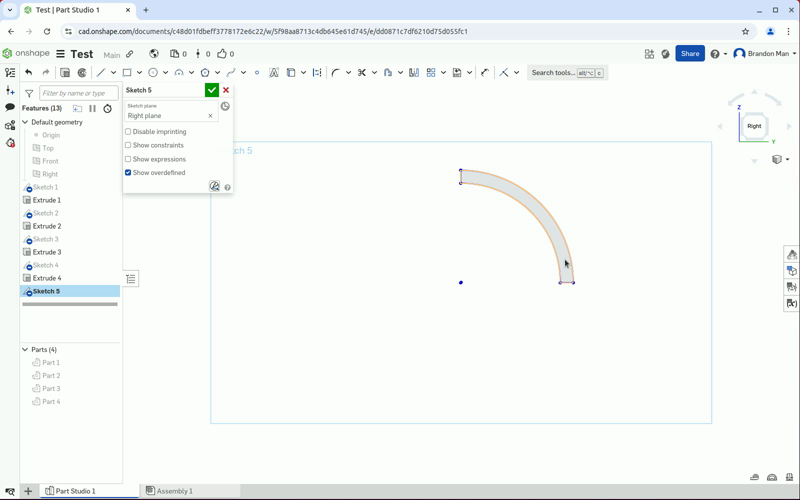
scroll(6)
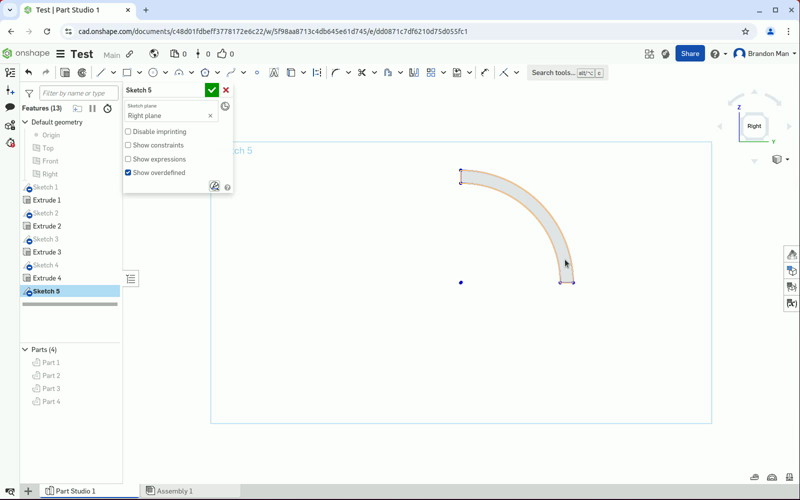
scroll(6)
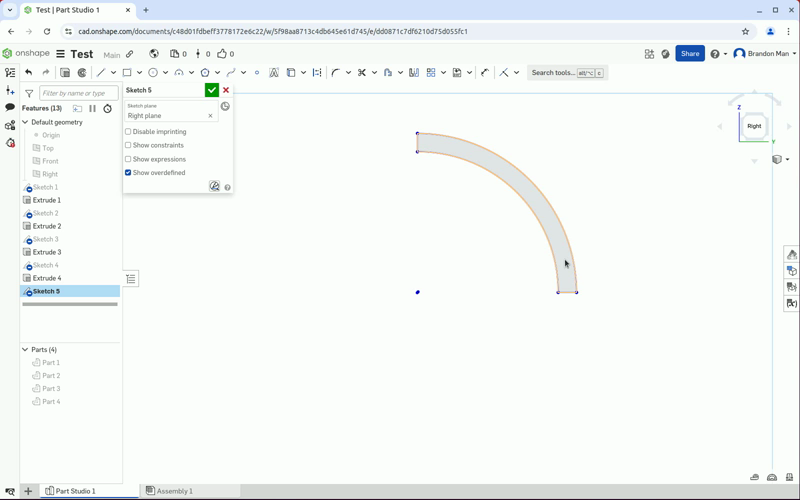
scroll(6)
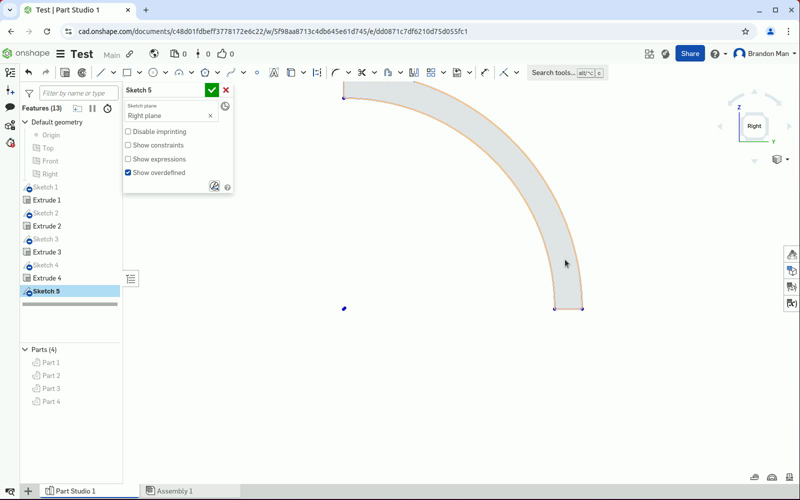
scroll(6)
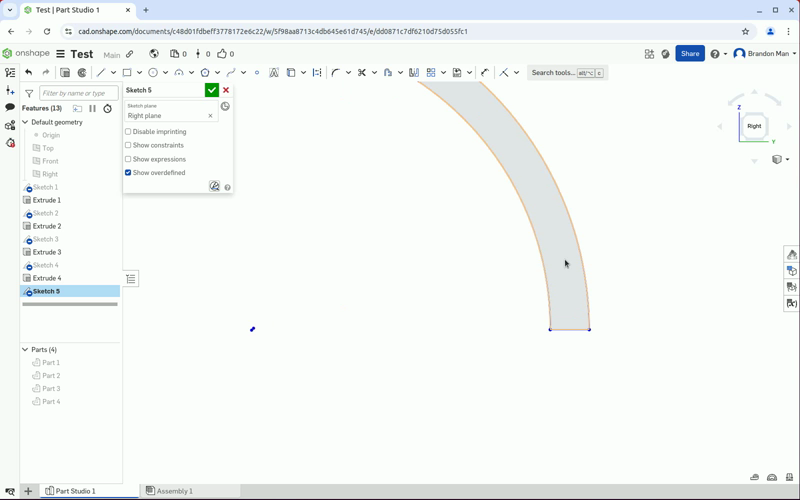
scroll(6)
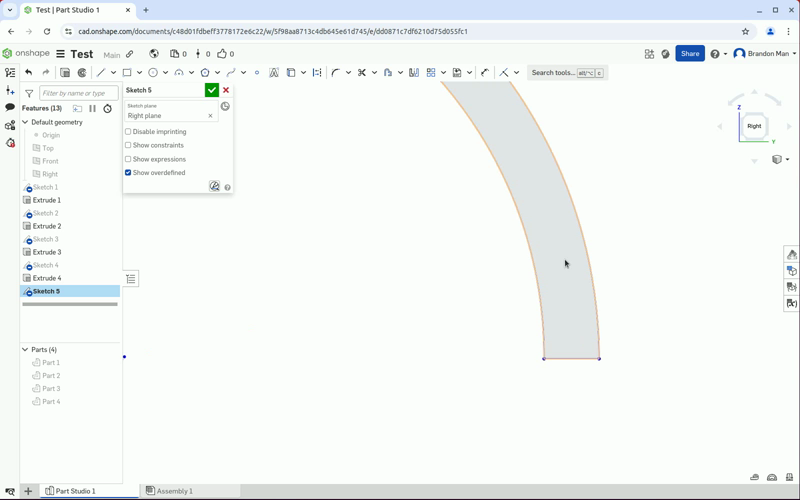
scroll(6)
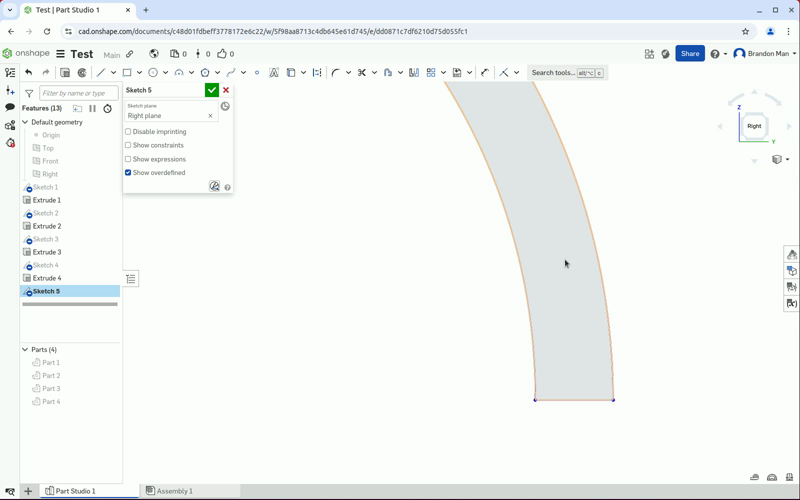
scroll(6)
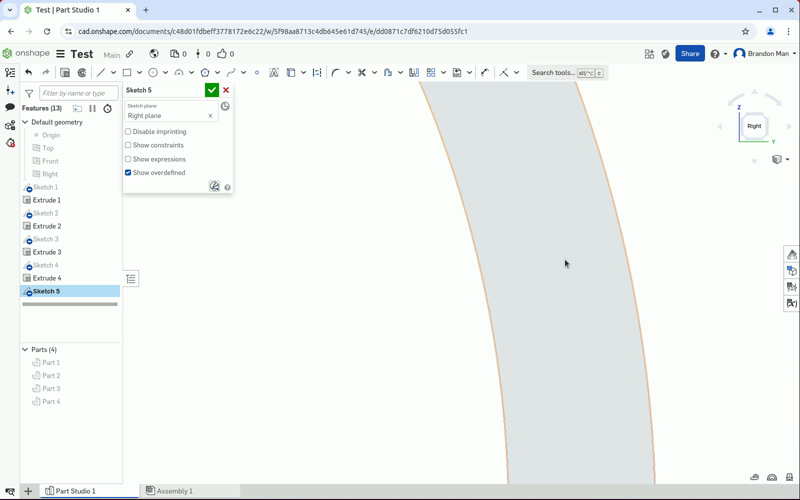
click(565, 259)
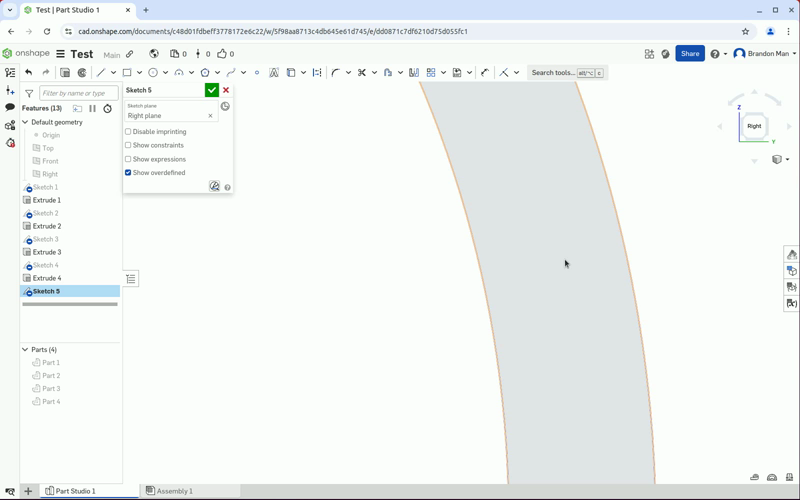
scroll(-6)
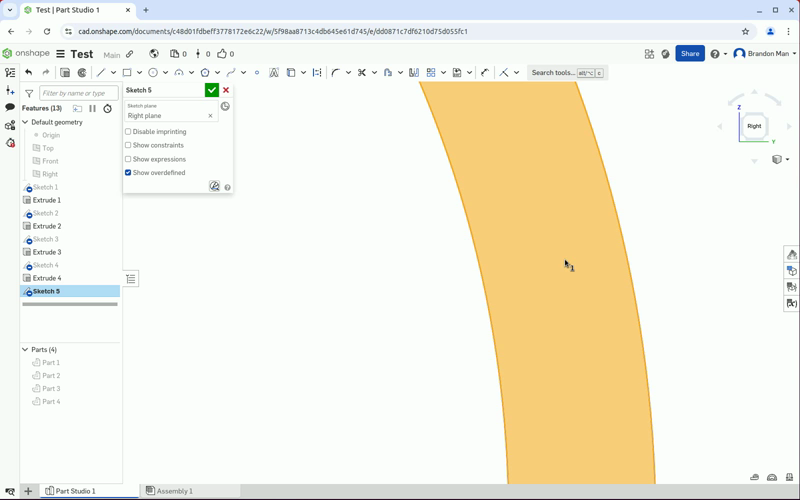
scroll(-6)
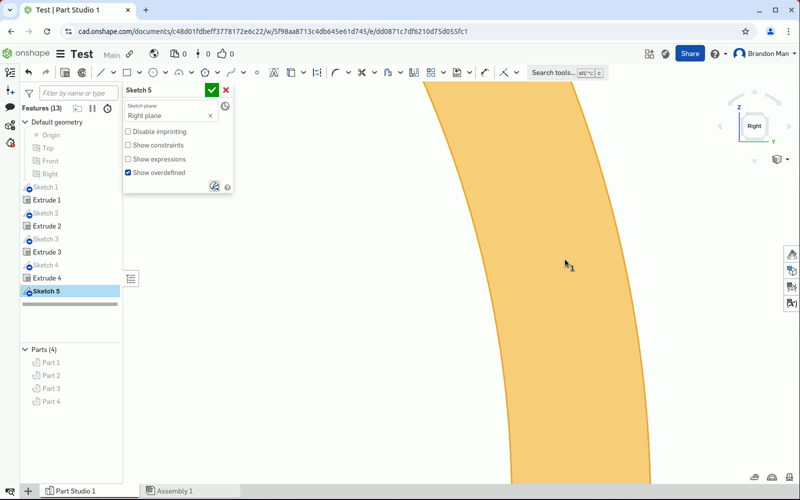
scroll(-6)
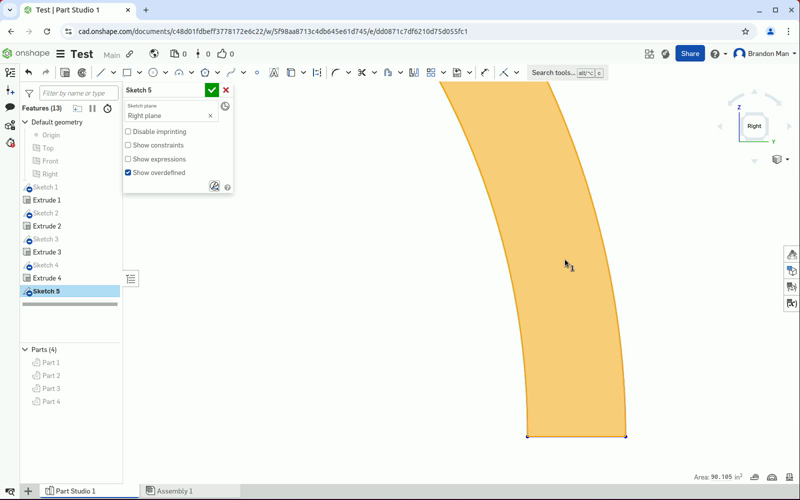
scroll(-6)
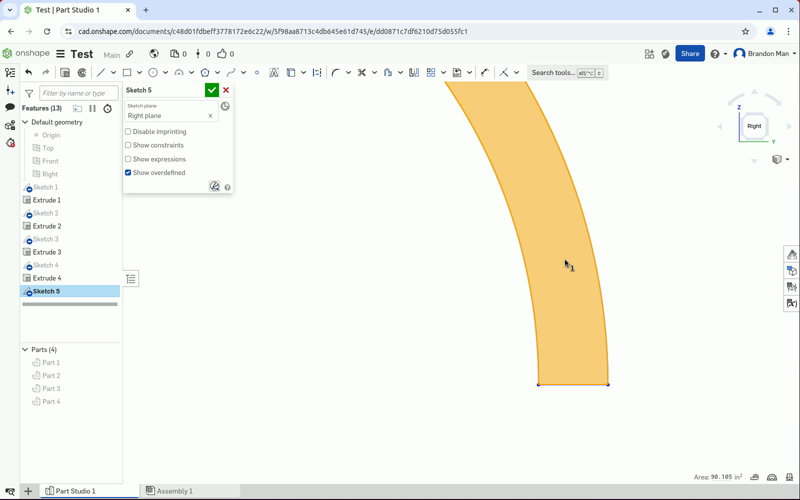
scroll(-6)
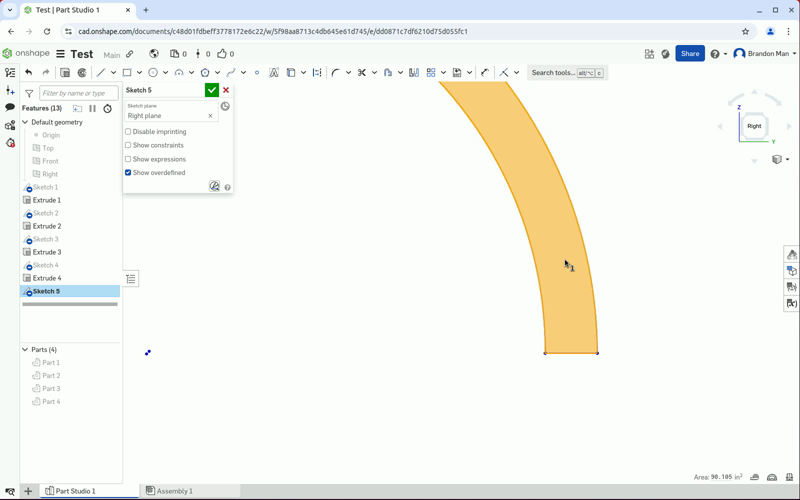
scroll(-6)
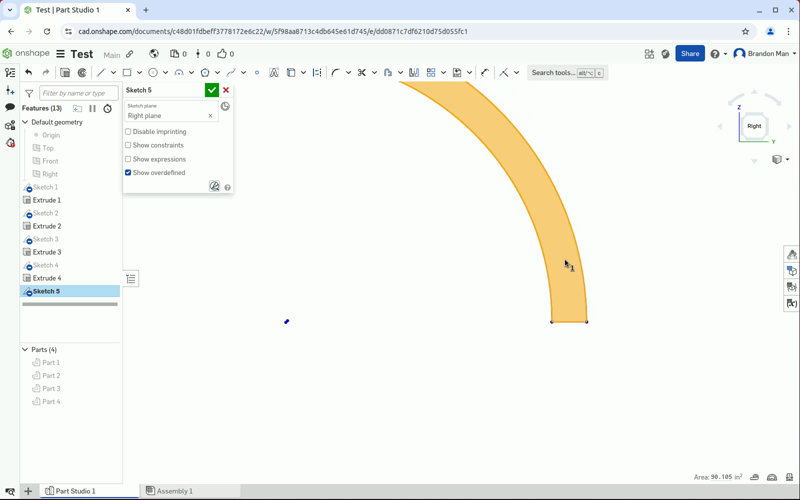
scroll(-6)
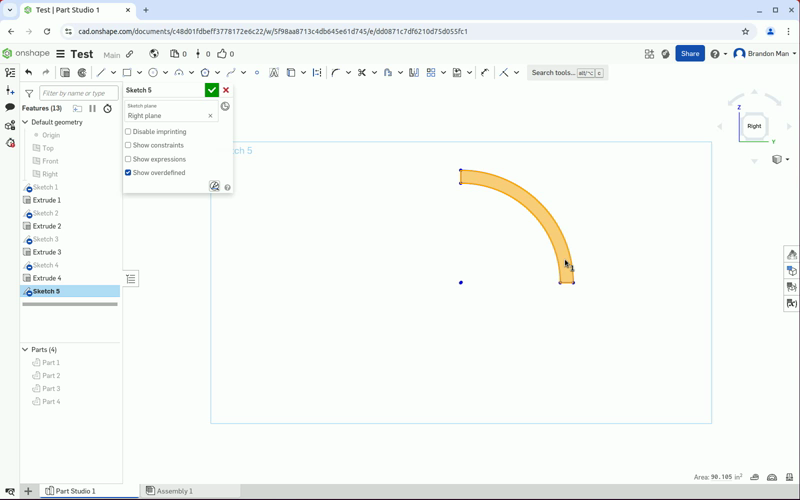
mouse_move(73, 352)
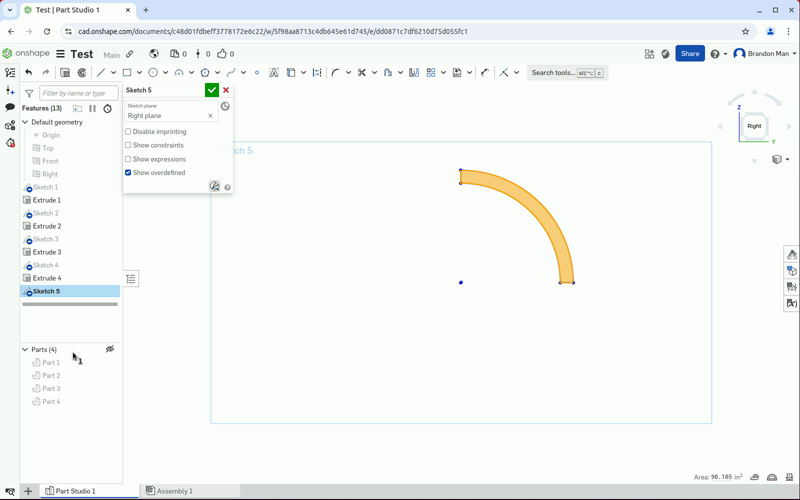
key(shift+y)
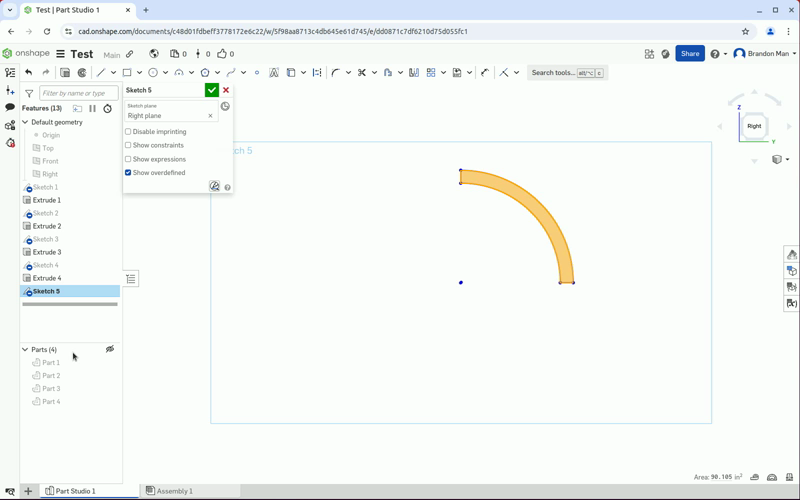
key(shift+e)
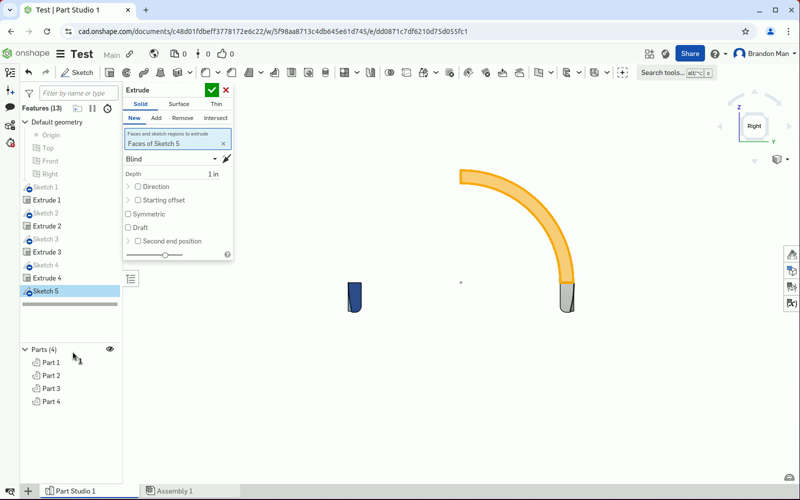
mouse_move(143, 106)
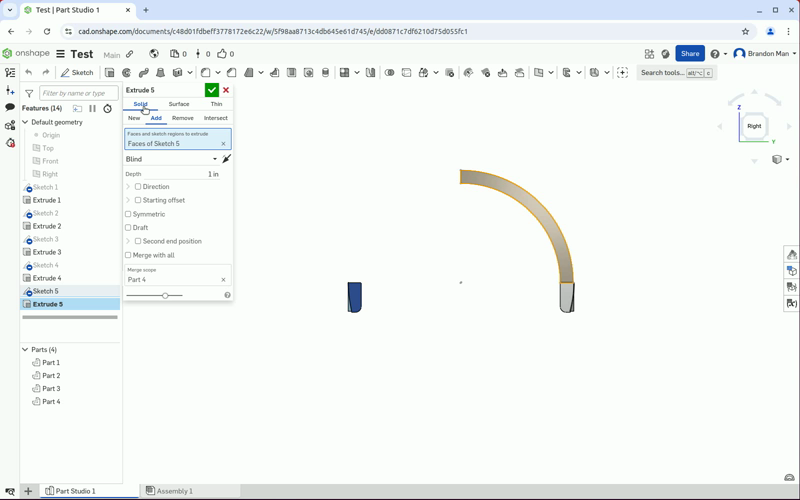
click(143, 106)
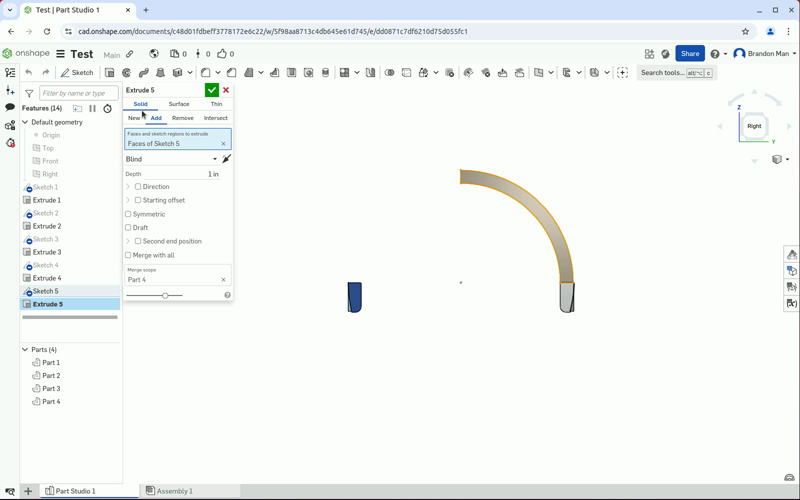
mouse_move(137, 120)
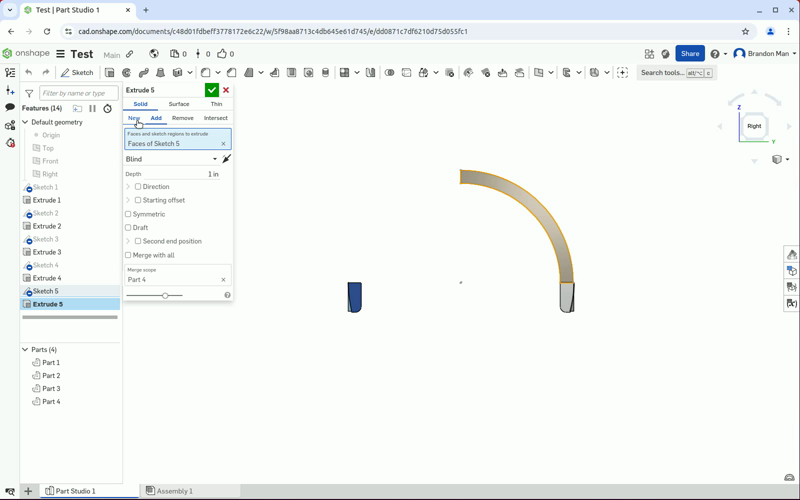
click(137, 120)
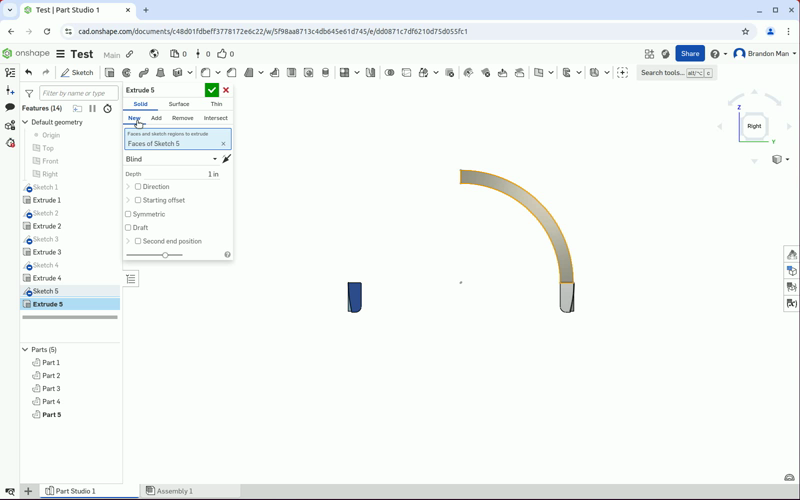
key(tab, 4)
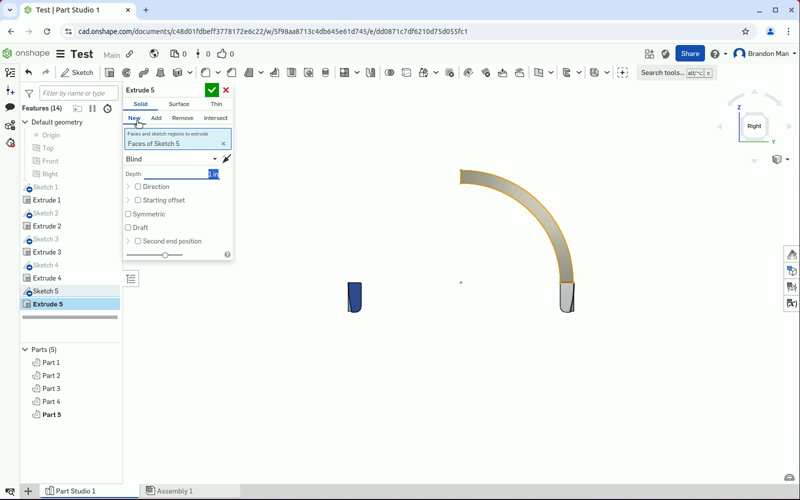
text(4.814)
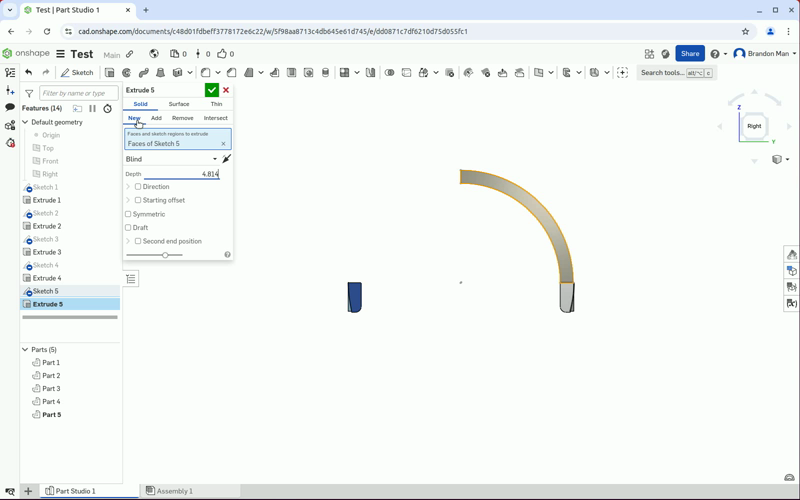
key(tab, 3)
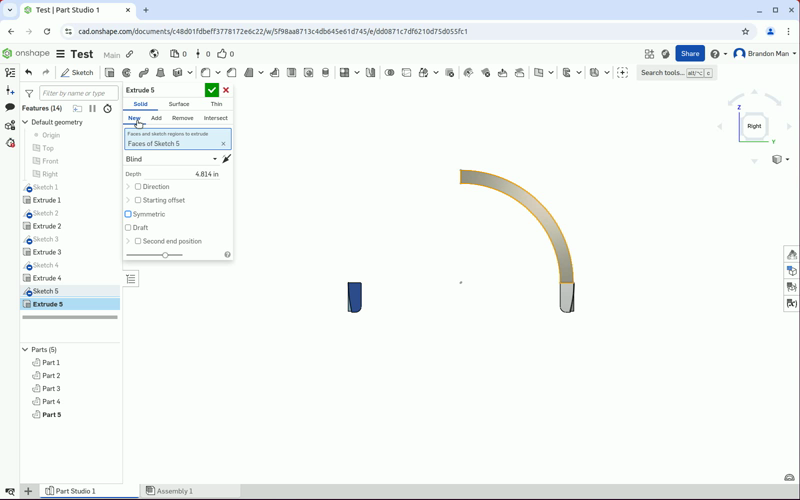
key(space)
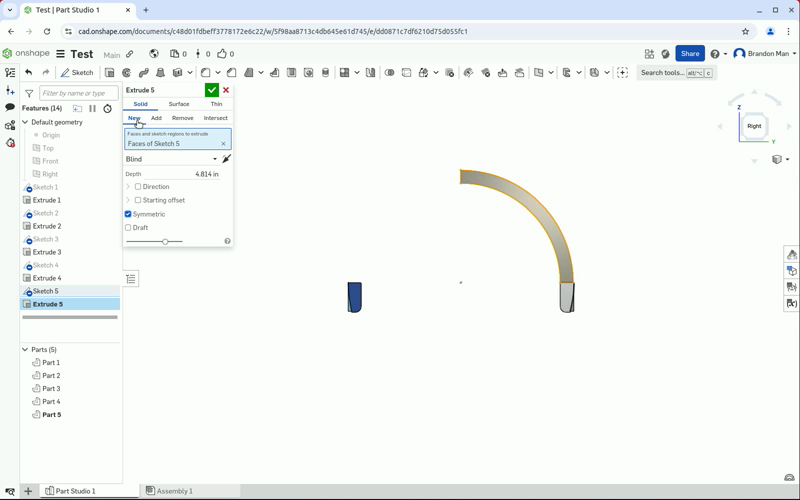
key(enter)
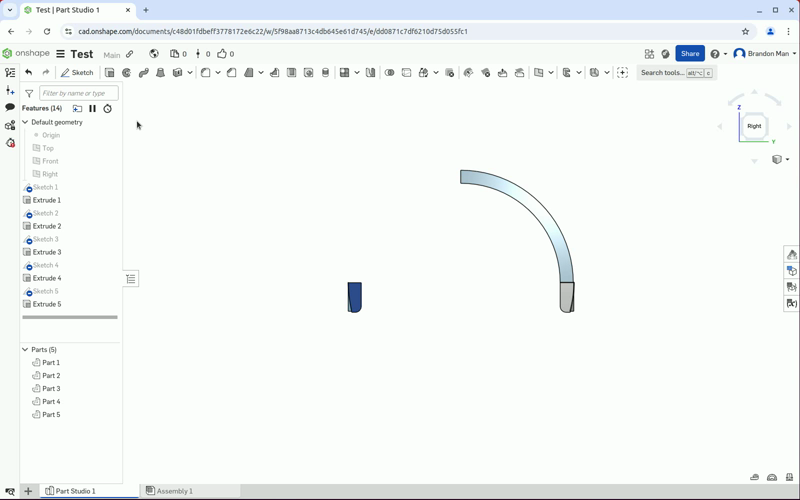
key(shift+h)
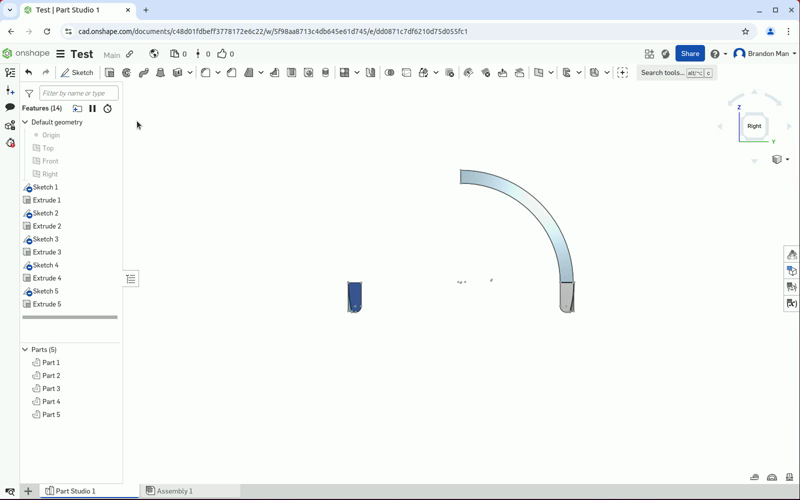
key(shift+h)
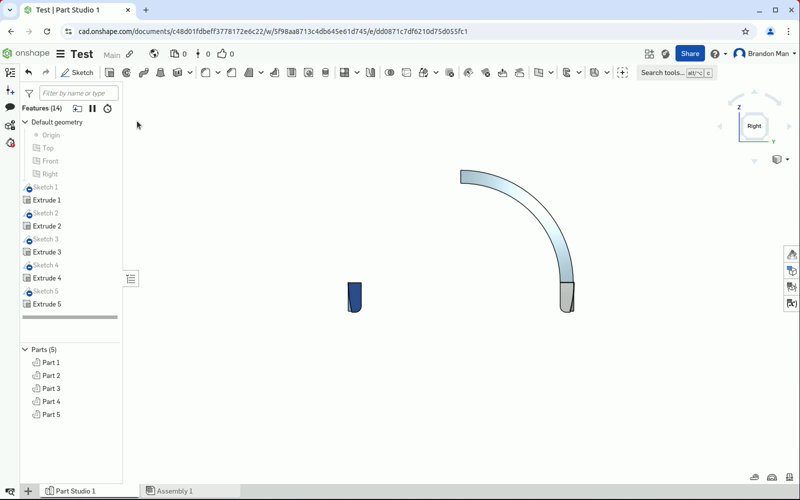
mouse_move(73, 189)
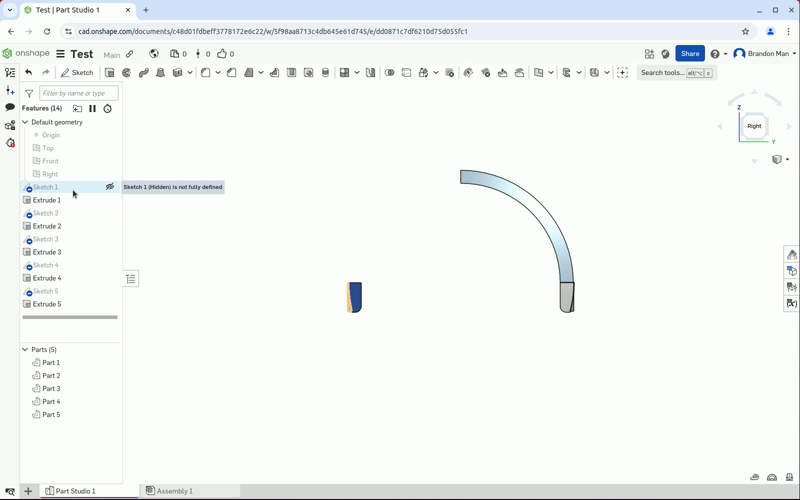
click(73, 189)
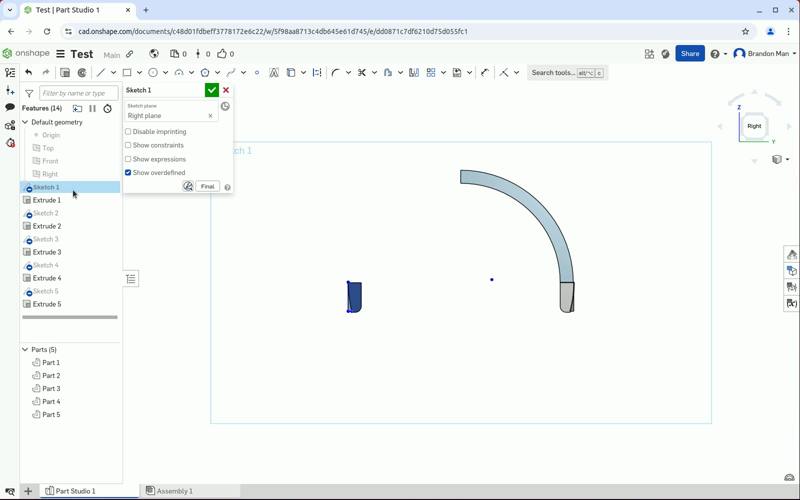
mouse_move(229, 92)
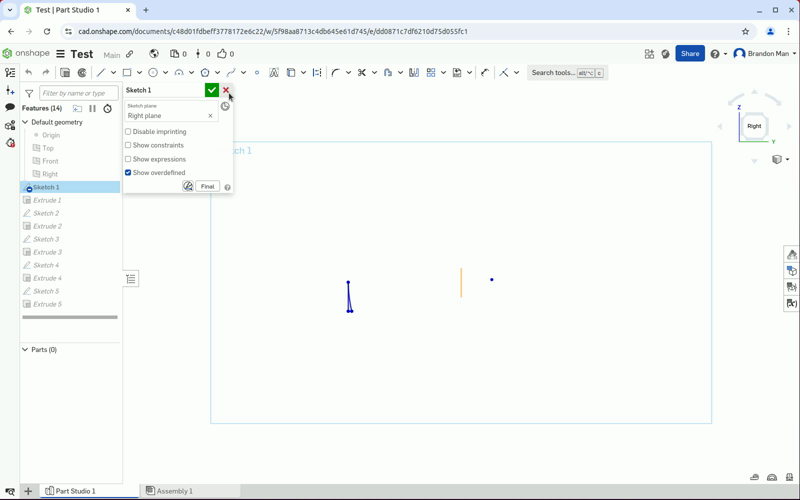
click(229, 92)
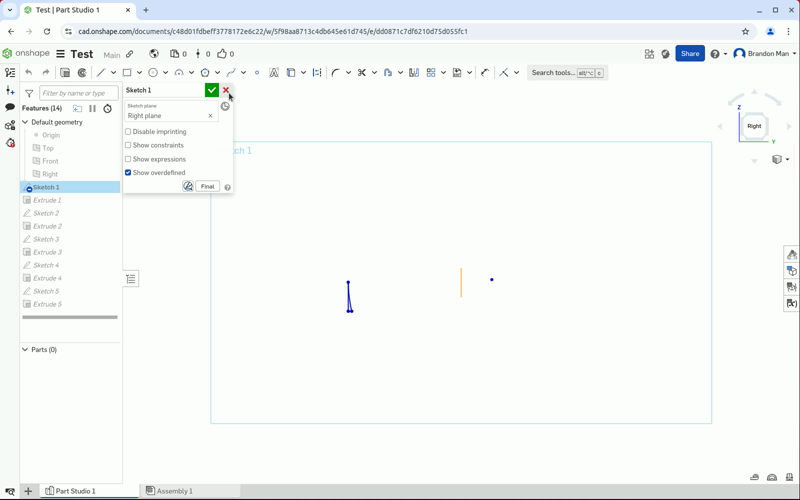
key(shift+s)
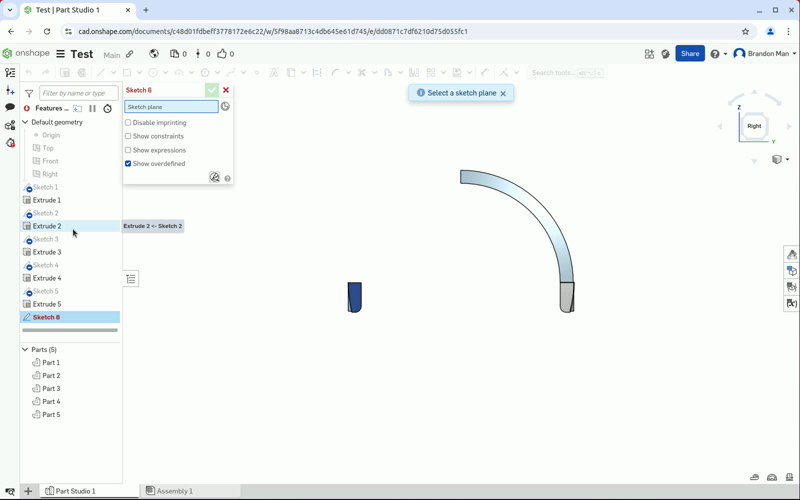
scroll(3)
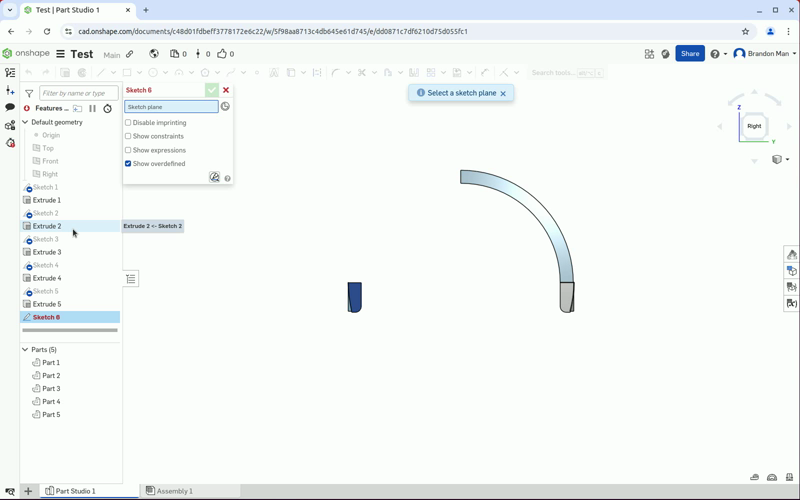
mouse_move(73, 176)
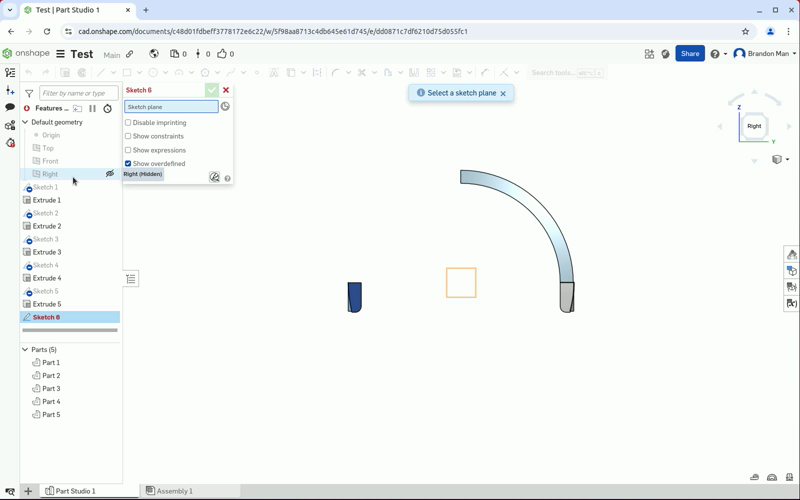
click(73, 176)
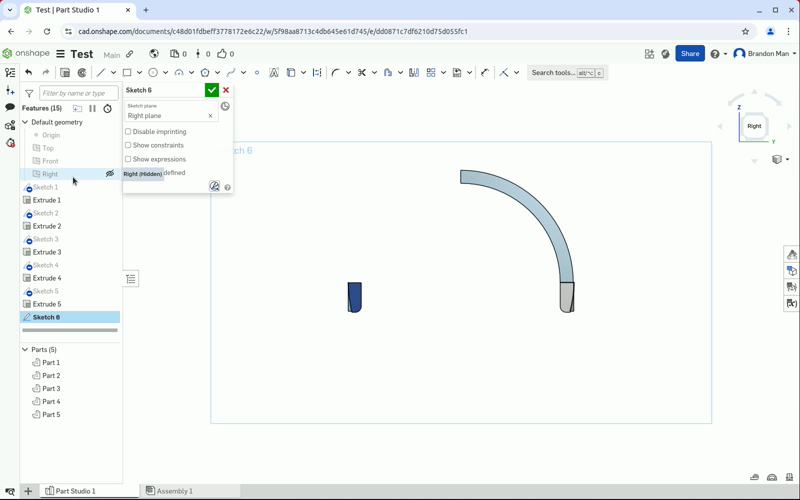
mouse_move(73, 352)
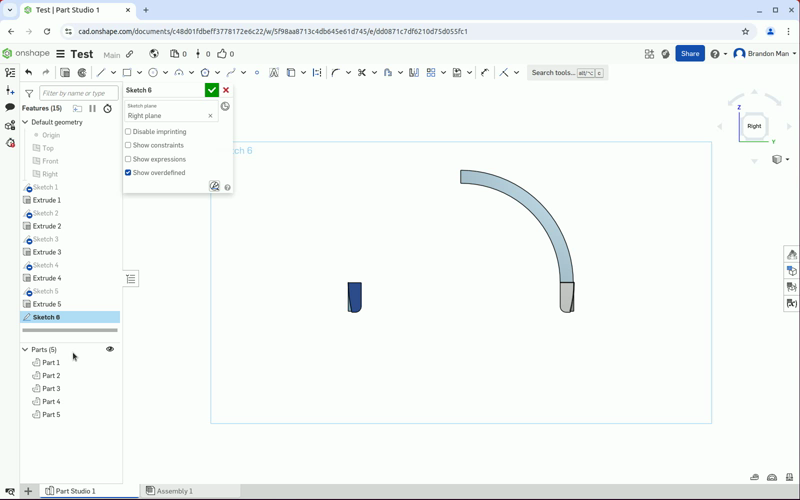
key(y)
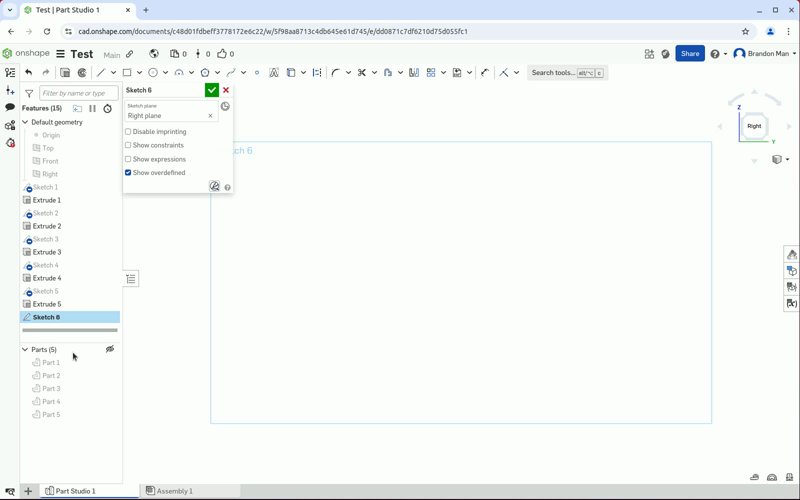
key(l)
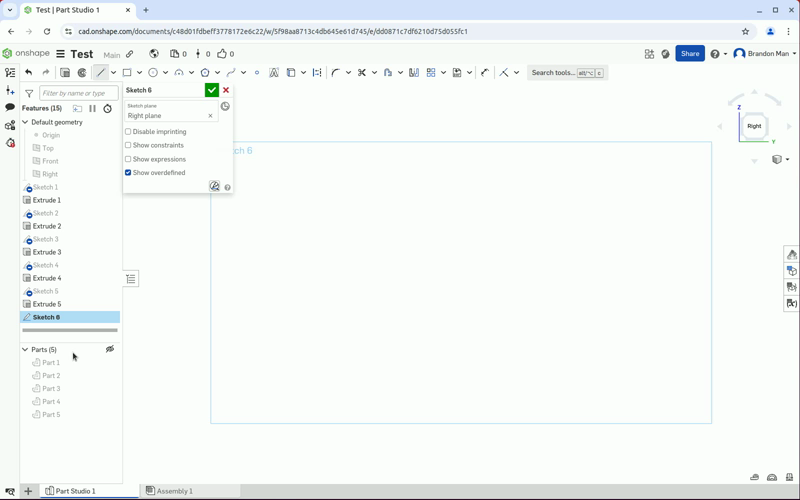
key_down(shift)
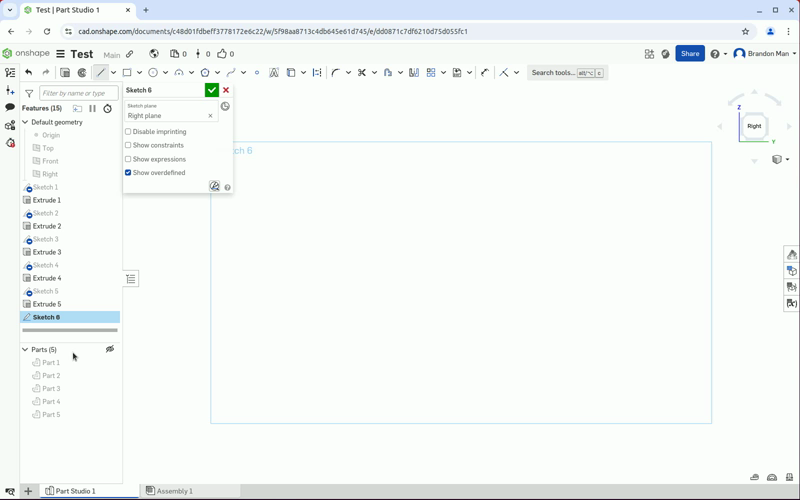
mouse_move(348, 282)
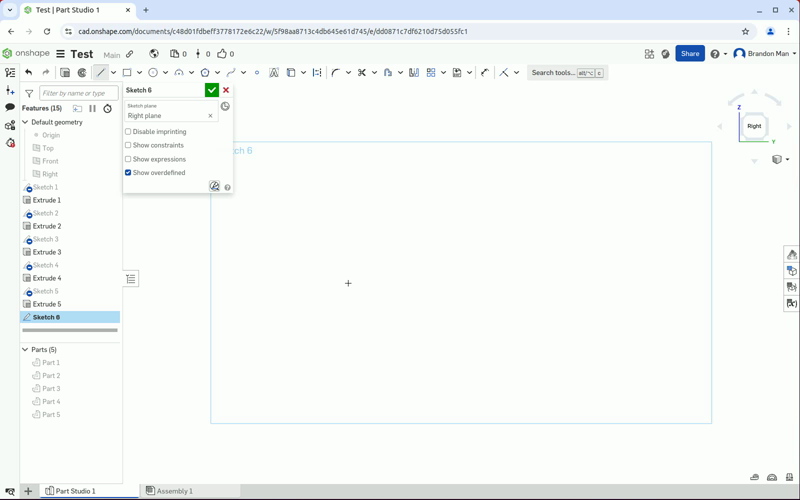
click(348, 282)
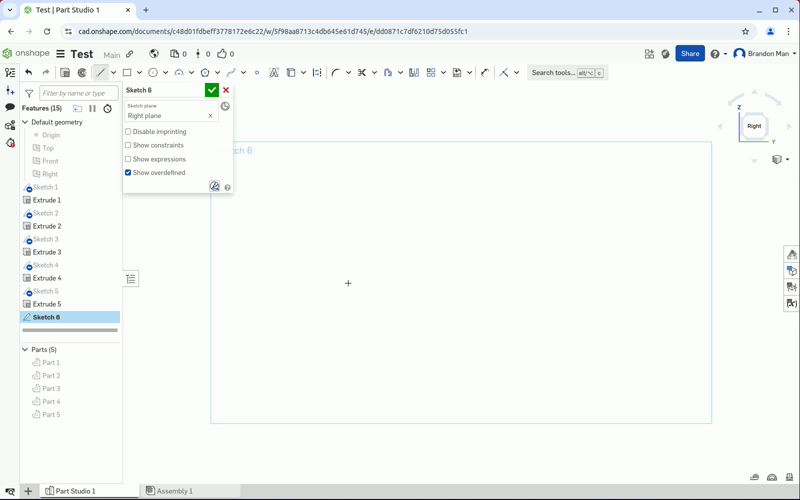
key_up(shift)
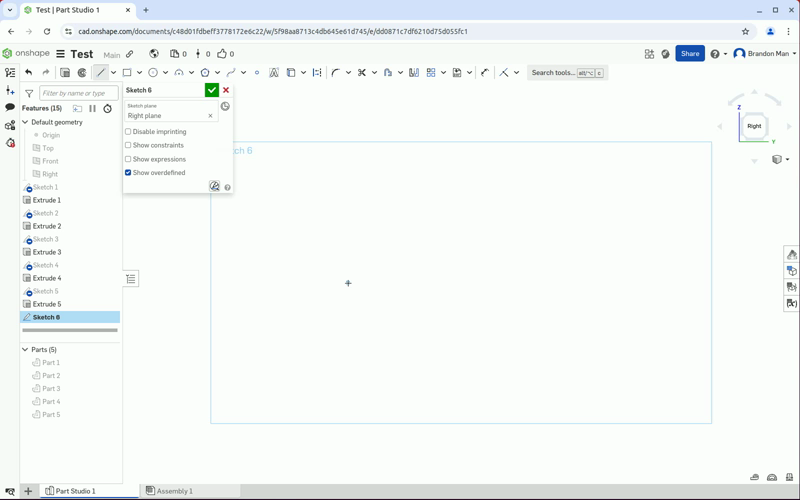
key_down(shift)
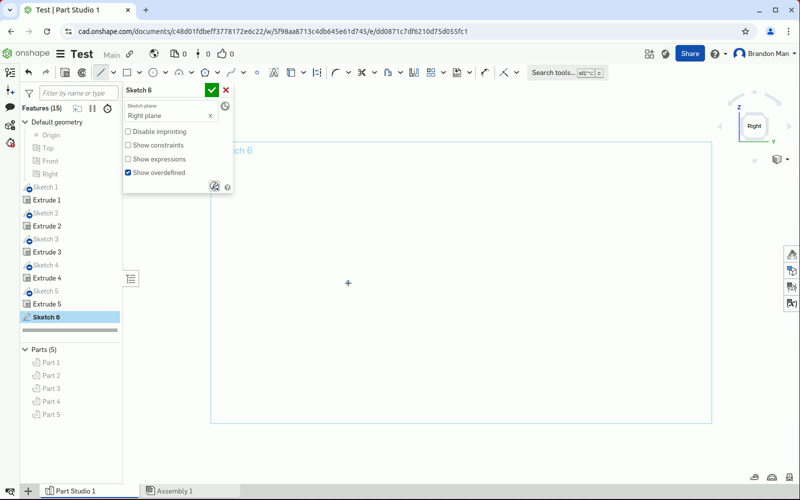
mouse_move(378, 282)
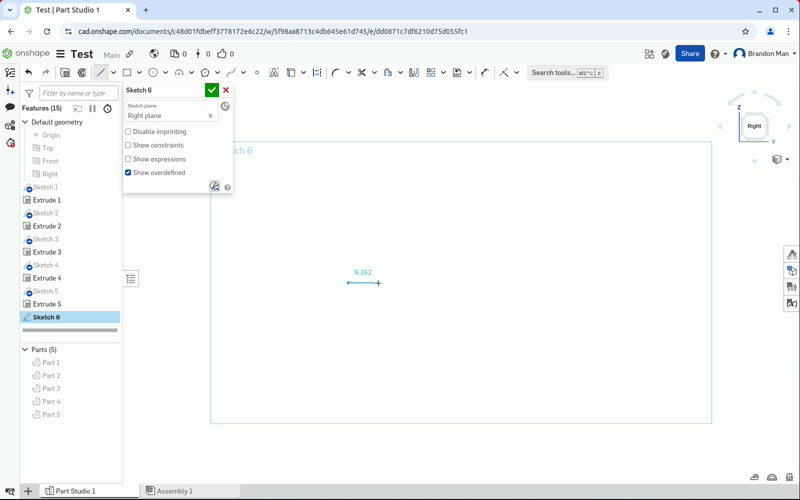
mouse_move(361, 282)
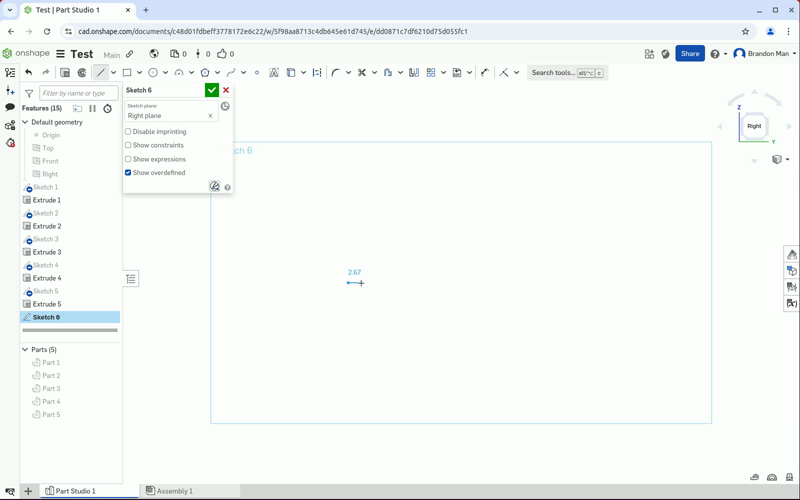
click(361, 282)
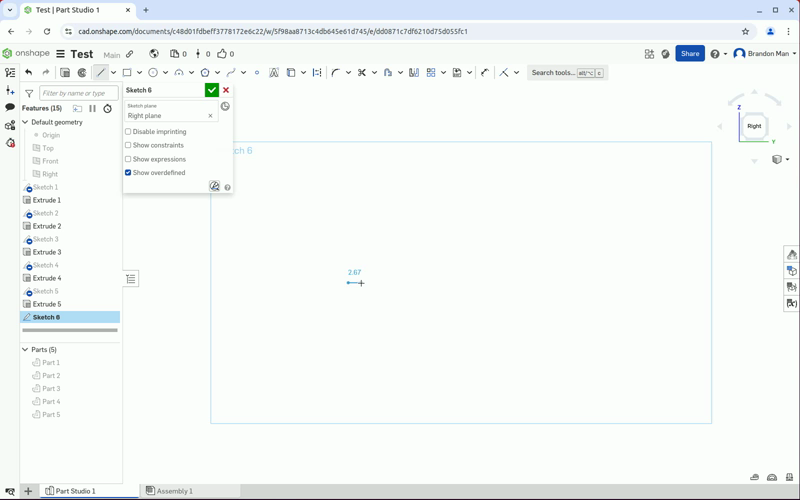
key_up(shift)
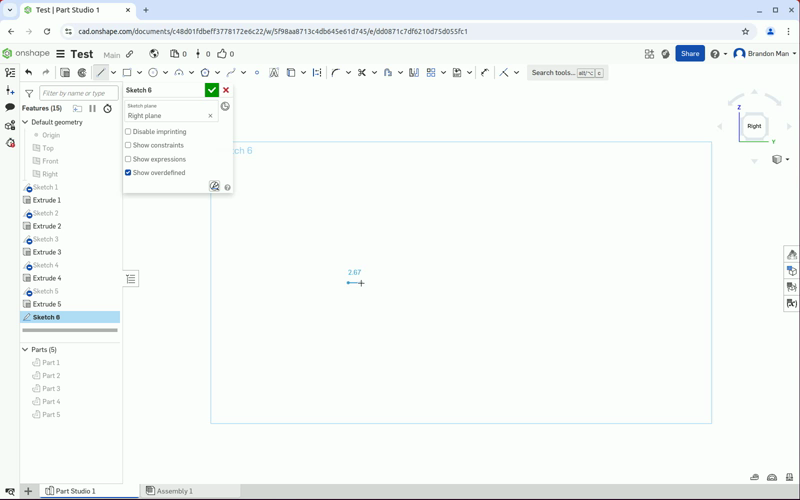
key(esc)
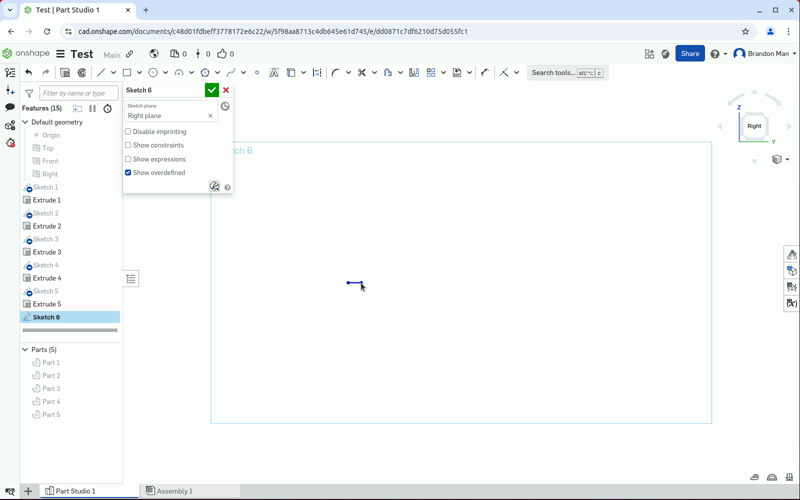
key(a)
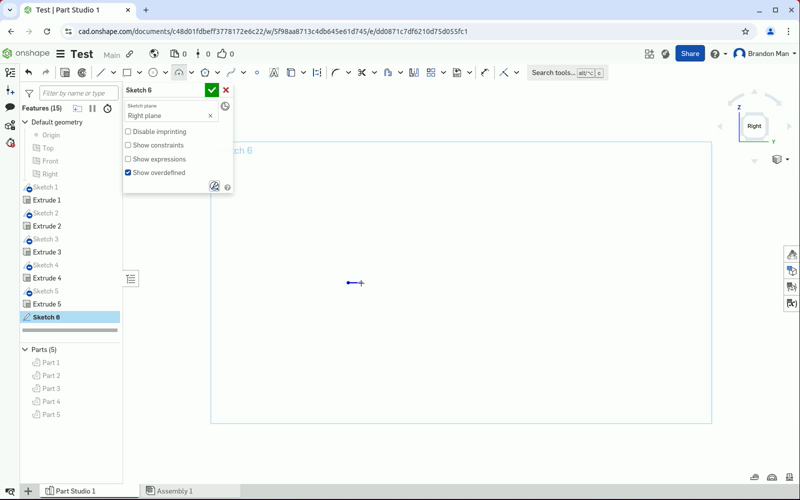
mouse_move(361, 282)
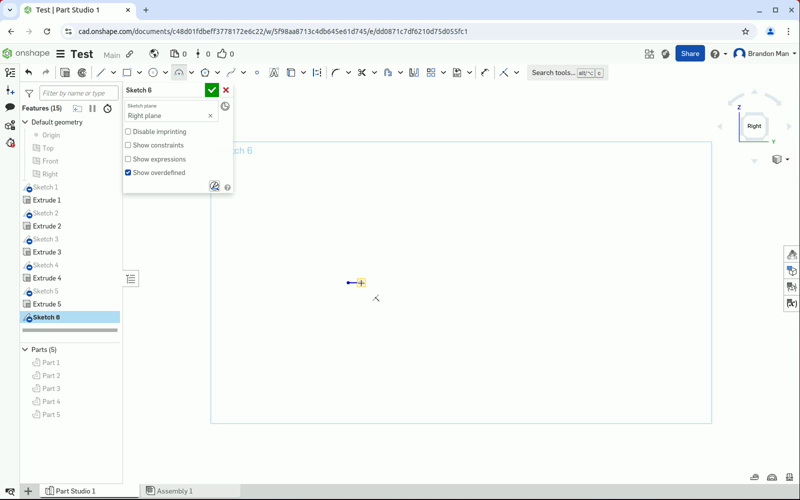
click(361, 282)
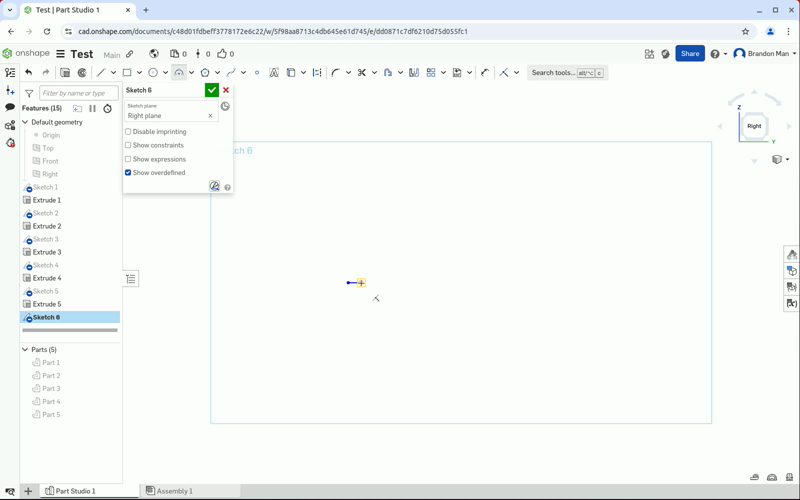
key_down(shift)
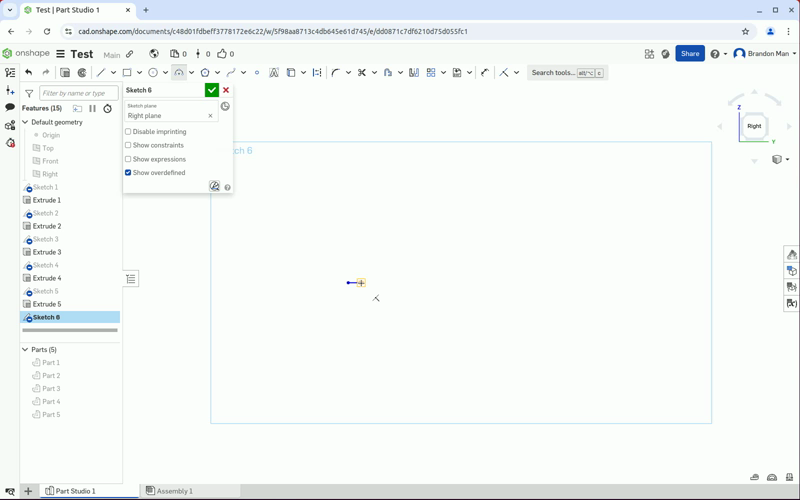
mouse_move(460, 183)
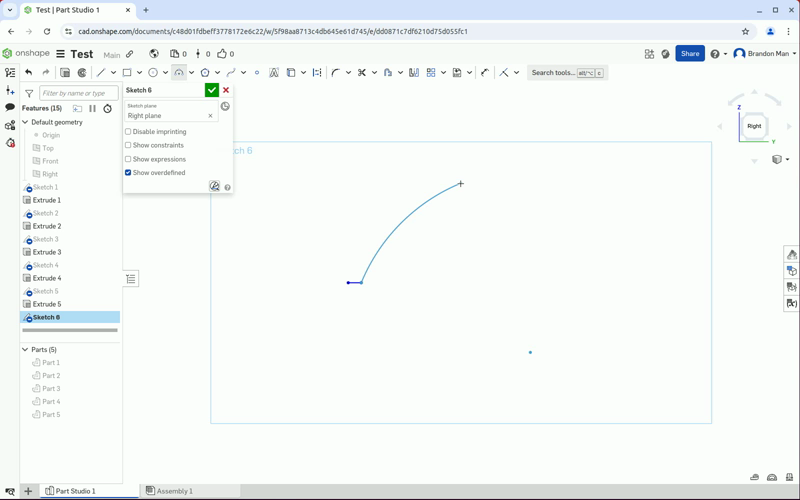
click(460, 183)
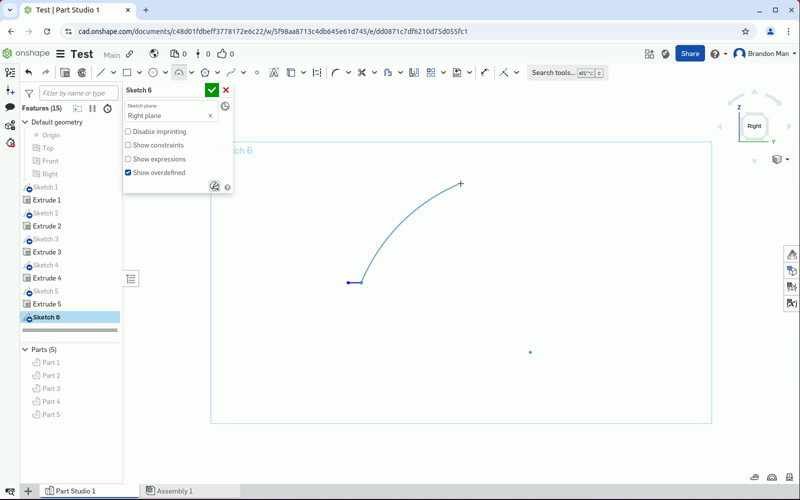
mouse_move(390, 212)
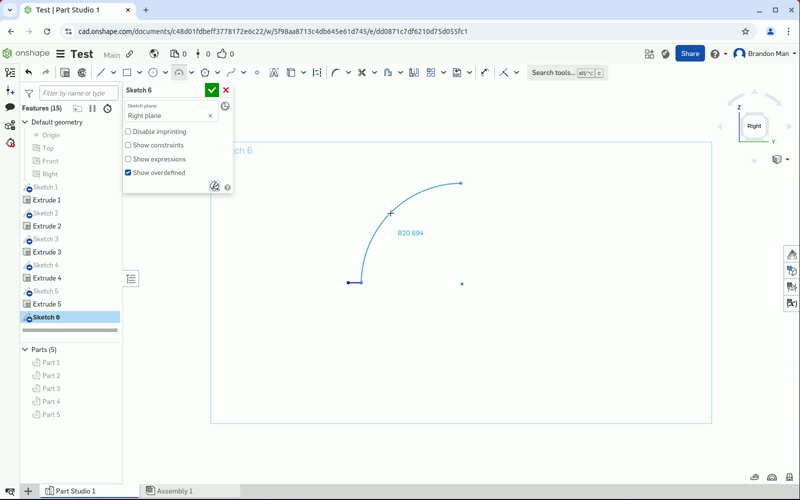
click(390, 212)
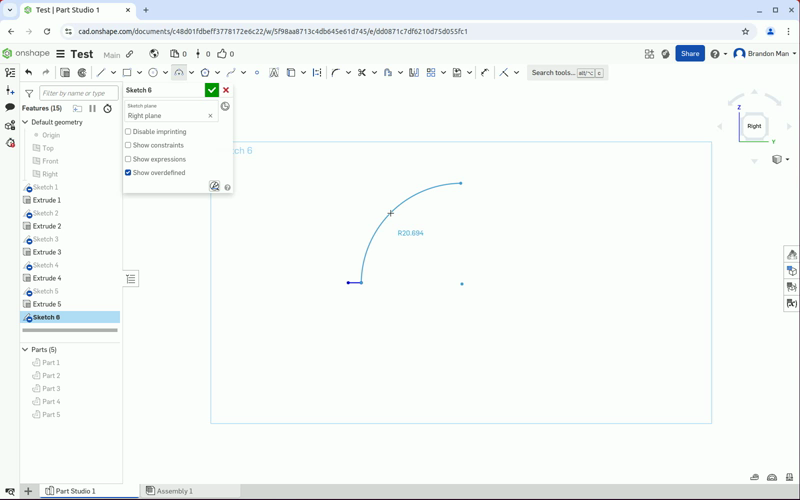
key_up(shift)
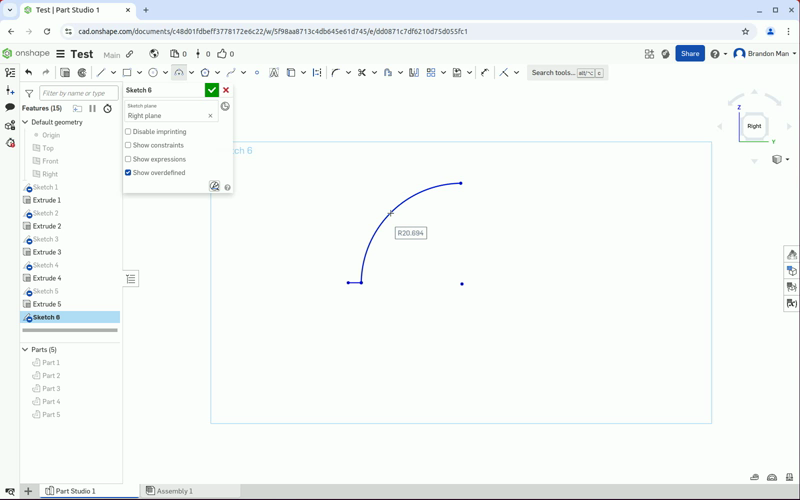
key(esc)
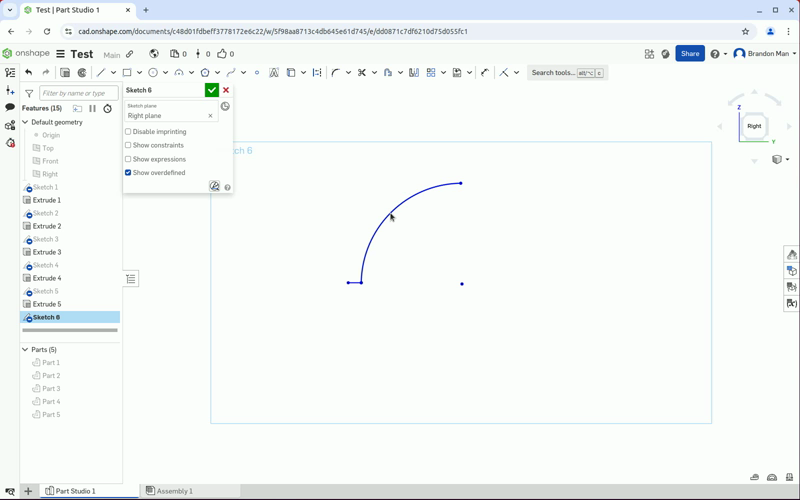
key(l)
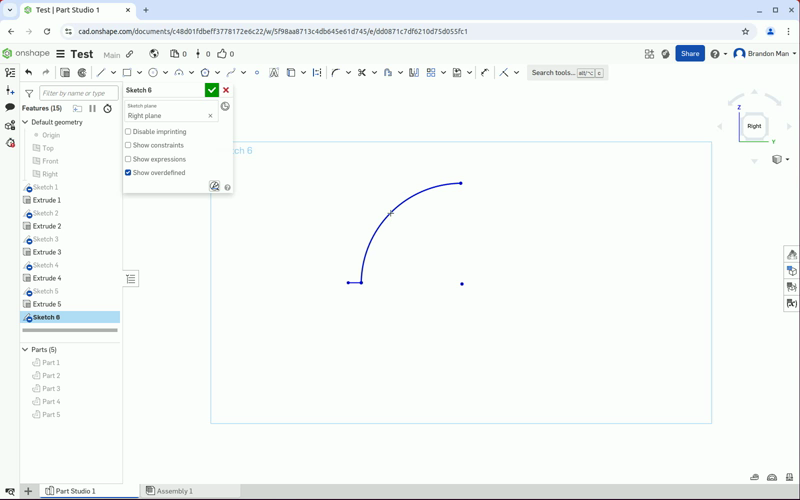
mouse_move(460, 183)
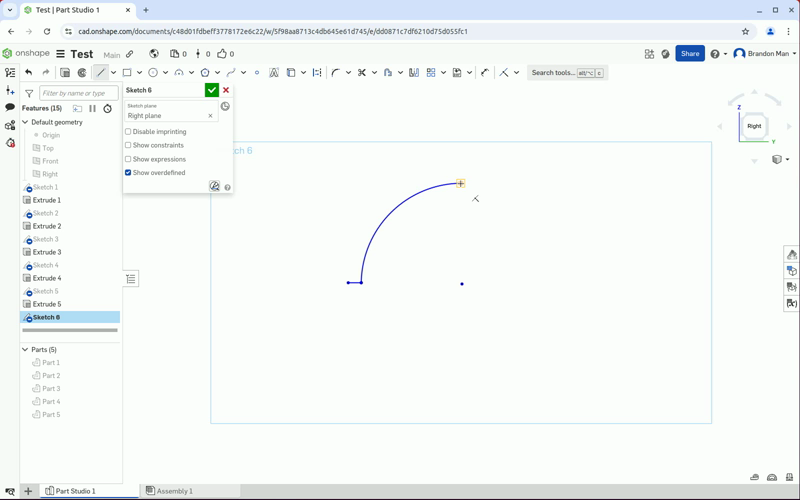
click(460, 183)
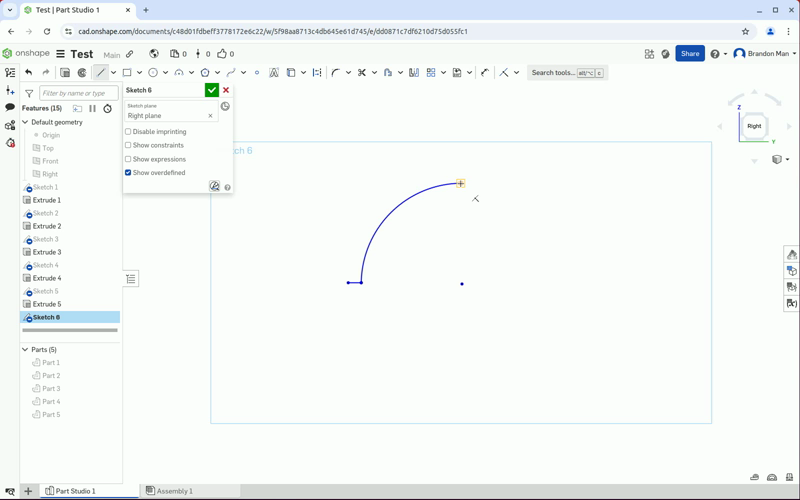
key_down(shift)
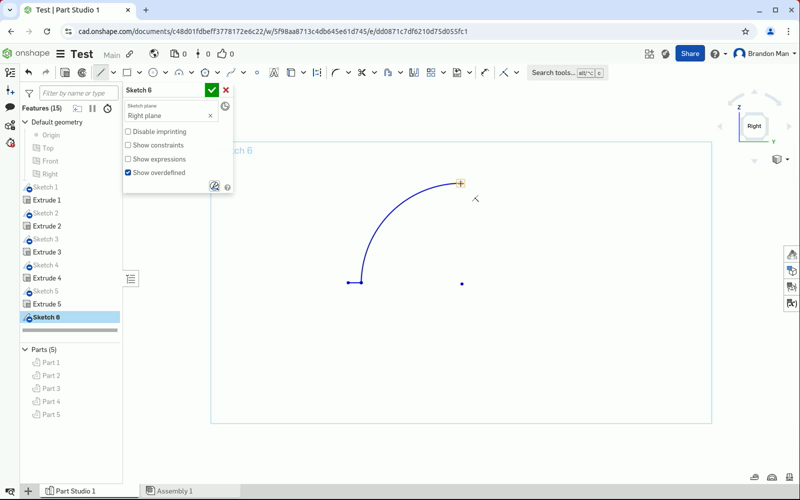
mouse_move(490, 183)
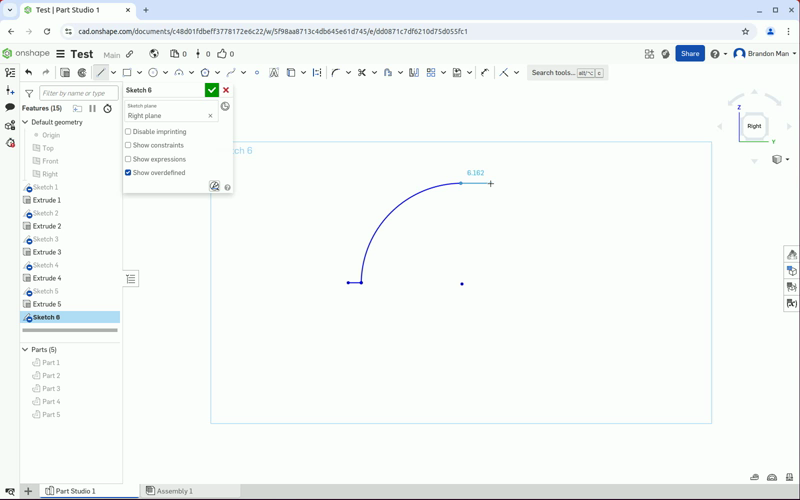
mouse_move(460, 170)
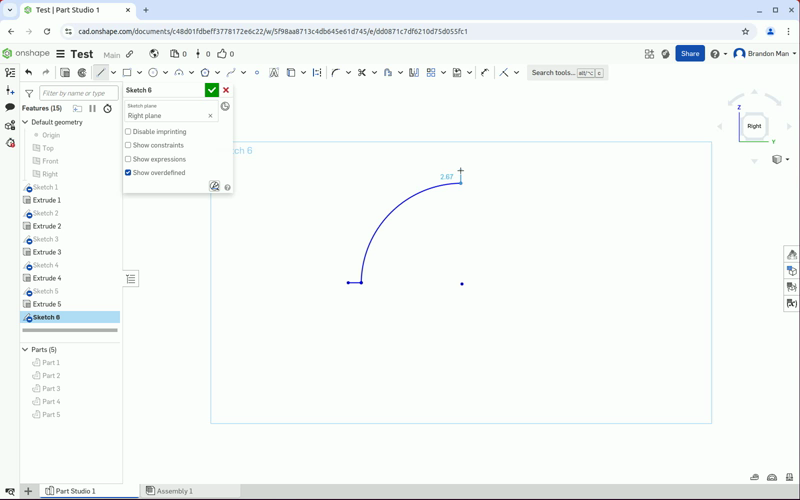
click(460, 170)
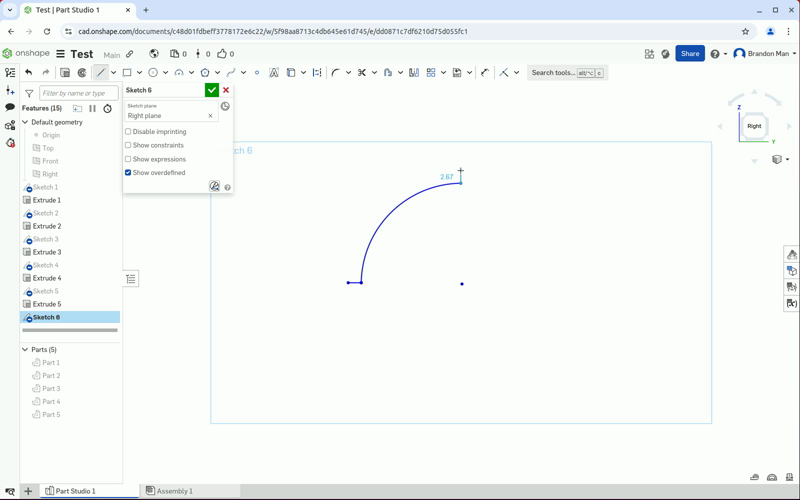
key_up(shift)
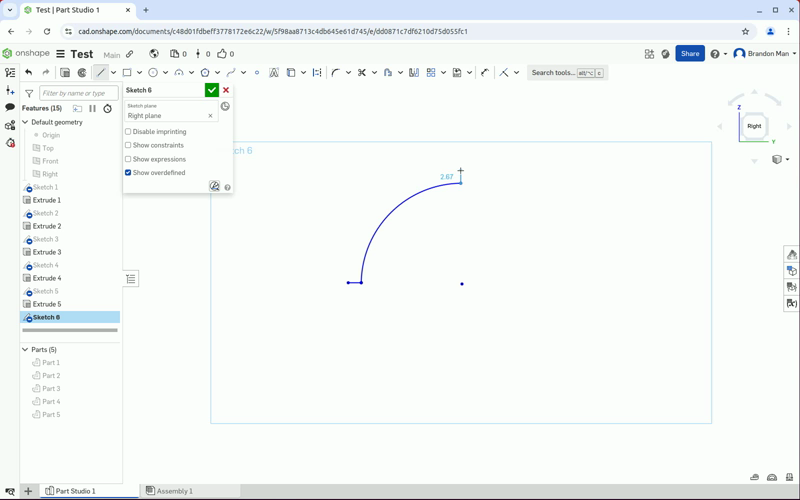
key(esc)
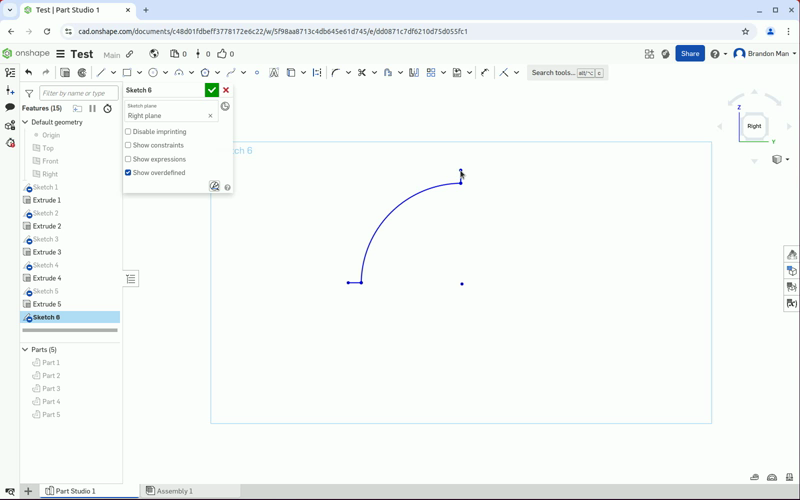
key(a)
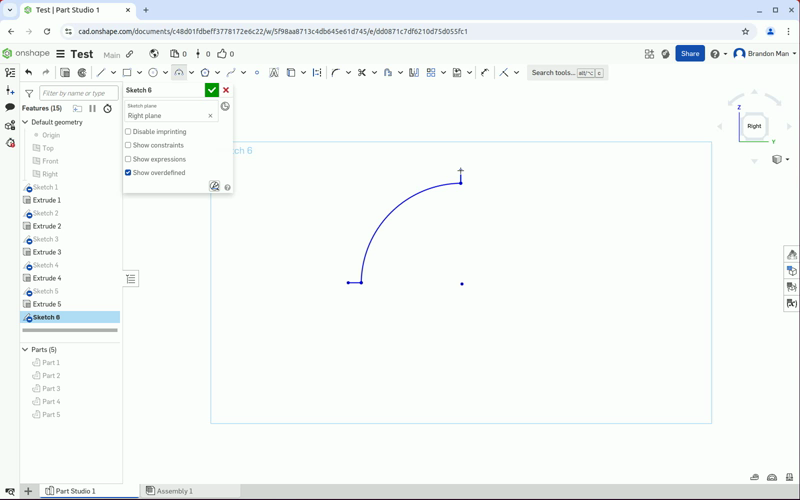
mouse_move(460, 170)
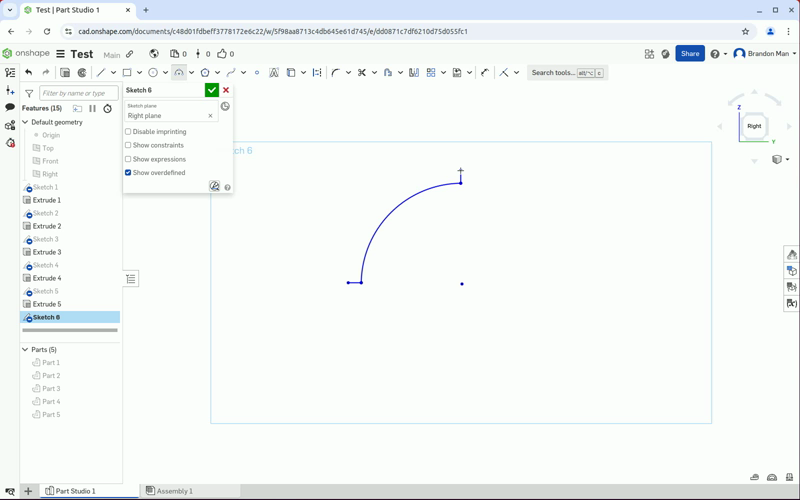
click(460, 170)
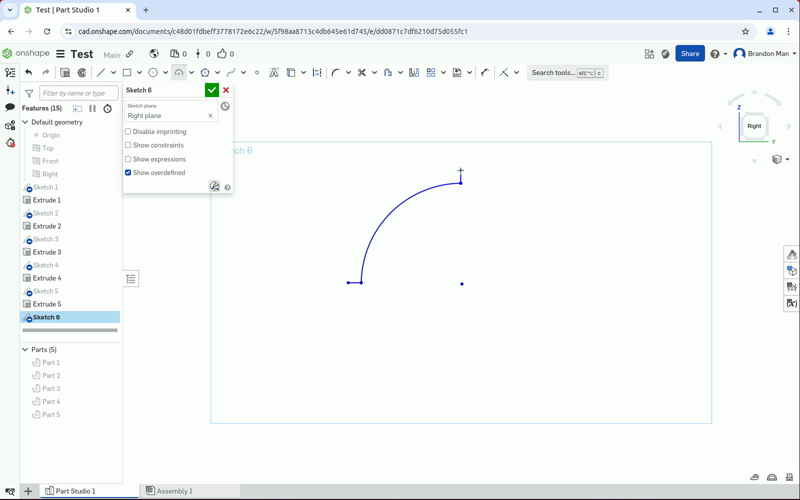
mouse_move(348, 282)
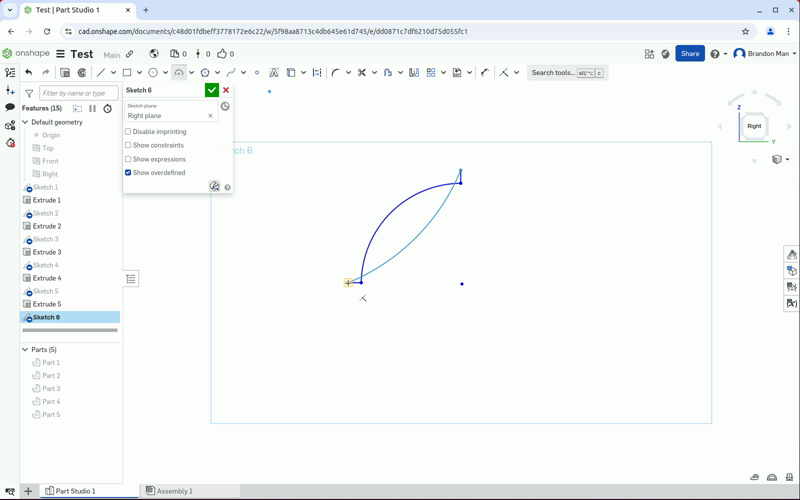
click(348, 282)
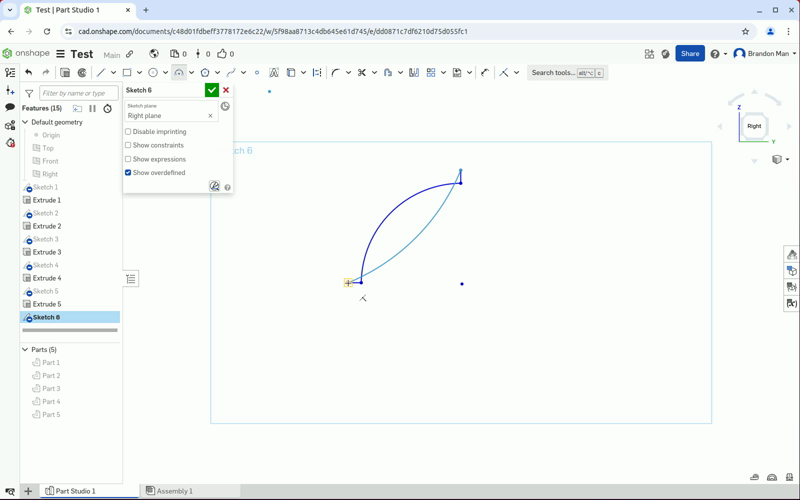
key_down(shift)
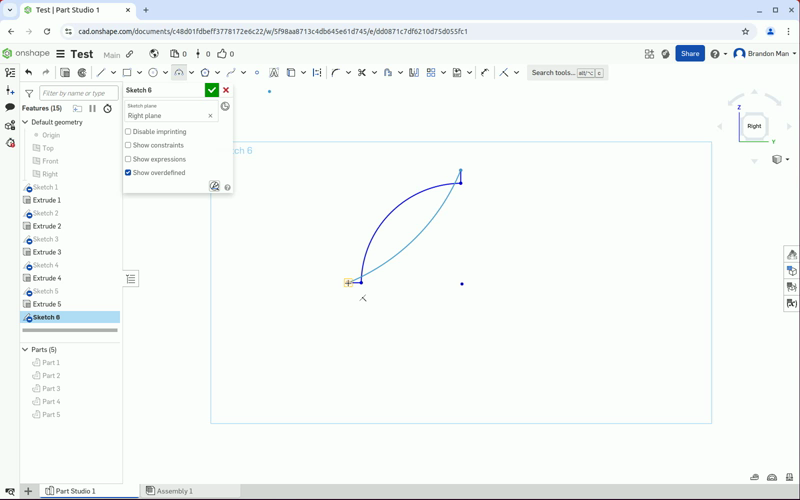
mouse_move(381, 203)
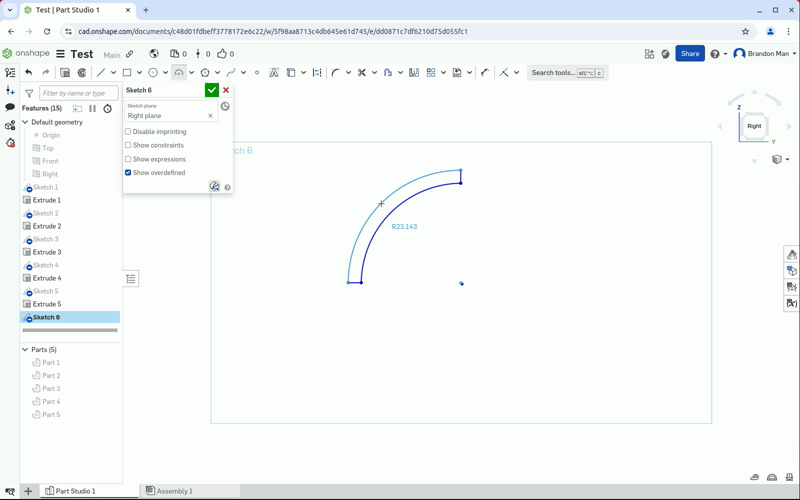
click(381, 203)
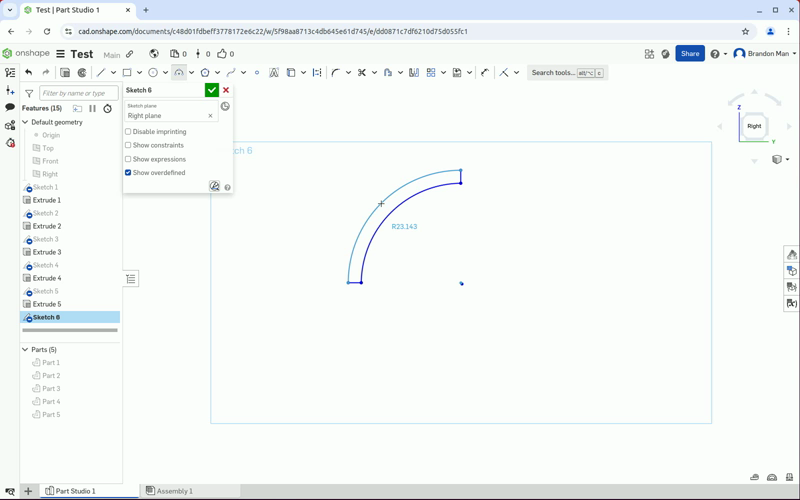
key_up(shift)
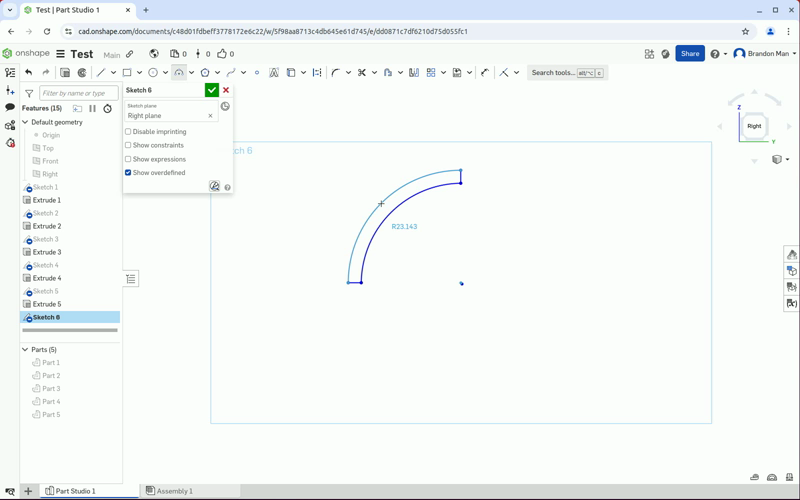
key(esc)
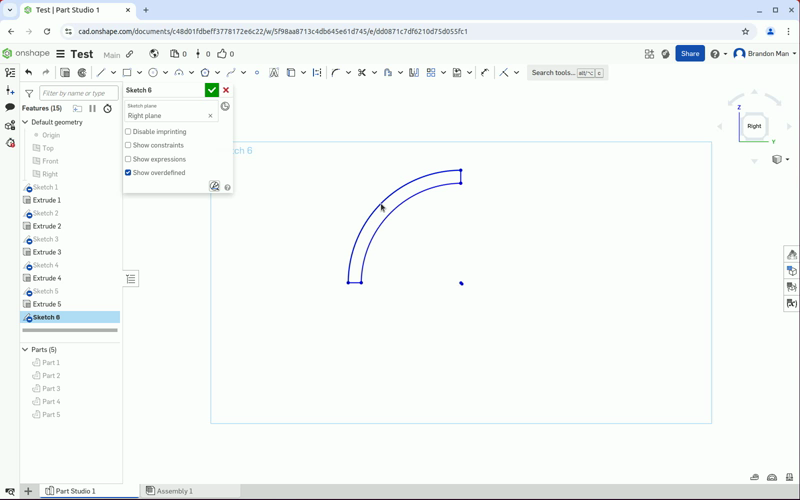
mouse_move(443, 182)
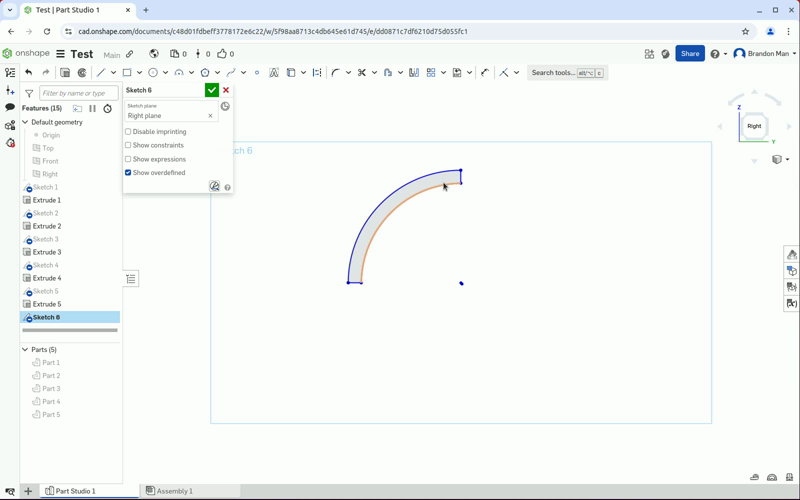
scroll(6)
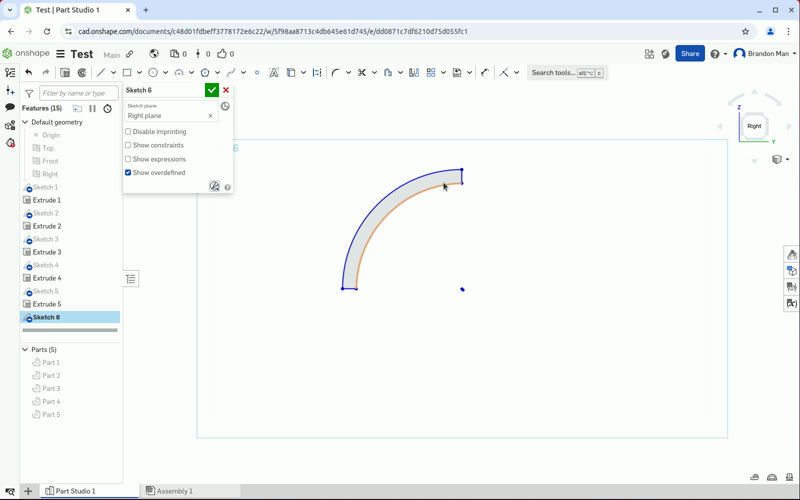
scroll(6)
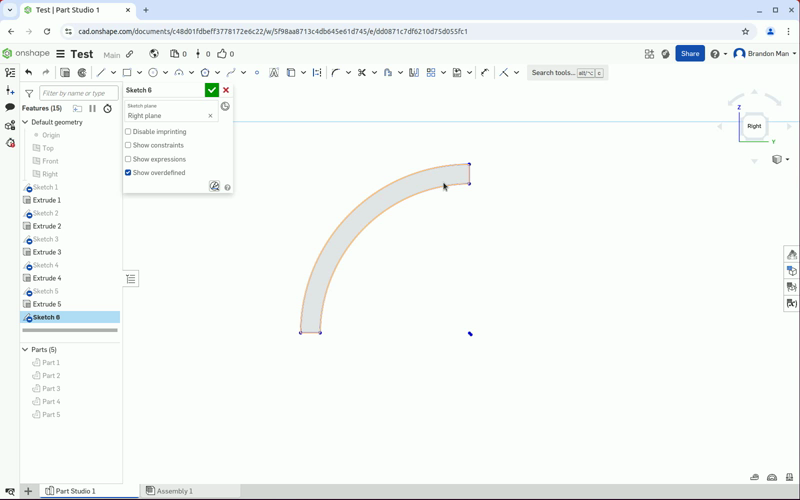
scroll(6)
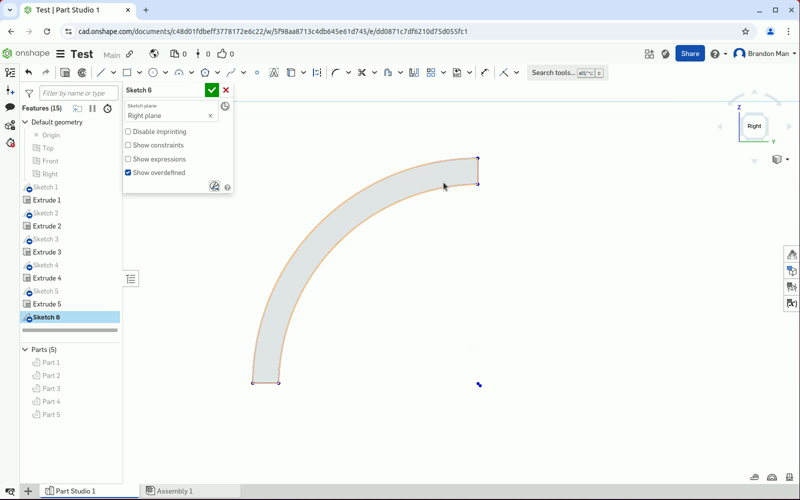
scroll(6)
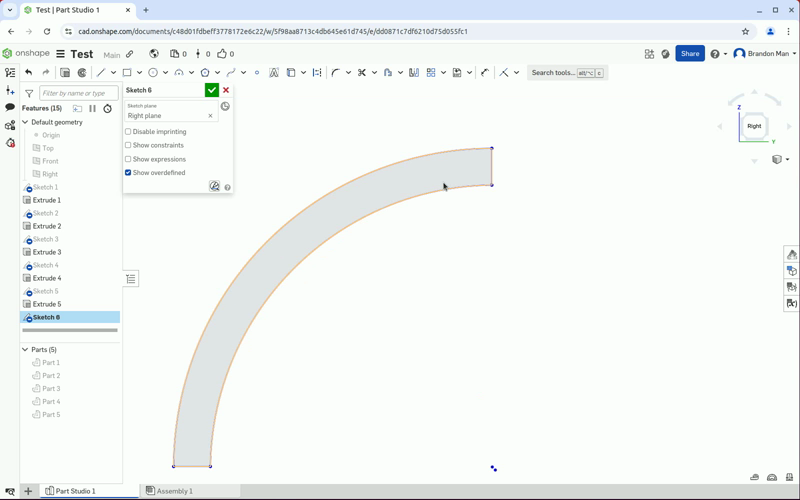
scroll(6)
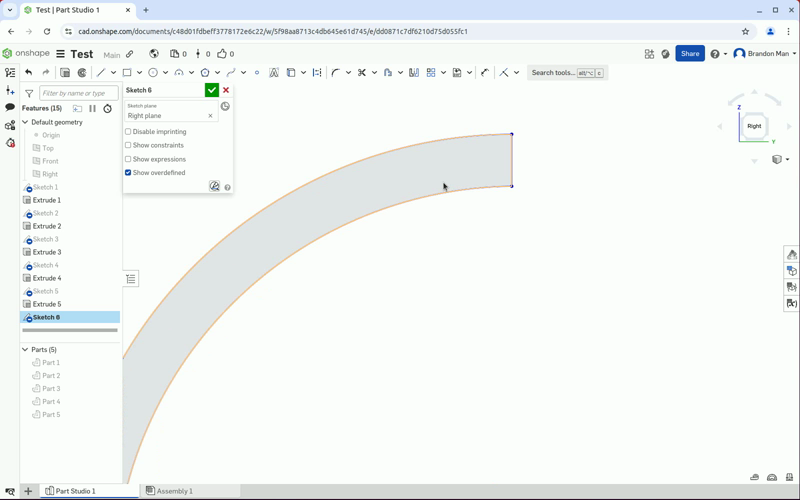
scroll(6)
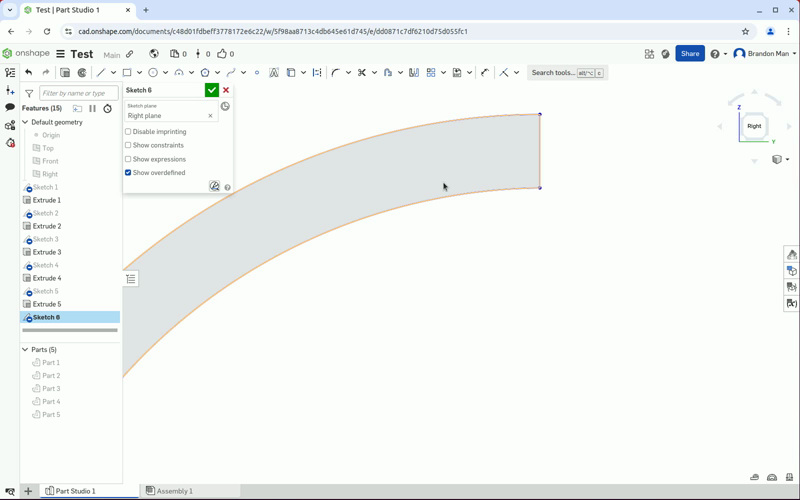
scroll(6)
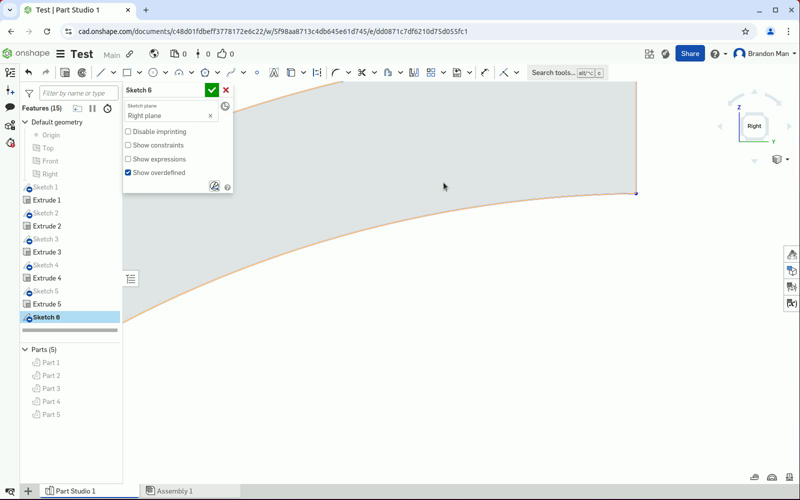
click(443, 182)
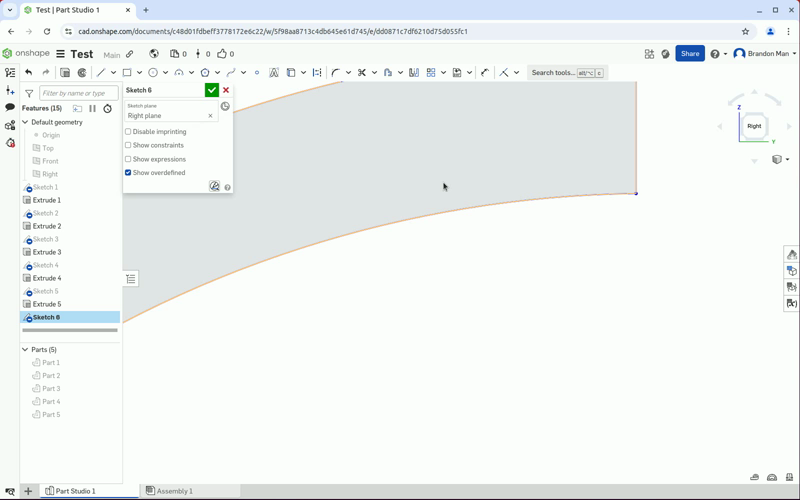
scroll(-6)
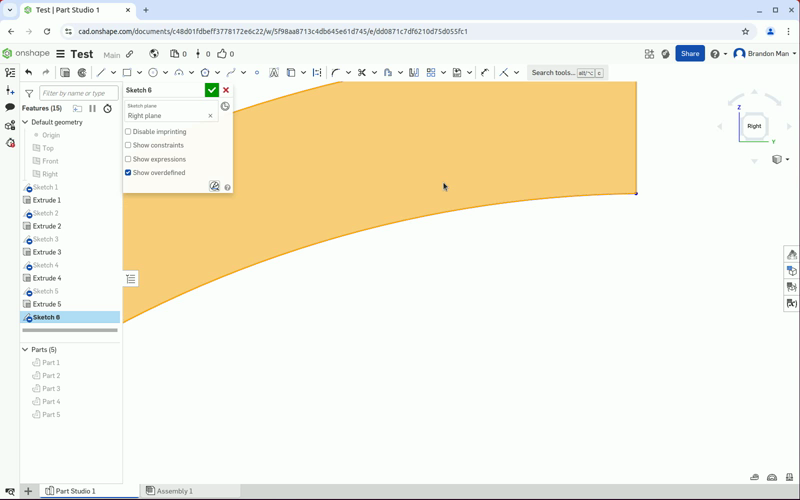
scroll(-6)
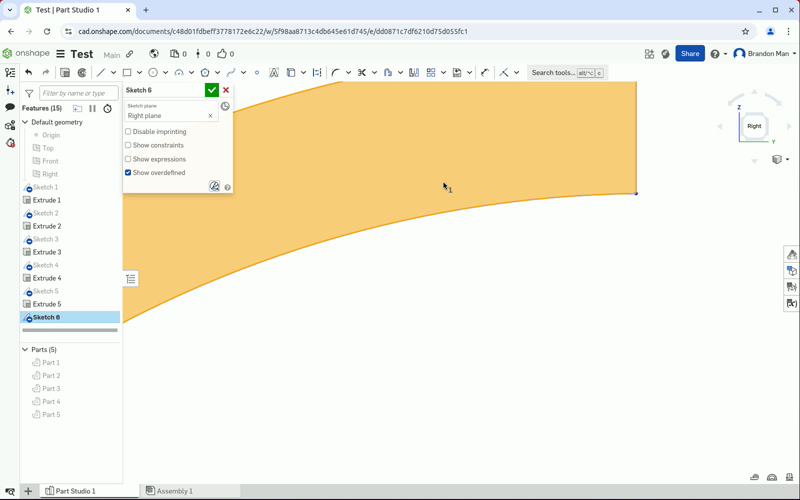
scroll(-6)
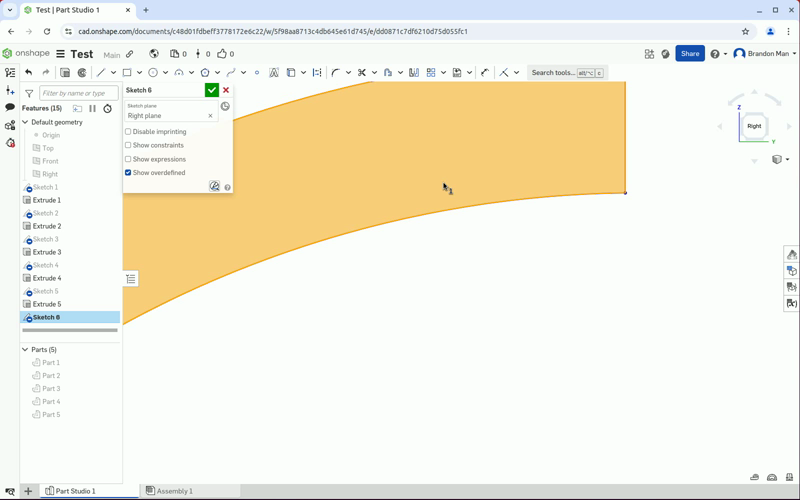
scroll(-6)
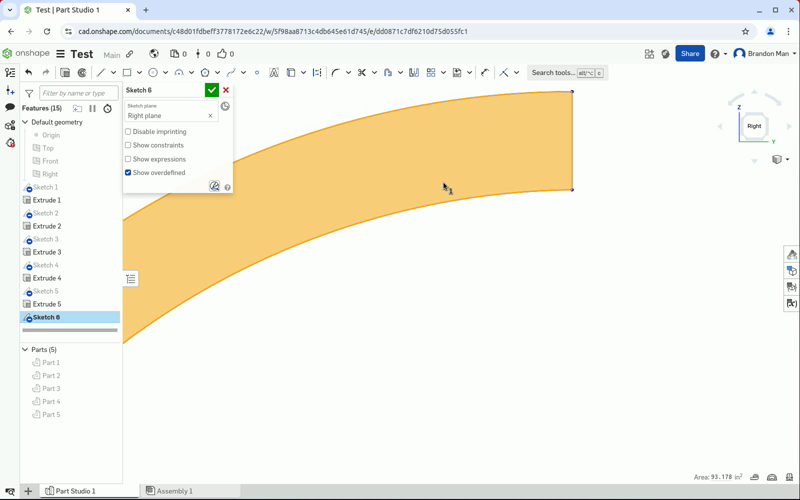
scroll(-6)
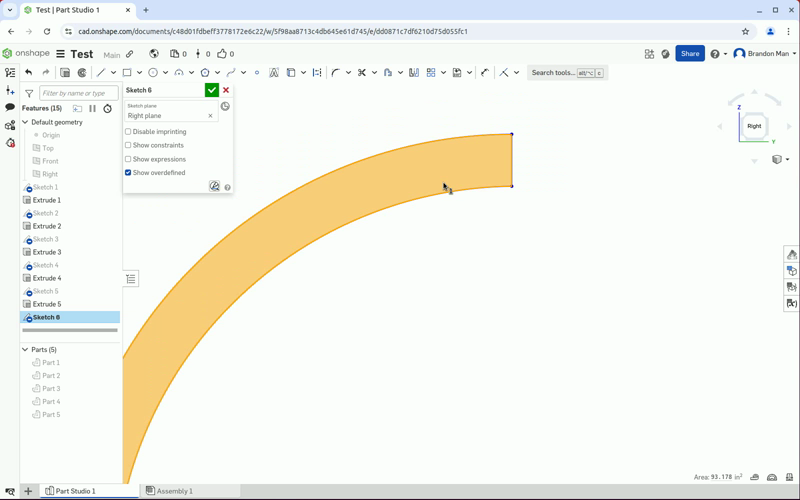
scroll(-6)
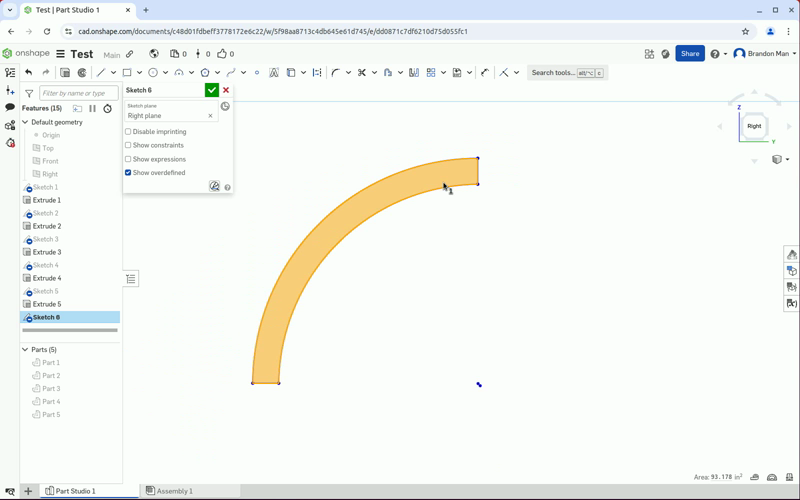
scroll(-6)
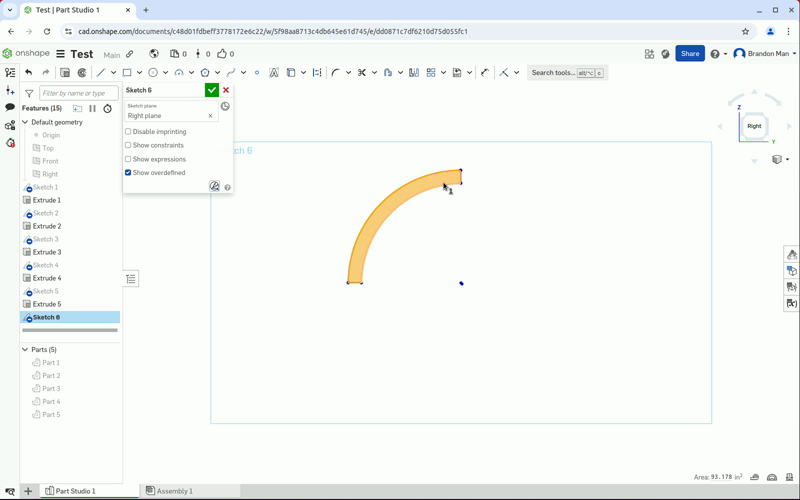
mouse_move(73, 352)
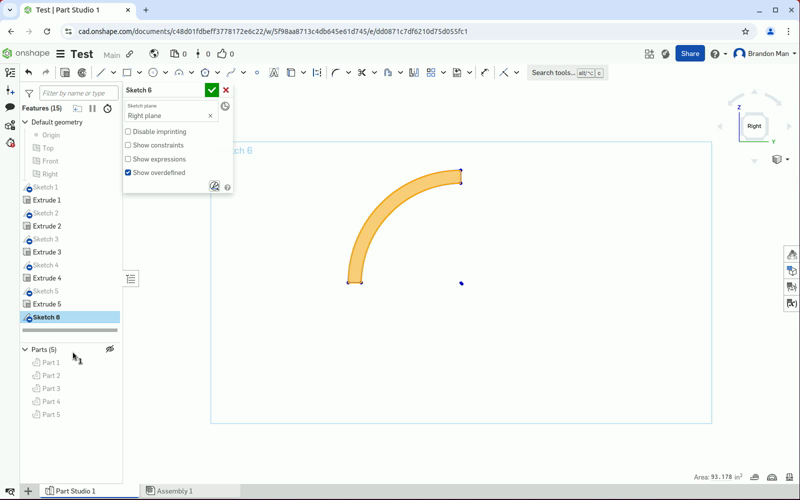
key(shift+y)
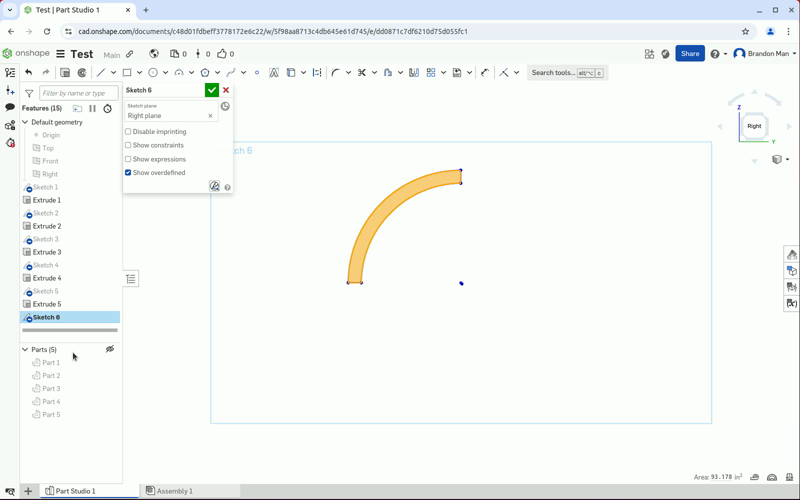
key(shift+e)
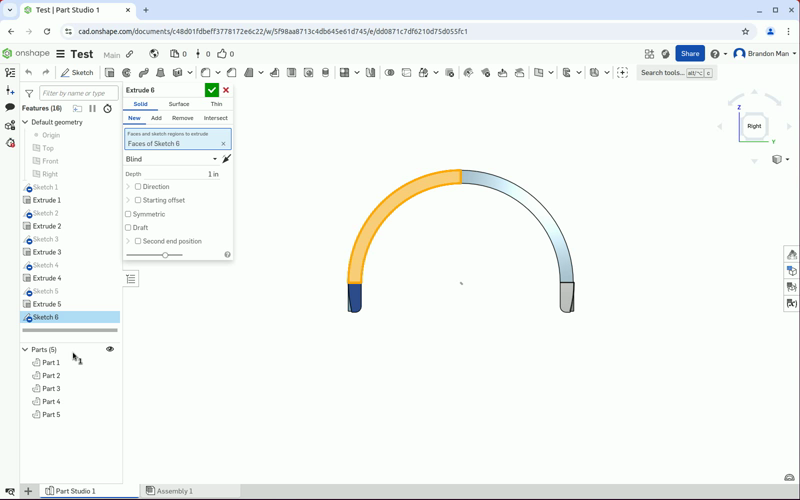
mouse_move(143, 106)
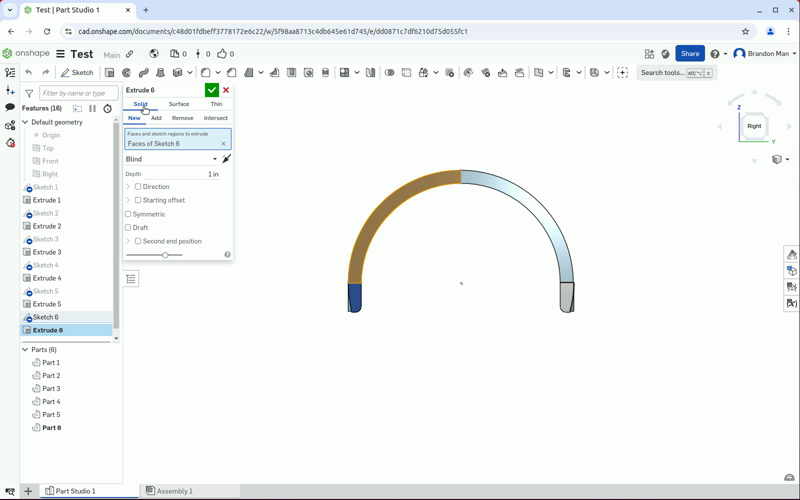
click(143, 106)
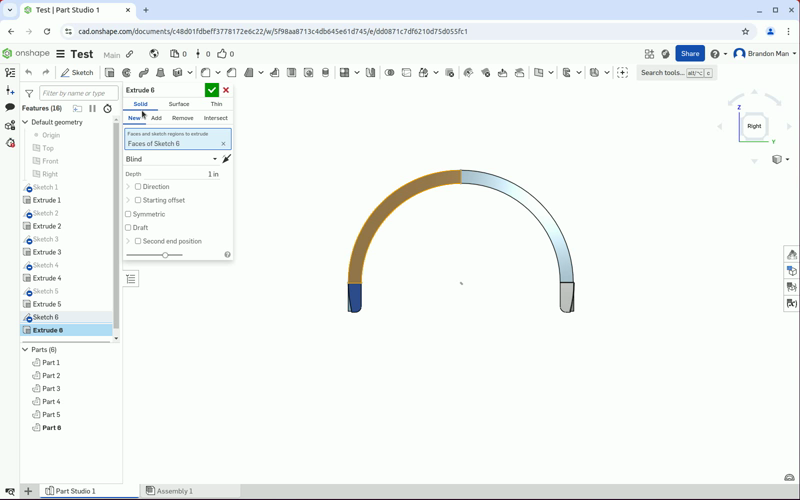
mouse_move(137, 120)
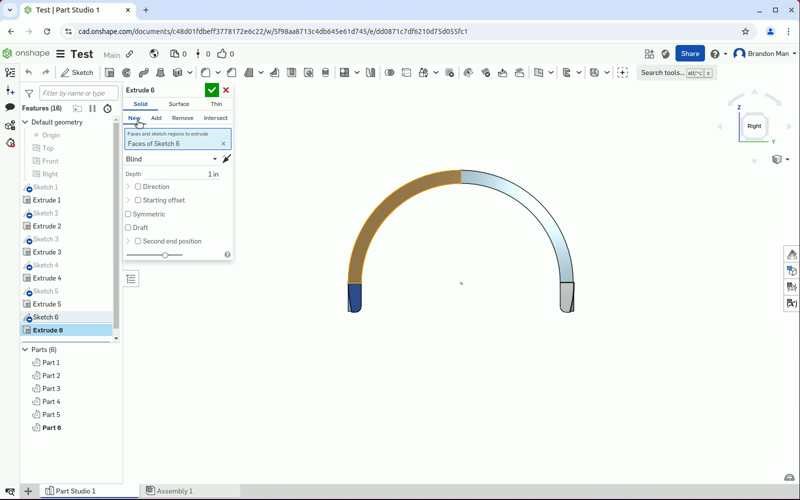
click(137, 120)
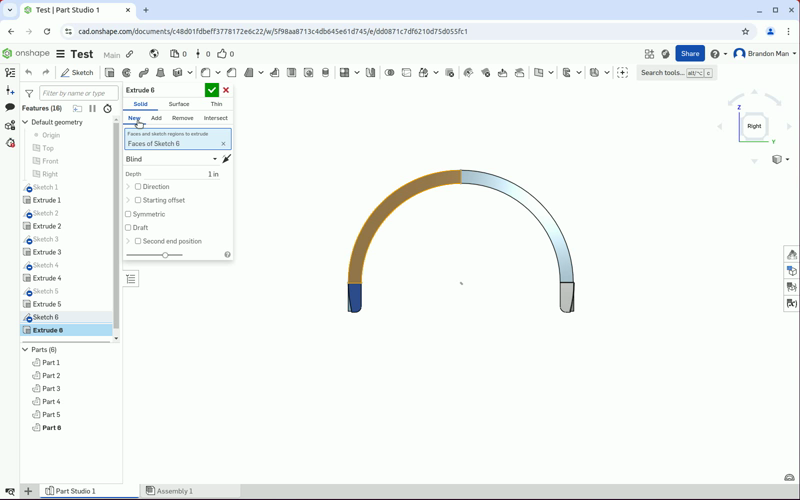
key(tab, 4)
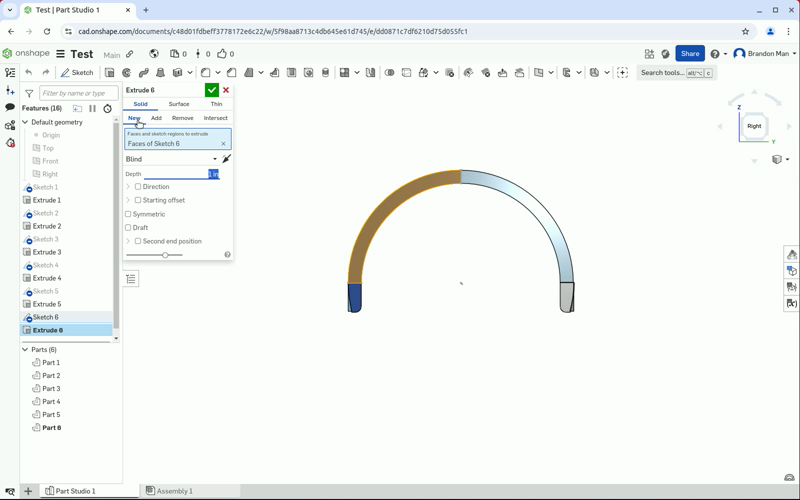
text(4.814)
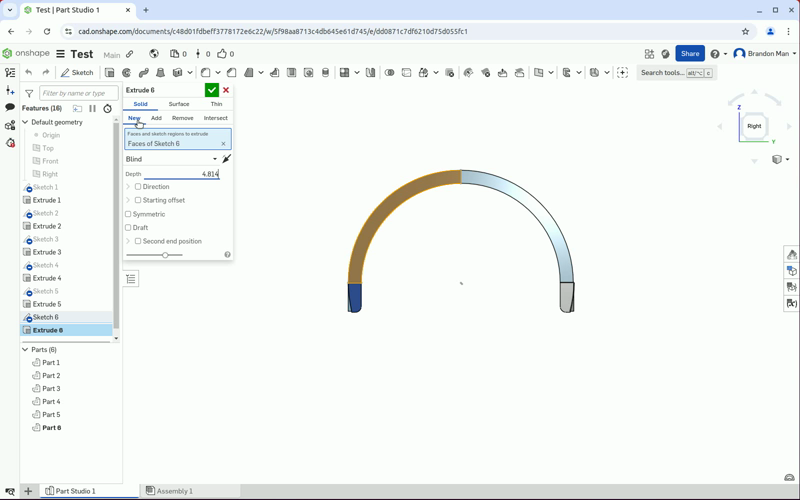
key(tab, 3)
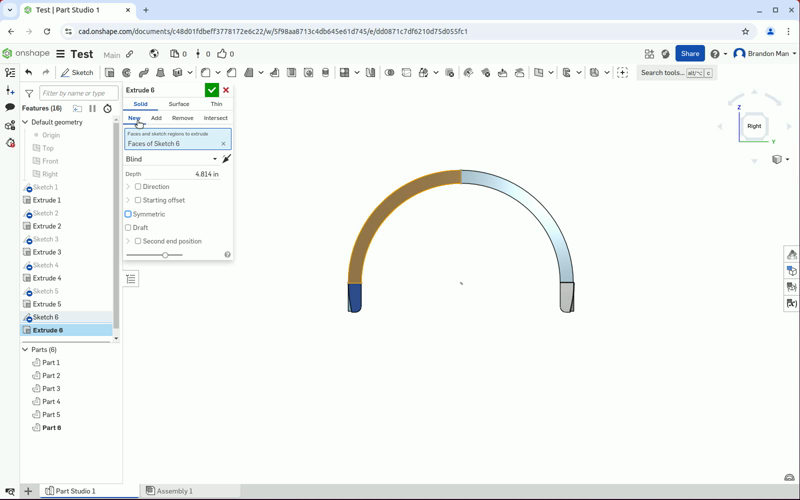
key(space)
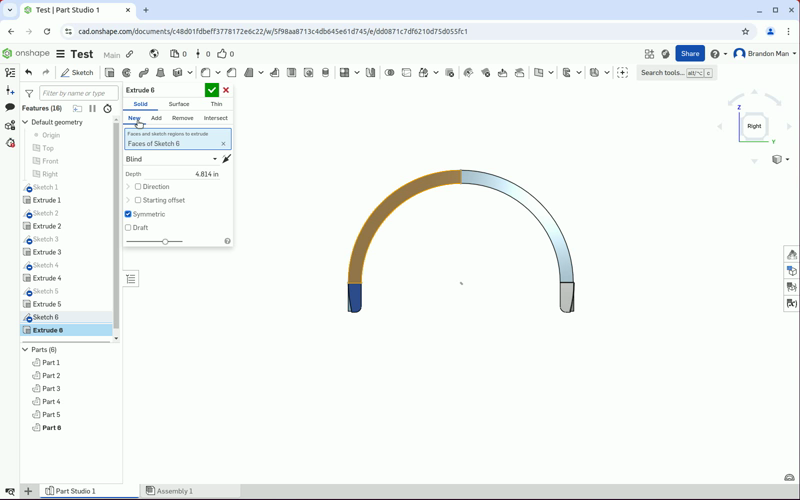
key(enter)
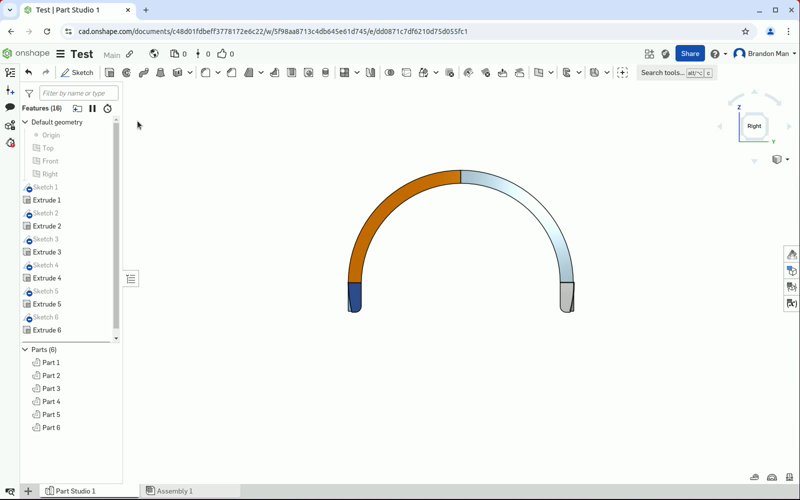
key(shift+h)
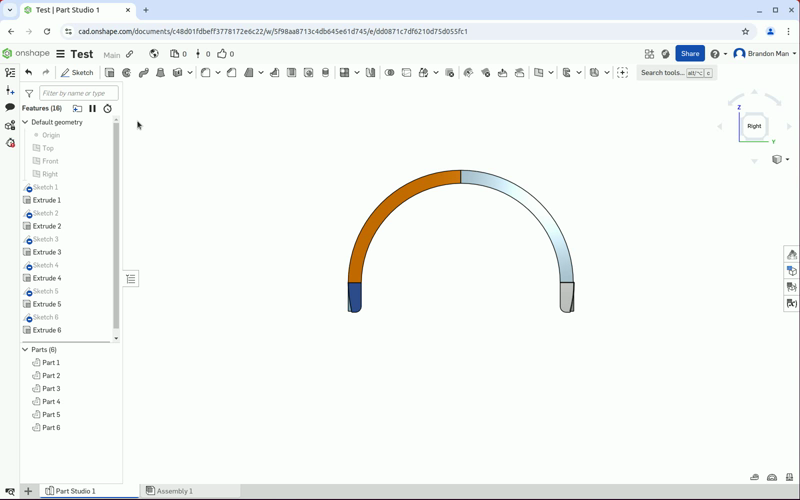
key(shift+h)
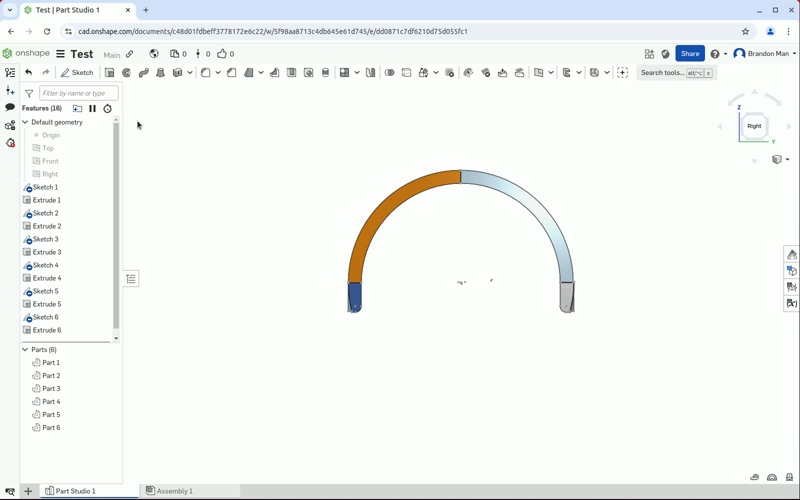
key(shift+7)
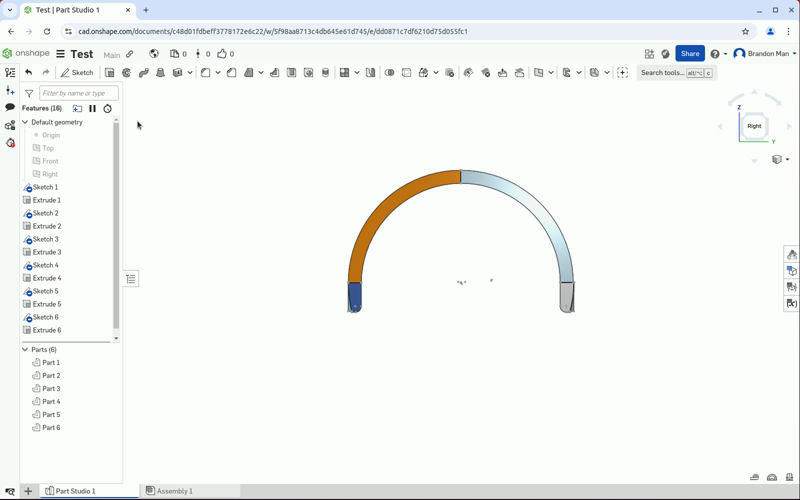
key(right, 2)
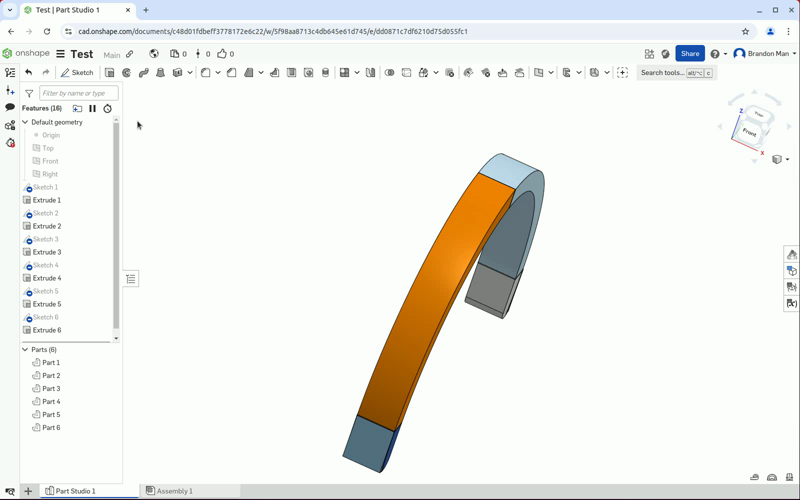
key(down, 2)
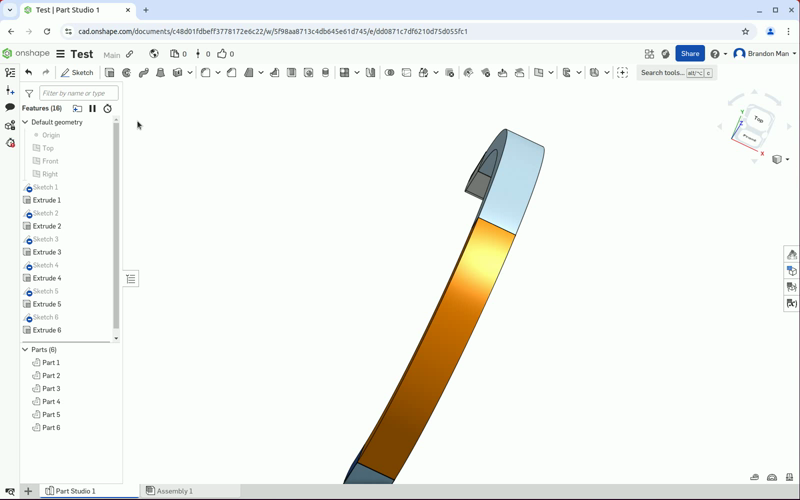
key(up, 2)
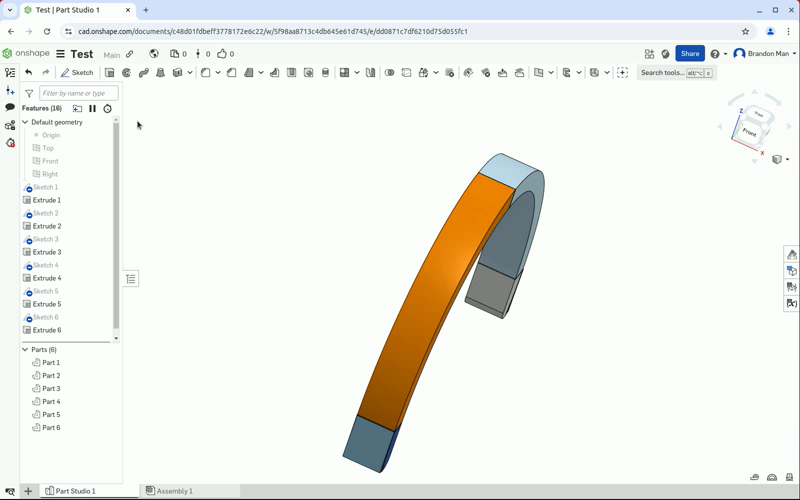
key(left, 2)
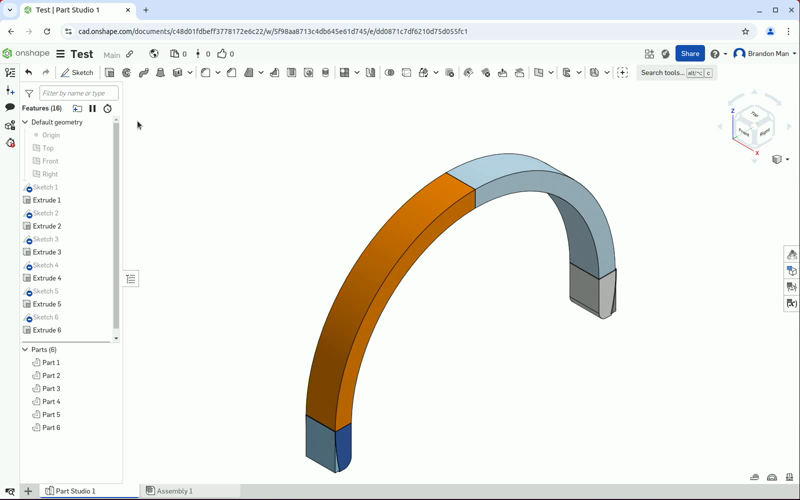
mouse_move(69, 189)
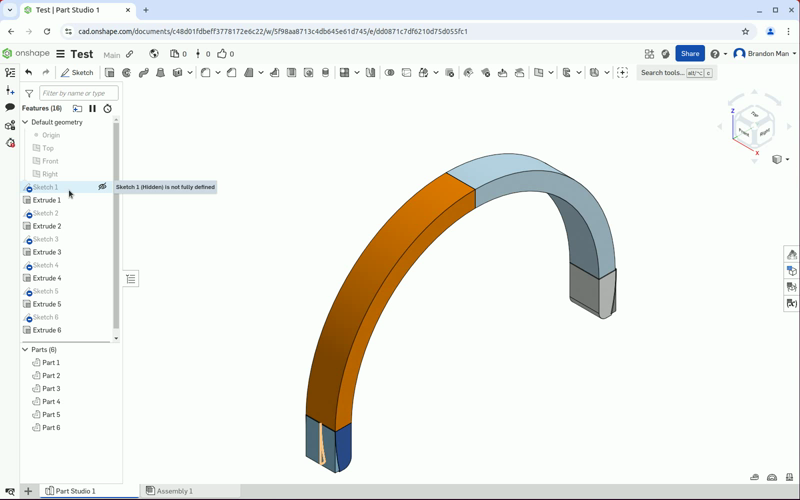
click(69, 189)